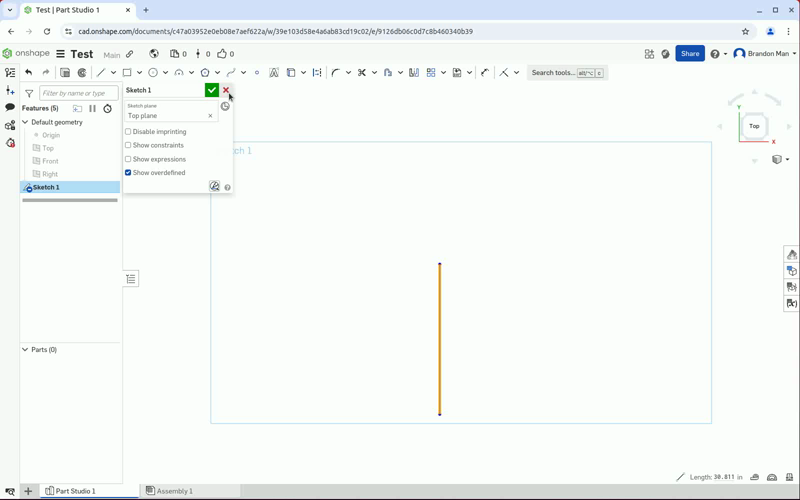
key(shift+h)
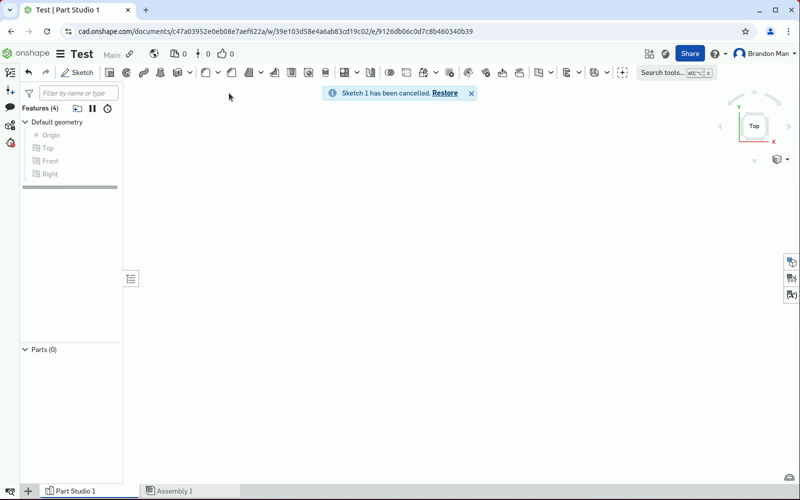
mouse_move(73, 352)
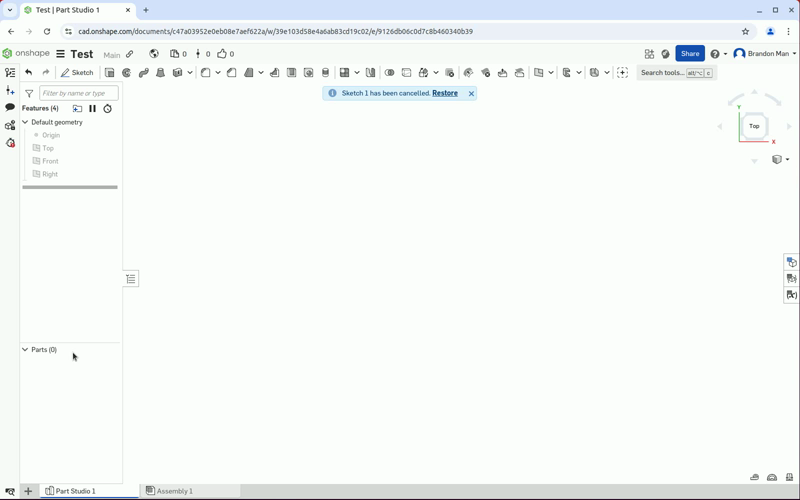
key(y)
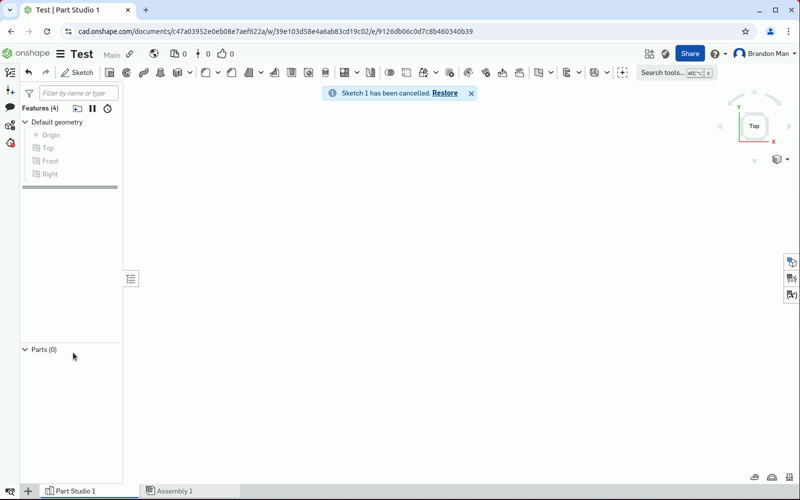
key(shift+p)
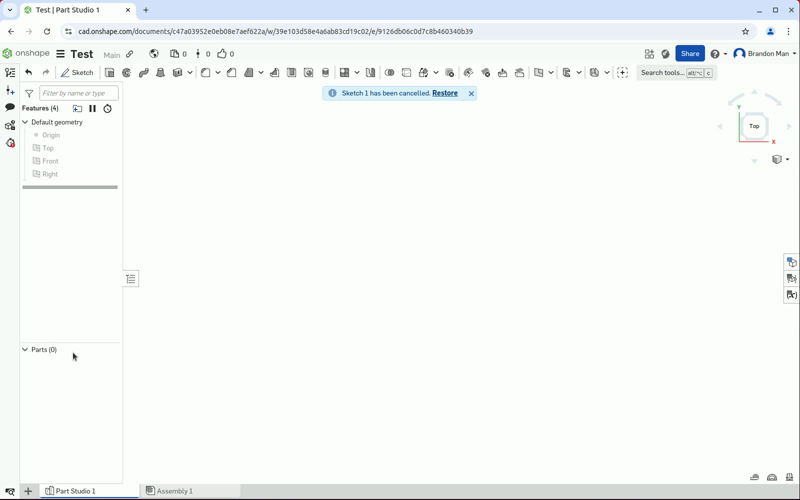
key(space)
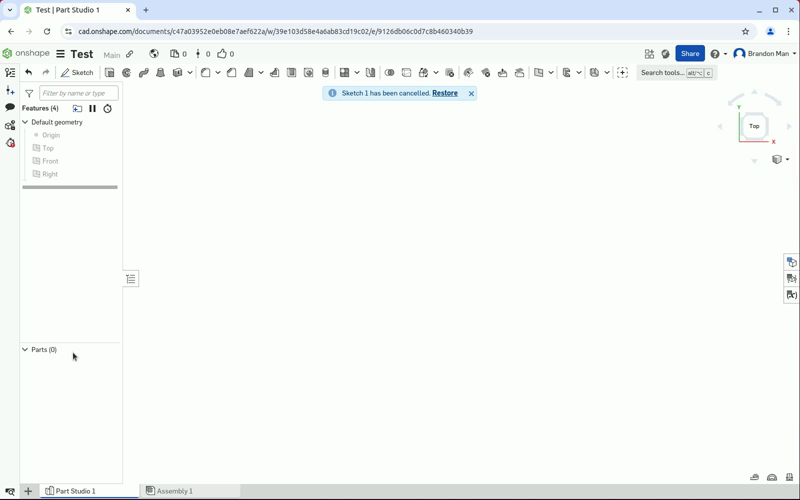
key_down(shift)
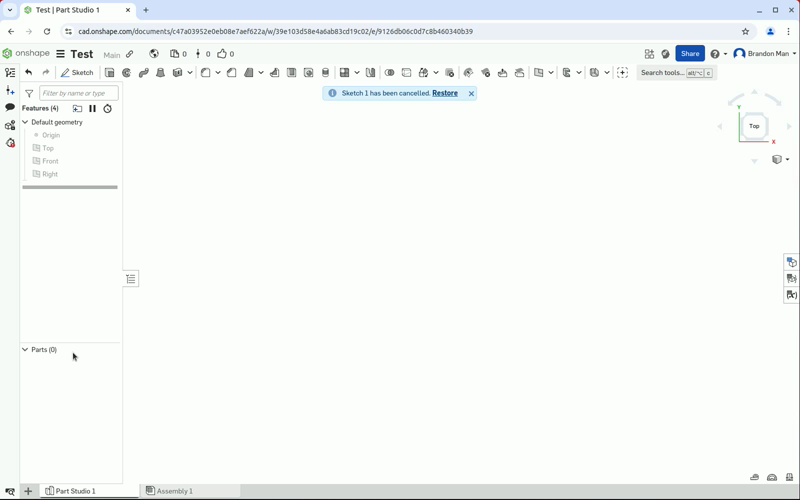
key(up)
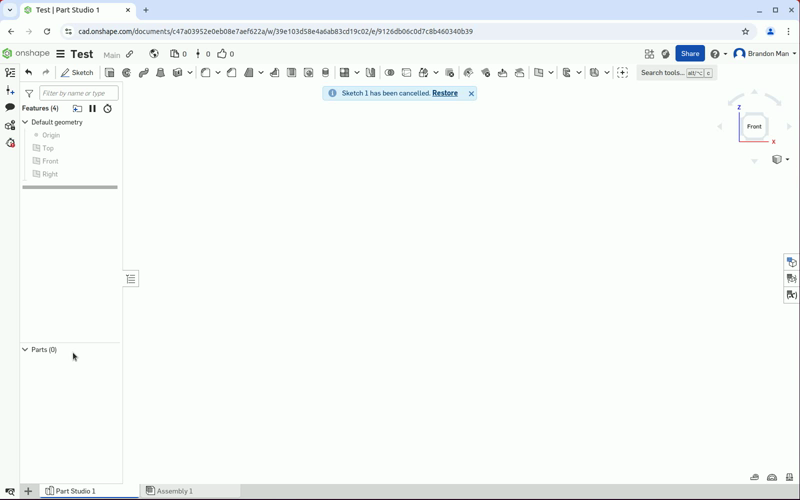
key_up(shift)
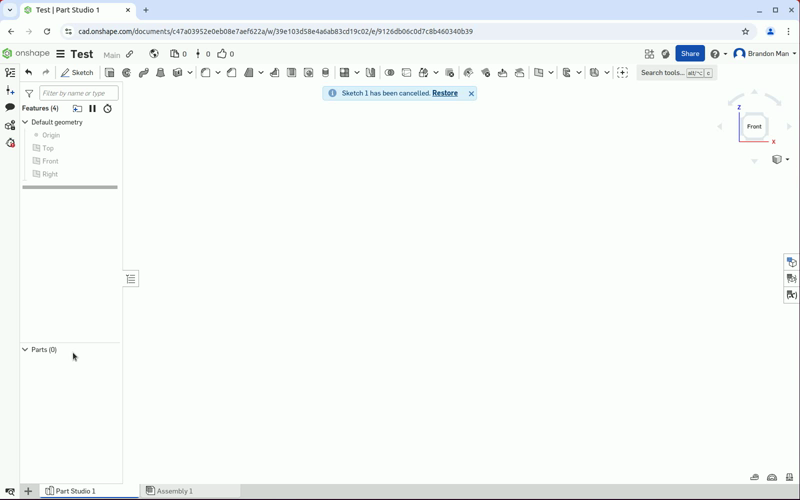
mouse_move(73, 352)
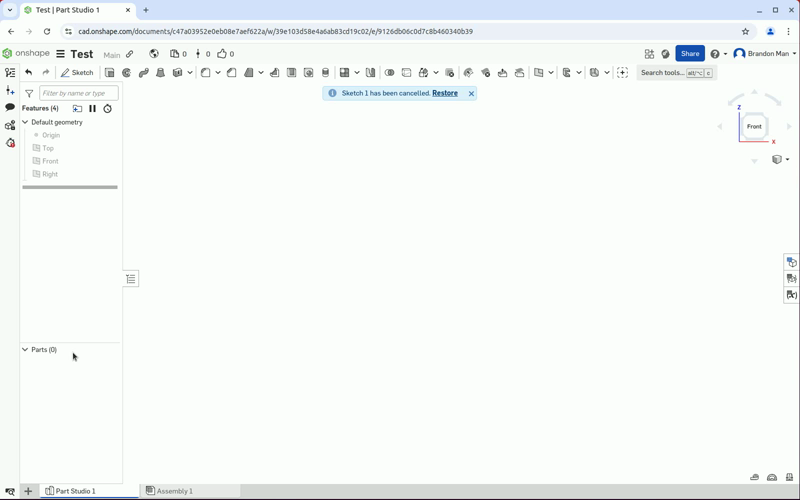
key(shift+y)
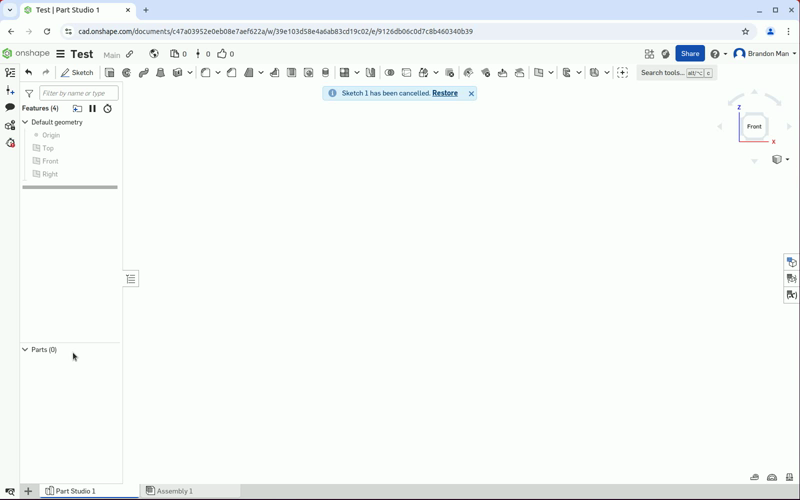
key(shift+s)
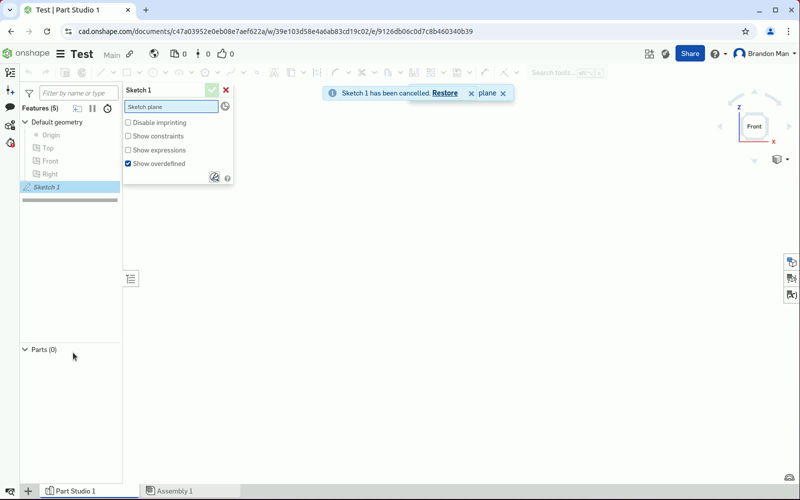
mouse_move(73, 163)
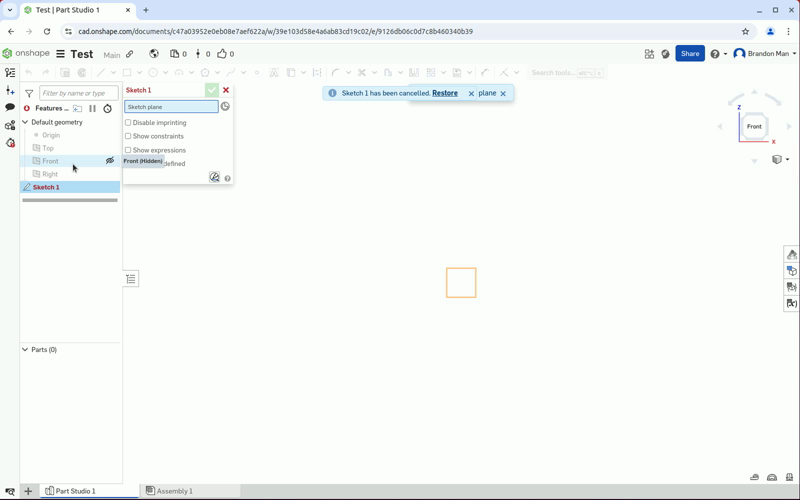
click(73, 163)
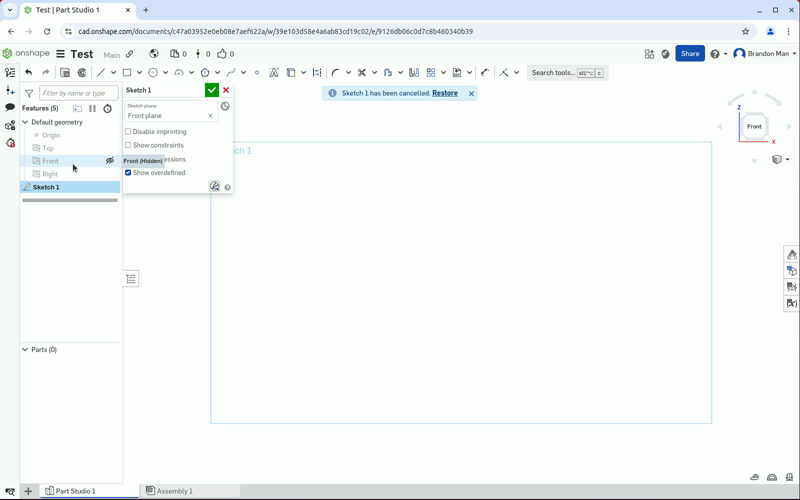
mouse_move(73, 352)
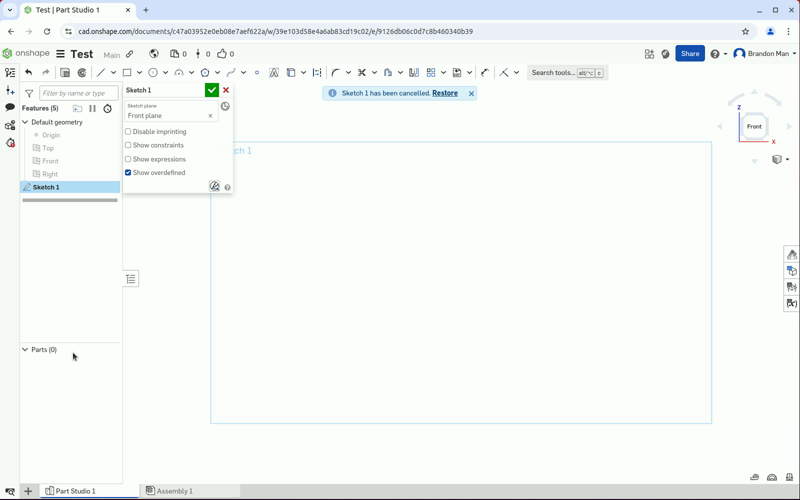
key(y)
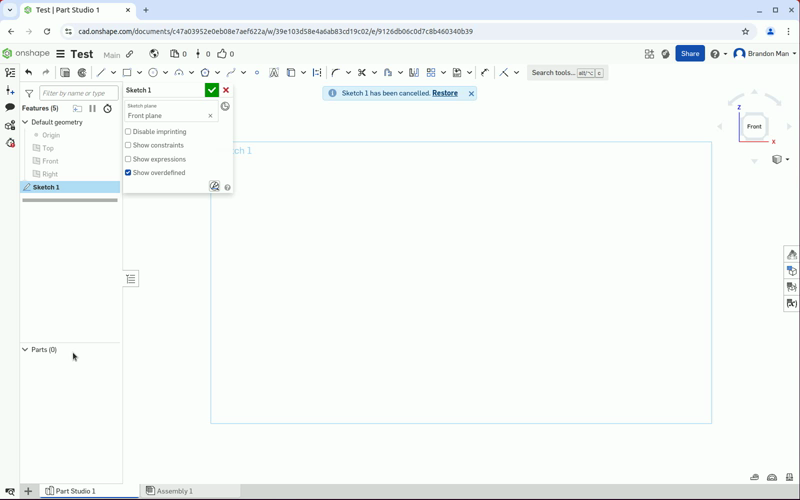
key(l)
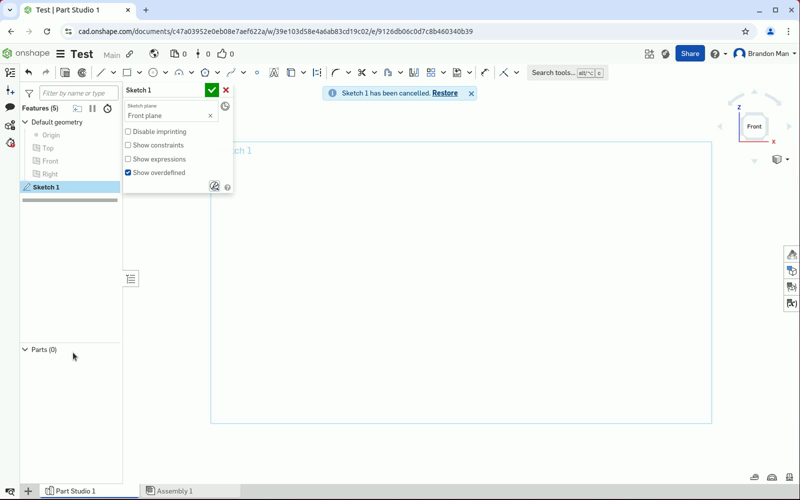
key_down(shift)
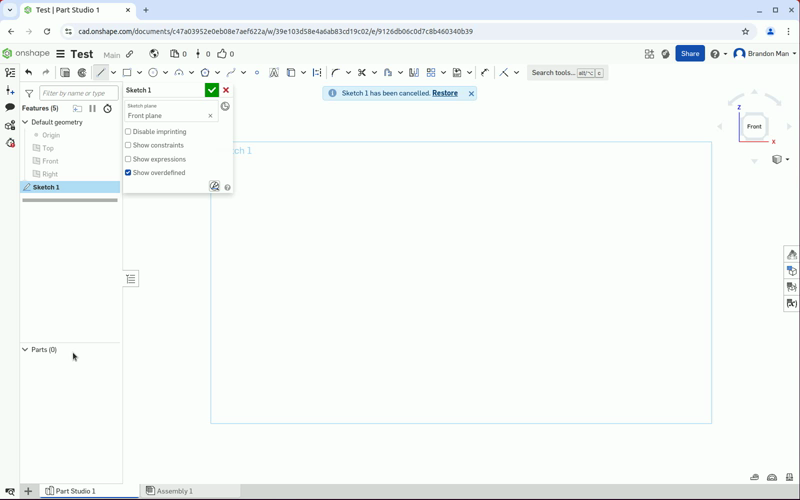
mouse_move(460, 238)
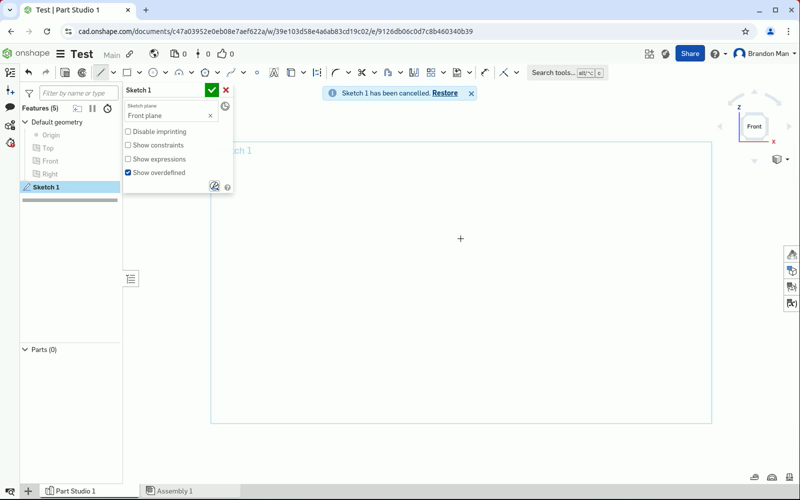
click(460, 238)
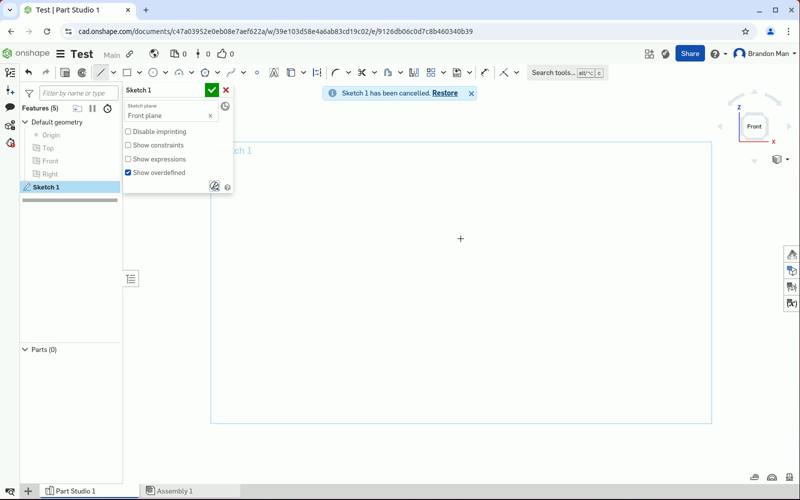
key_up(shift)
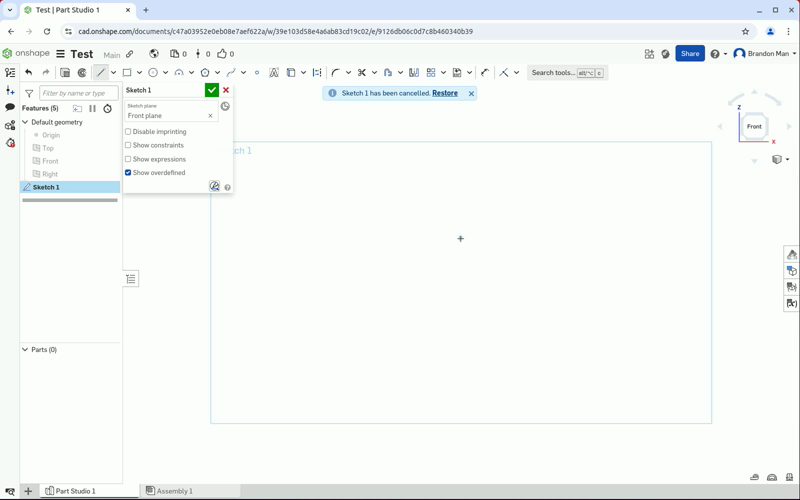
key_down(shift)
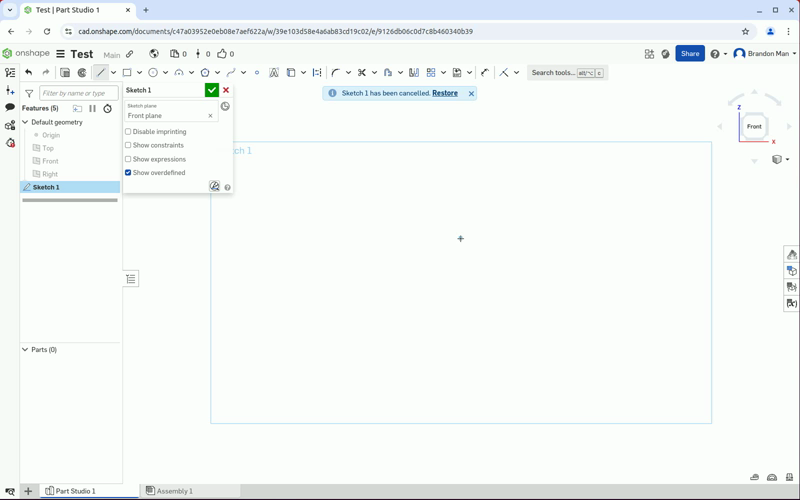
mouse_move(490, 238)
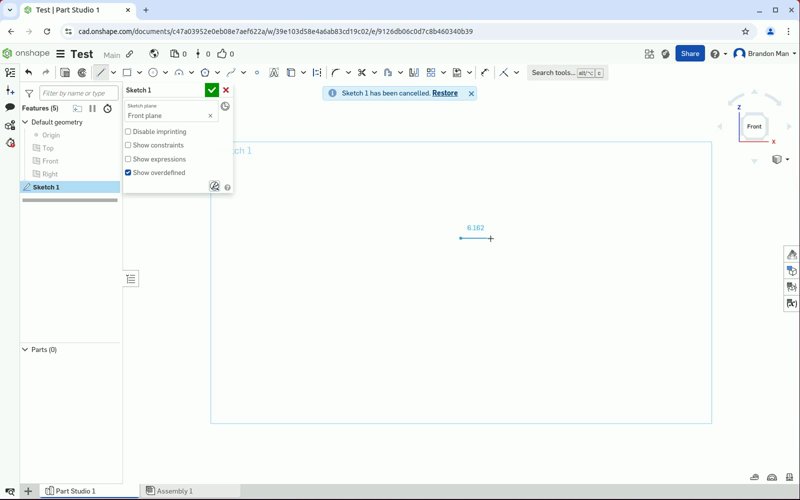
mouse_move(477, 241)
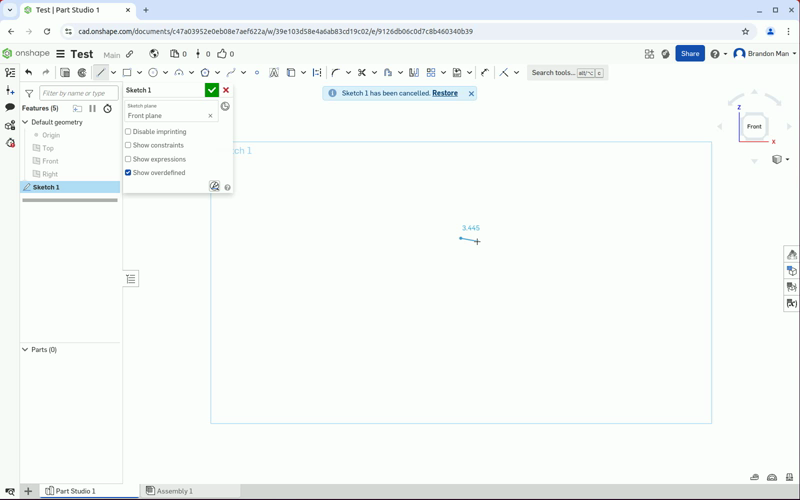
click(477, 241)
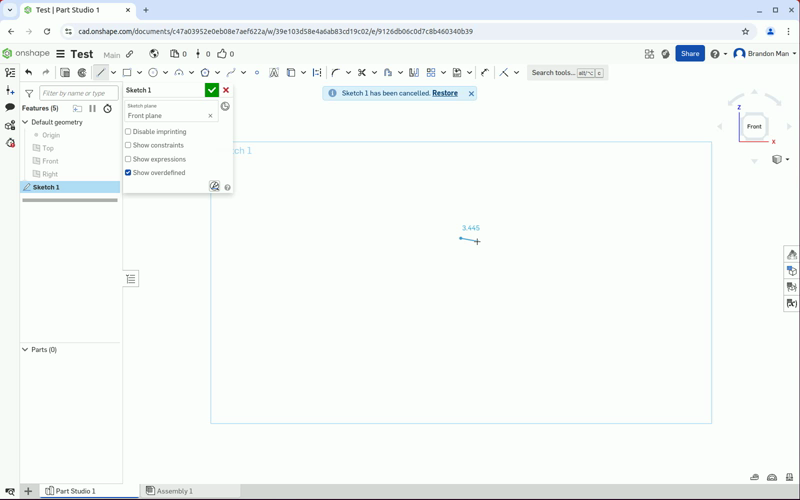
key_up(shift)
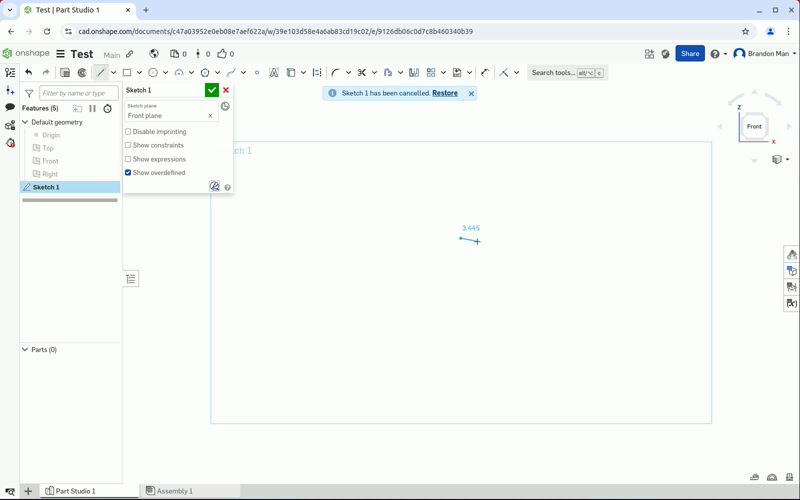
key(esc)
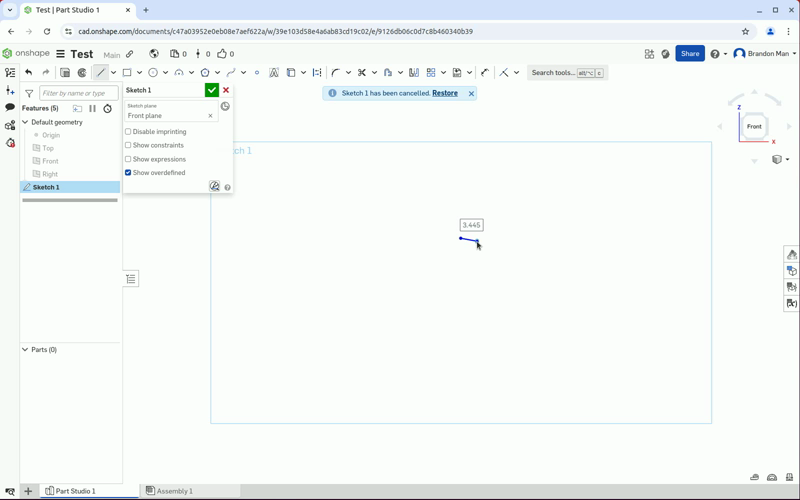
key(a)
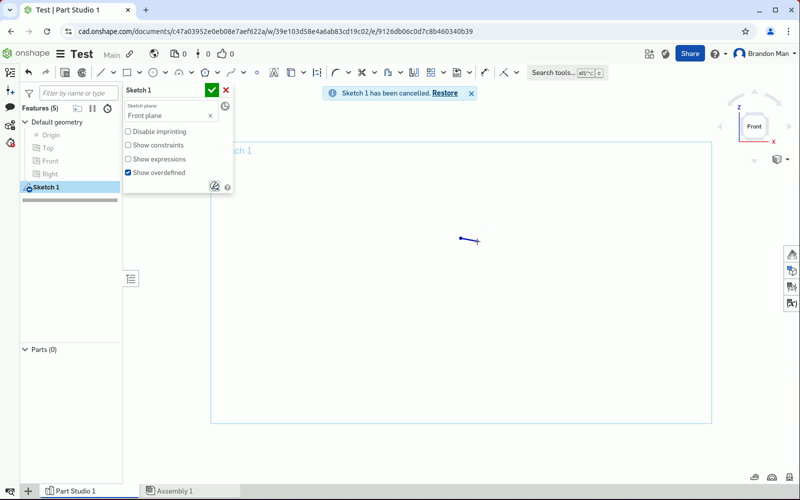
mouse_move(477, 241)
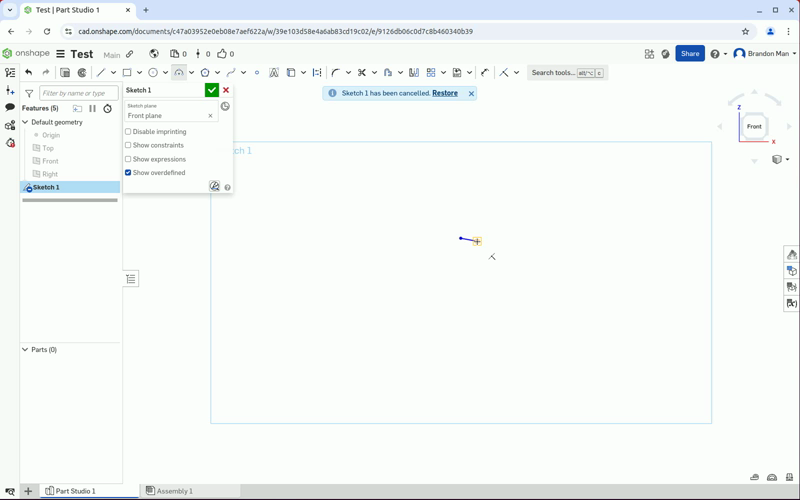
click(477, 241)
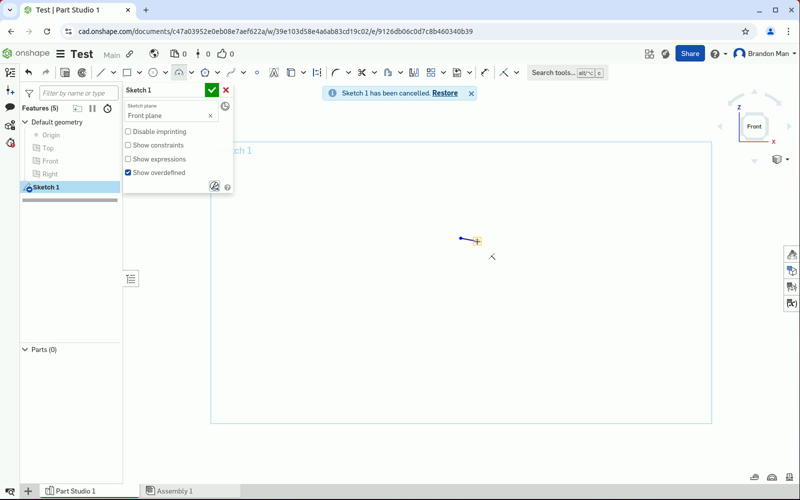
mouse_move(460, 238)
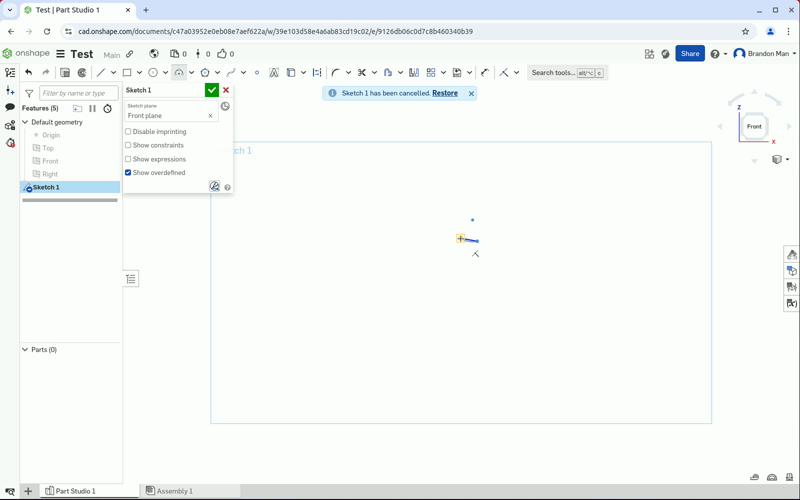
click(460, 238)
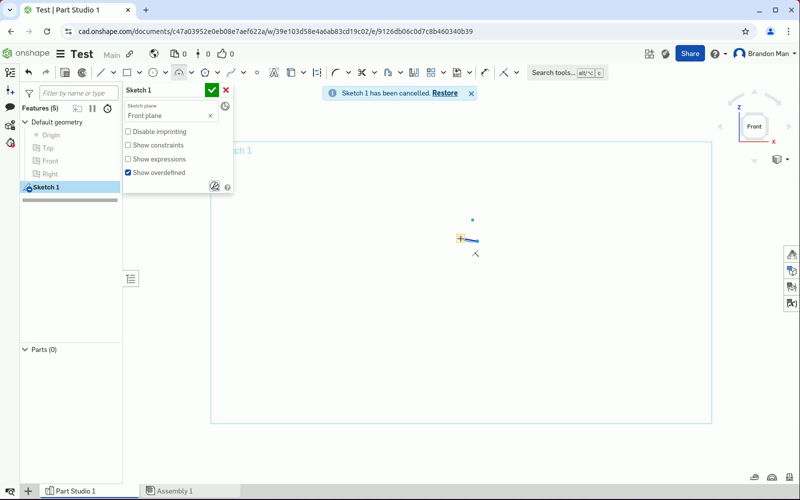
key_down(shift)
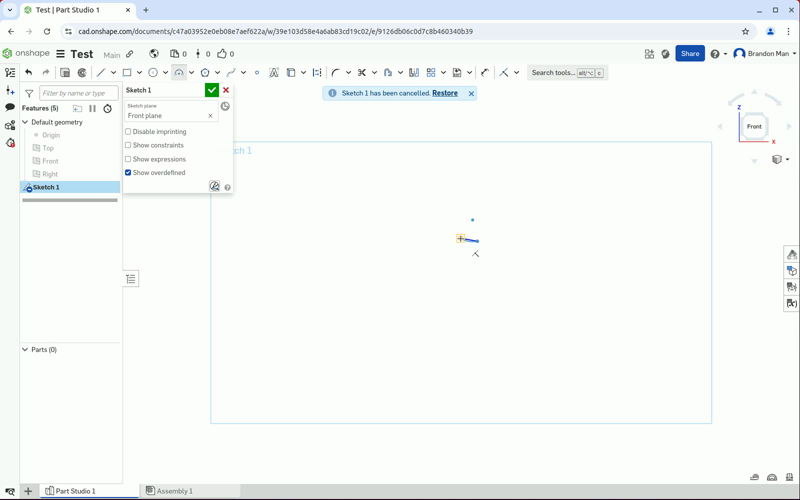
mouse_move(468, 239)
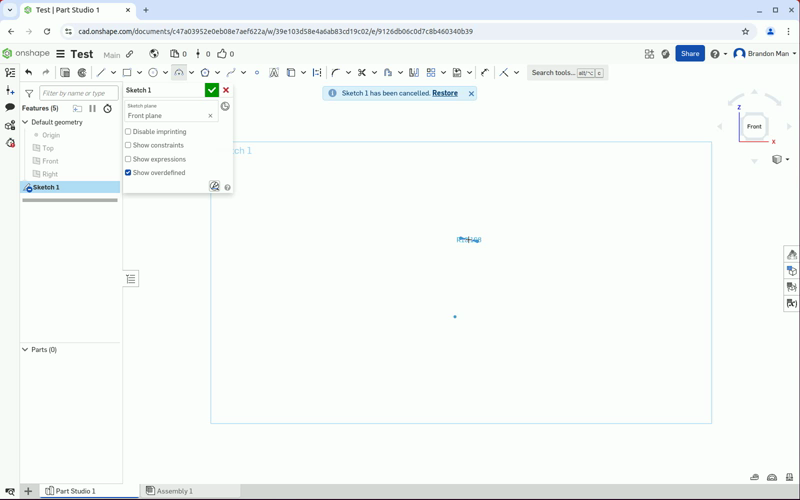
click(468, 239)
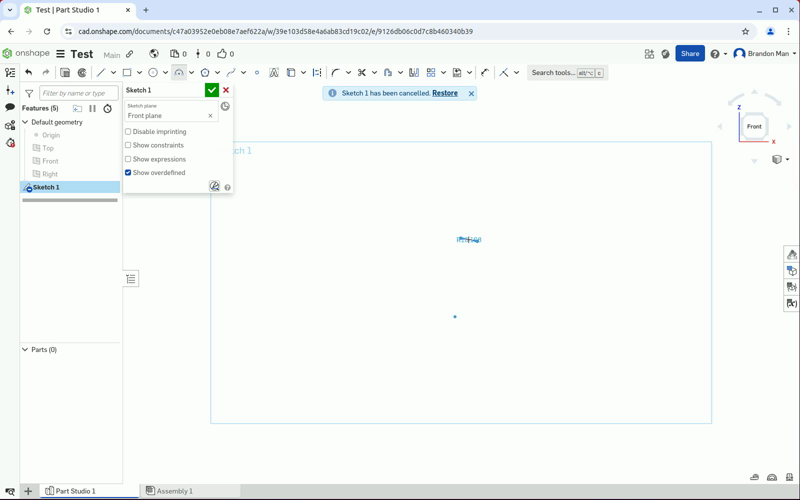
key_up(shift)
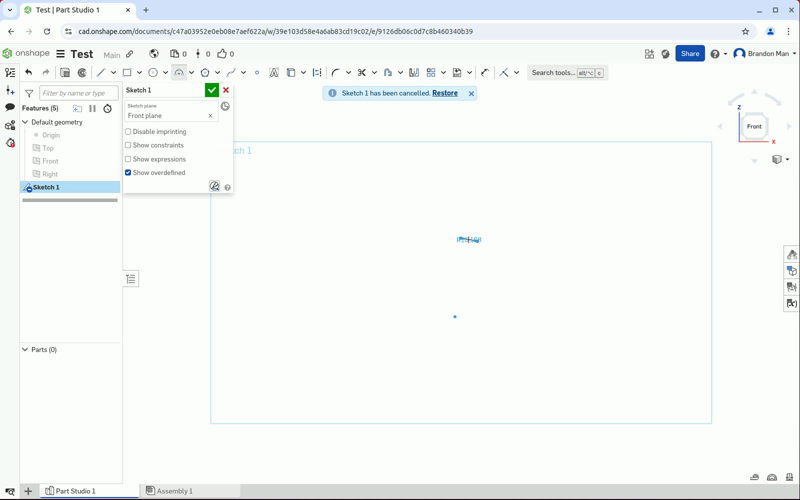
key(esc)
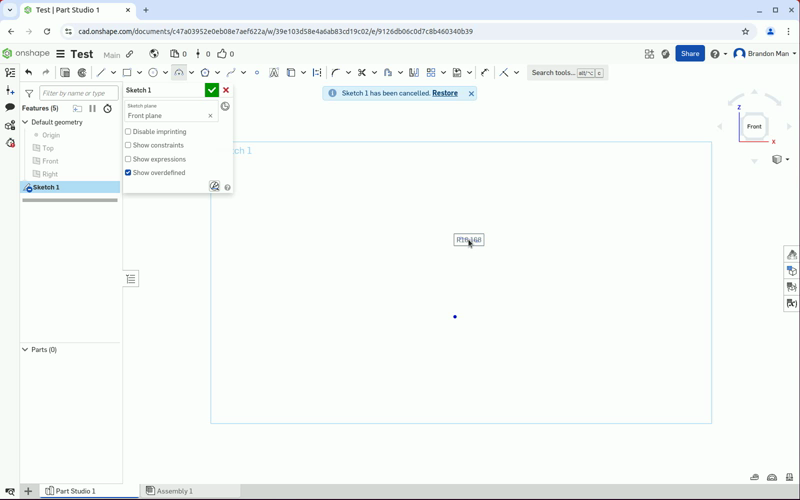
mouse_move(473, 240)
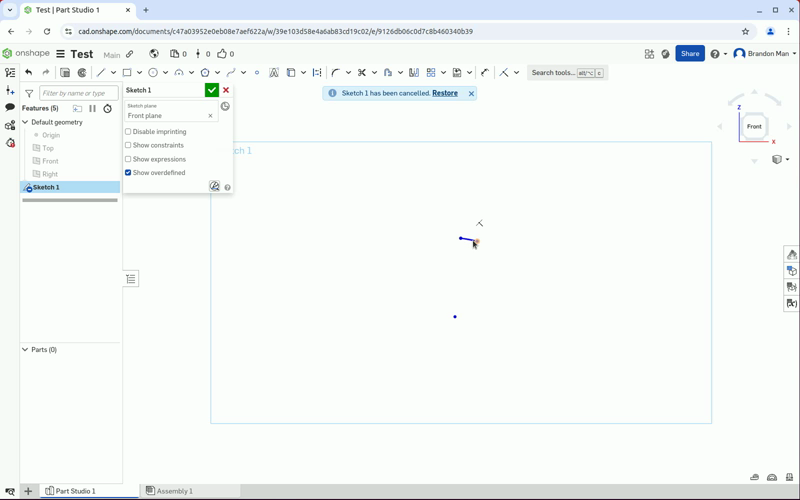
scroll(6)
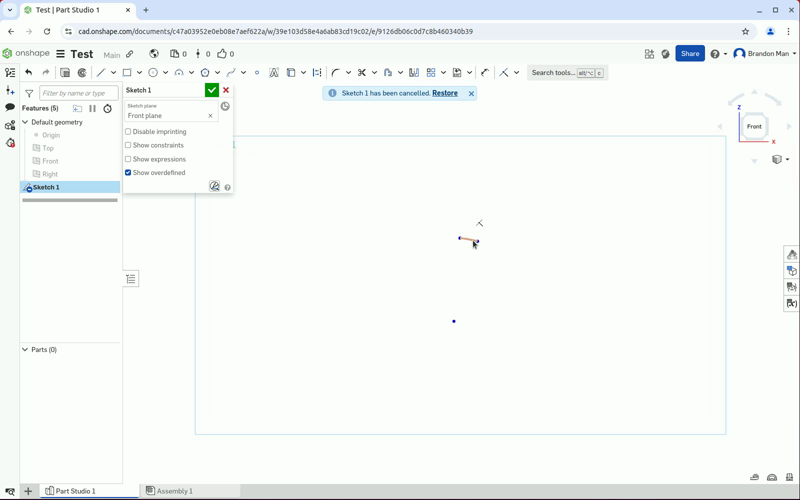
scroll(6)
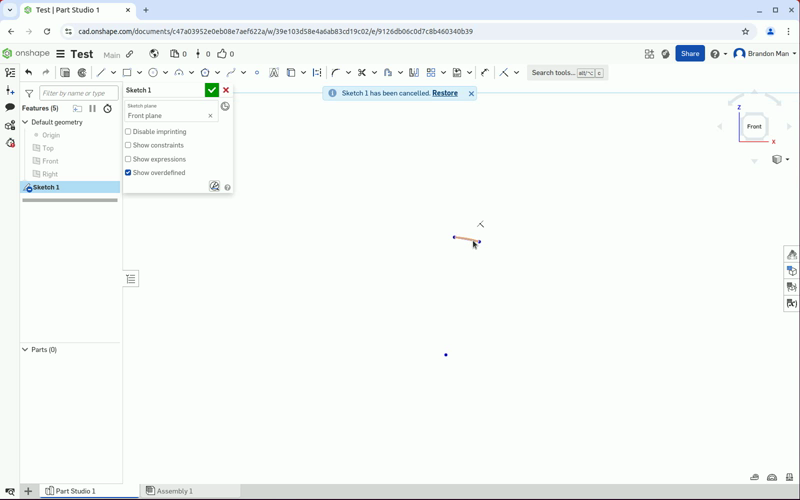
scroll(6)
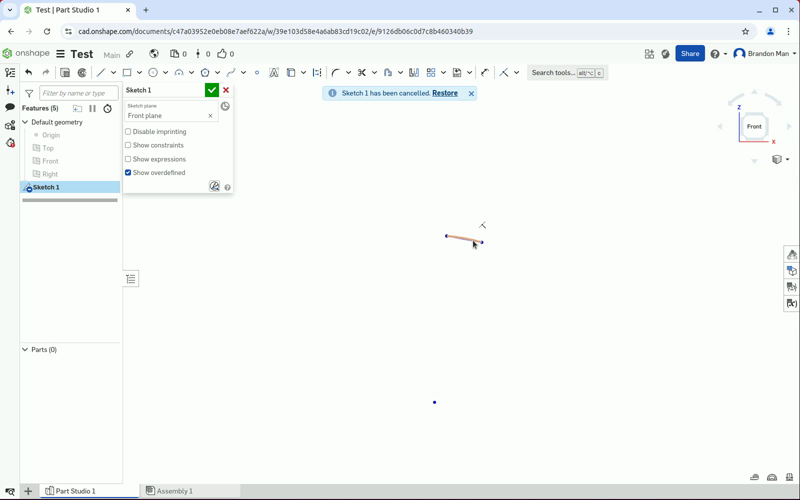
scroll(6)
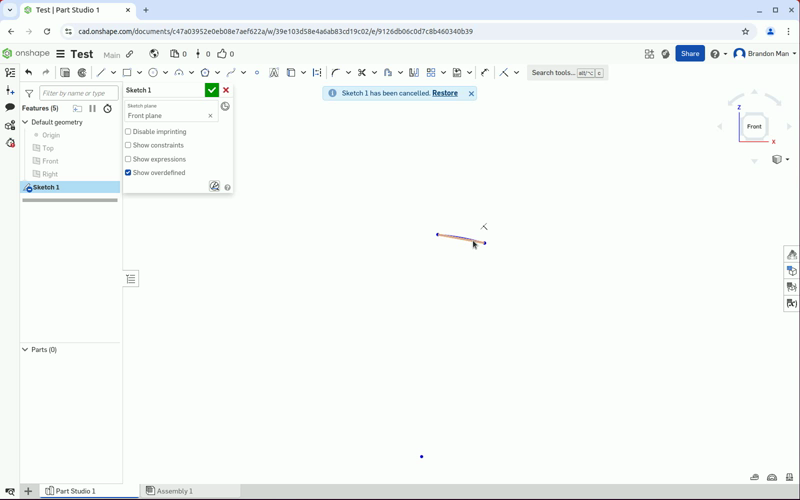
scroll(6)
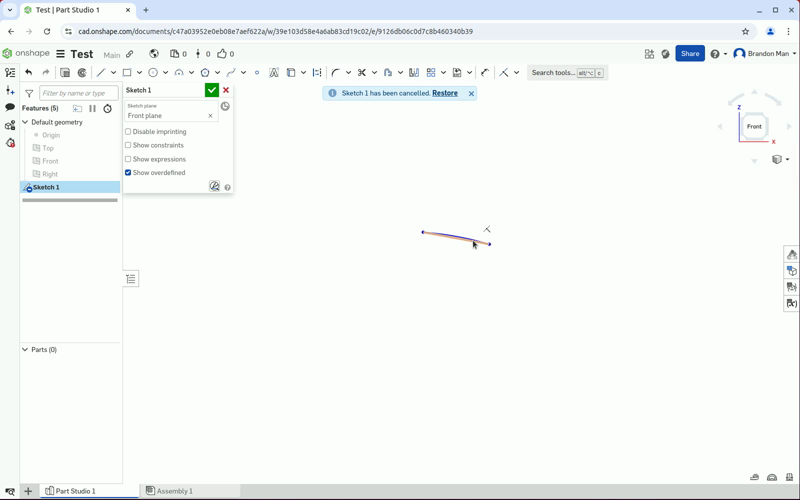
scroll(6)
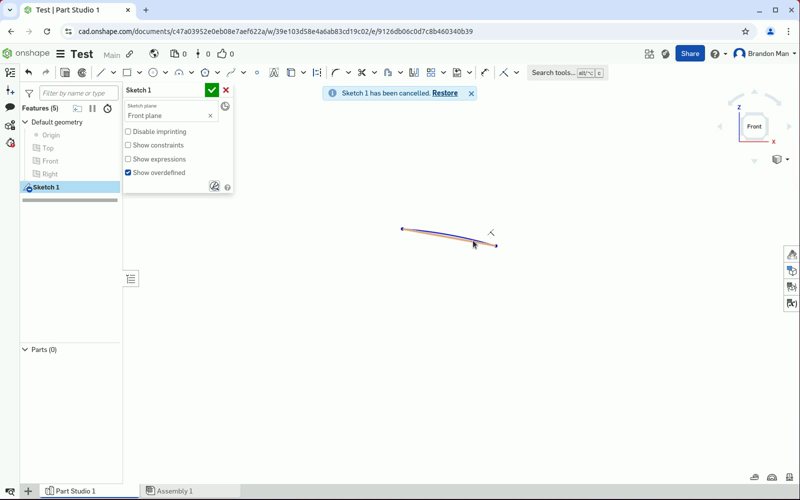
scroll(6)
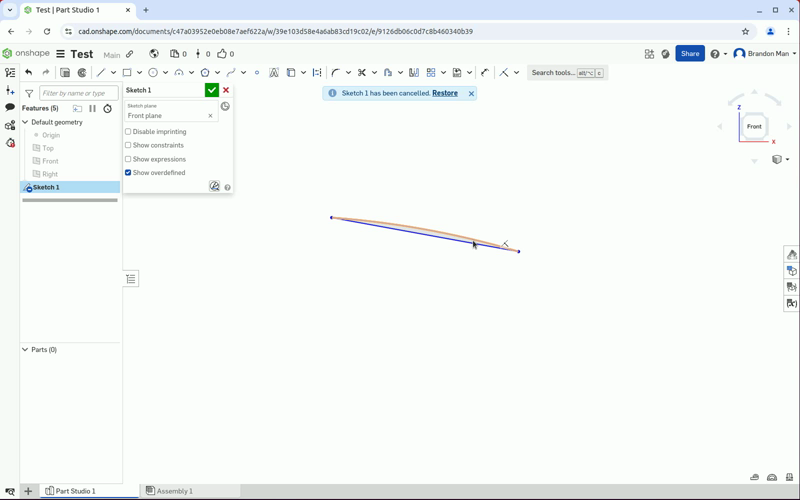
click(473, 240)
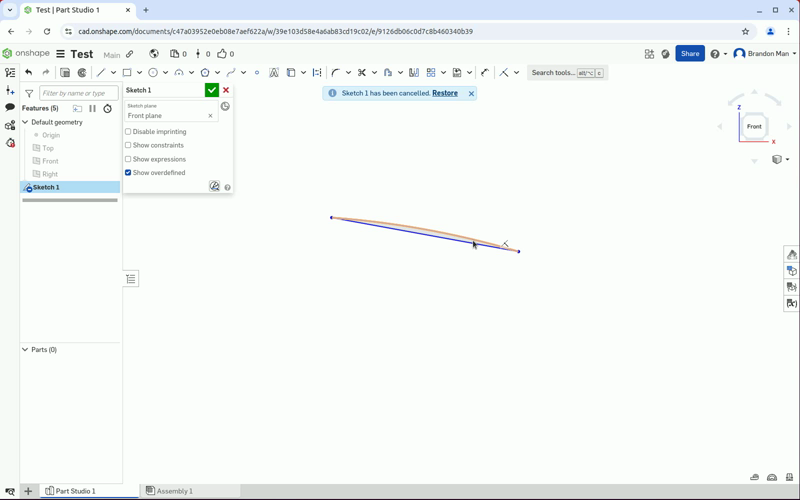
scroll(-6)
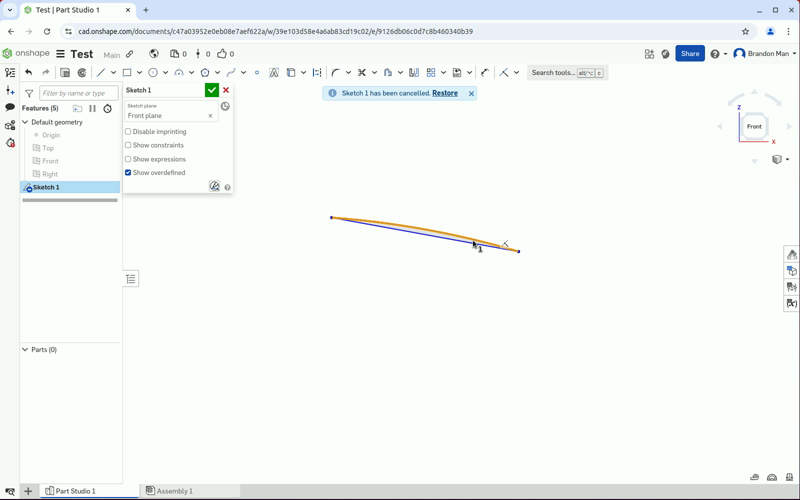
scroll(-6)
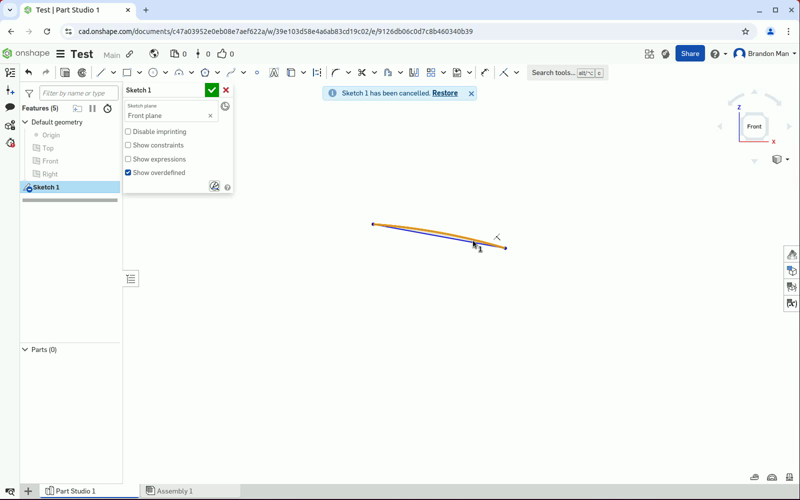
scroll(-6)
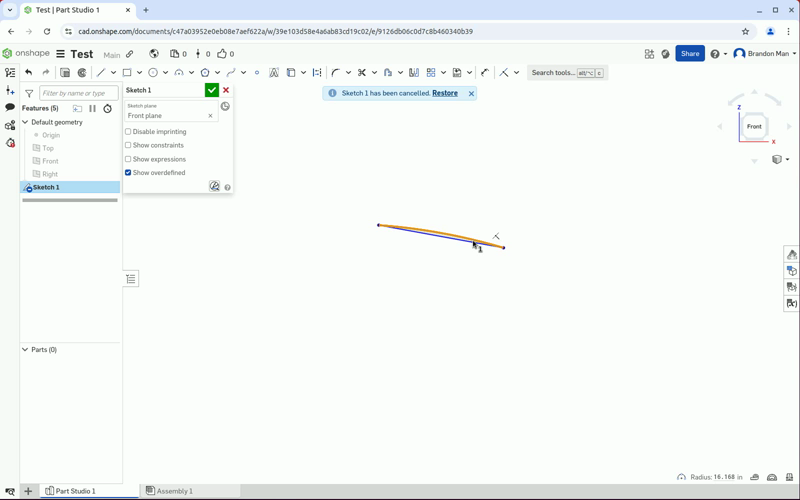
scroll(-6)
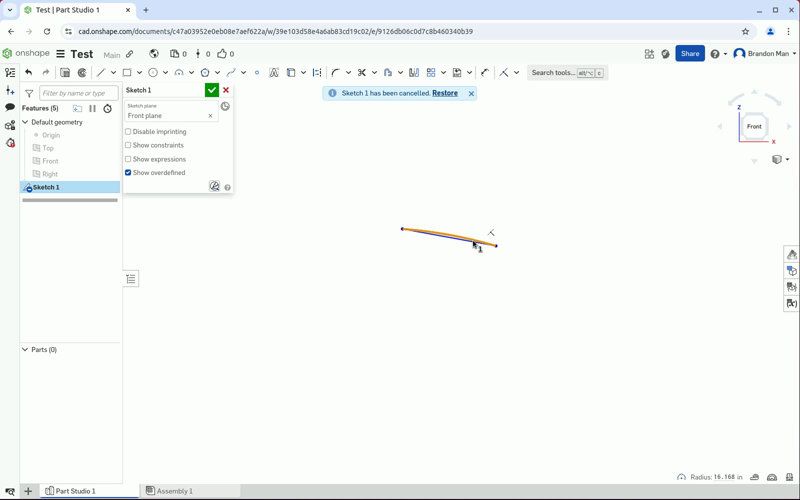
scroll(-6)
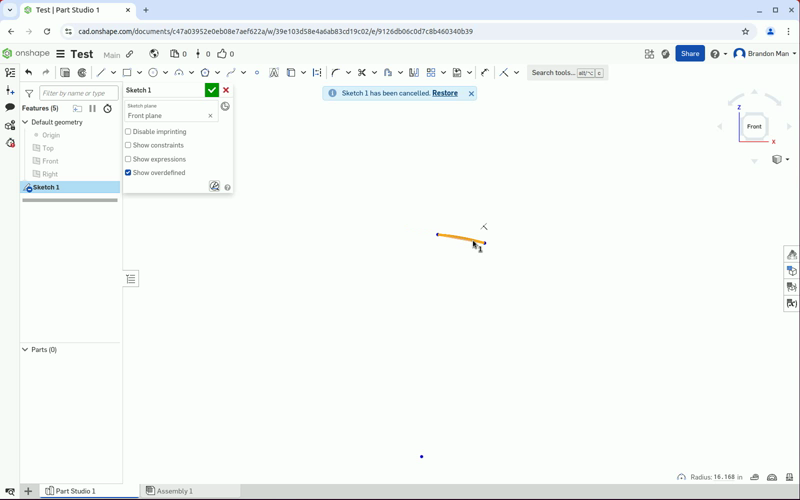
scroll(-6)
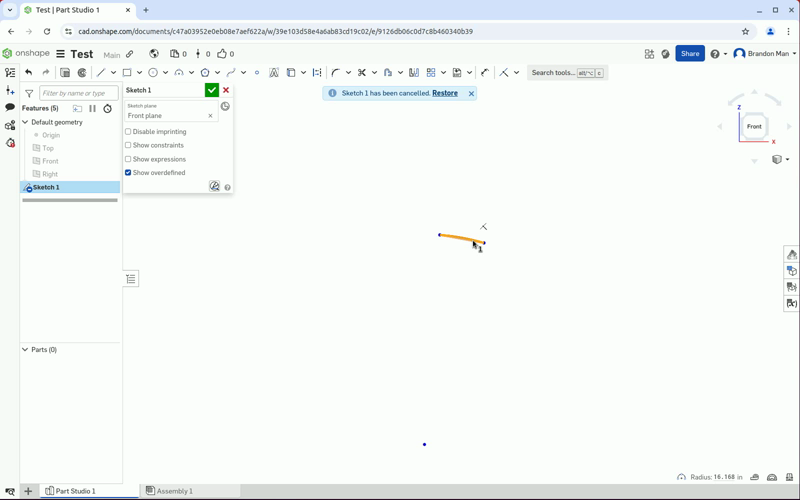
scroll(-6)
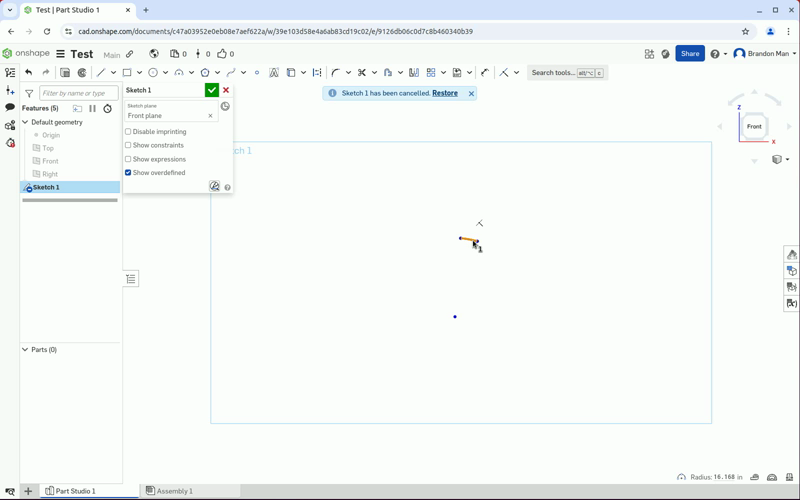
mouse_move(73, 352)
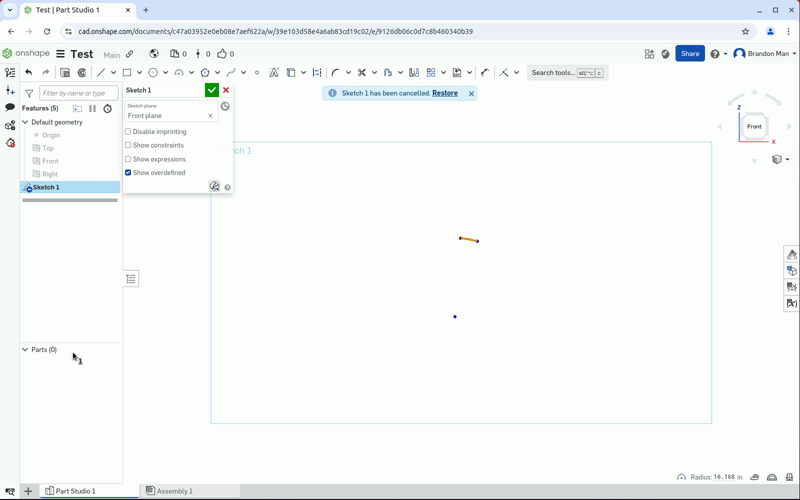
key(shift+y)
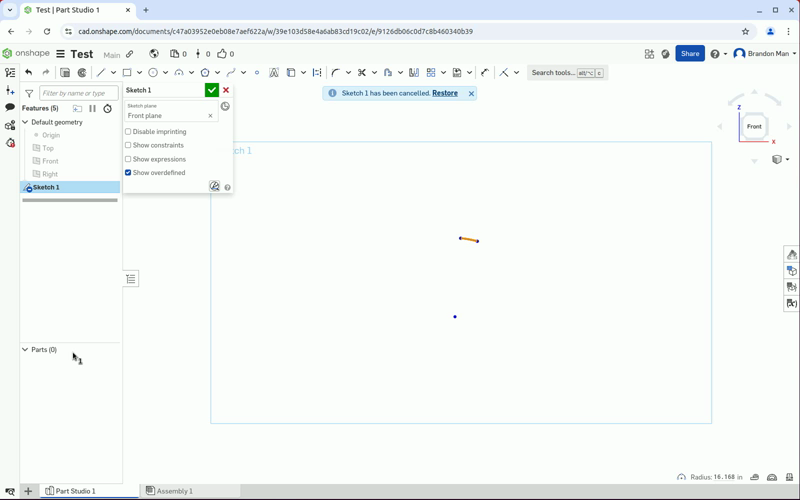
key(shift+e)
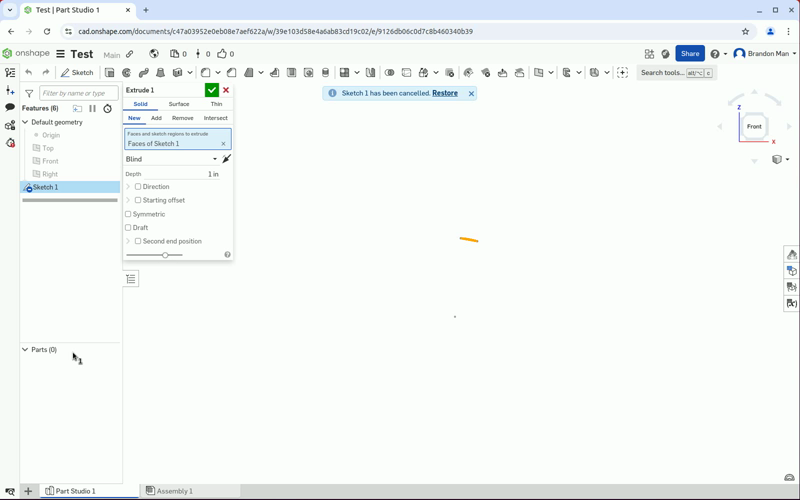
mouse_move(143, 106)
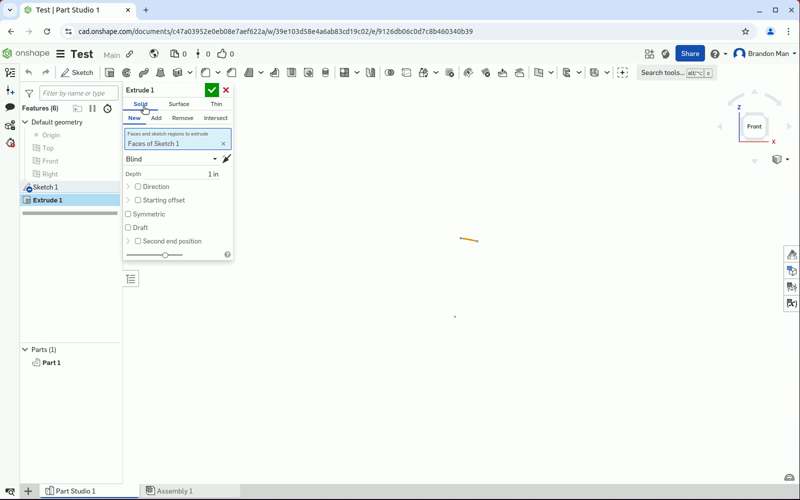
click(143, 106)
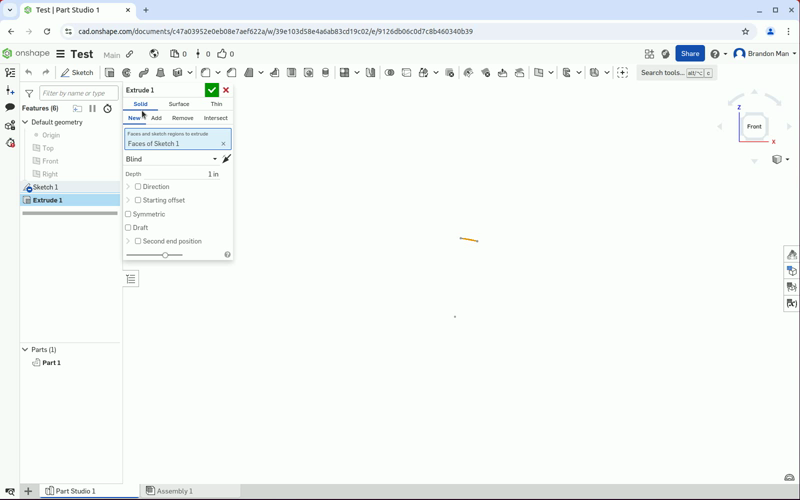
mouse_move(137, 120)
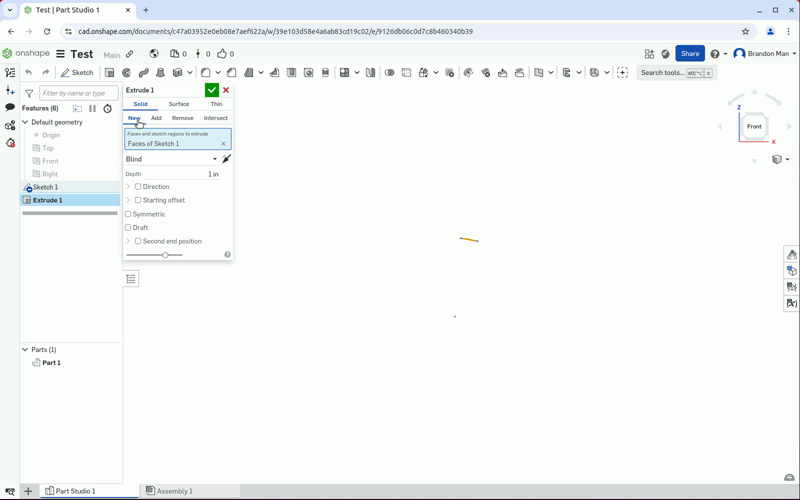
click(137, 120)
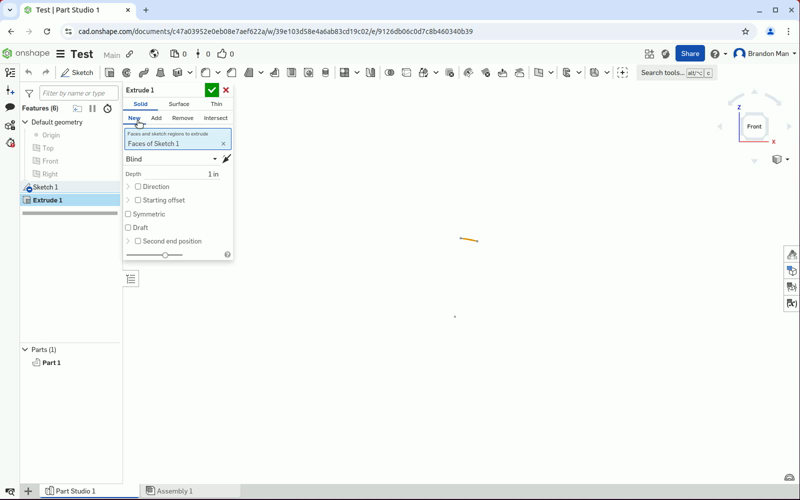
key(tab, 4)
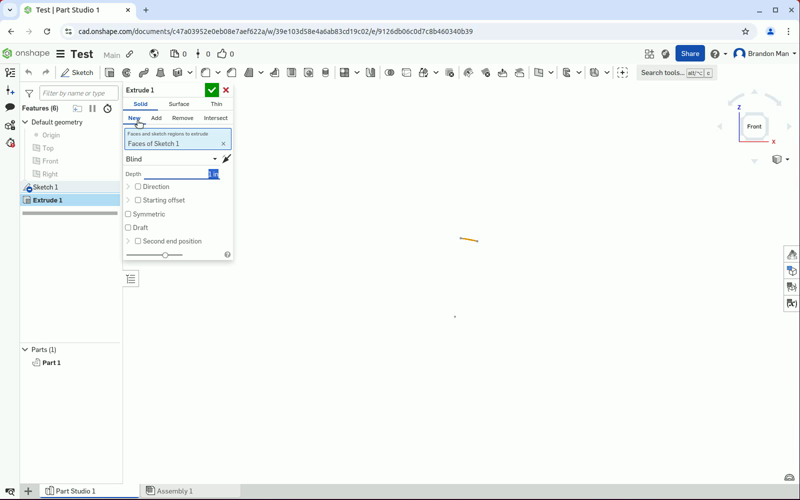
text(7.943)
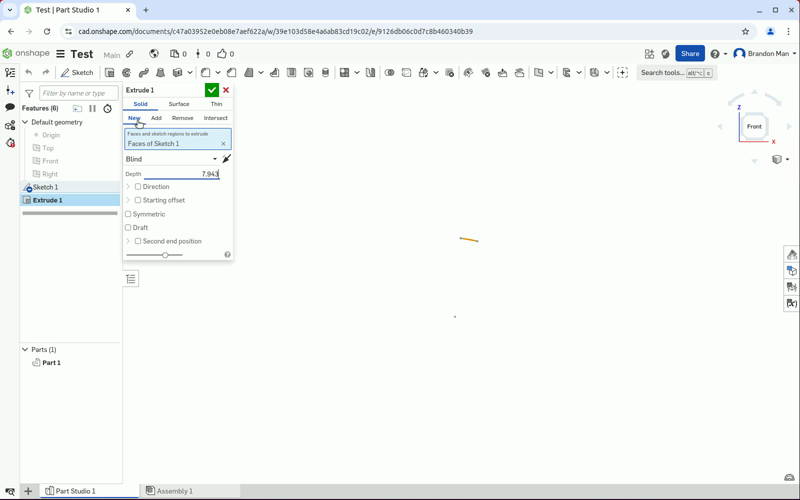
key(enter)
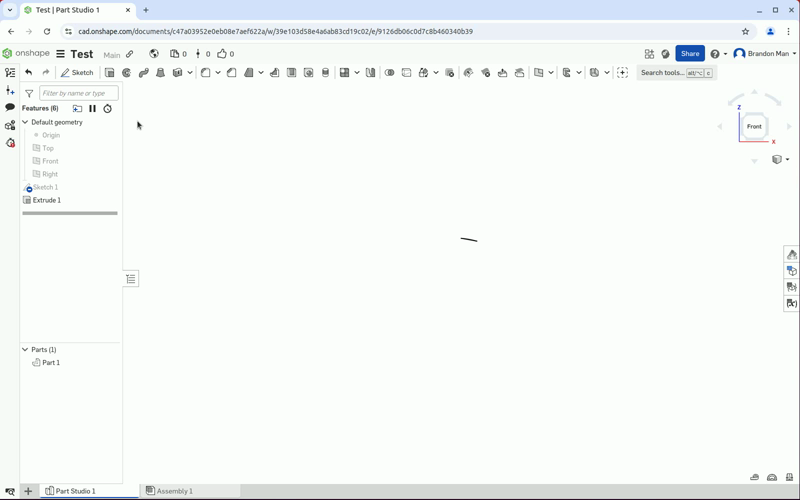
key(shift+h)
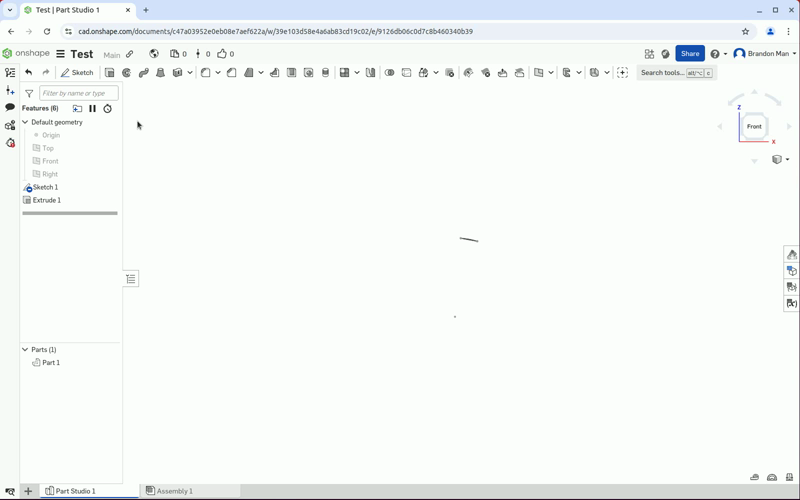
key(shift+h)
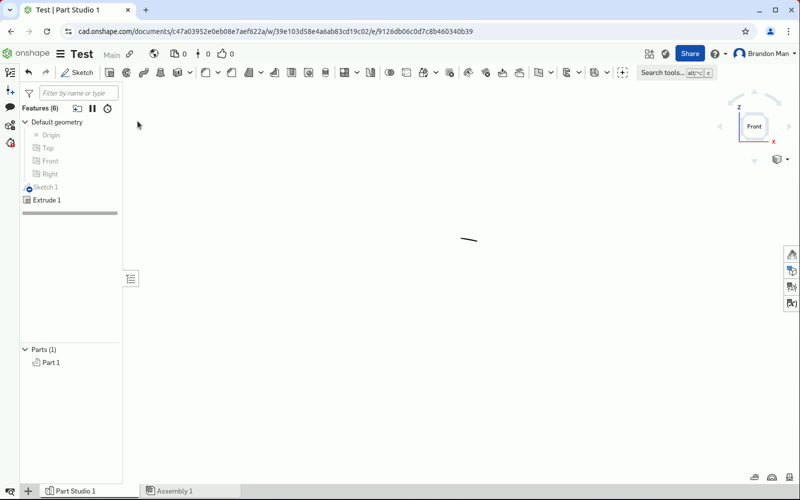
mouse_move(73, 189)
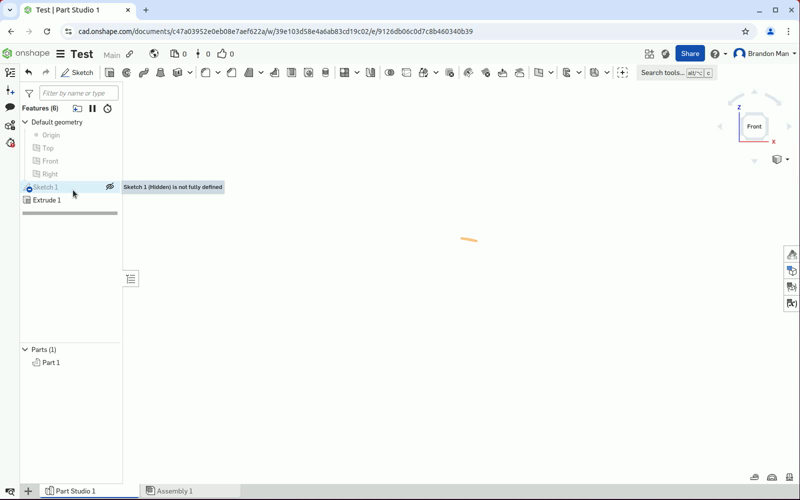
click(73, 189)
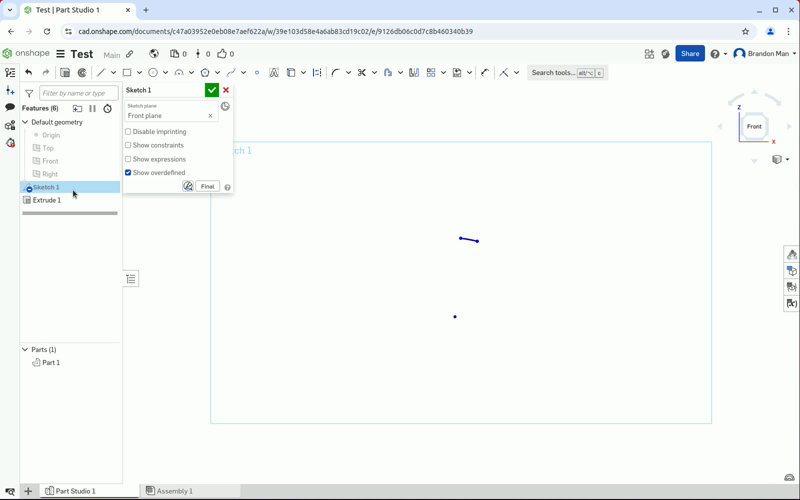
mouse_move(229, 92)
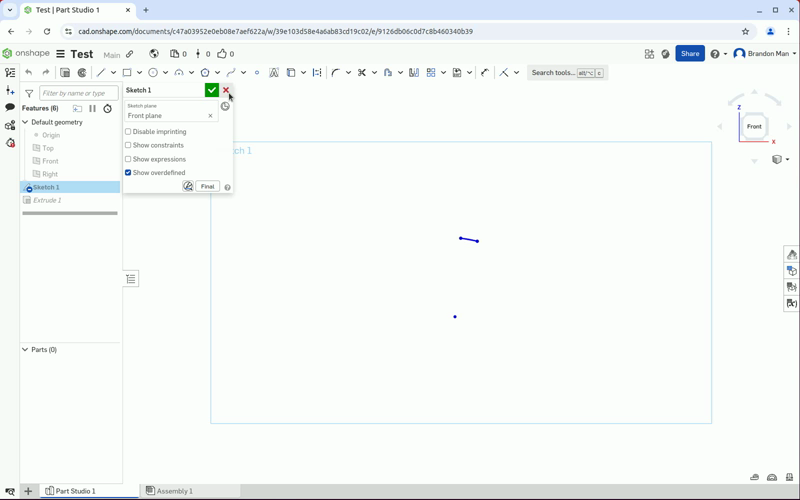
click(229, 92)
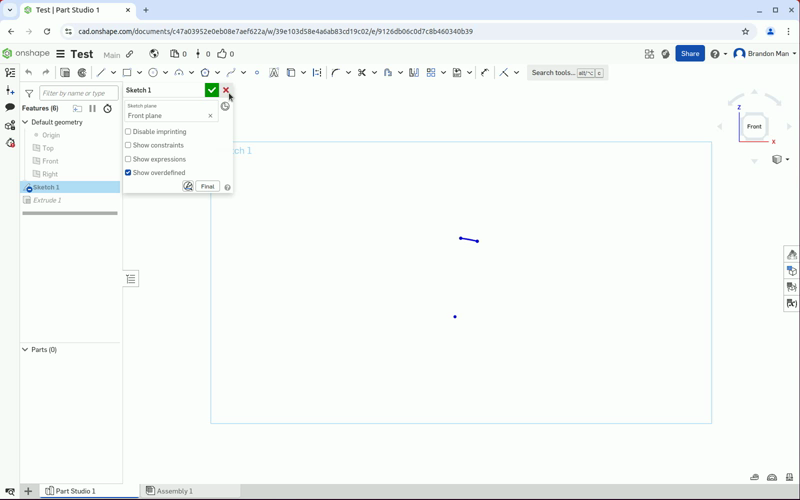
key(shift+s)
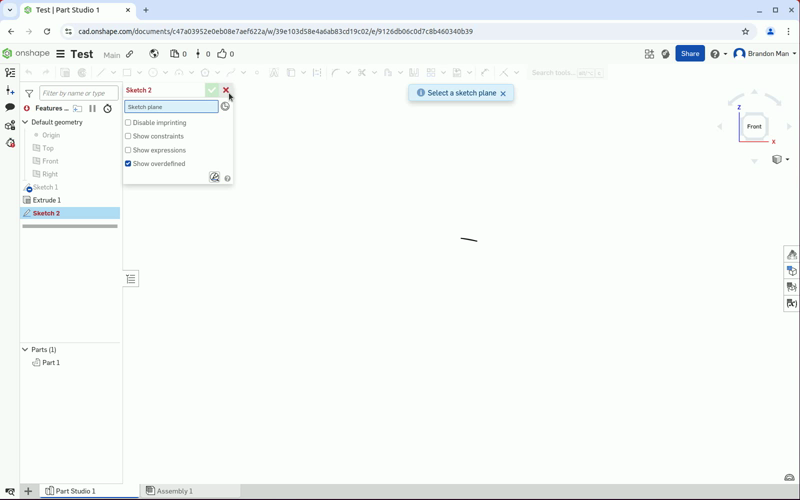
mouse_move(73, 163)
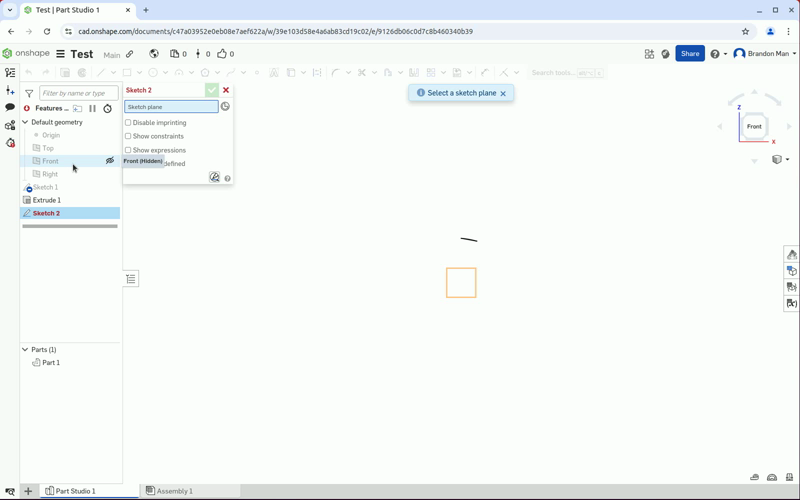
click(73, 163)
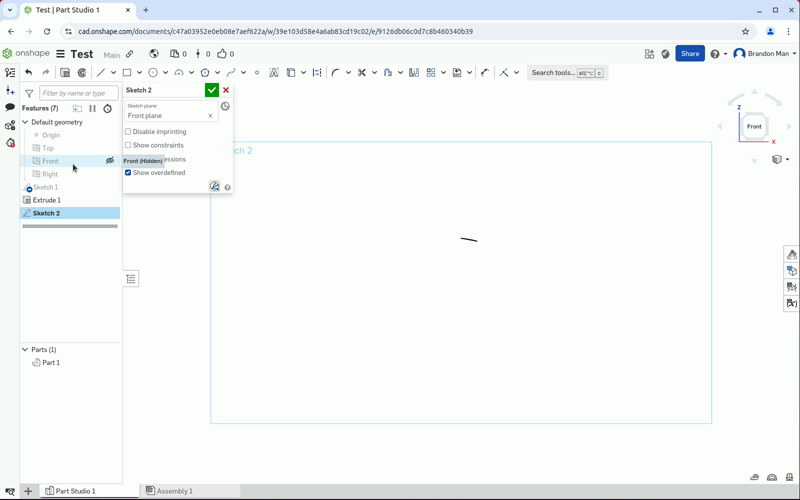
mouse_move(73, 352)
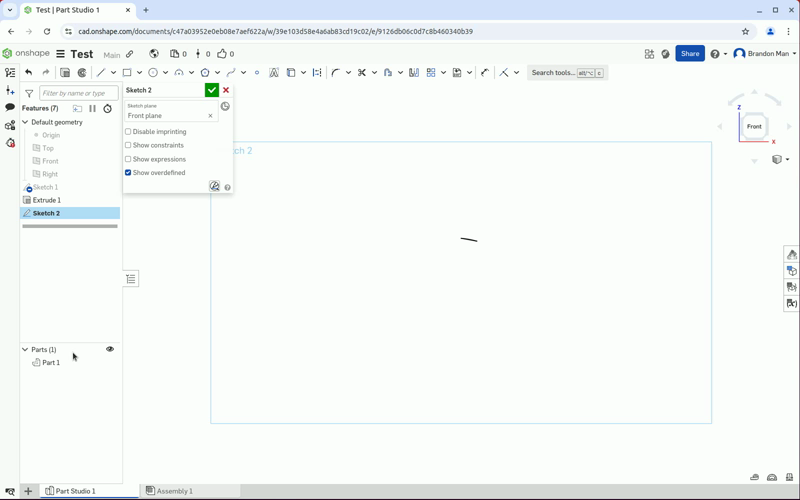
key(y)
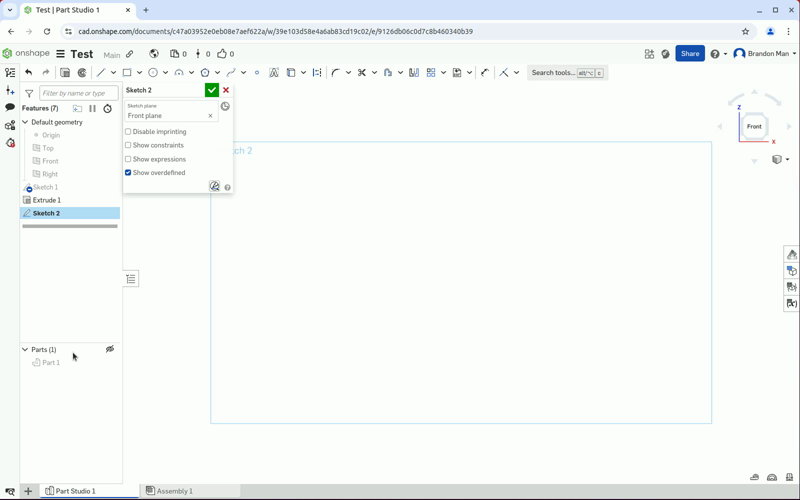
key(a)
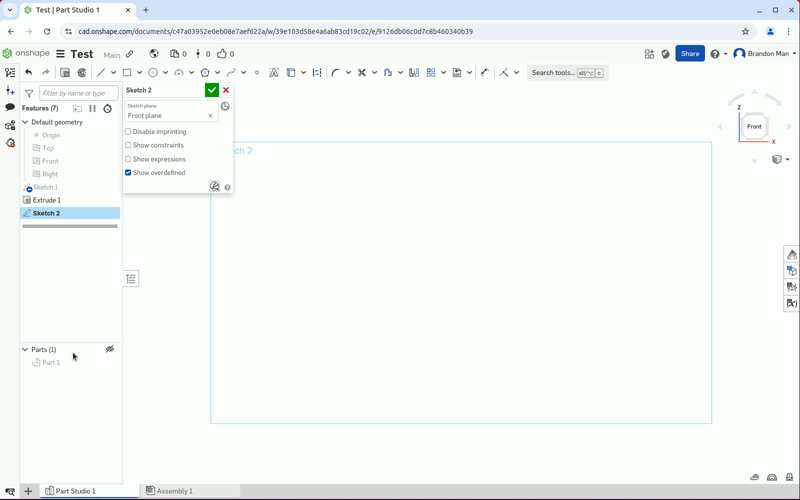
key_down(shift)
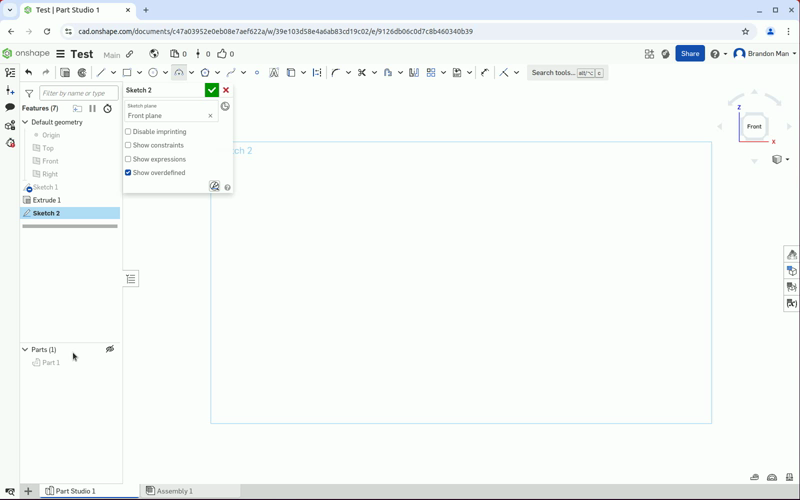
mouse_move(460, 327)
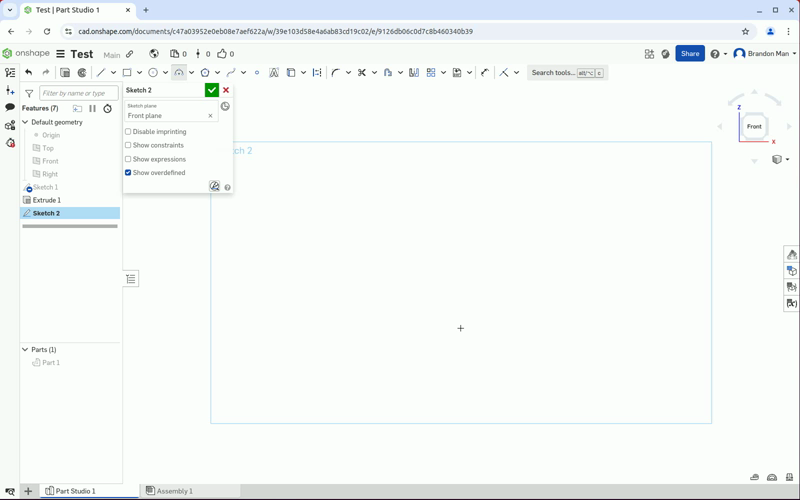
click(460, 327)
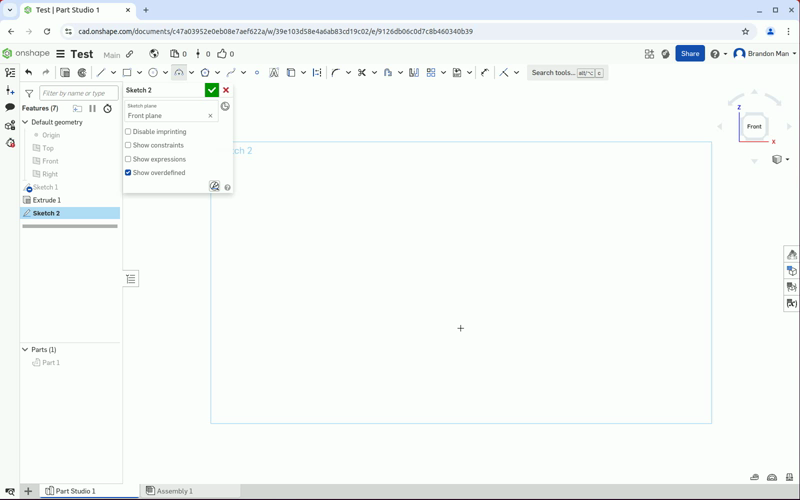
key_up(shift)
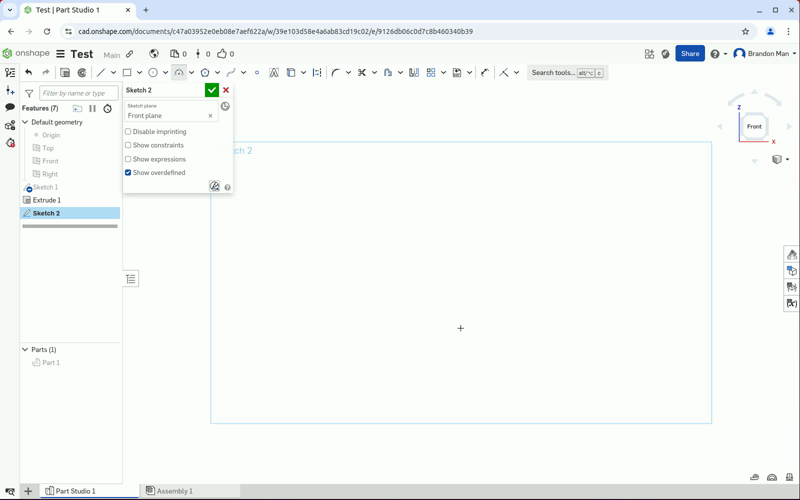
key_down(shift)
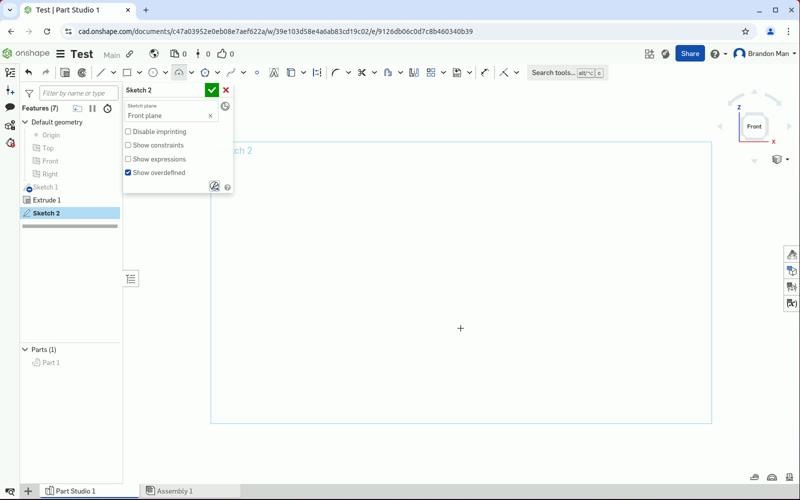
mouse_move(477, 324)
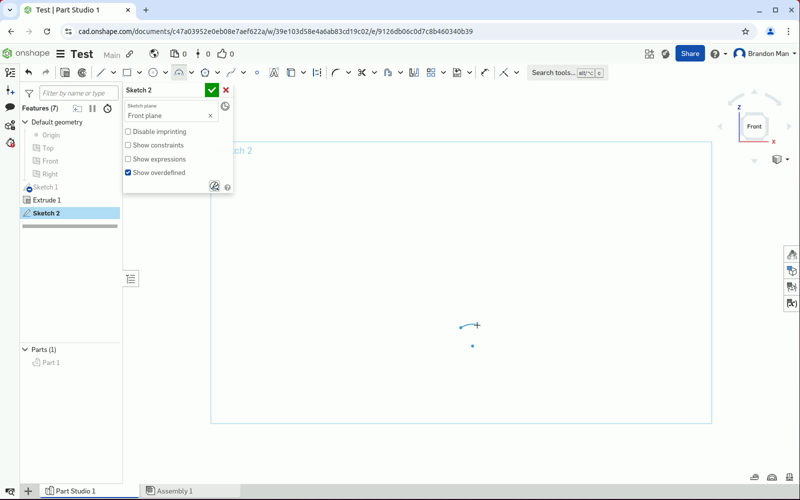
click(477, 324)
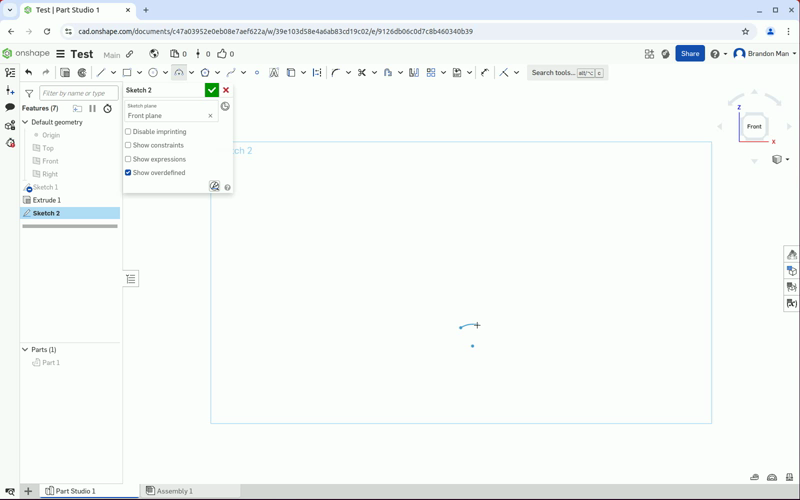
mouse_move(468, 326)
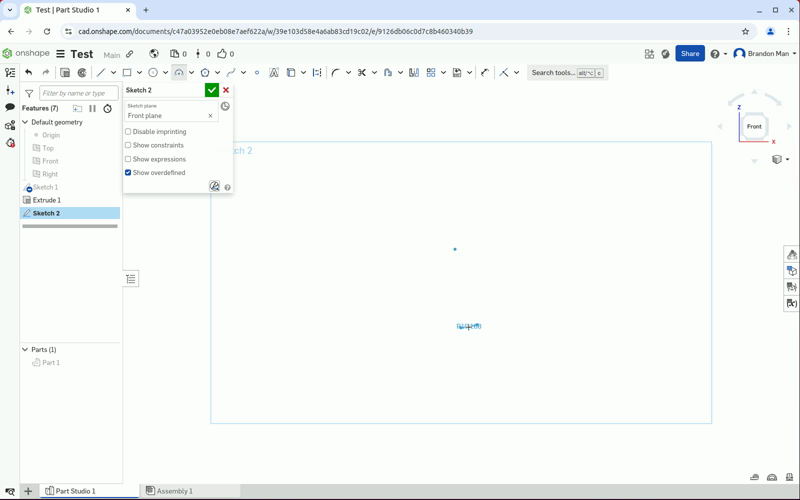
click(468, 326)
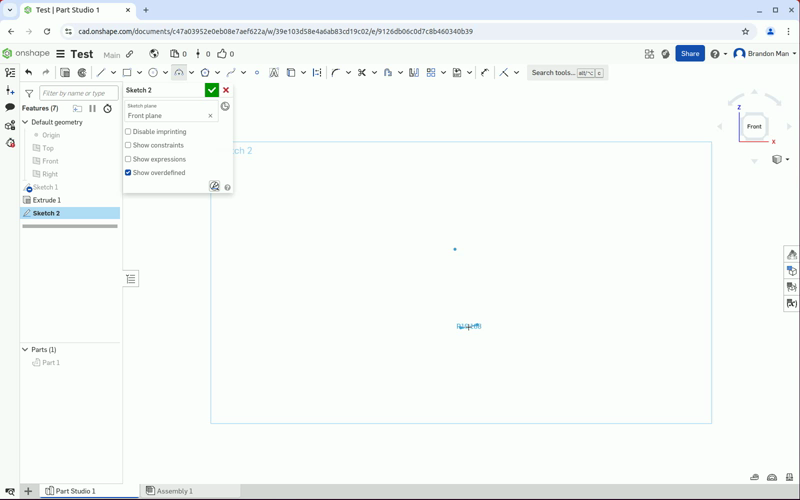
key_up(shift)
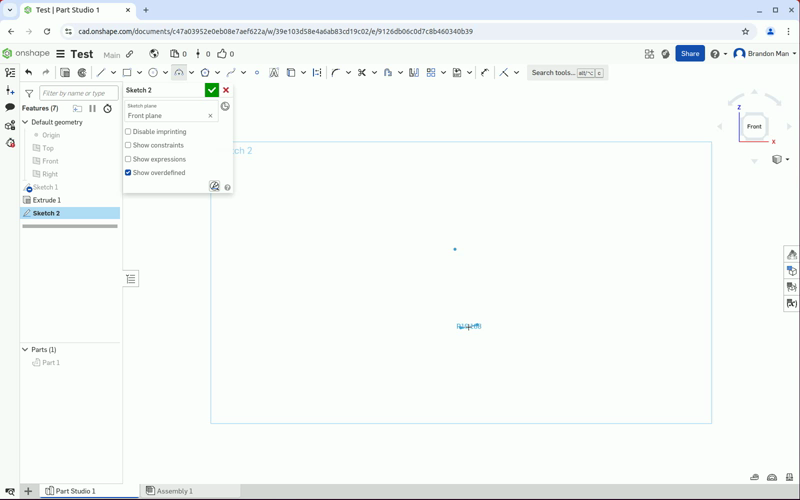
key(esc)
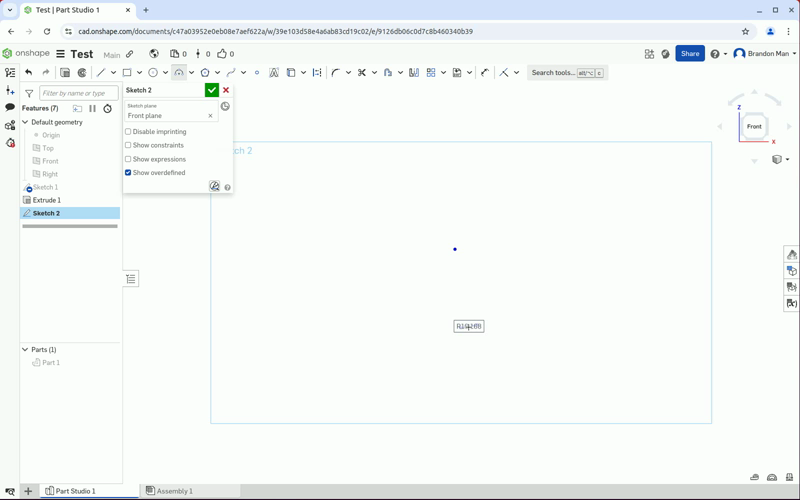
key(l)
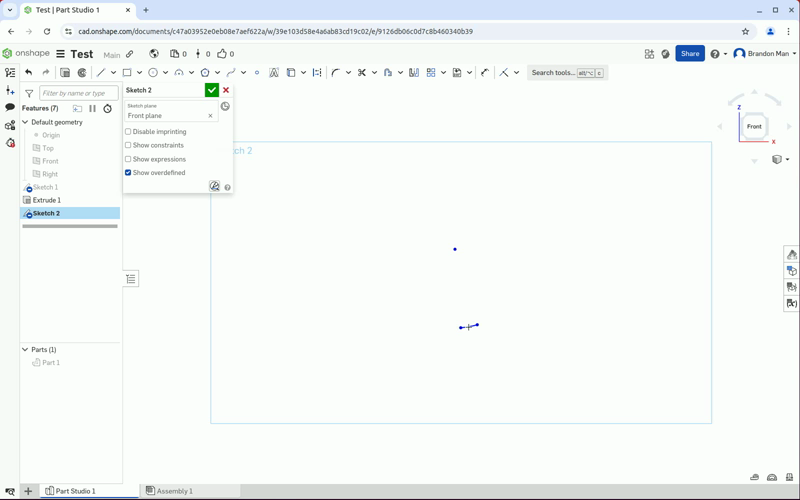
mouse_move(477, 324)
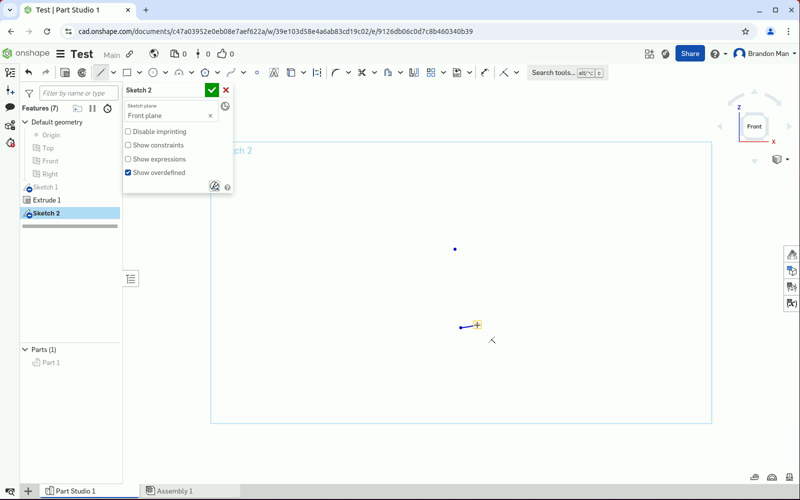
click(477, 324)
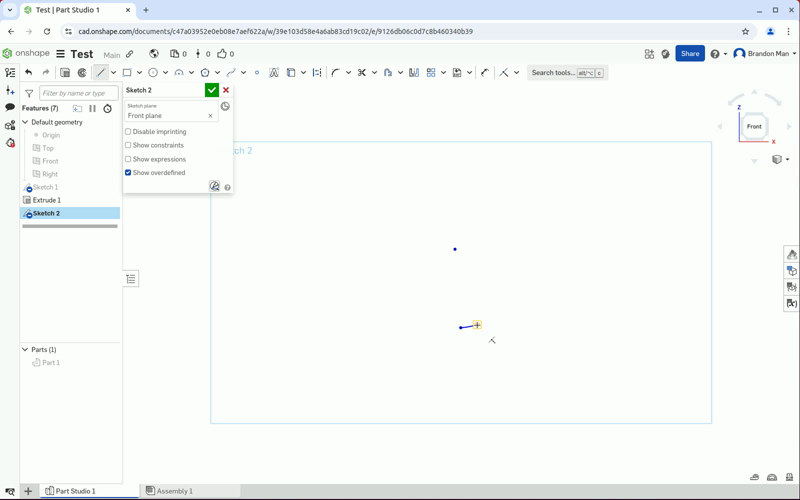
mouse_move(507, 324)
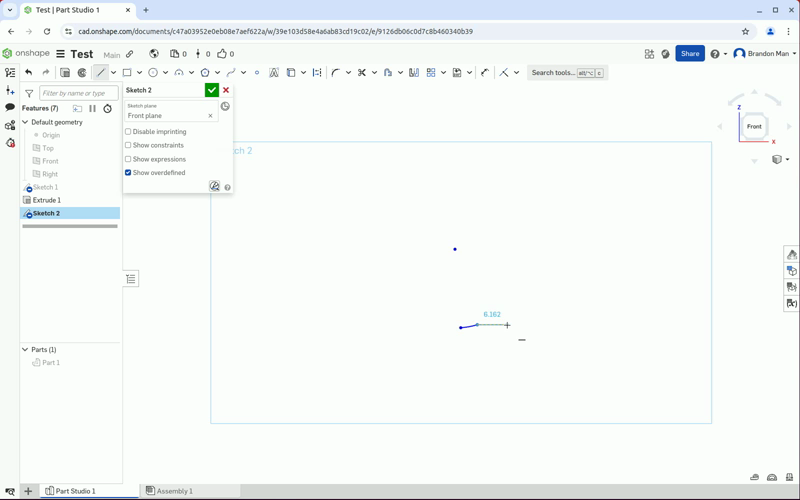
key_down(shift)
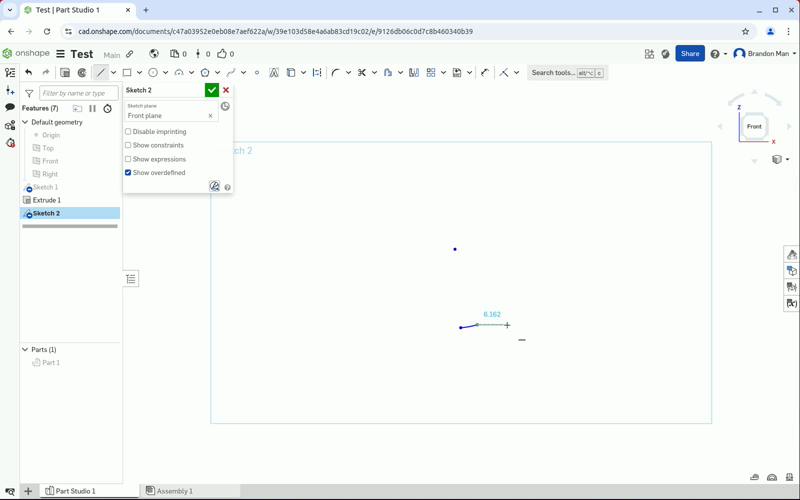
mouse_move(460, 327)
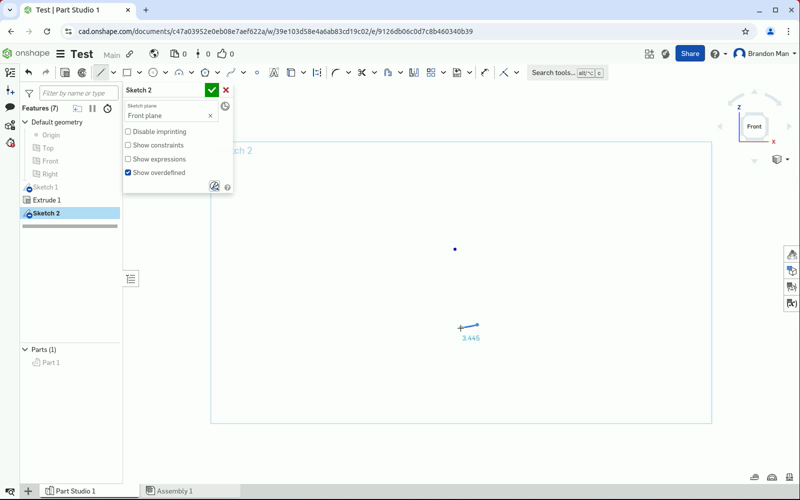
key_up(shift)
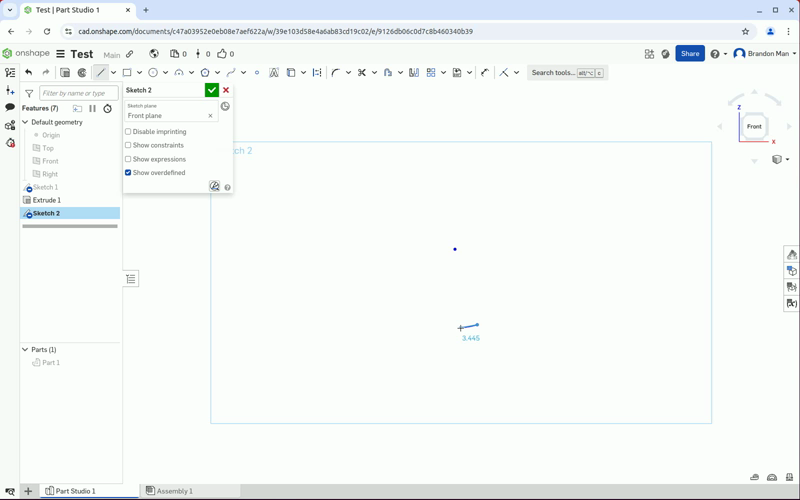
click(460, 327)
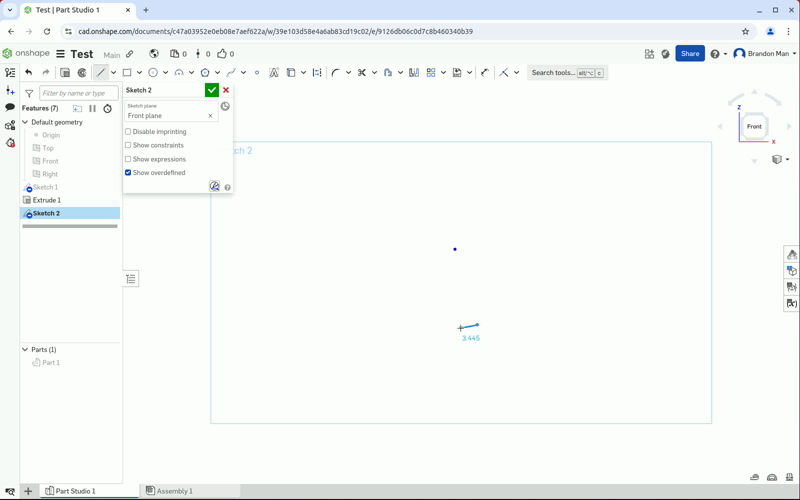
key(esc)
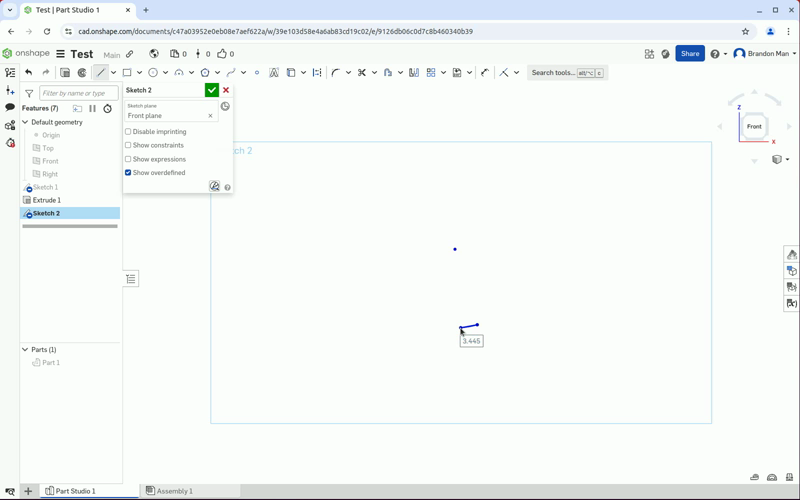
mouse_move(469, 326)
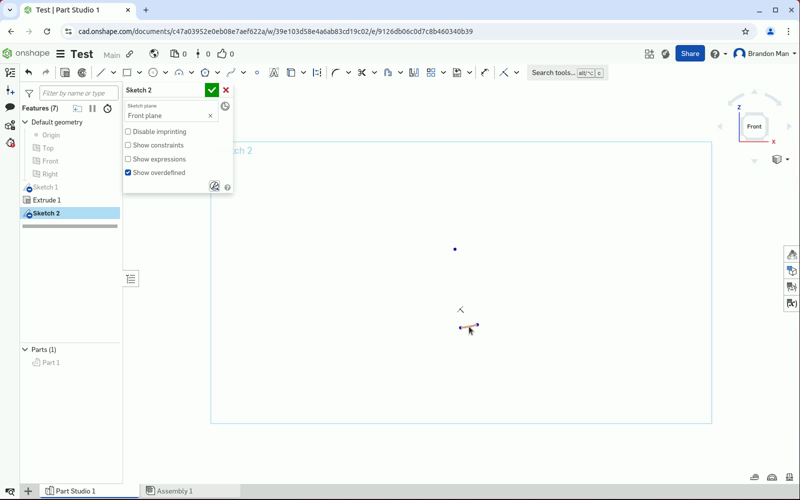
scroll(6)
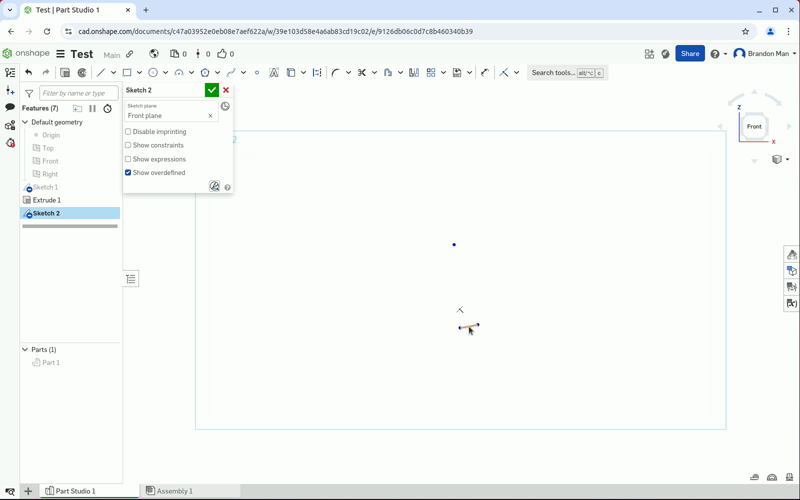
scroll(6)
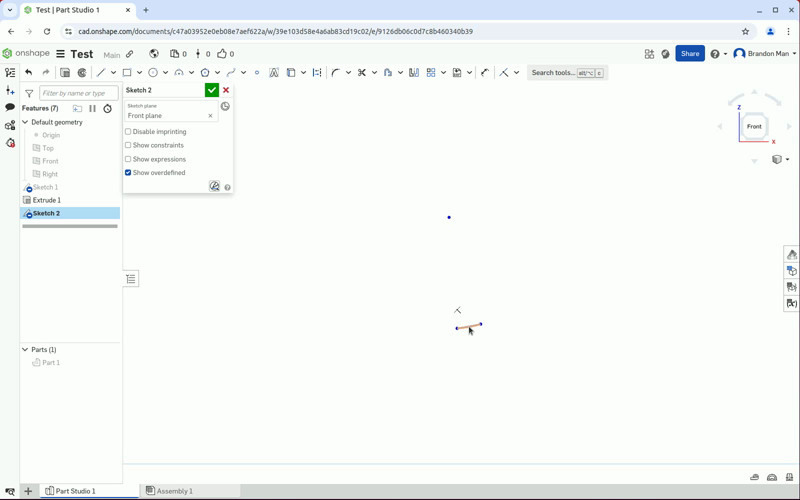
scroll(6)
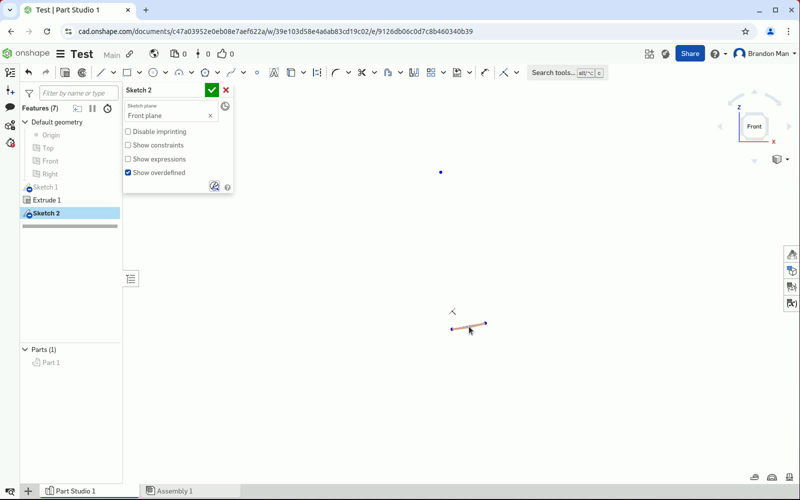
scroll(6)
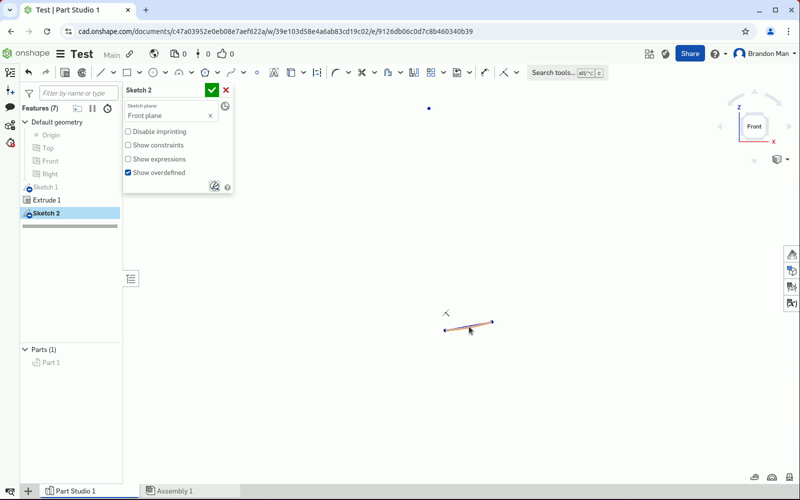
scroll(6)
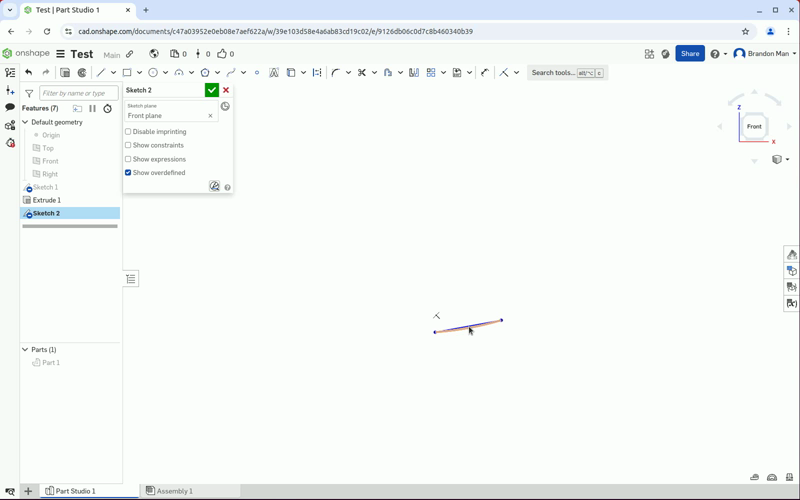
scroll(6)
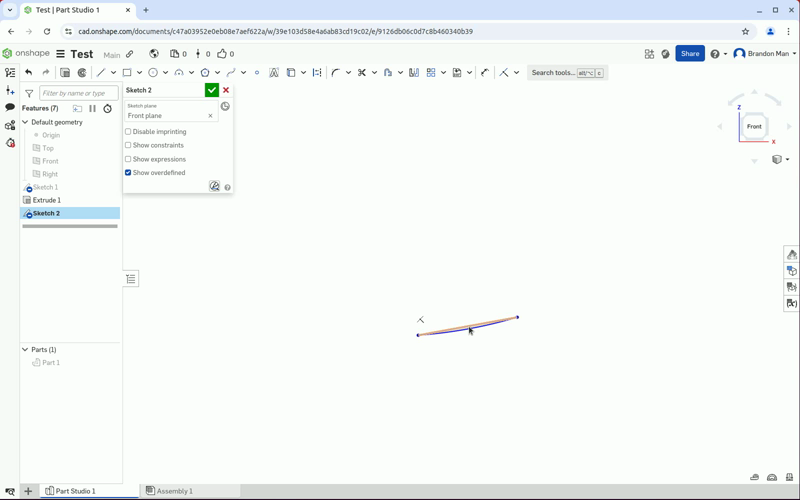
scroll(6)
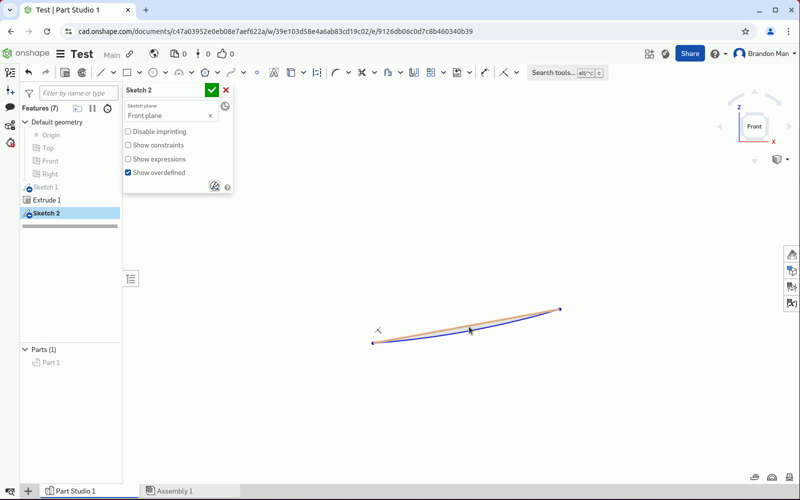
click(469, 326)
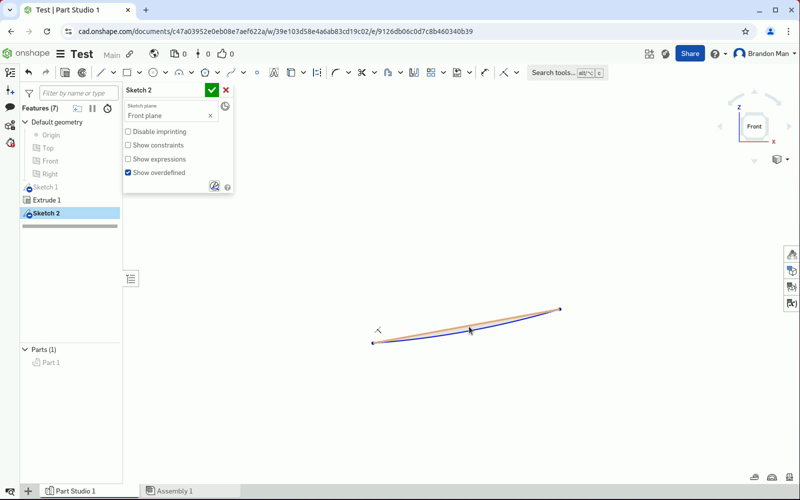
scroll(-6)
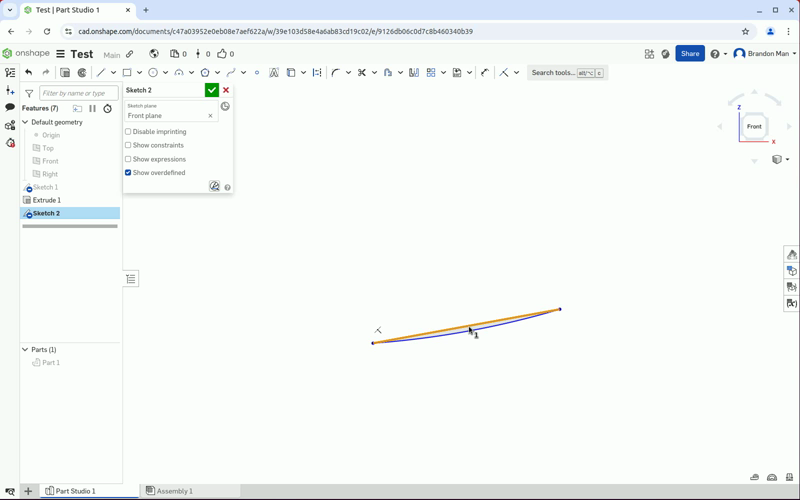
scroll(-6)
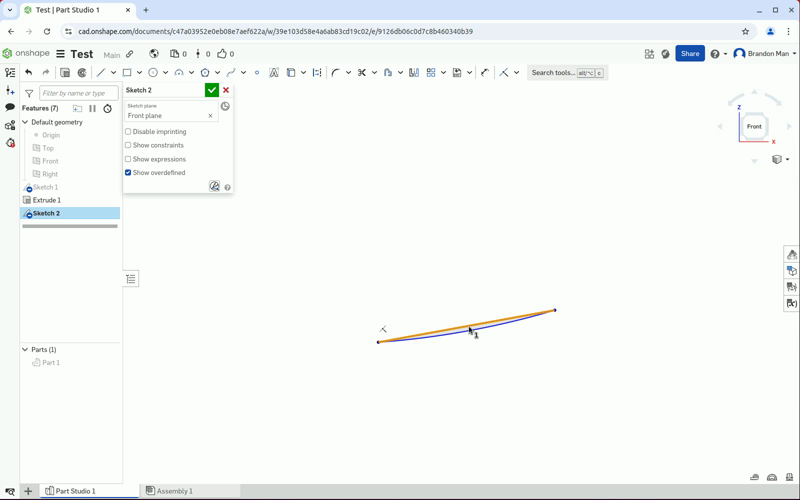
scroll(-6)
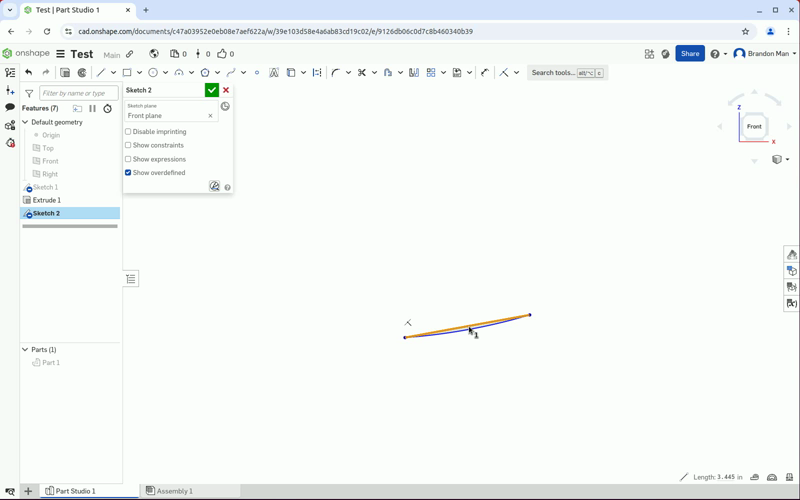
scroll(-6)
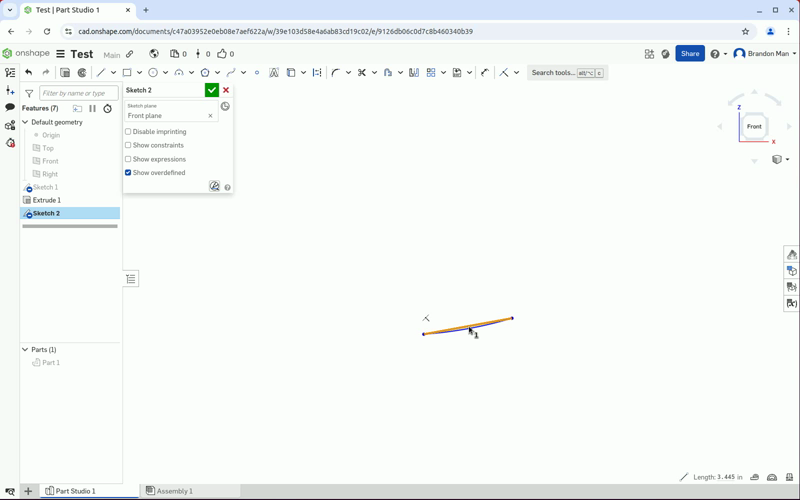
scroll(-6)
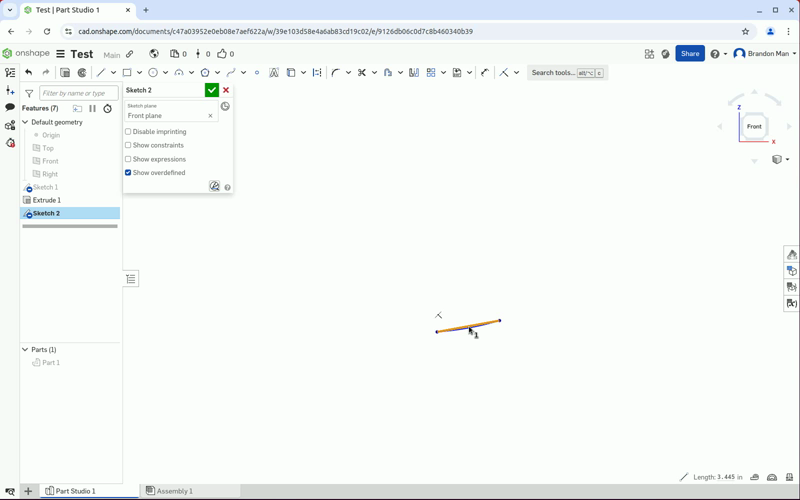
scroll(-6)
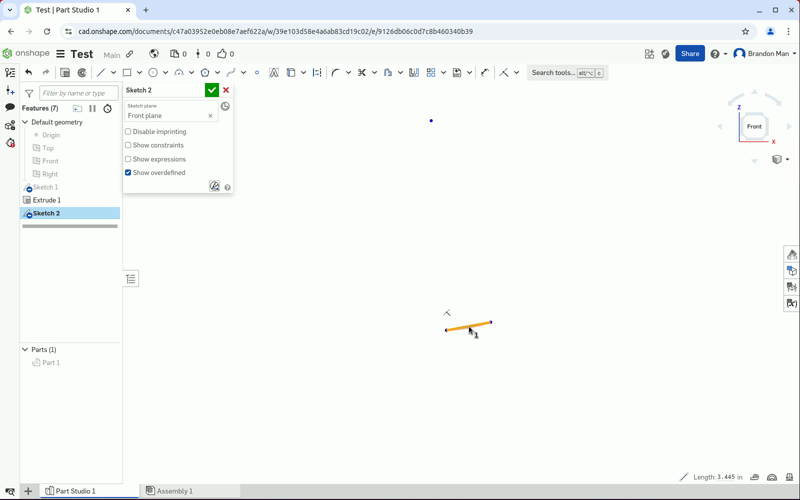
scroll(-6)
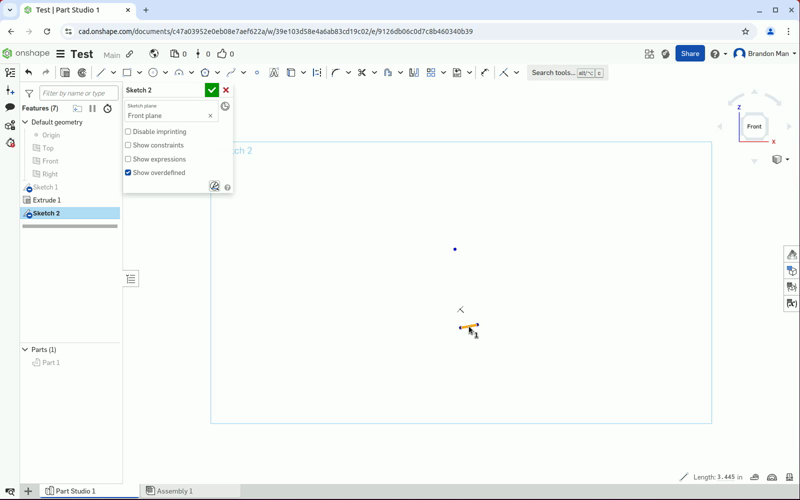
mouse_move(73, 352)
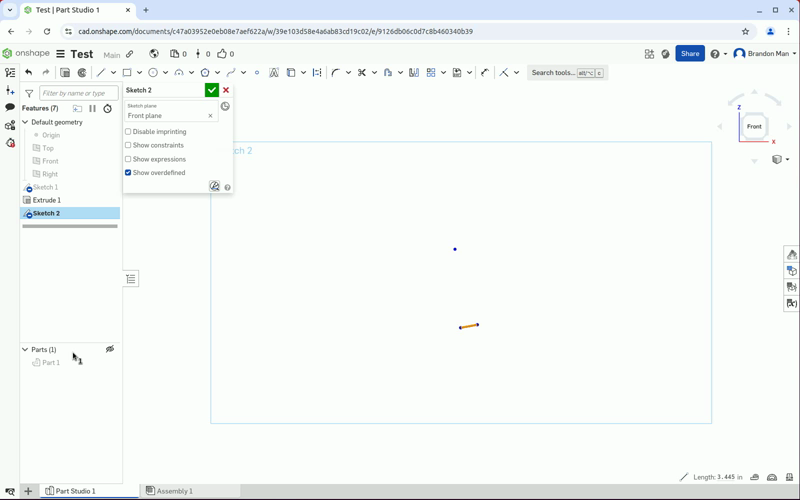
key(shift+y)
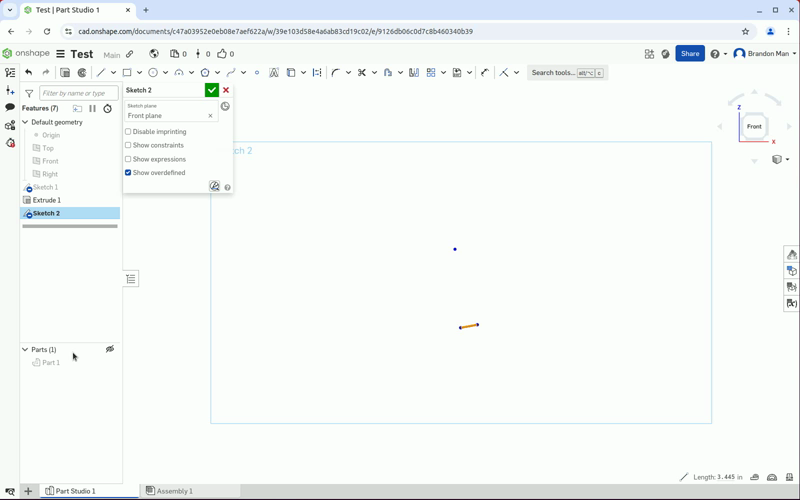
key(shift+e)
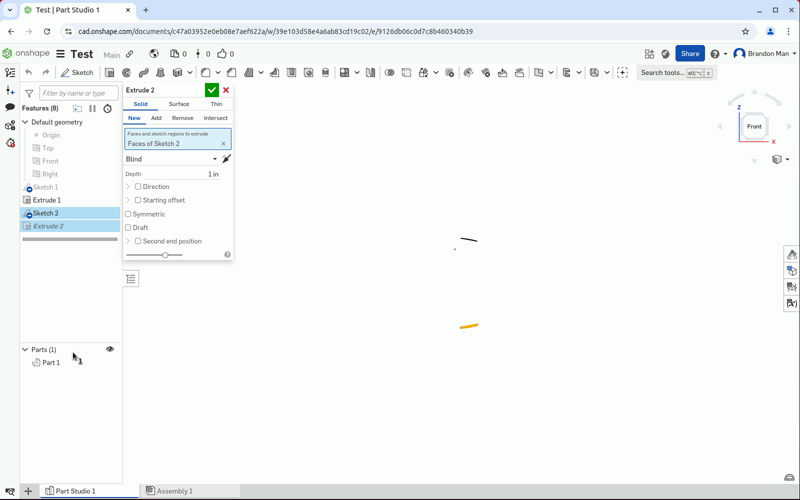
mouse_move(143, 106)
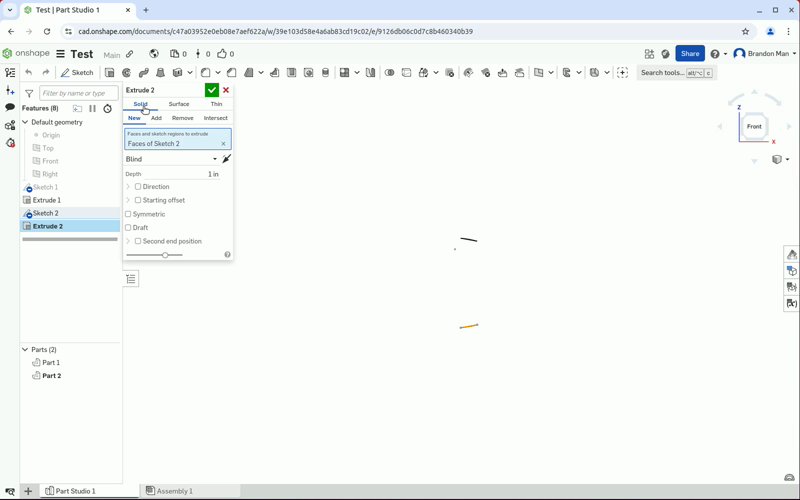
click(143, 106)
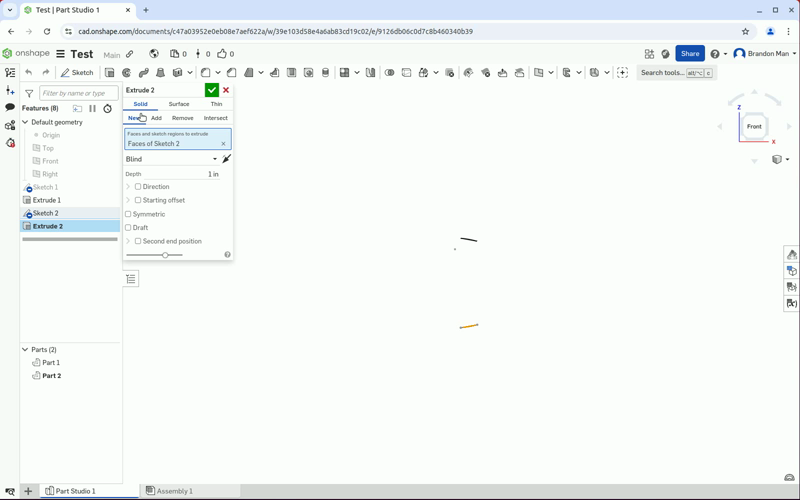
mouse_move(137, 120)
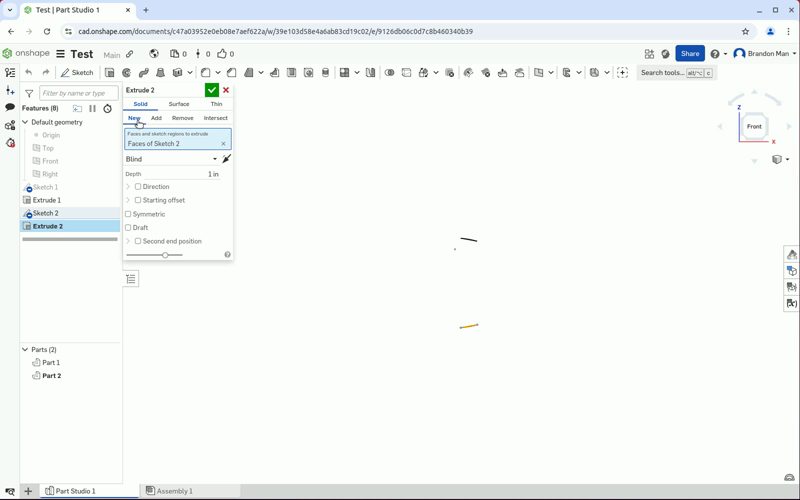
click(137, 120)
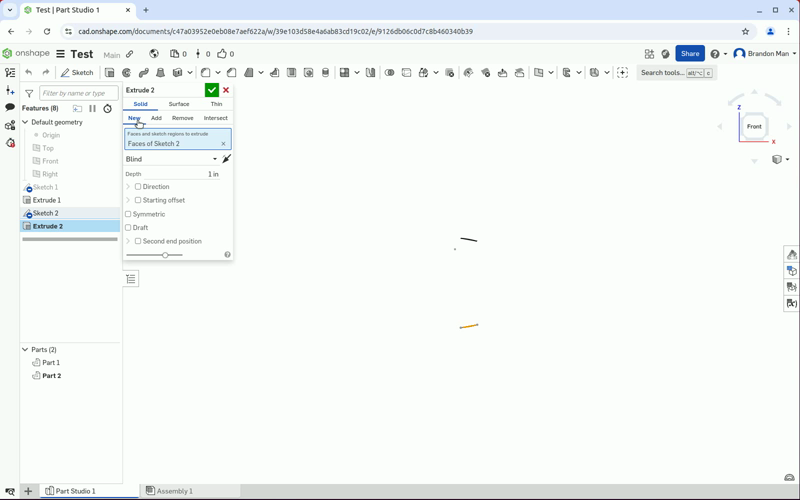
key(tab, 4)
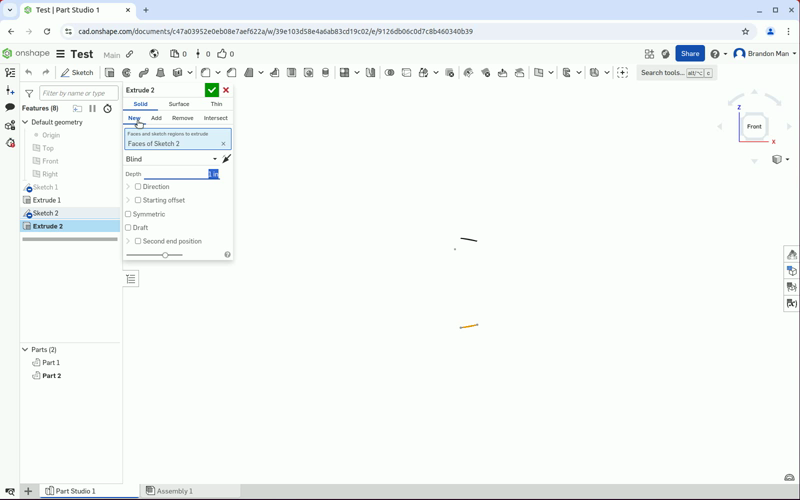
text(7.943)
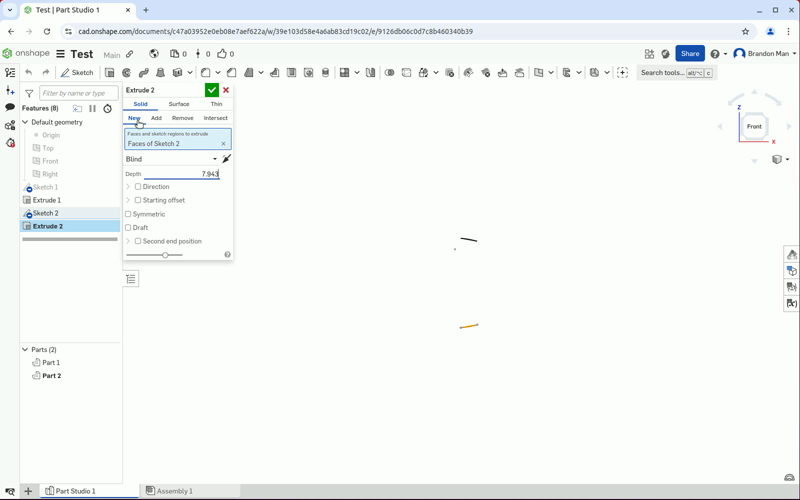
key(enter)
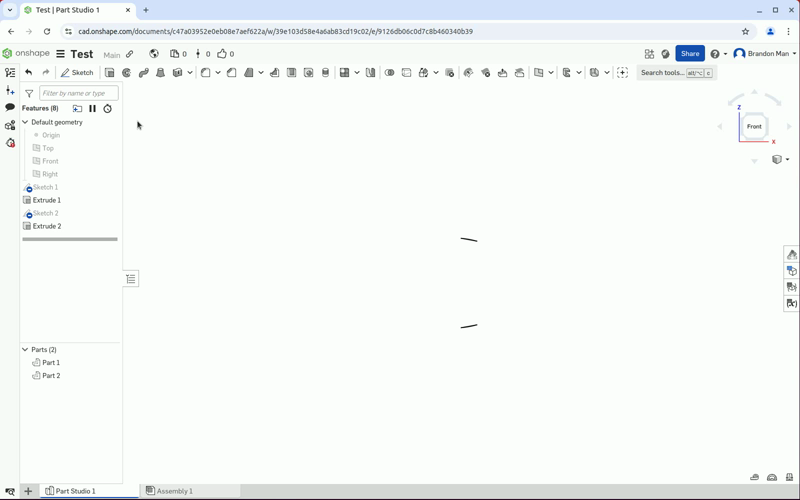
key(shift+h)
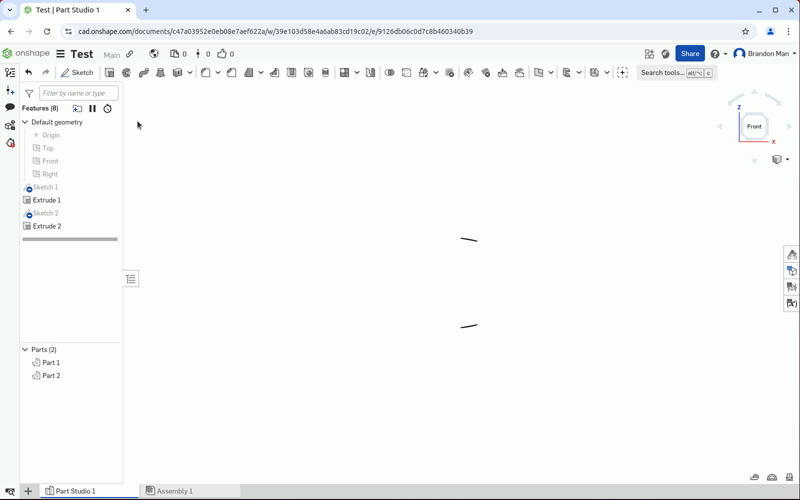
key(shift+h)
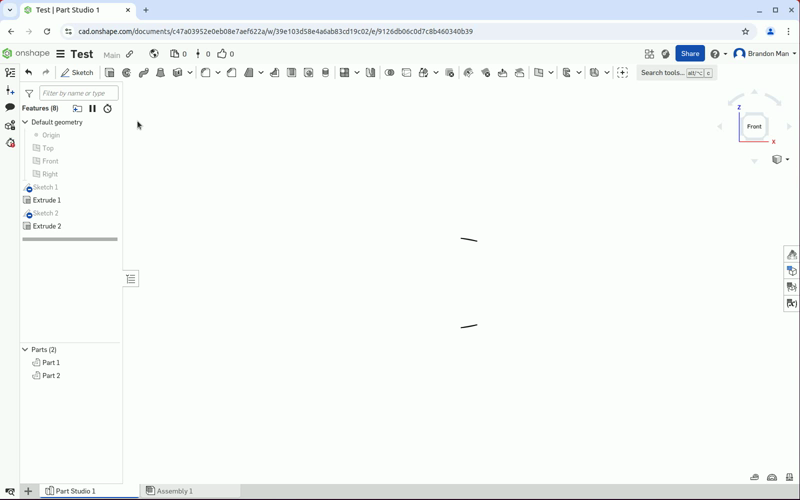
mouse_move(73, 189)
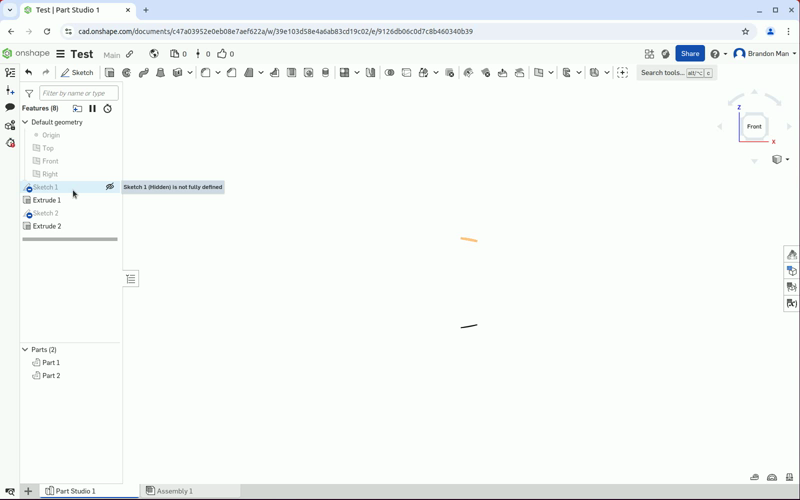
click(73, 189)
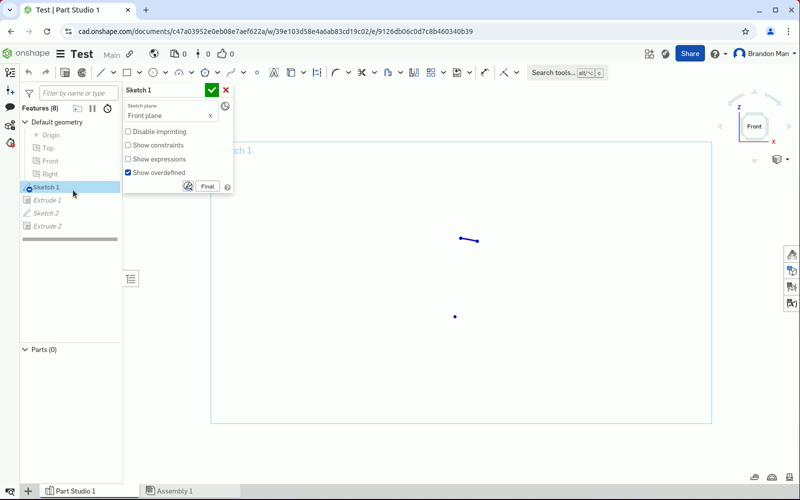
mouse_move(229, 92)
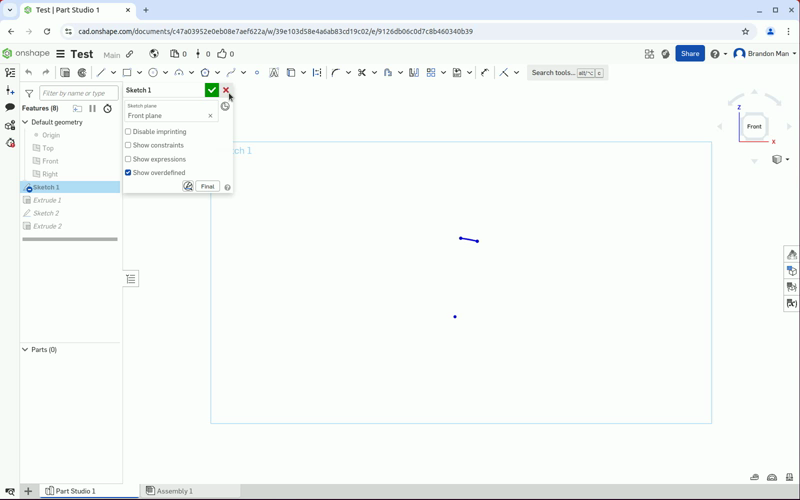
click(229, 92)
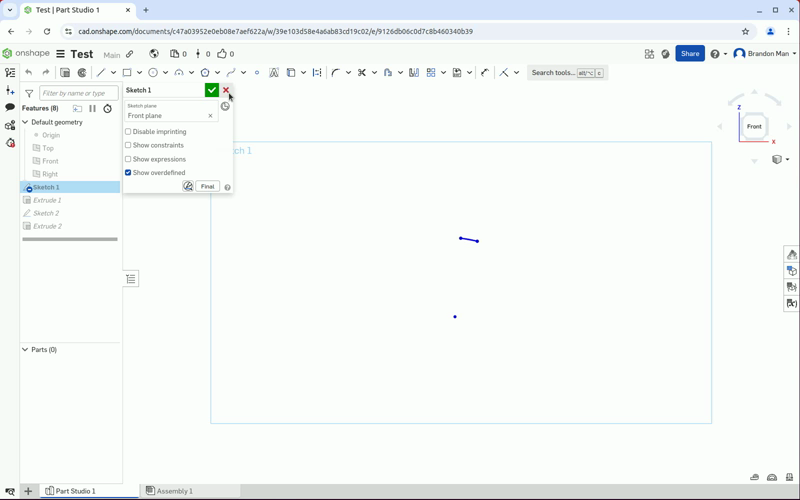
key(shift+s)
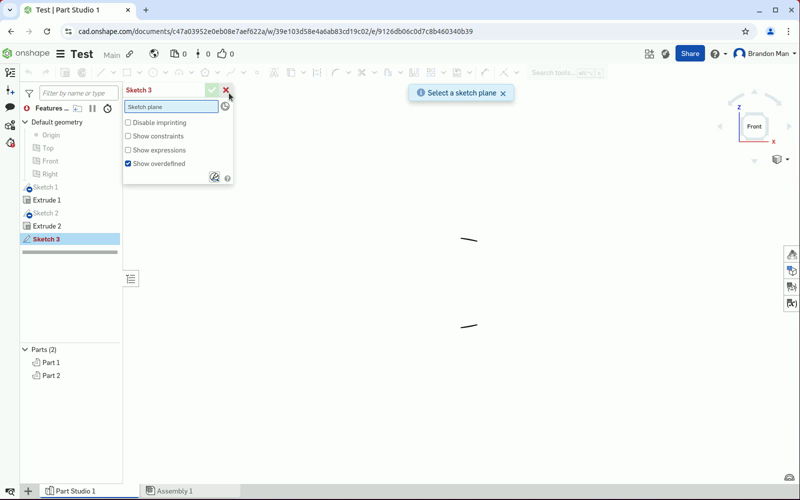
mouse_move(73, 163)
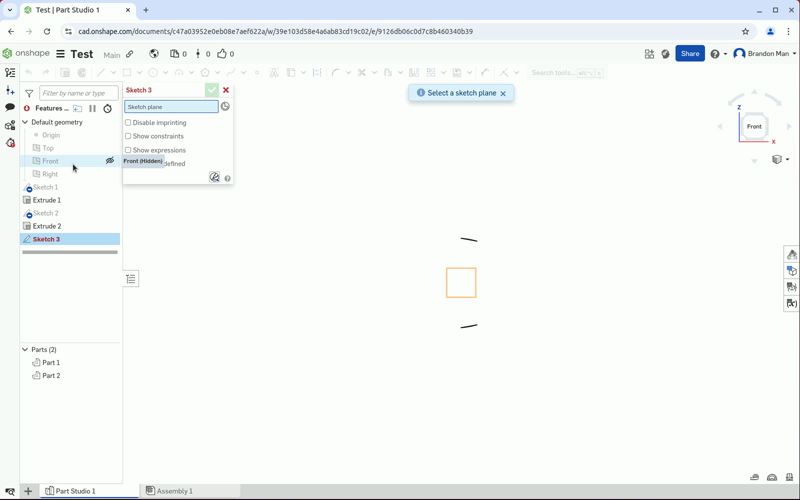
click(73, 163)
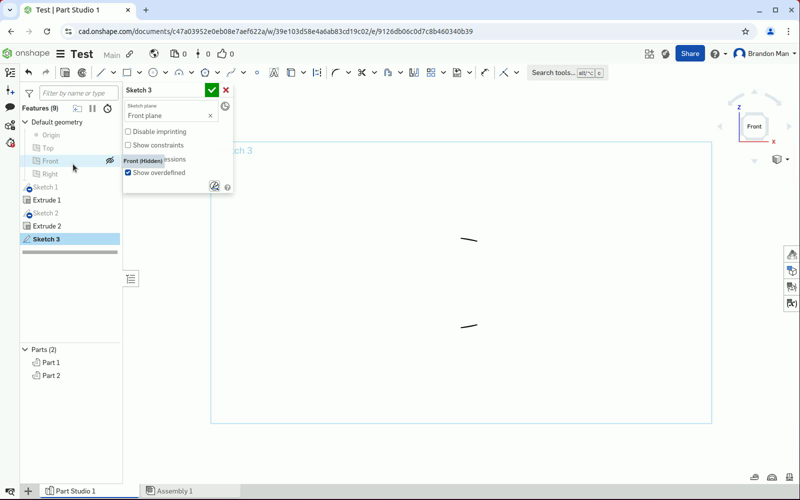
mouse_move(73, 352)
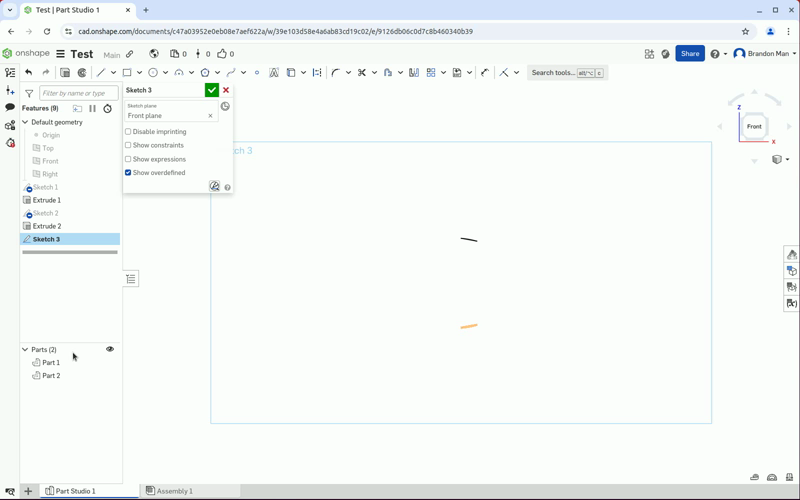
key(y)
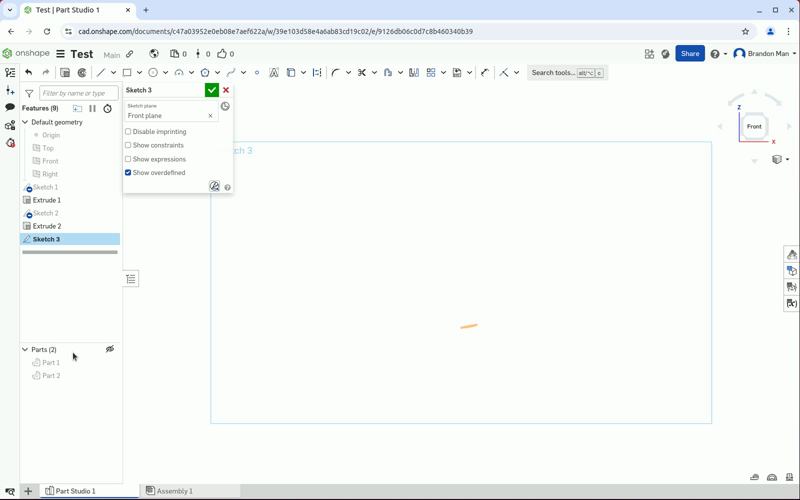
key(l)
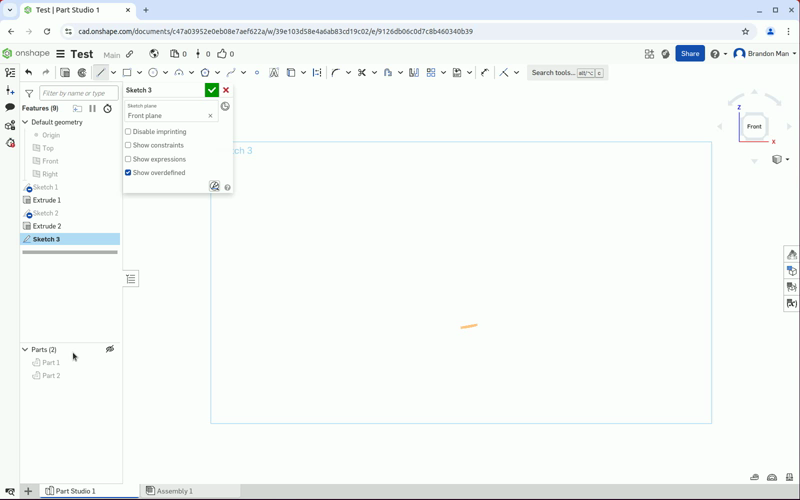
key_down(shift)
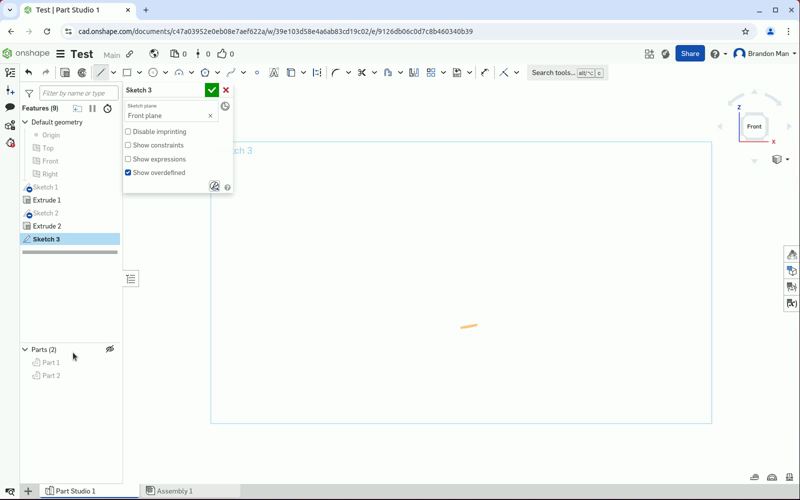
mouse_move(476, 324)
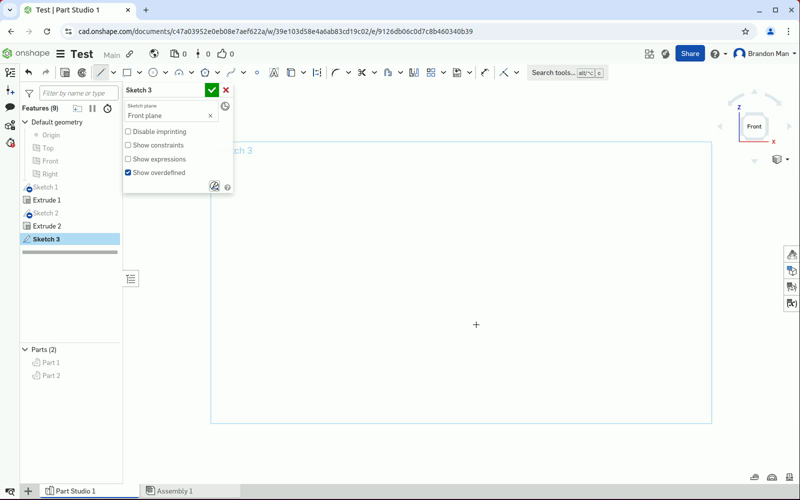
click(476, 324)
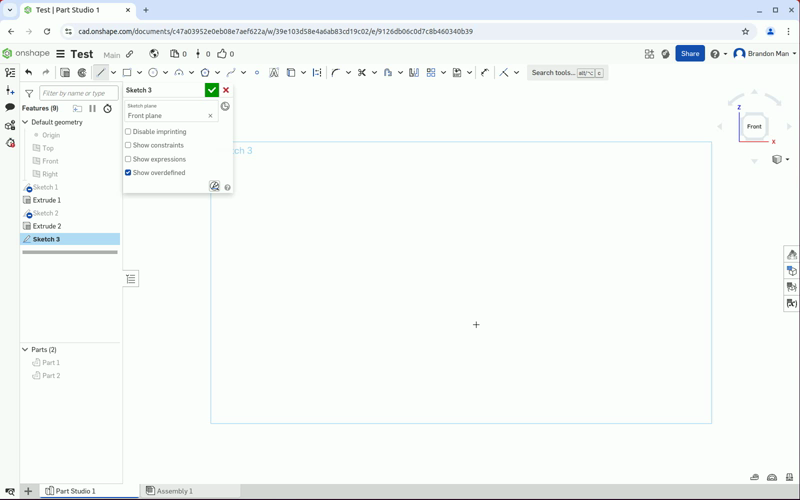
key_up(shift)
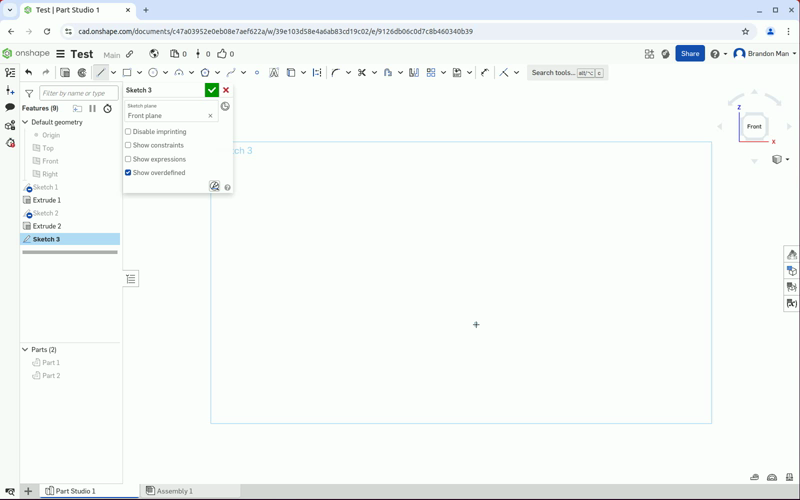
key_down(shift)
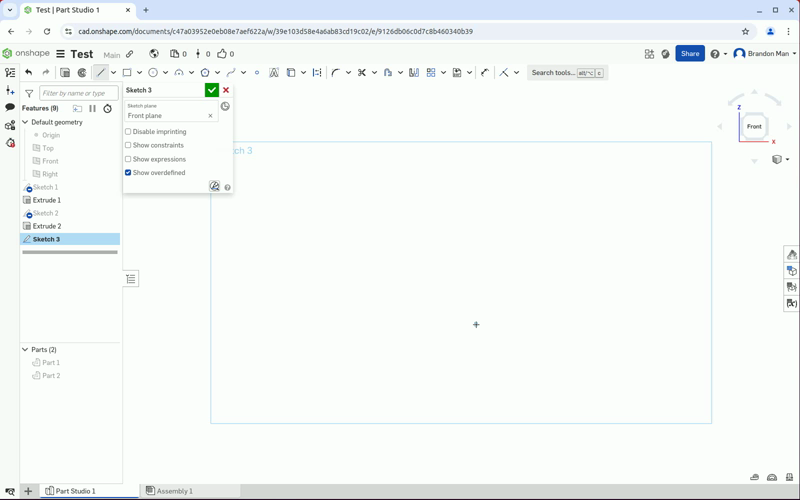
mouse_move(549, 311)
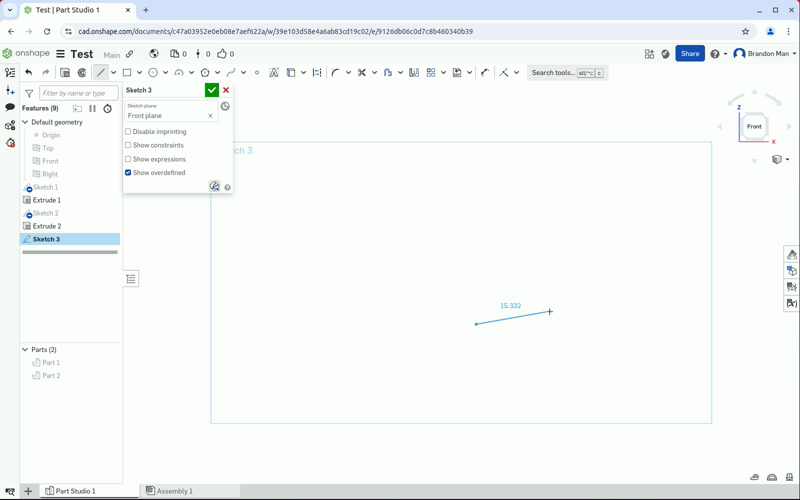
click(549, 311)
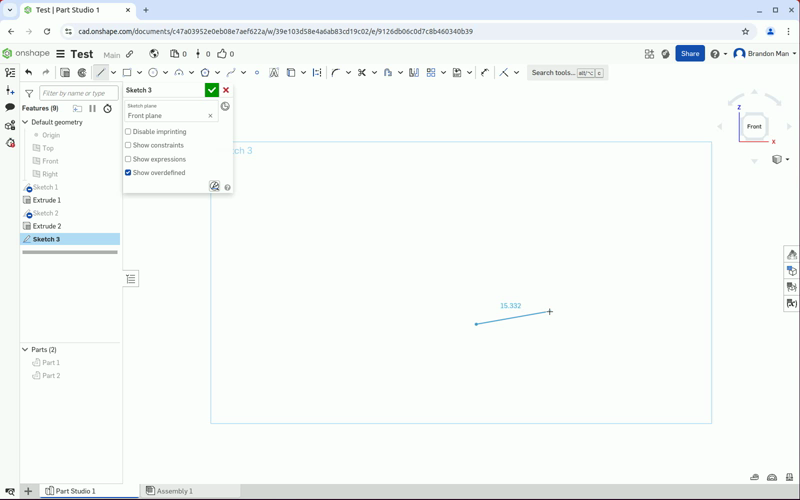
key_up(shift)
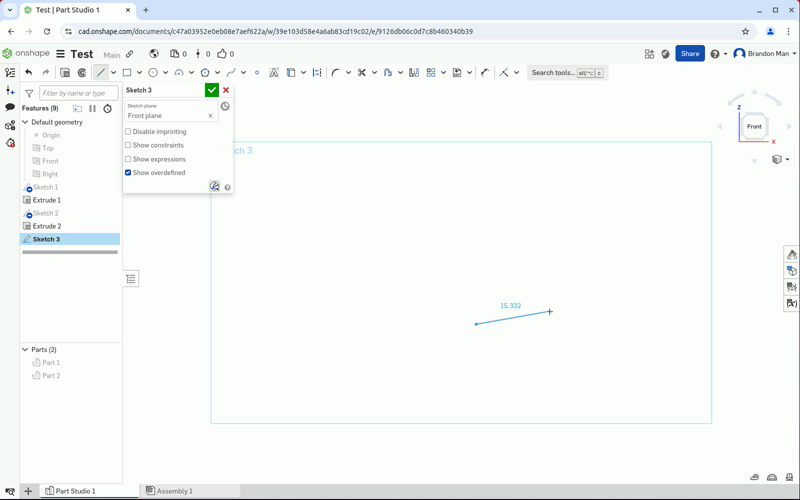
key(esc)
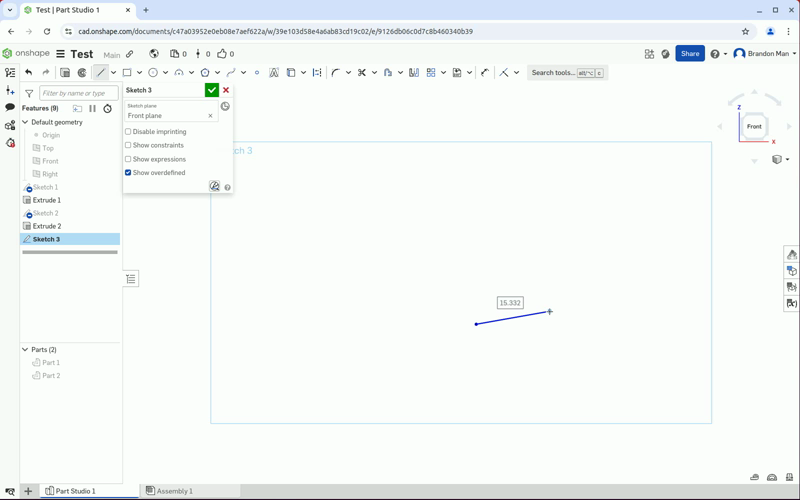
key(a)
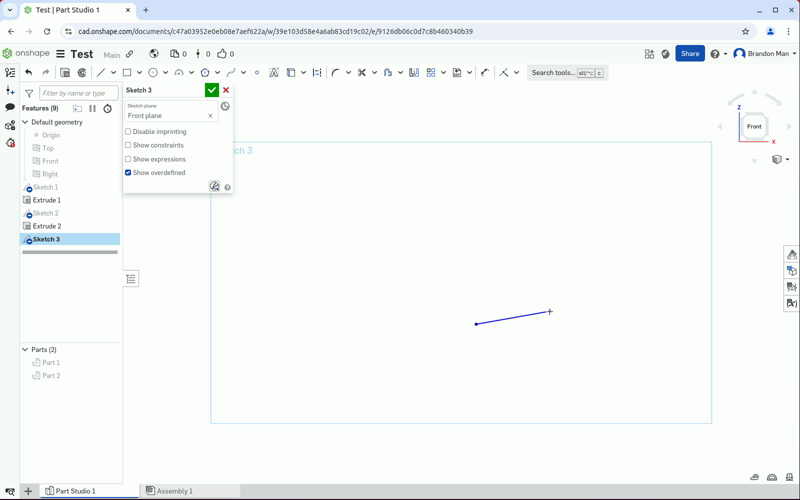
mouse_move(549, 311)
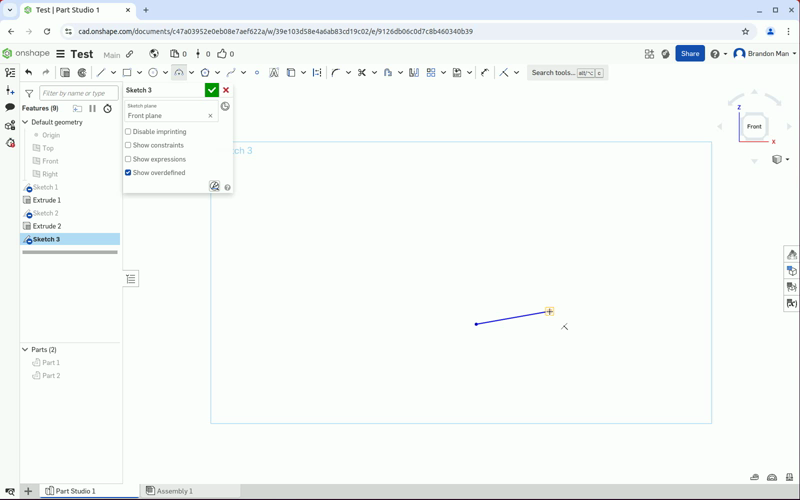
click(549, 311)
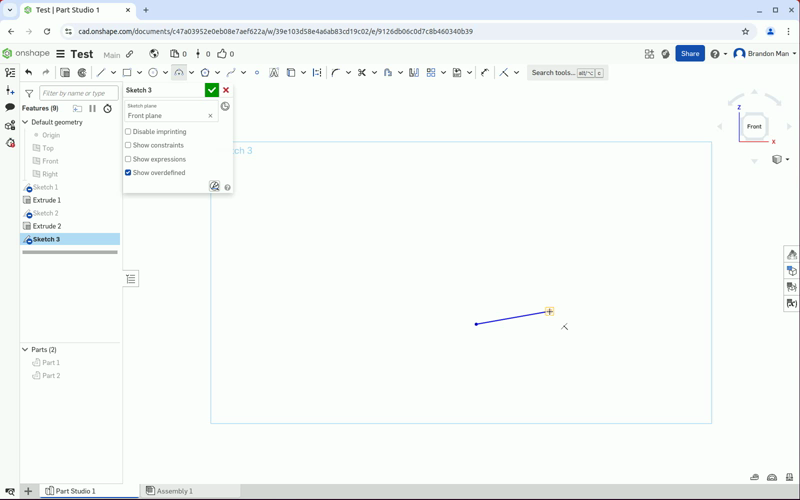
key_down(shift)
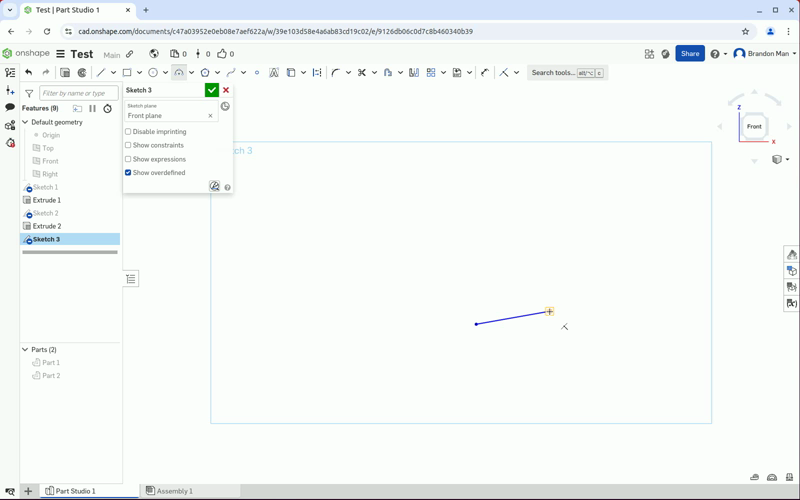
mouse_move(546, 252)
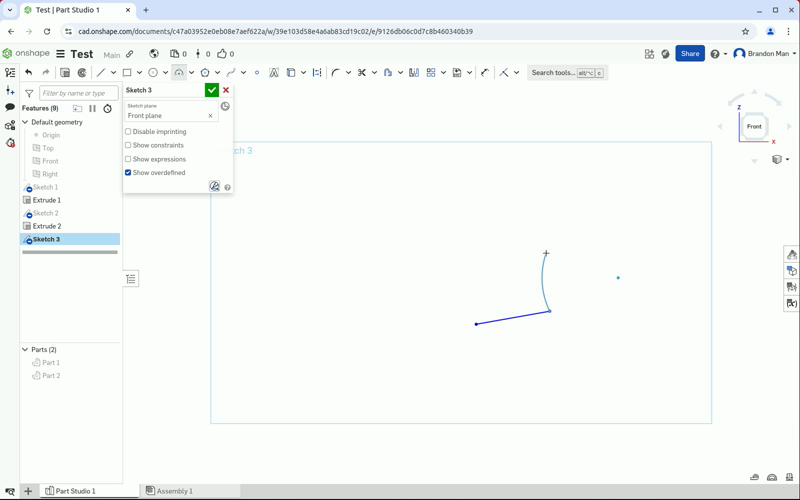
click(546, 252)
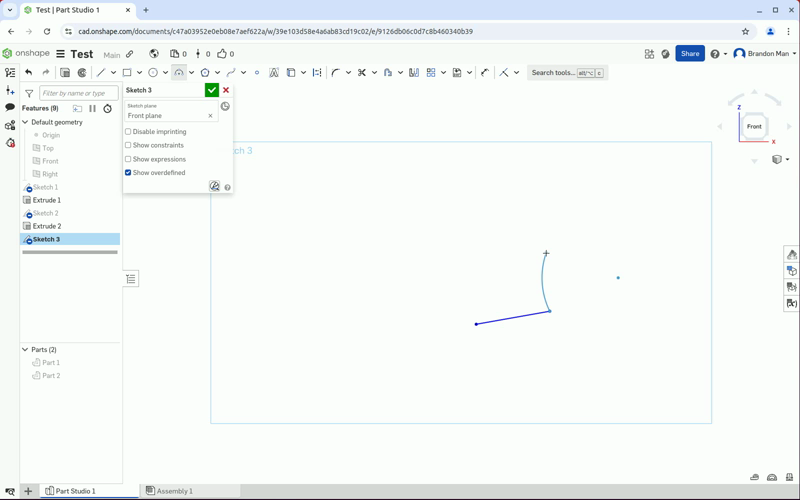
mouse_move(515, 284)
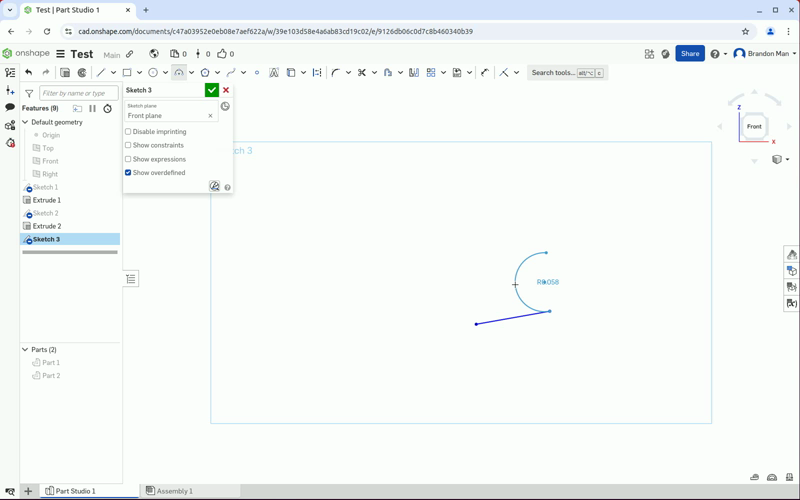
click(515, 284)
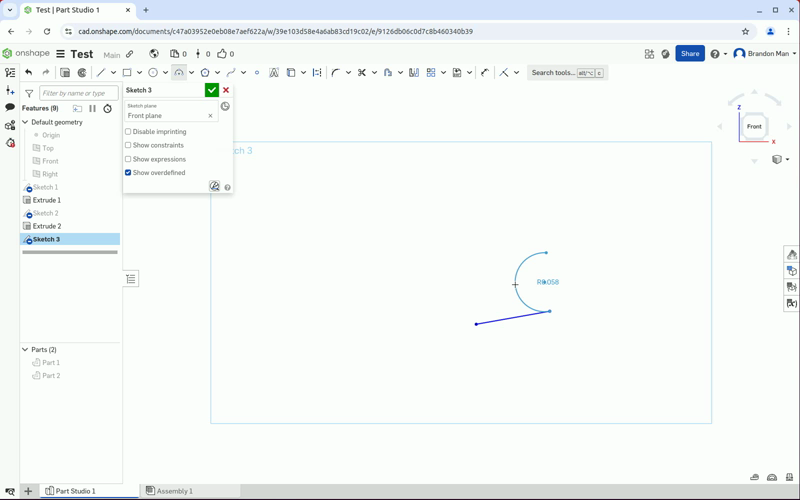
key_up(shift)
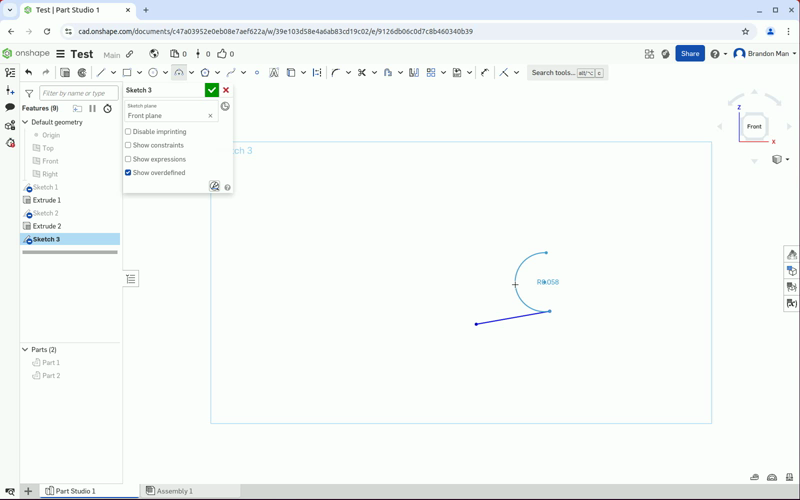
key(esc)
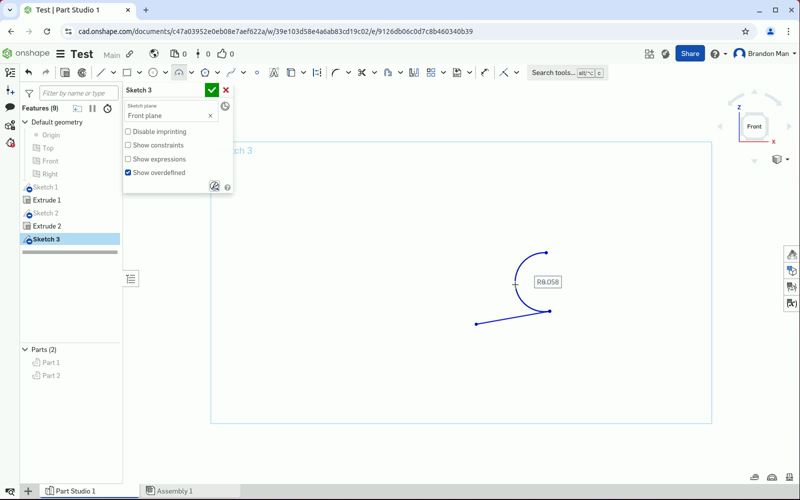
key(l)
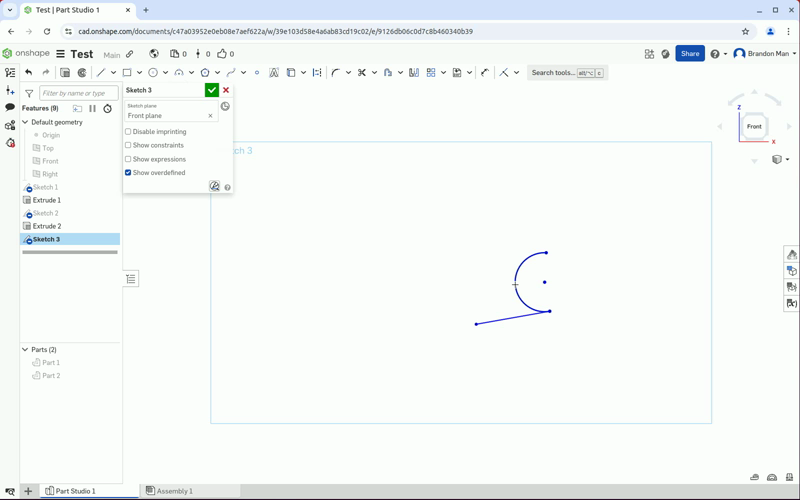
mouse_move(546, 252)
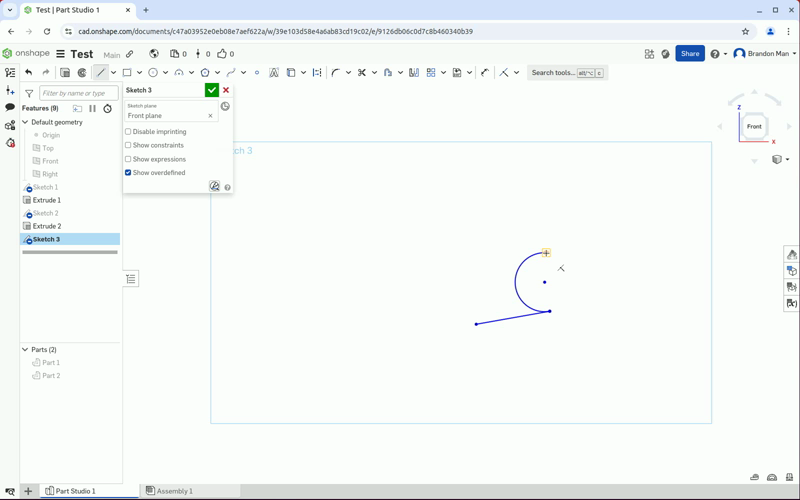
click(546, 252)
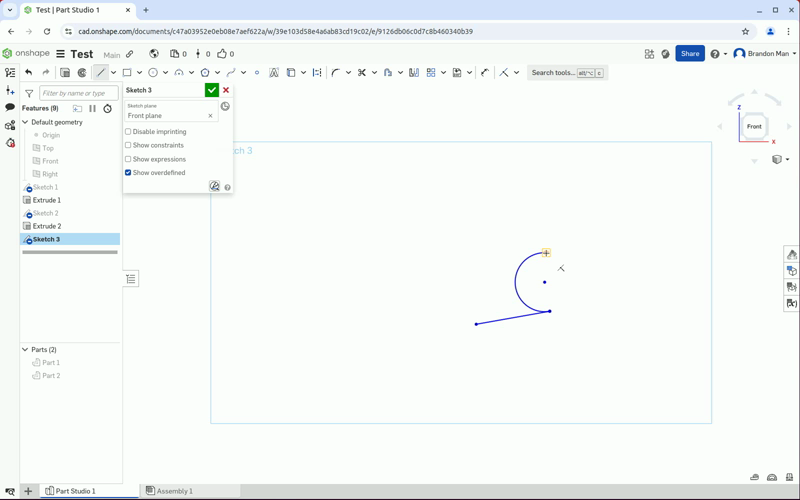
key_down(shift)
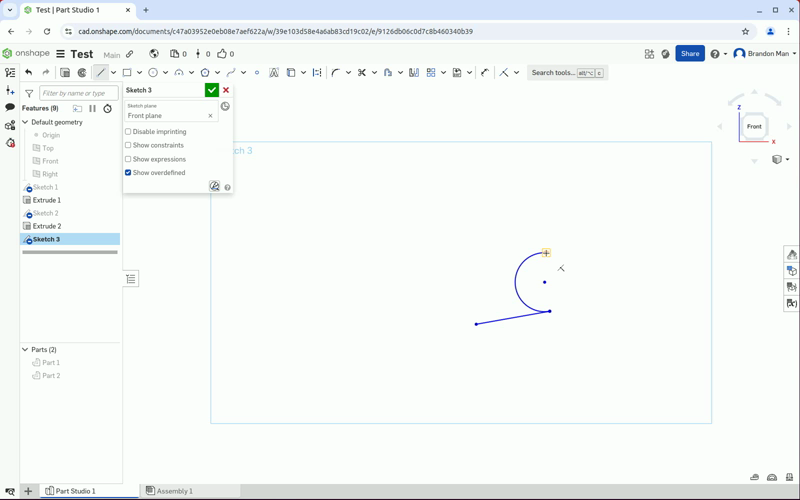
mouse_move(476, 240)
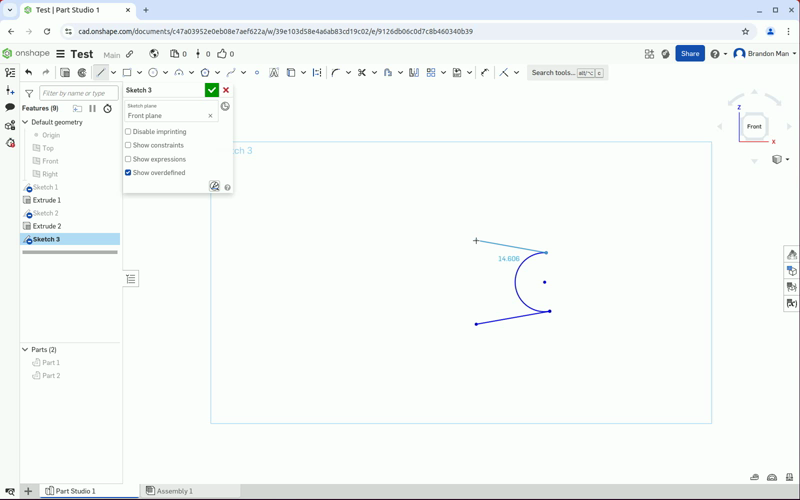
click(476, 240)
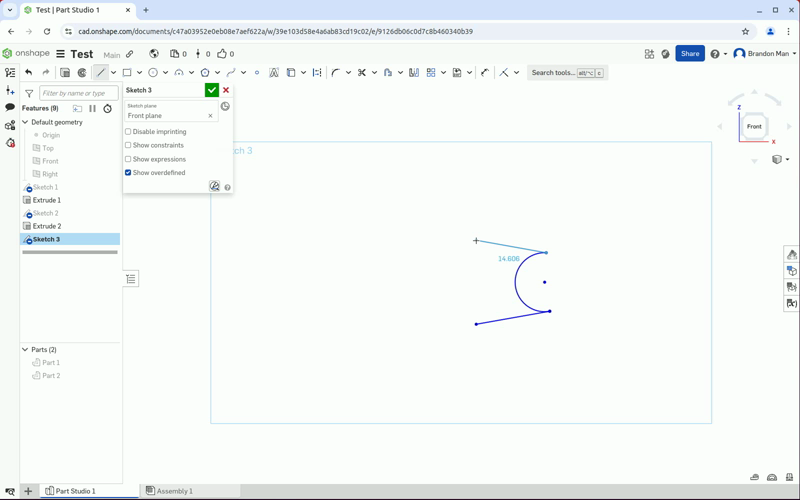
key_up(shift)
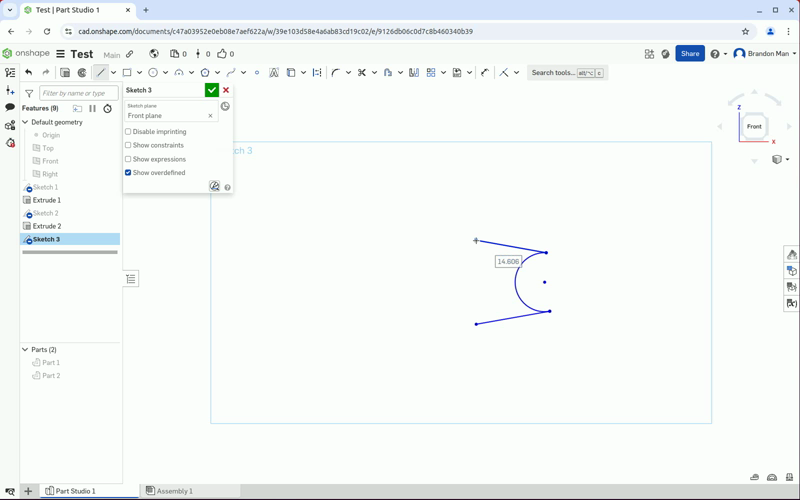
key(esc)
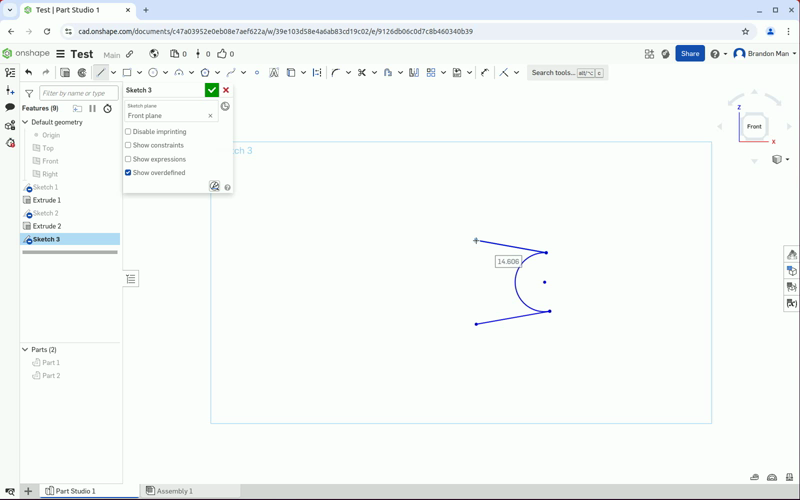
key(a)
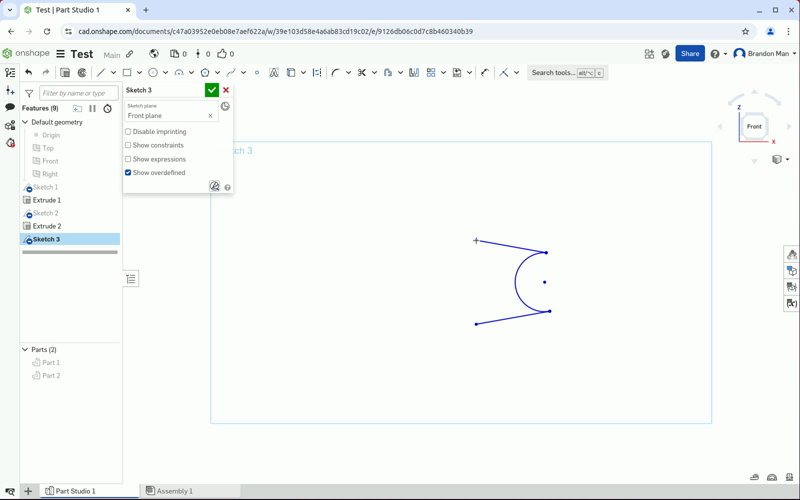
mouse_move(476, 240)
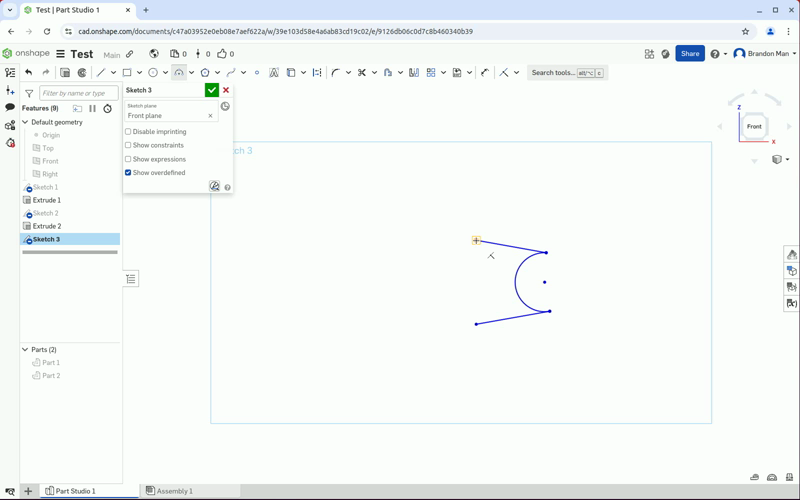
click(476, 240)
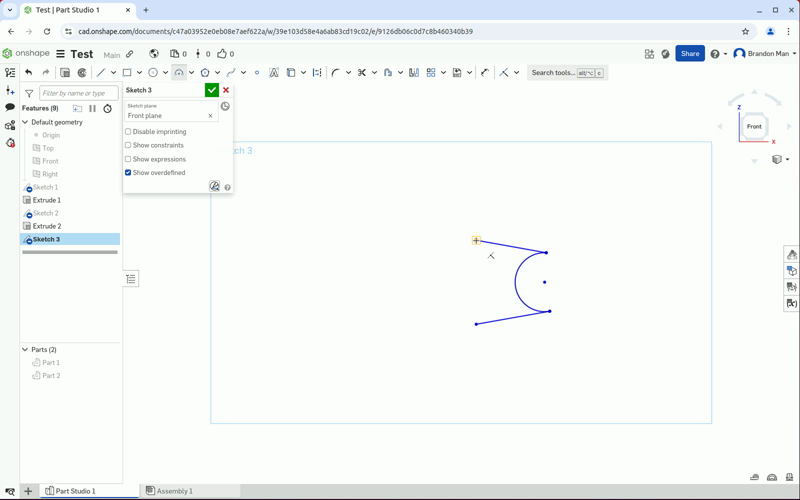
mouse_move(476, 324)
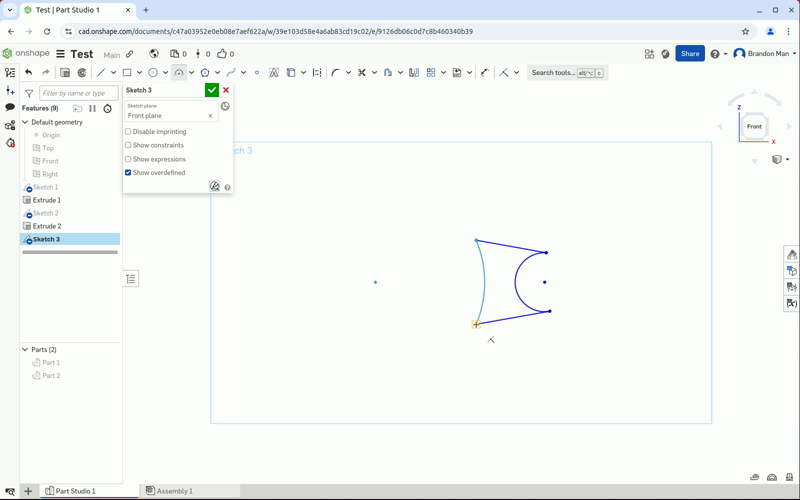
click(476, 324)
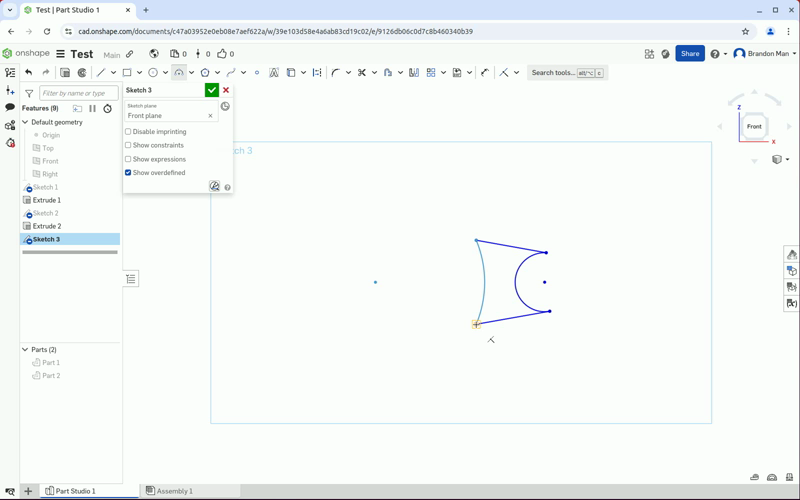
key_down(shift)
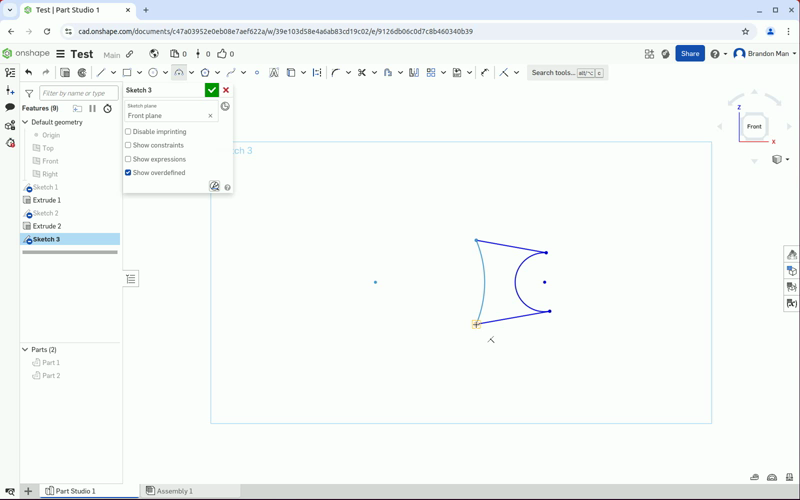
mouse_move(505, 282)
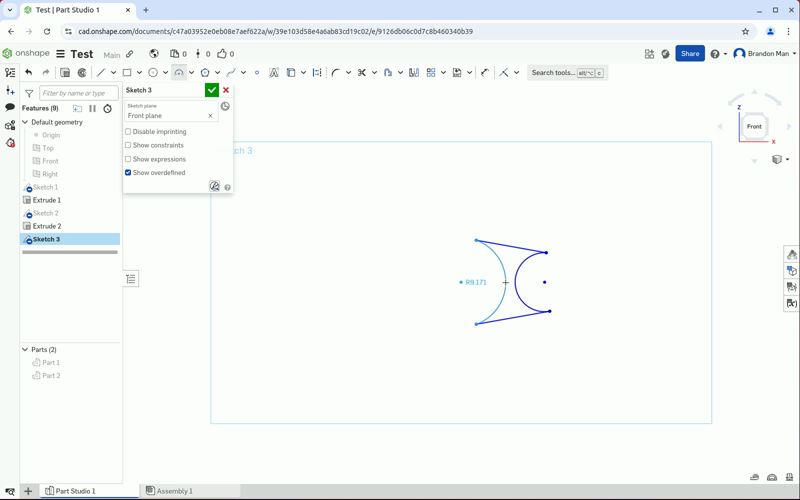
click(505, 282)
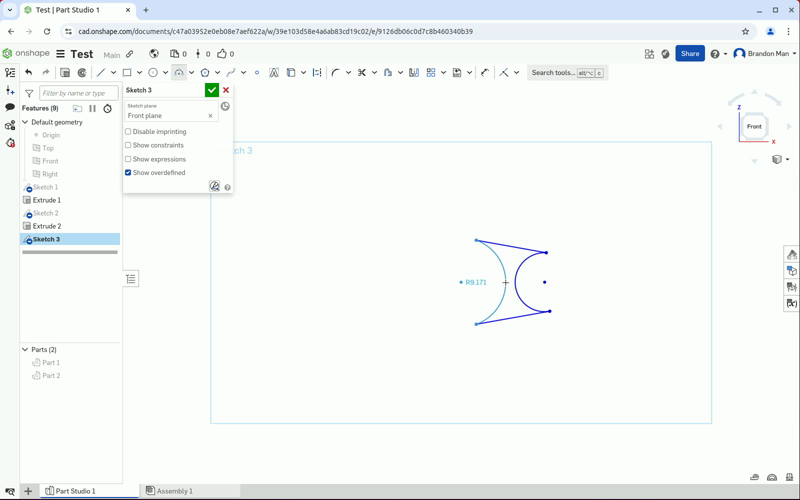
key_up(shift)
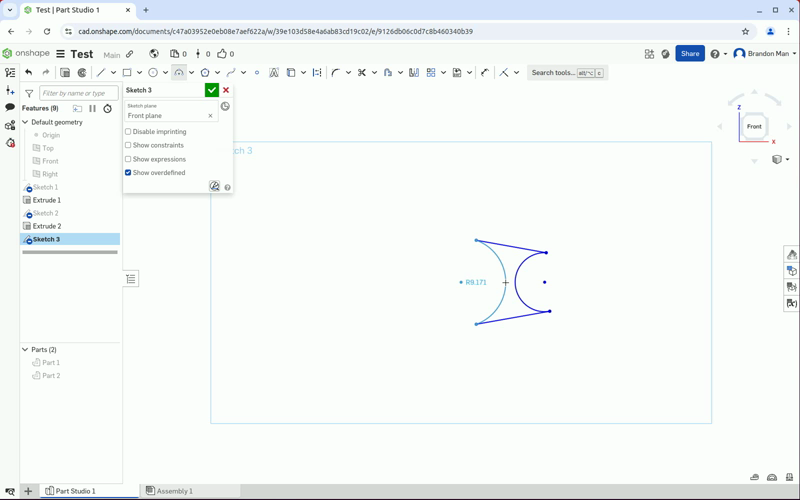
key(esc)
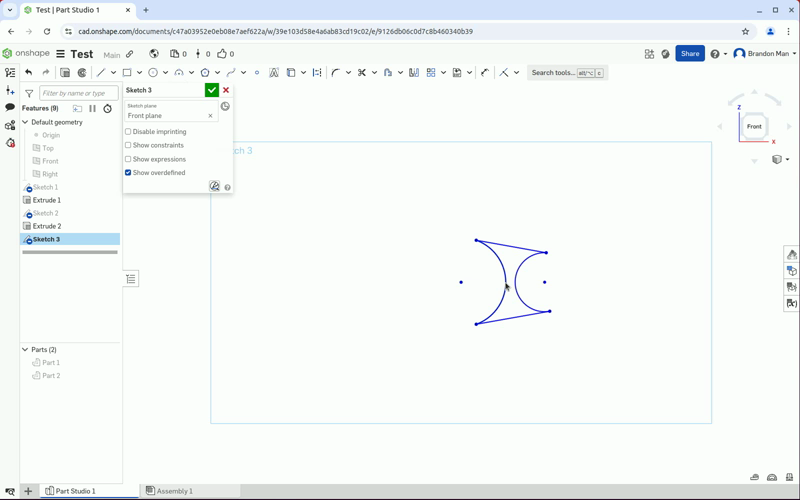
mouse_move(513, 272)
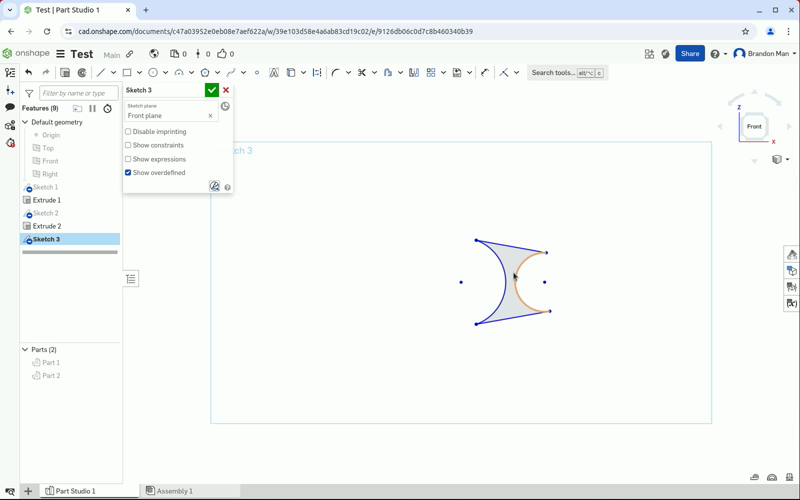
scroll(6)
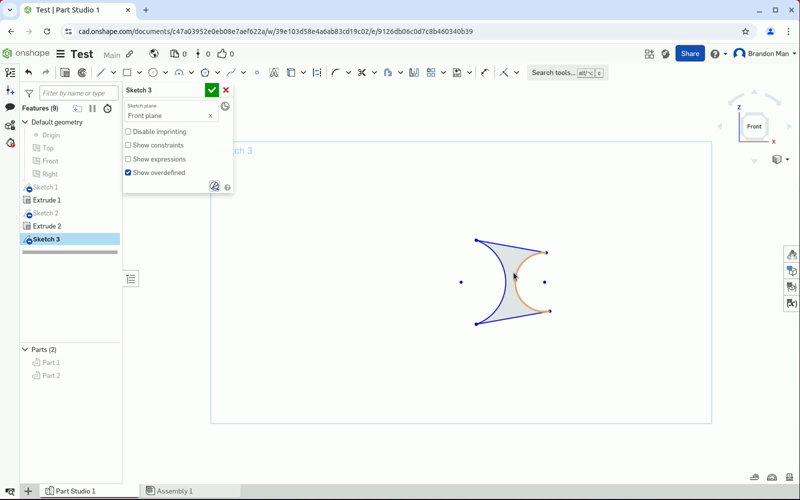
scroll(6)
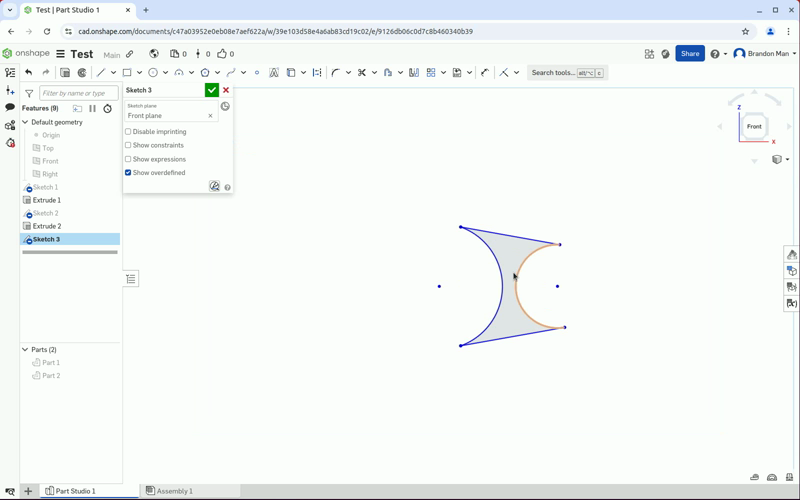
scroll(6)
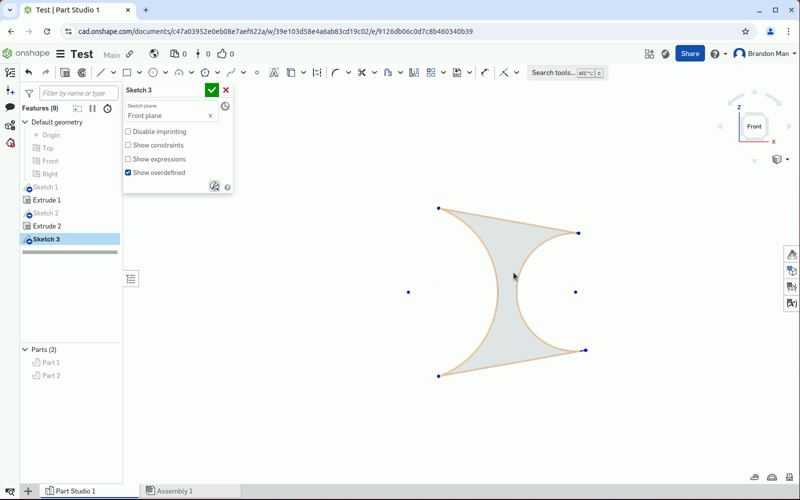
scroll(6)
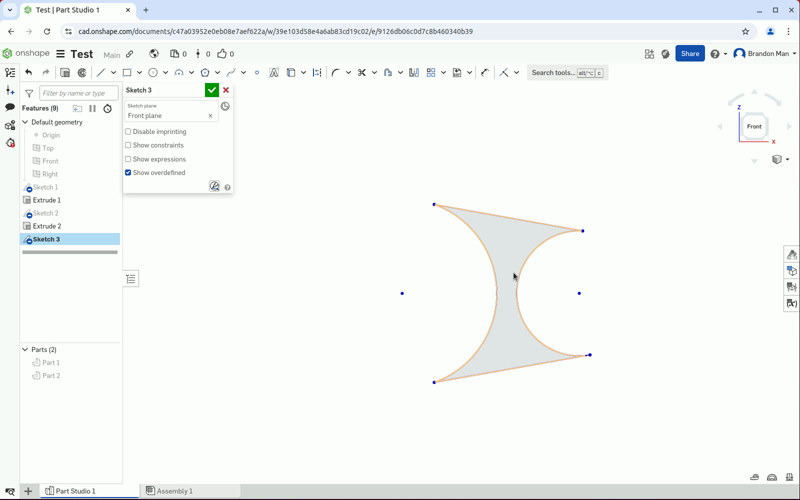
scroll(6)
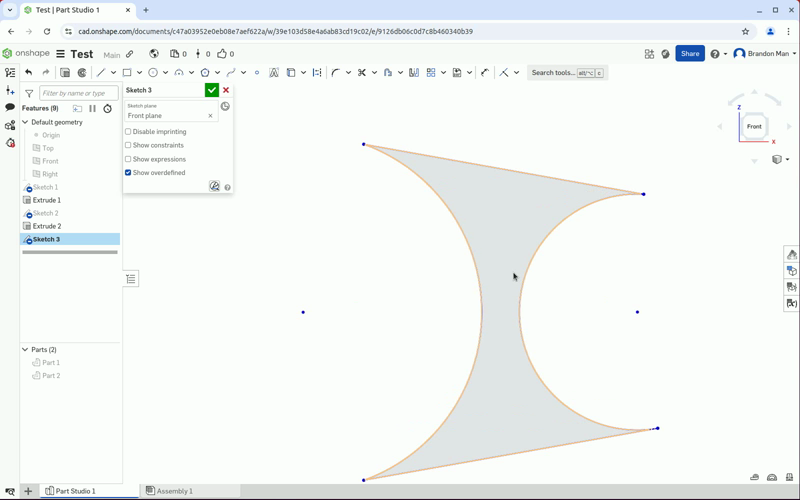
scroll(6)
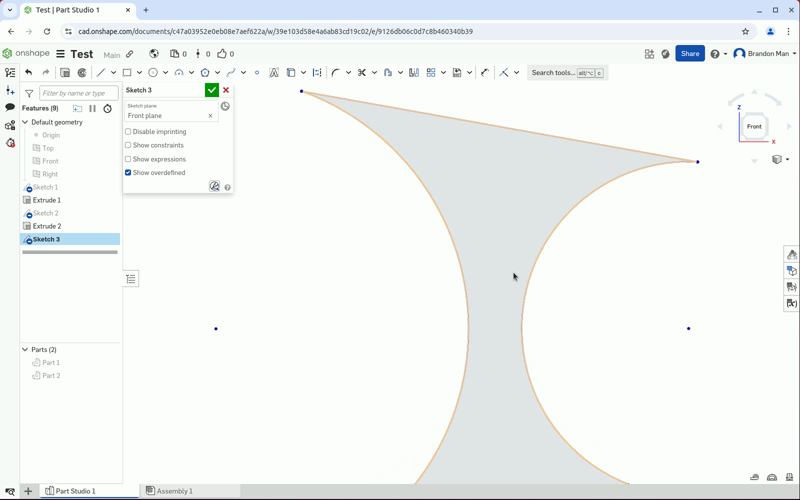
scroll(6)
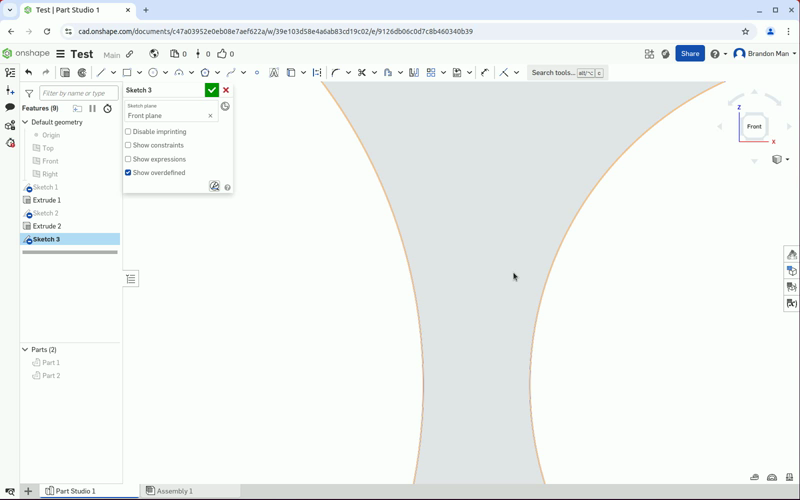
click(513, 272)
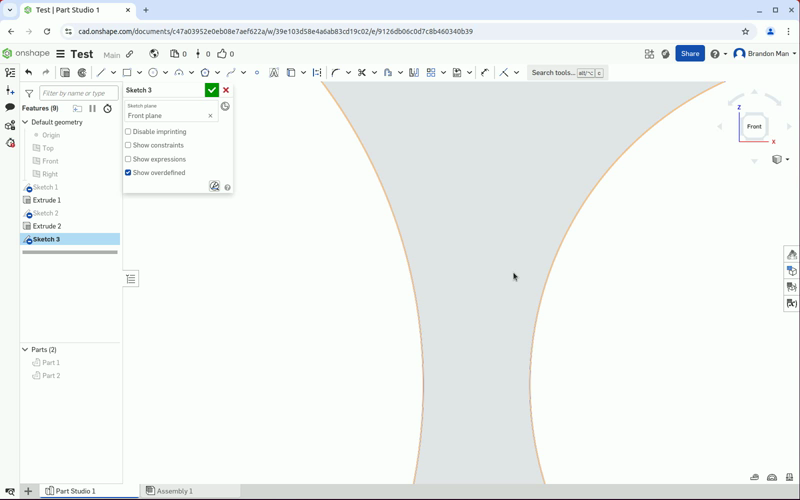
scroll(-6)
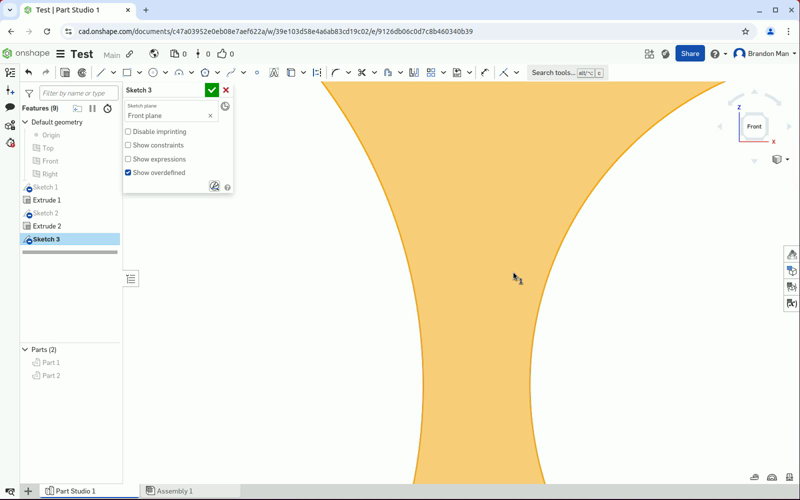
scroll(-6)
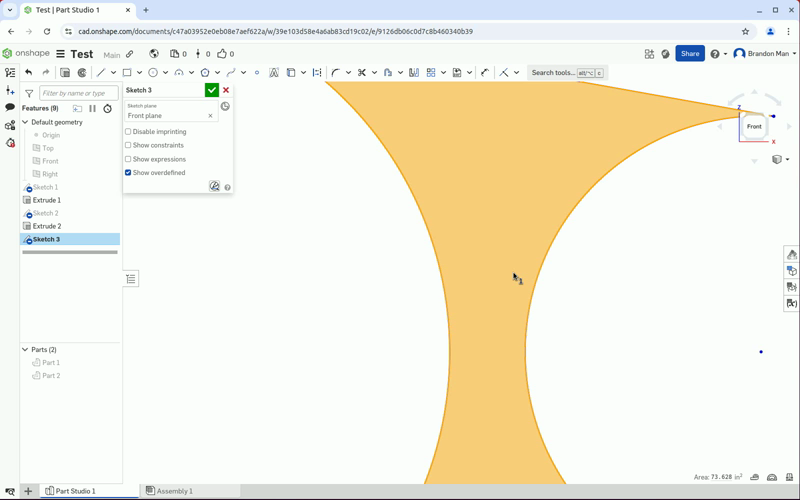
scroll(-6)
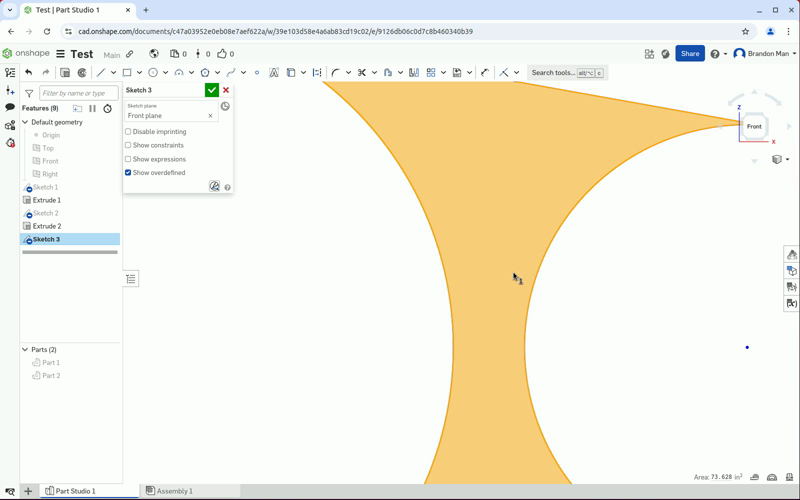
scroll(-6)
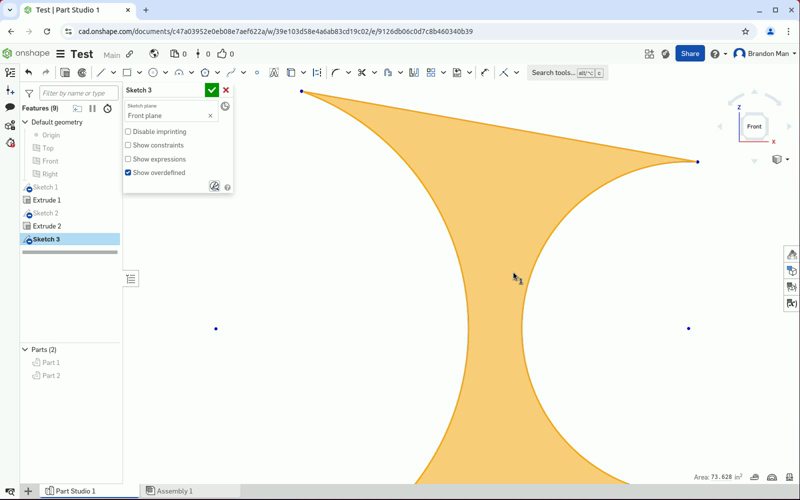
scroll(-6)
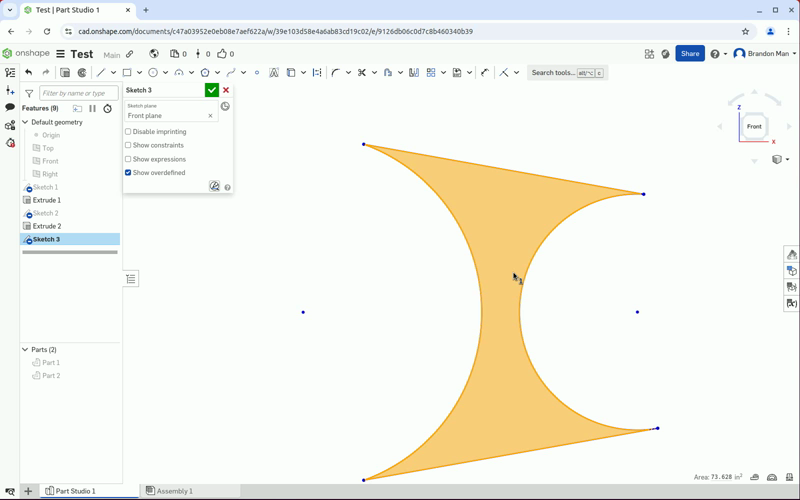
scroll(-6)
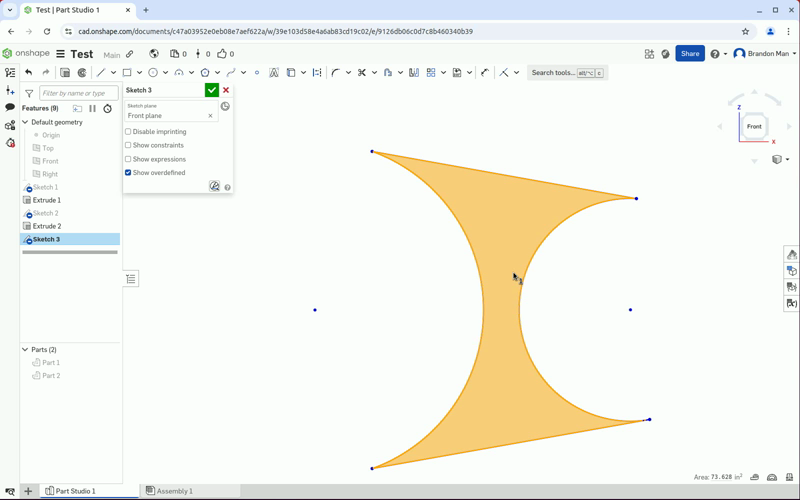
scroll(-6)
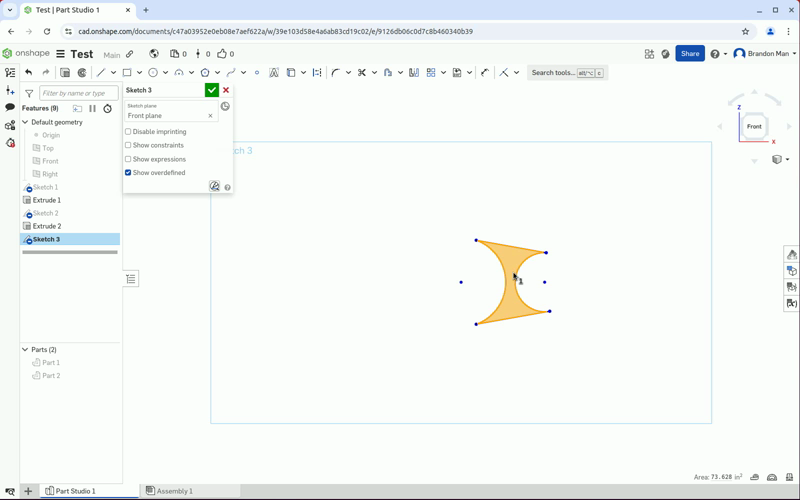
mouse_move(73, 352)
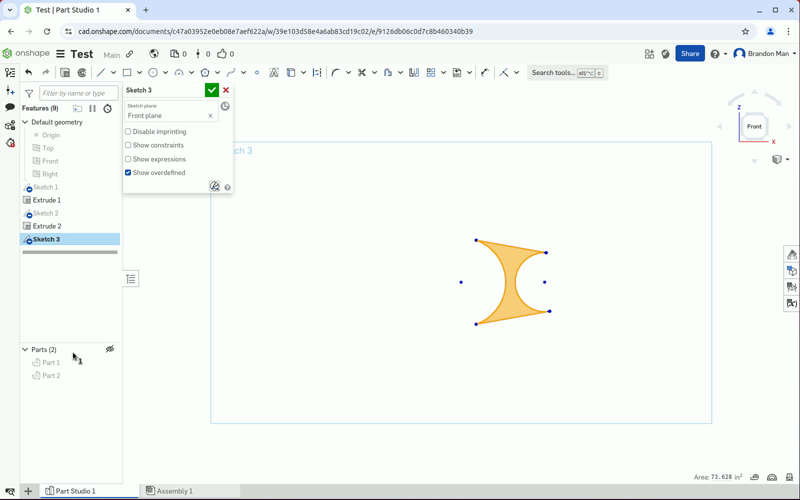
key(shift+y)
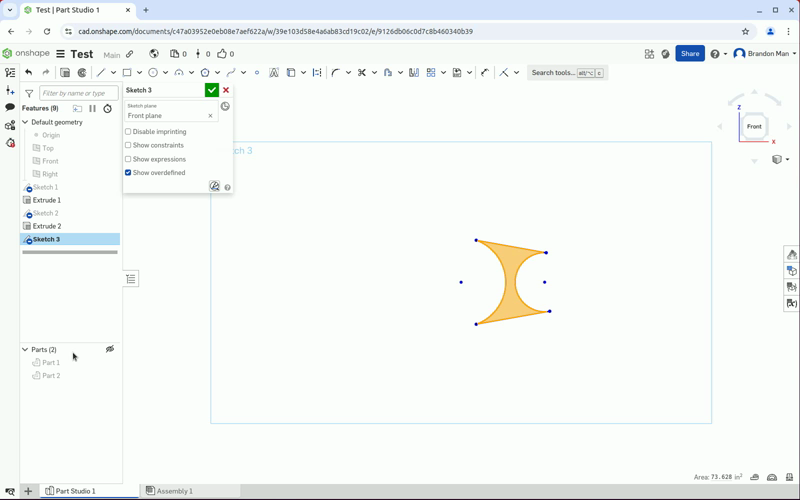
key(shift+e)
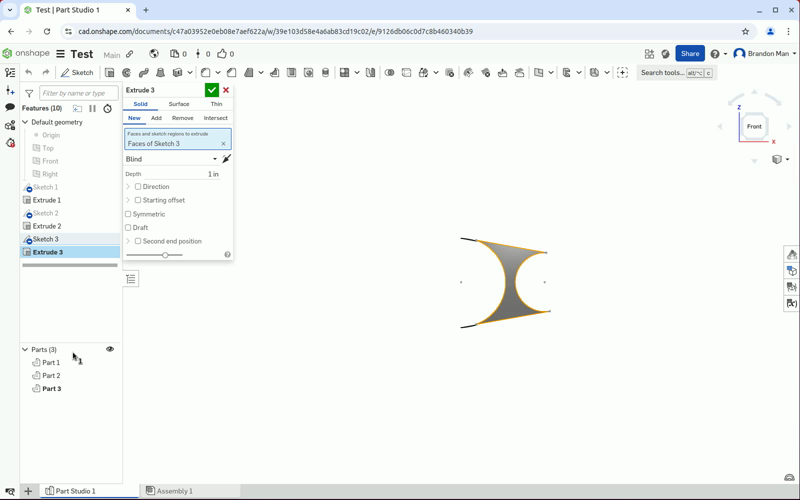
mouse_move(143, 106)
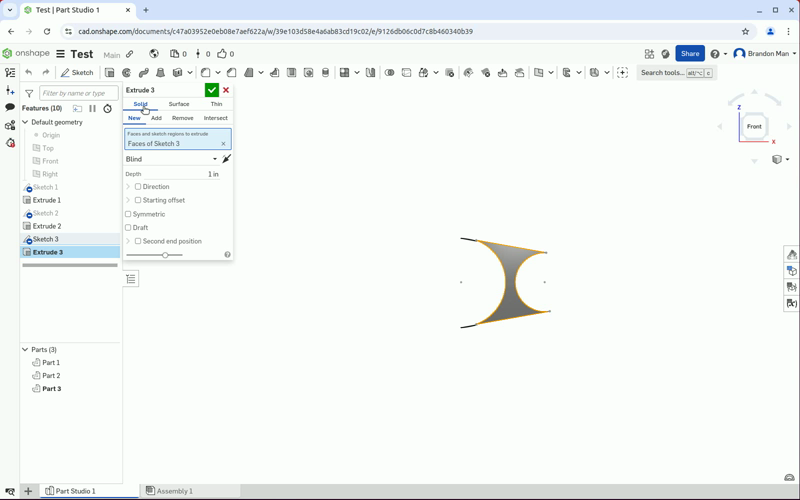
click(143, 106)
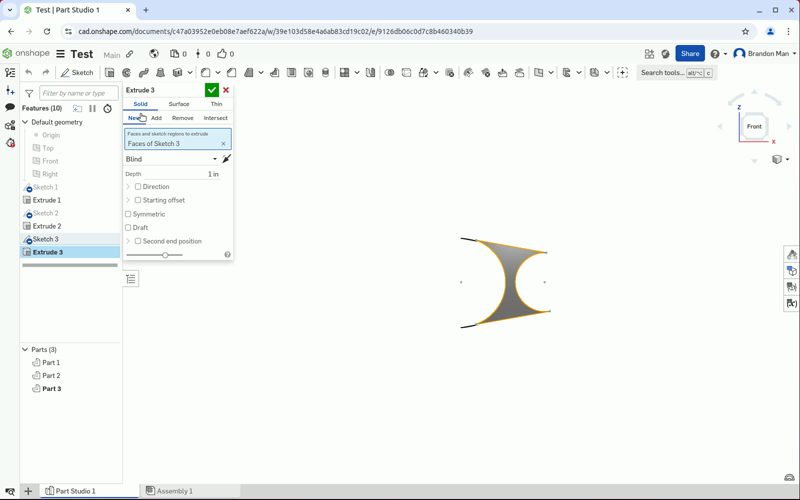
mouse_move(137, 120)
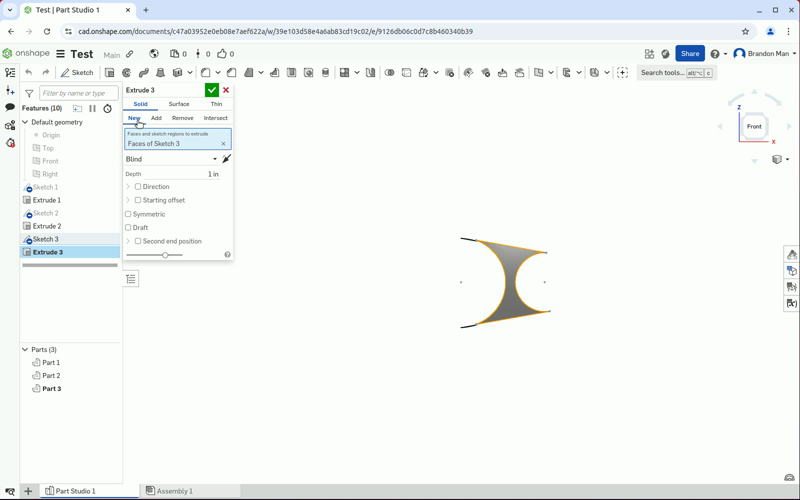
click(137, 120)
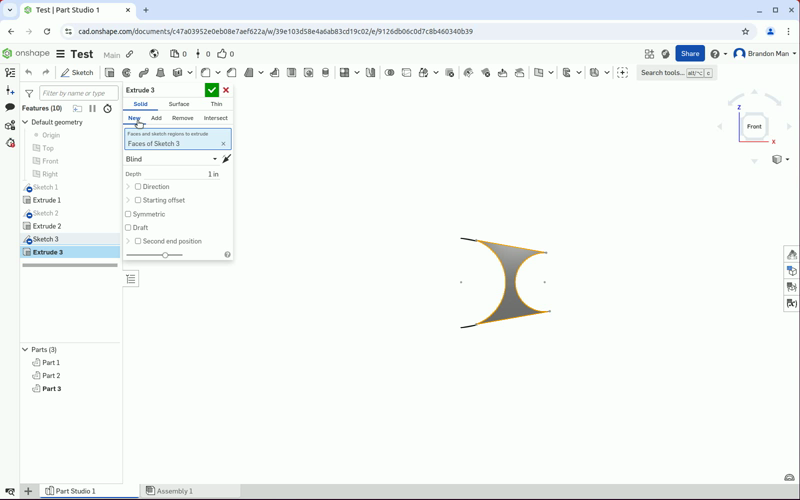
key(tab, 4)
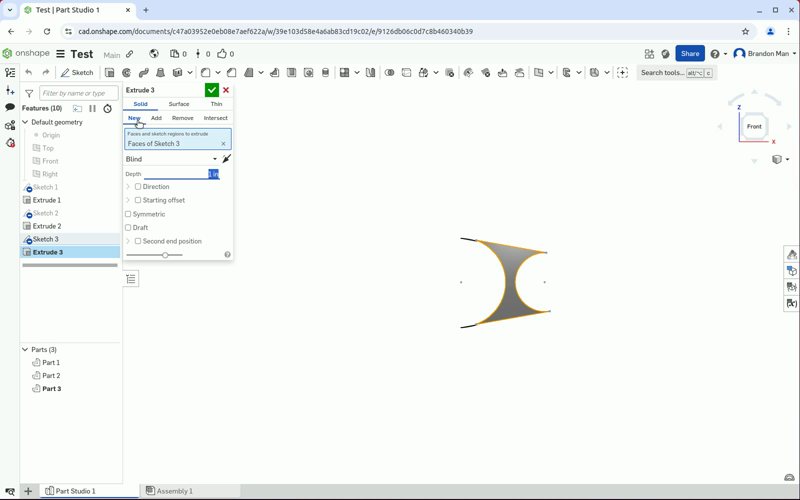
text(7.943)
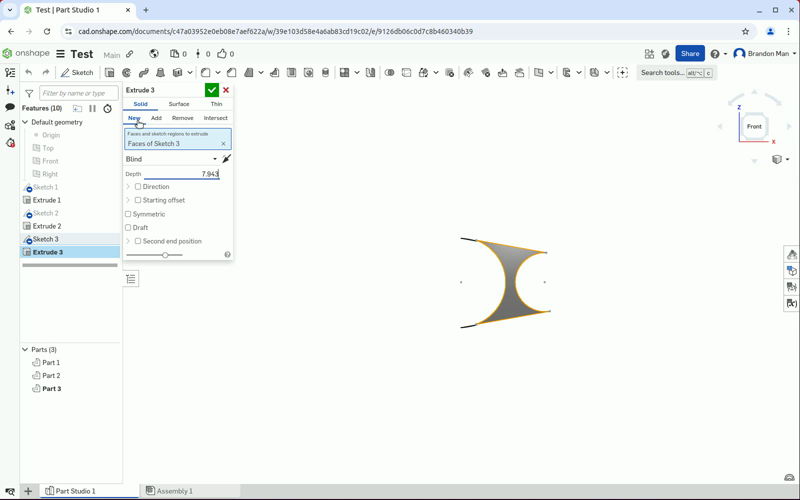
key(enter)
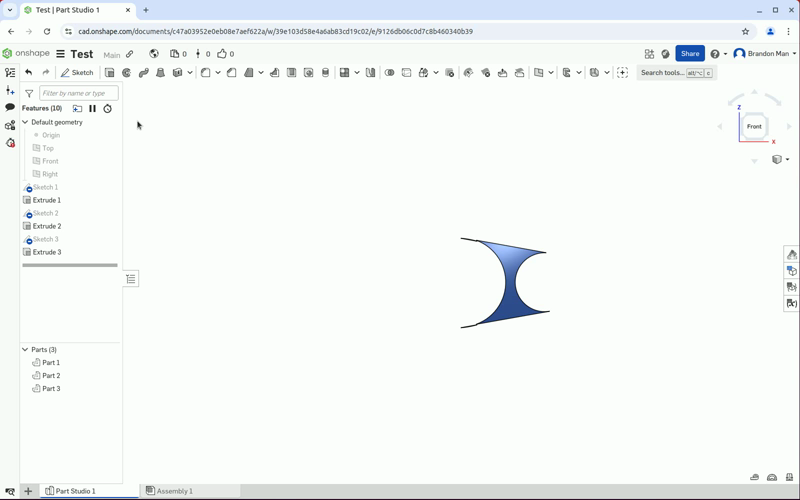
key(shift+h)
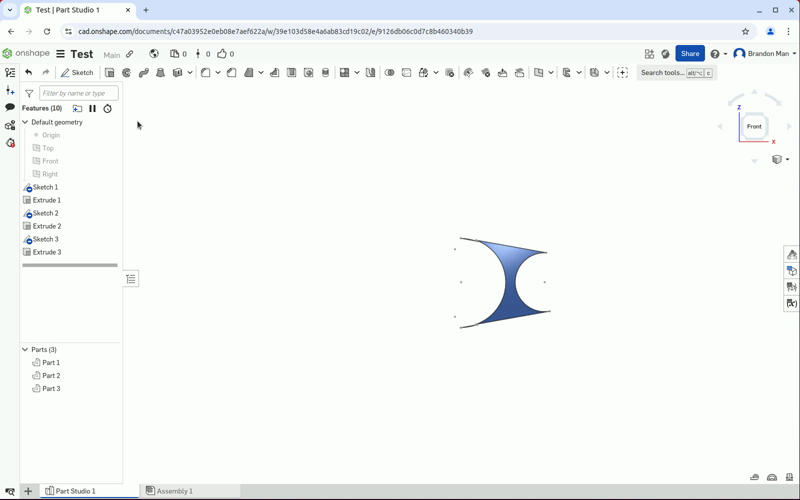
key(shift+h)
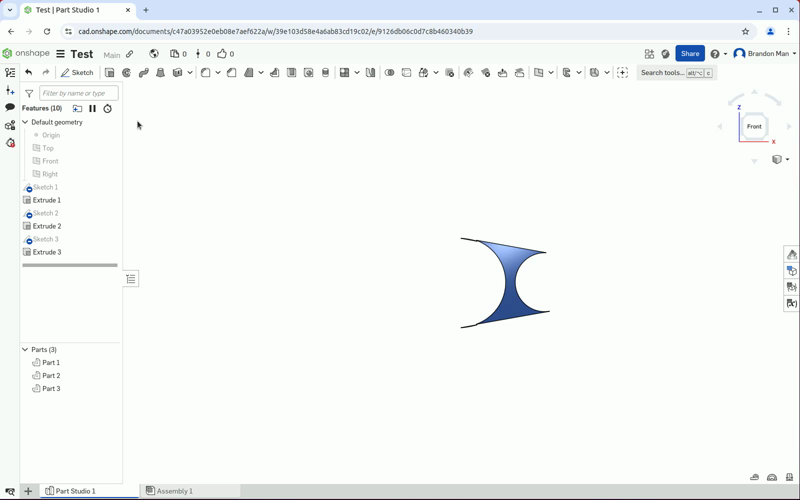
mouse_move(73, 189)
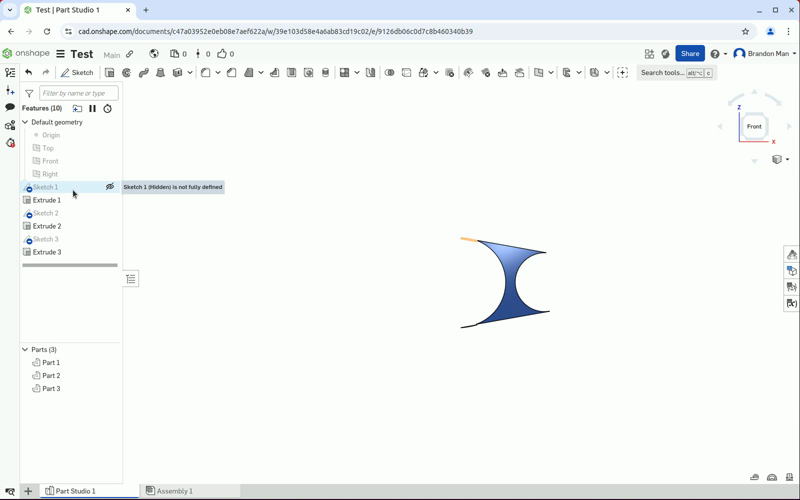
click(73, 189)
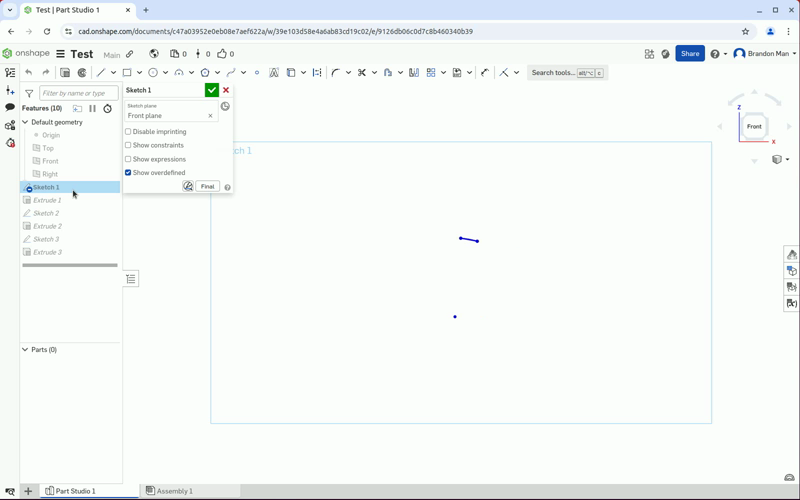
mouse_move(229, 92)
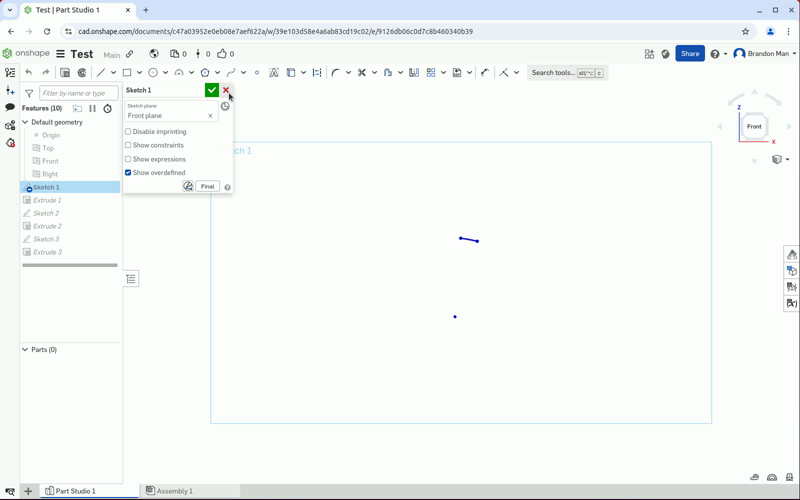
click(229, 92)
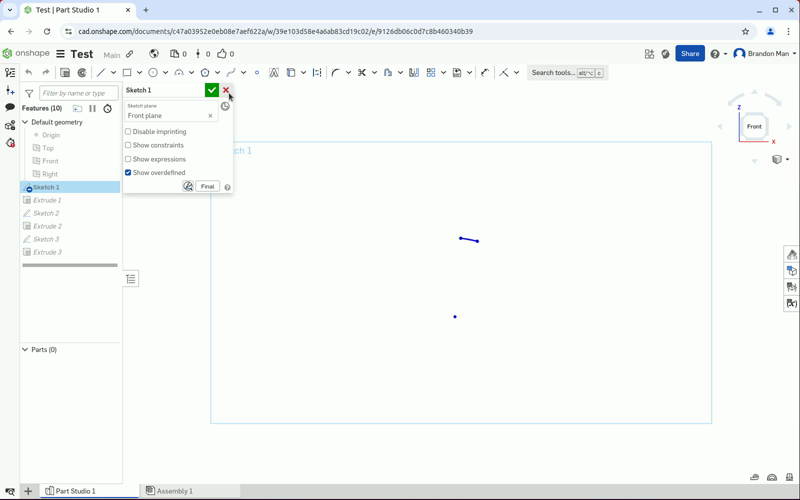
key(shift+s)
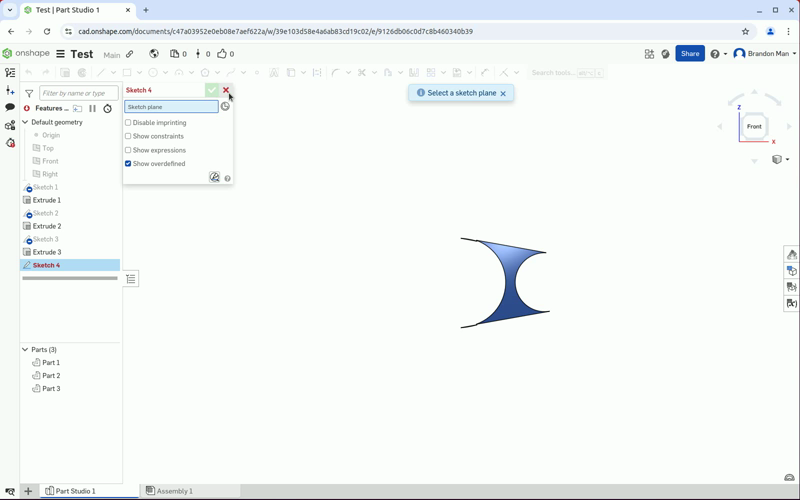
mouse_move(73, 163)
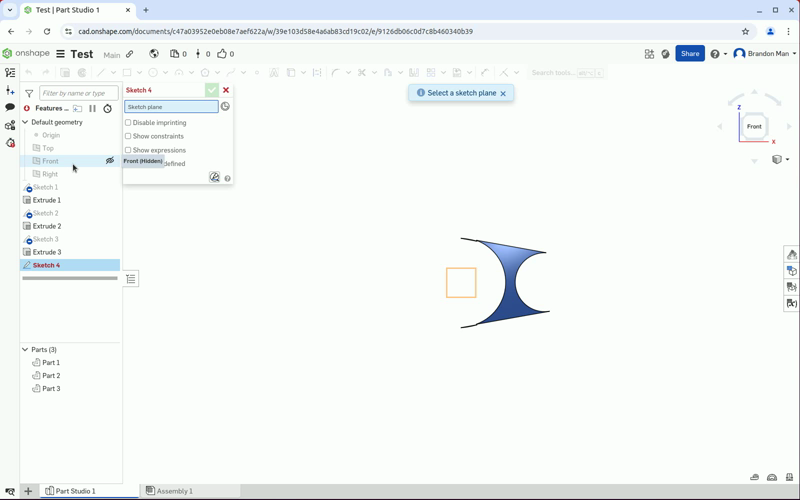
click(73, 163)
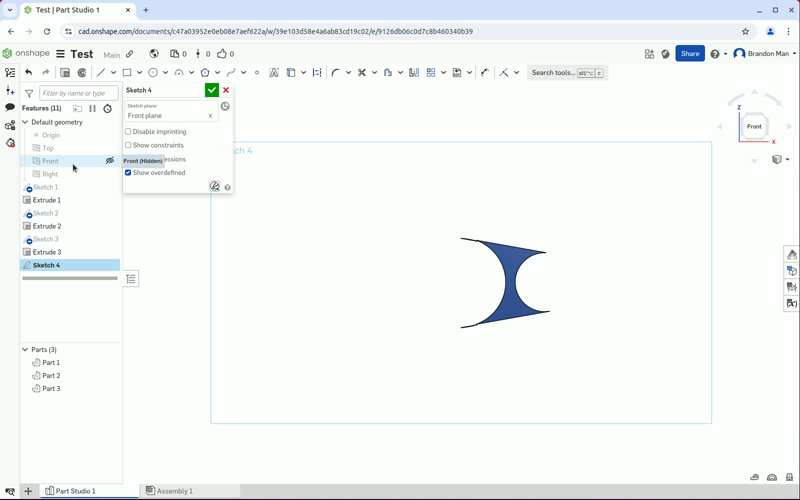
mouse_move(73, 352)
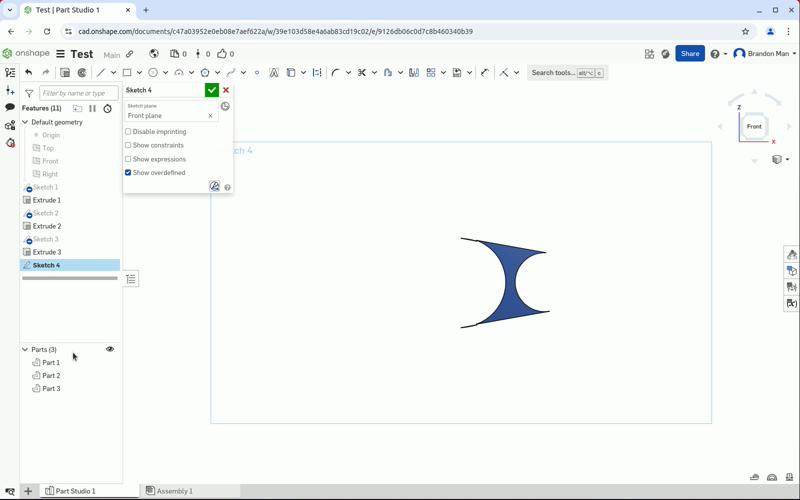
key(y)
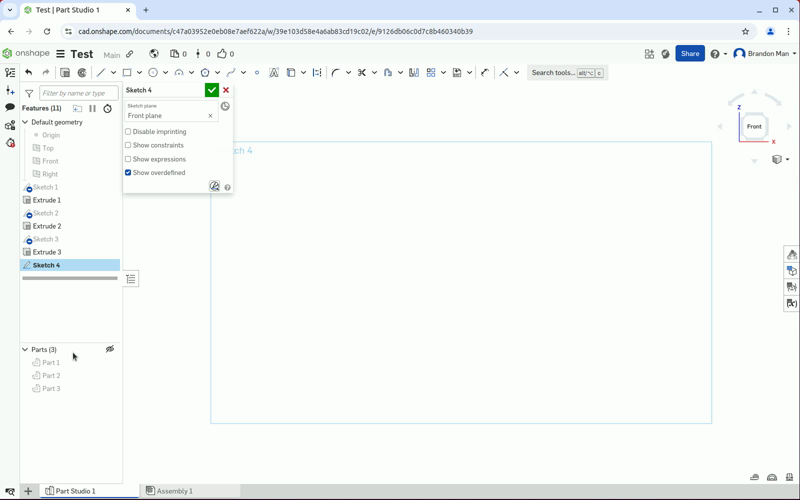
key(c)
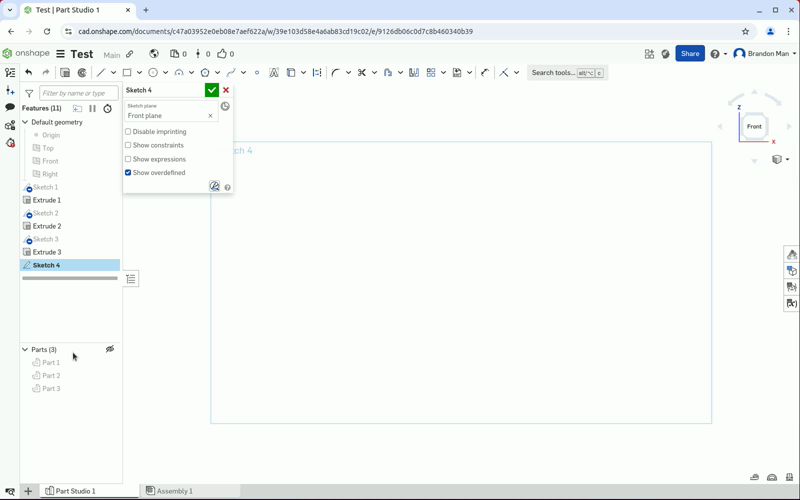
key_down(shift)
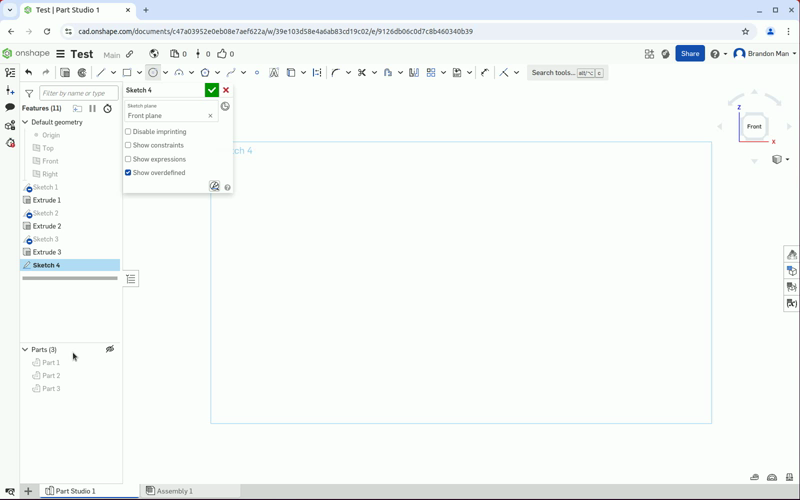
mouse_move(544, 282)
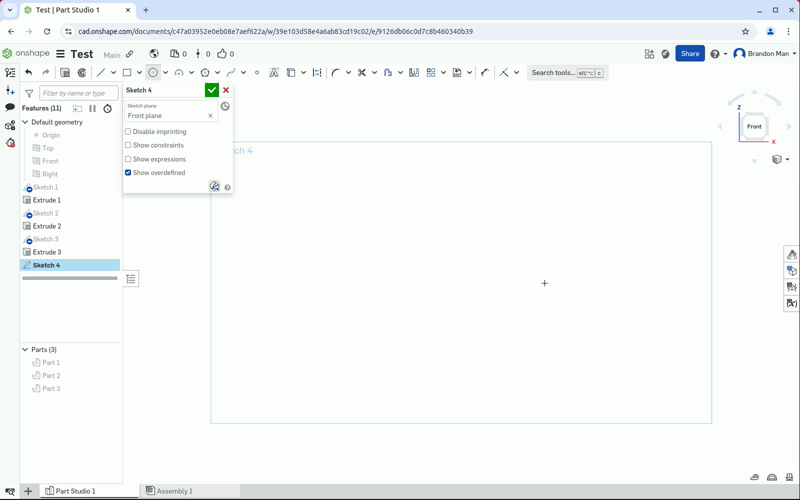
click(544, 282)
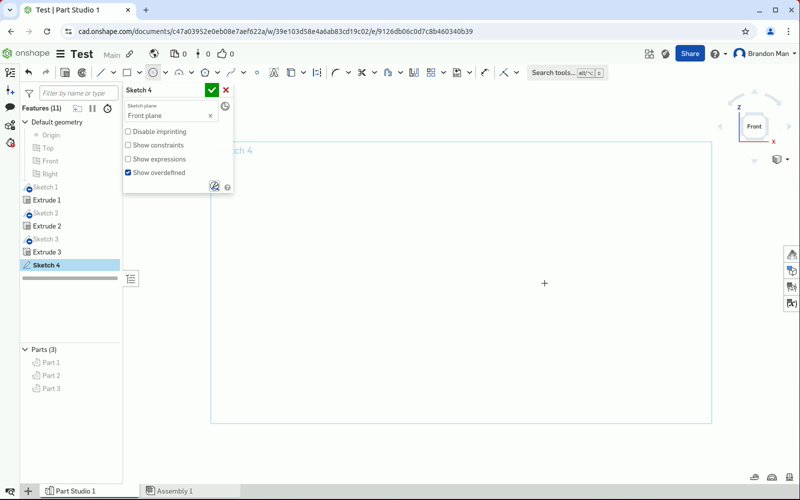
key_up(shift)
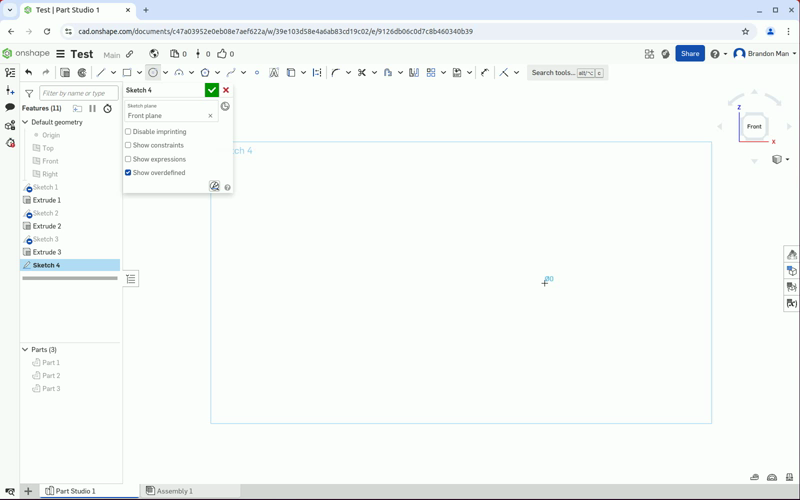
mouse_move(573, 282)
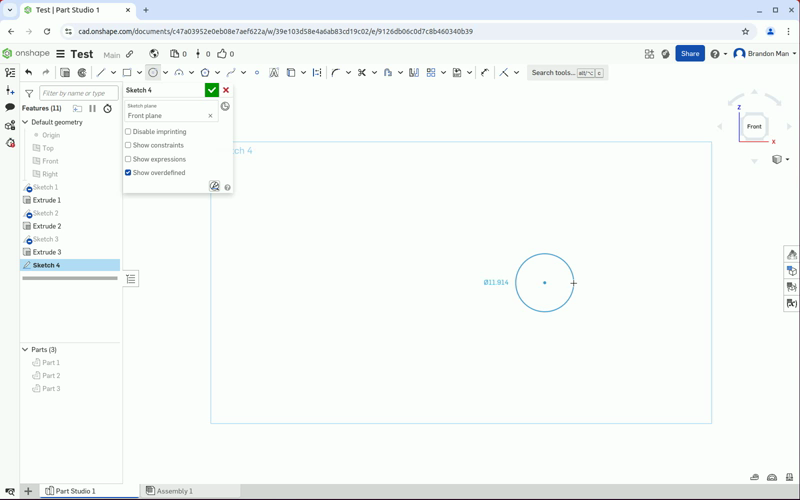
click(573, 282)
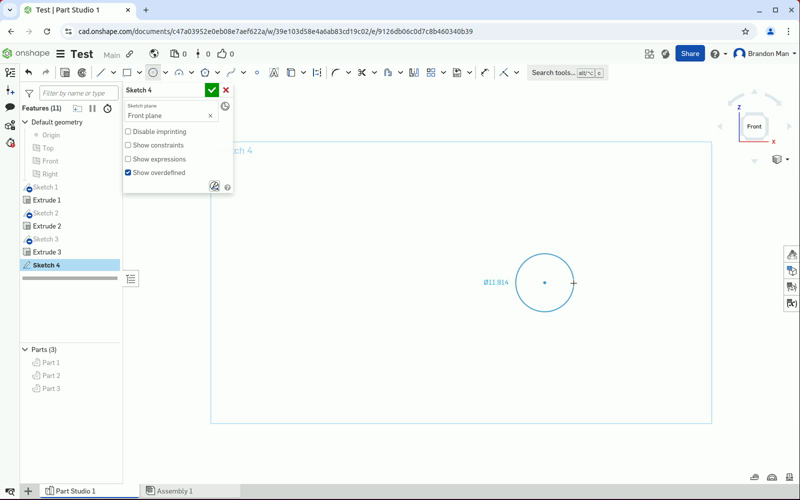
key(esc)
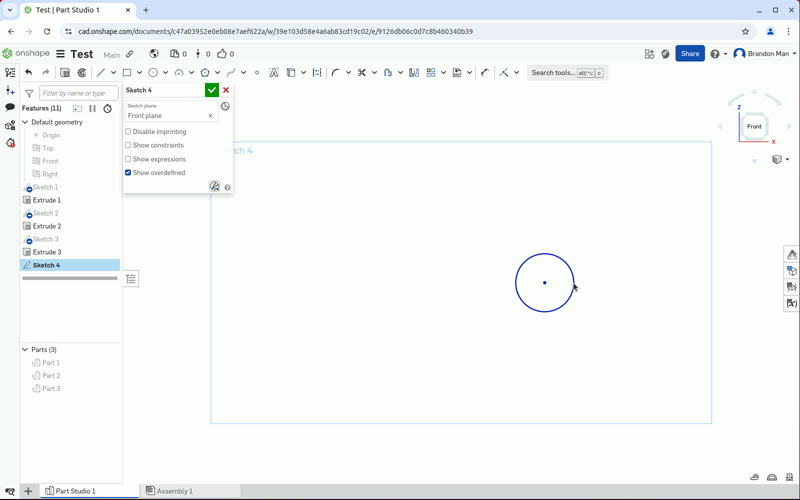
key(c)
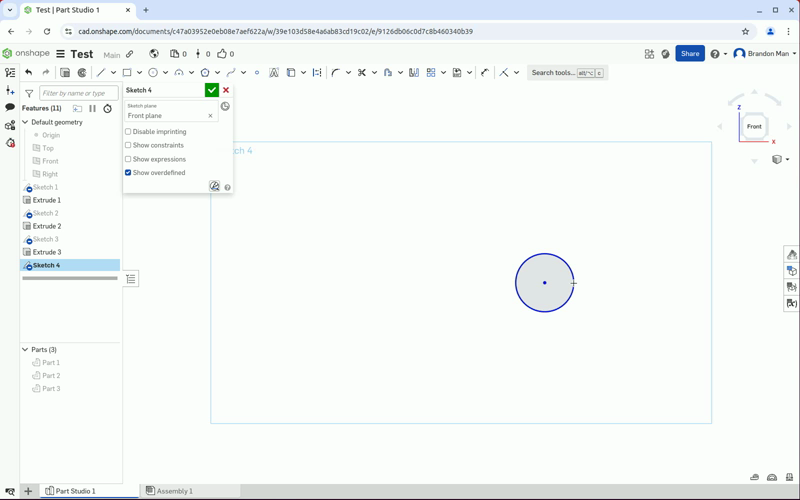
key_down(shift)
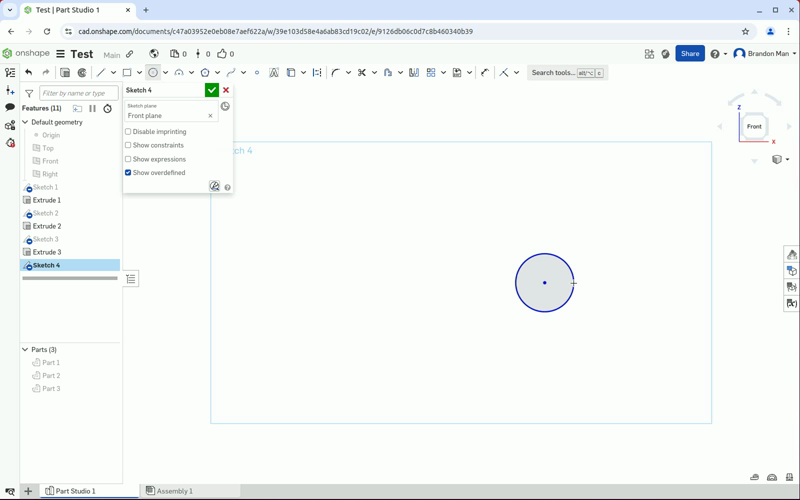
mouse_move(544, 282)
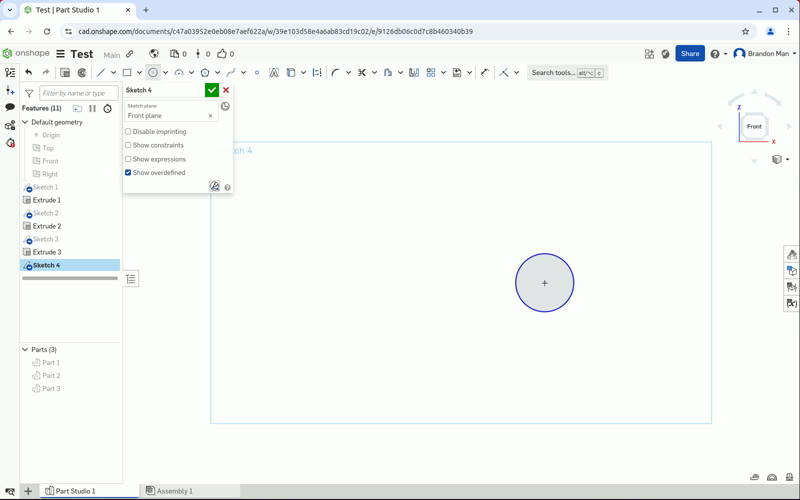
click(544, 282)
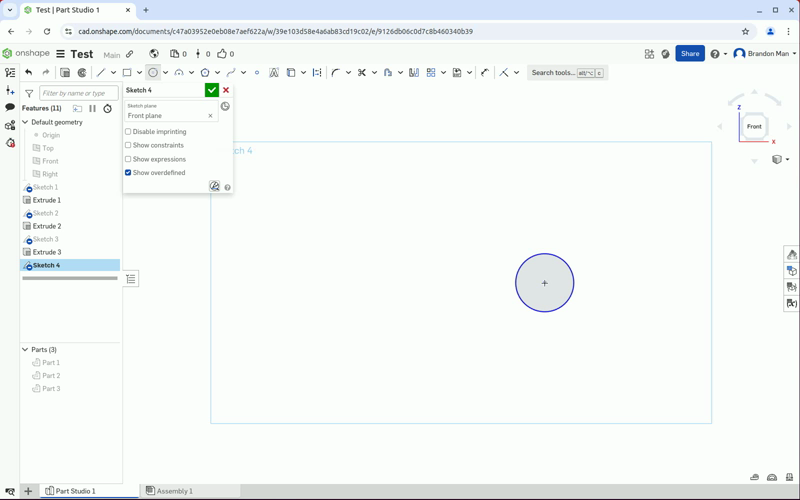
key_up(shift)
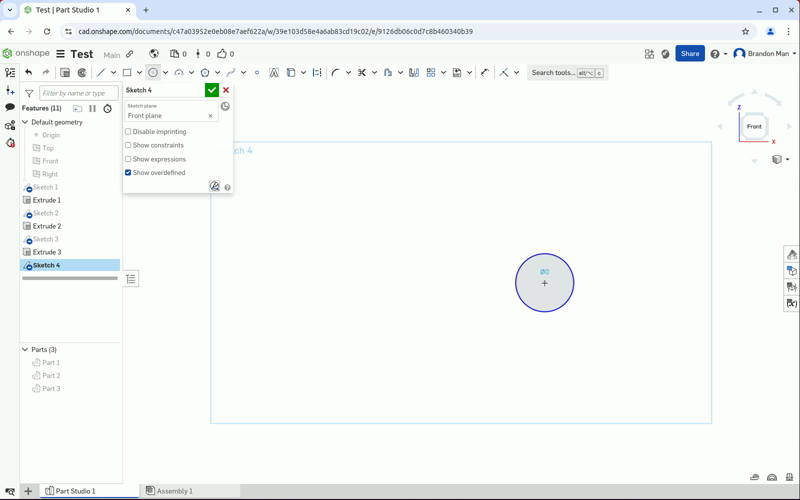
mouse_move(567, 282)
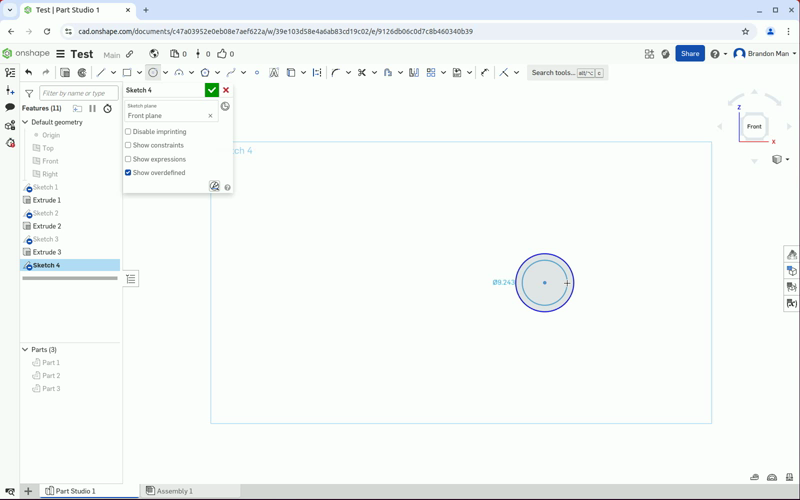
click(567, 282)
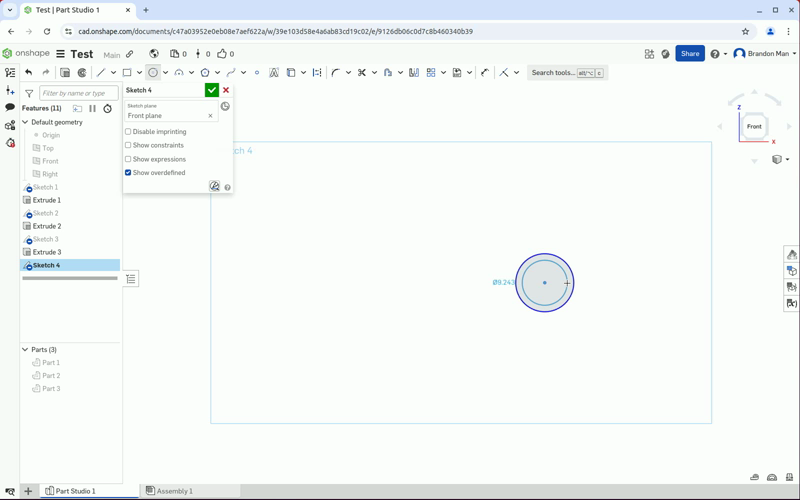
key(esc)
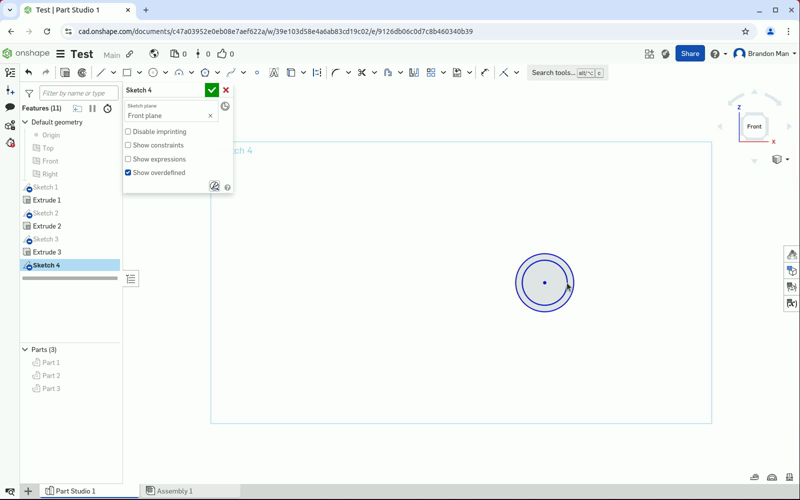
mouse_move(566, 296)
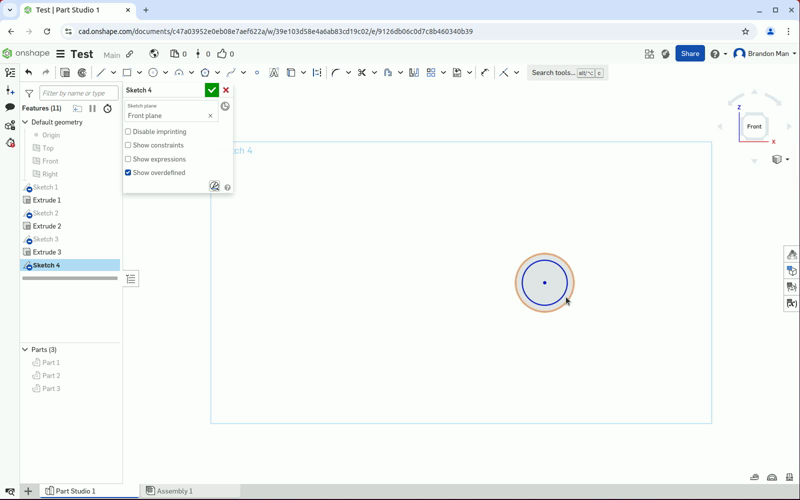
scroll(6)
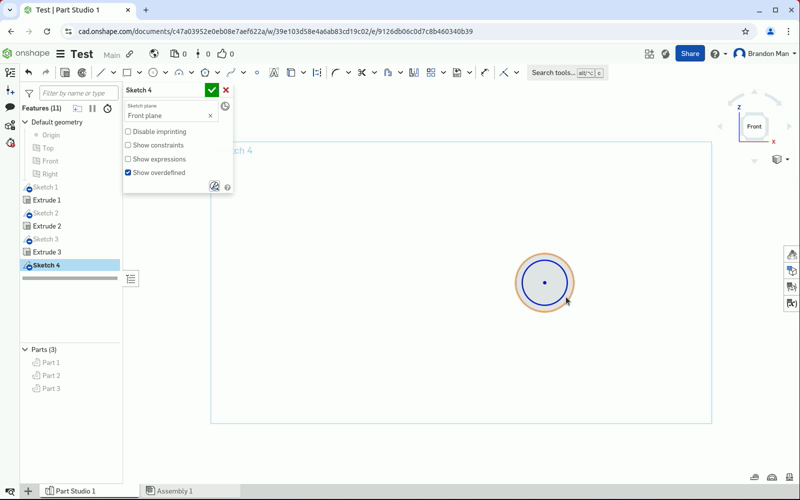
scroll(6)
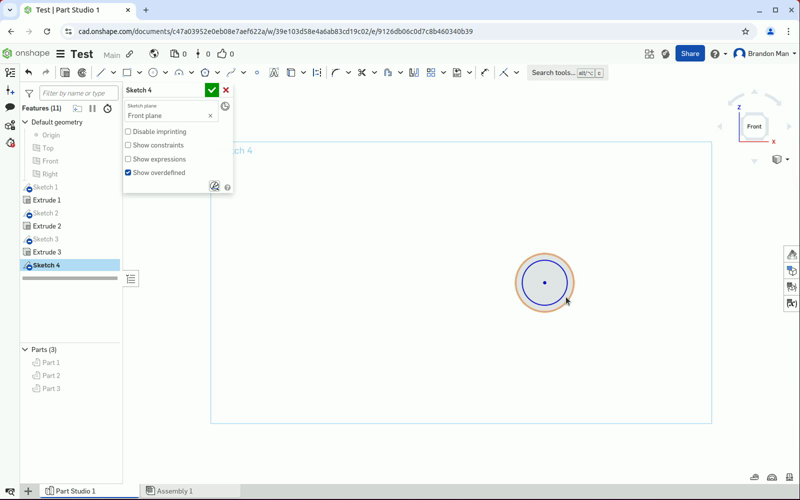
scroll(6)
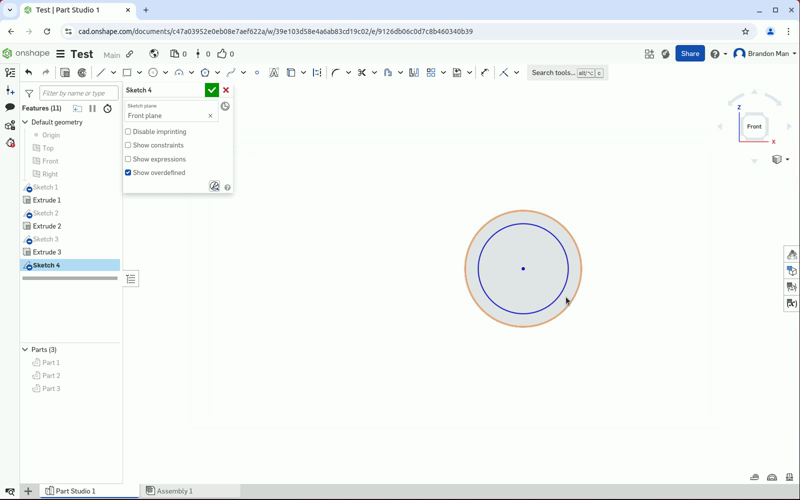
scroll(6)
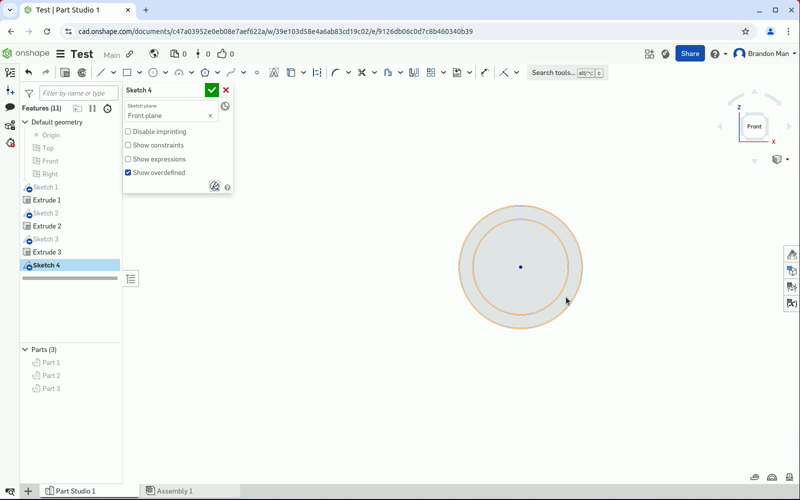
scroll(6)
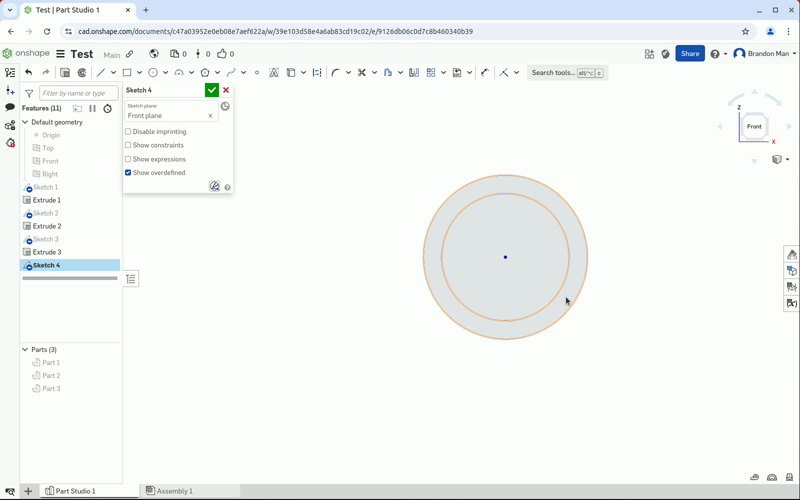
scroll(6)
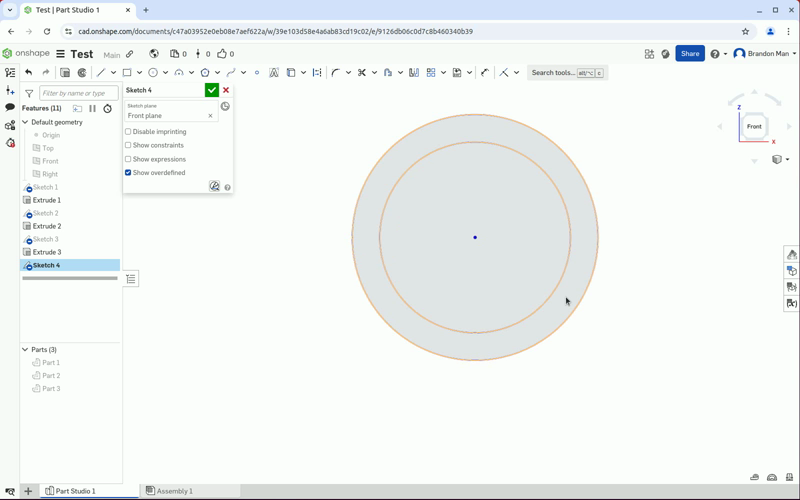
scroll(6)
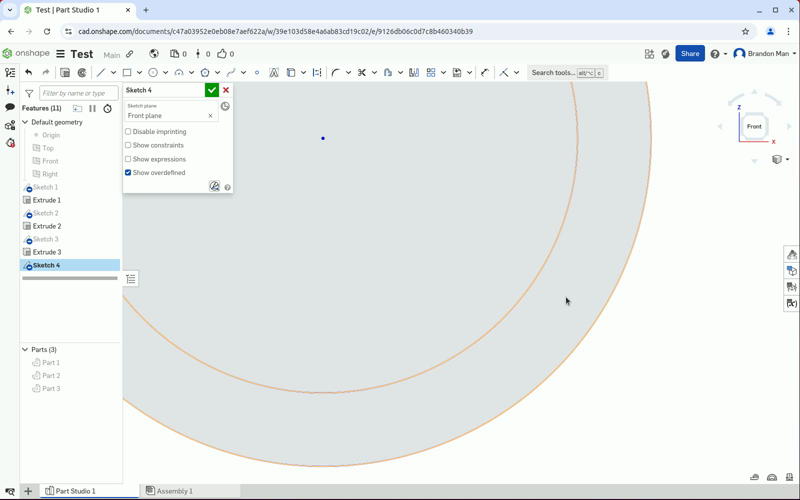
click(566, 296)
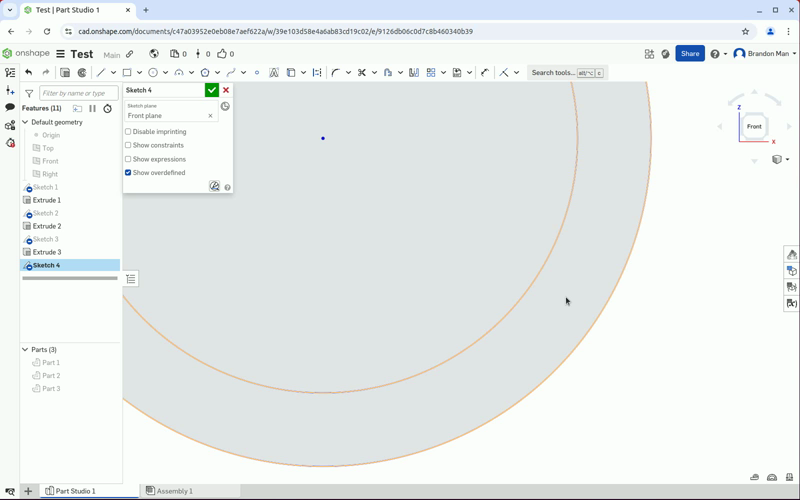
scroll(-6)
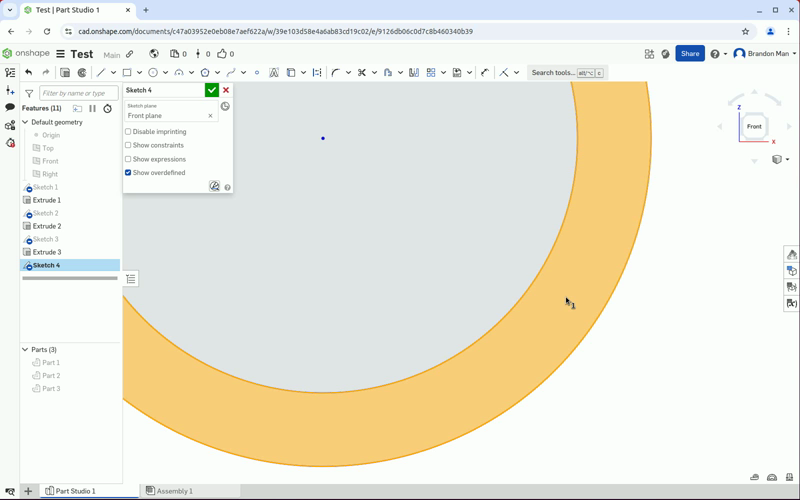
scroll(-6)
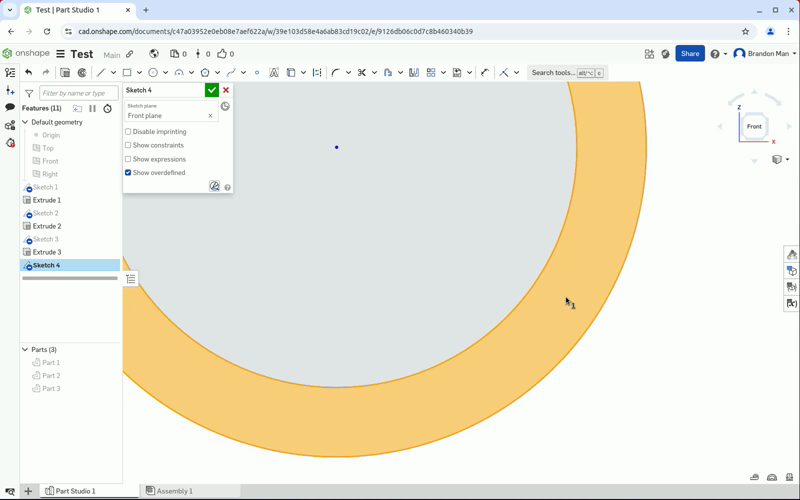
scroll(-6)
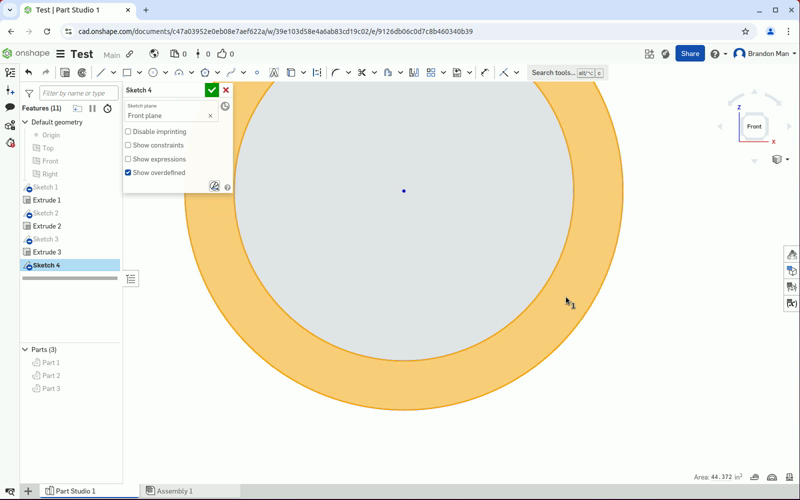
scroll(-6)
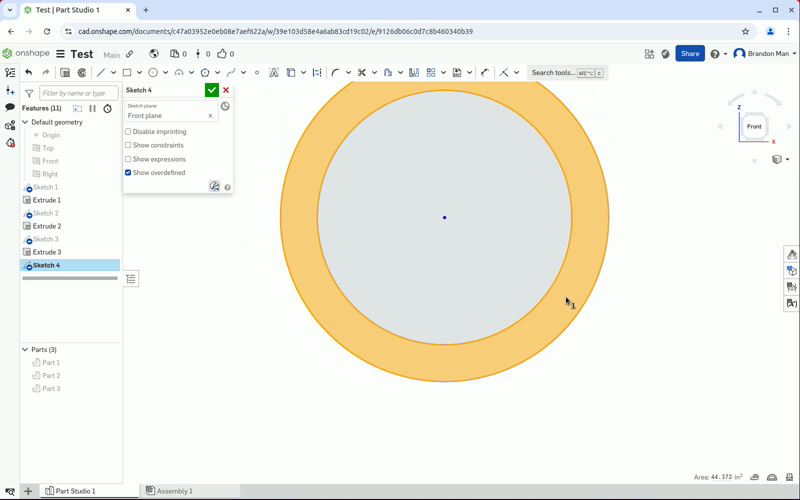
scroll(-6)
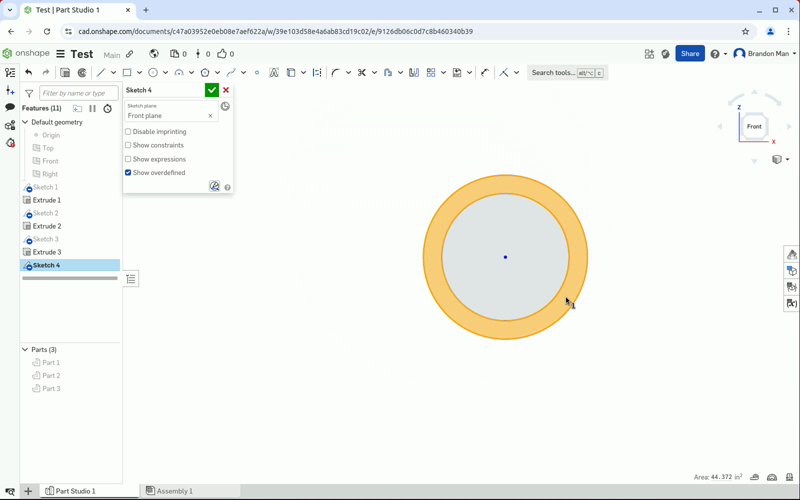
scroll(-6)
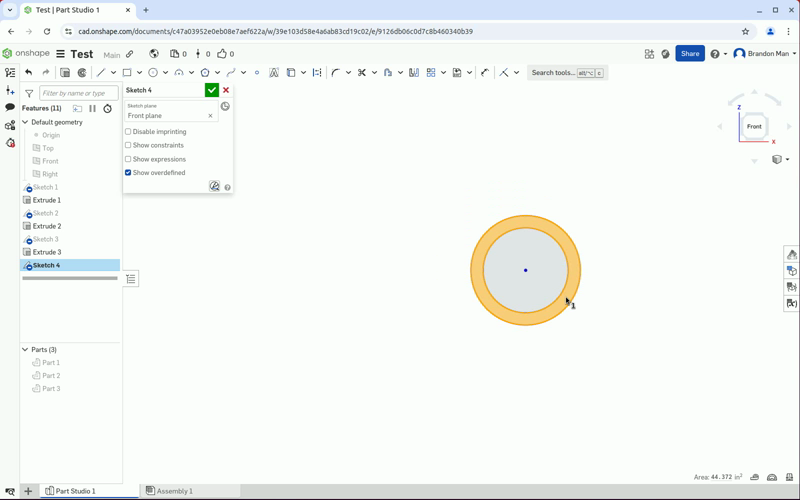
scroll(-6)
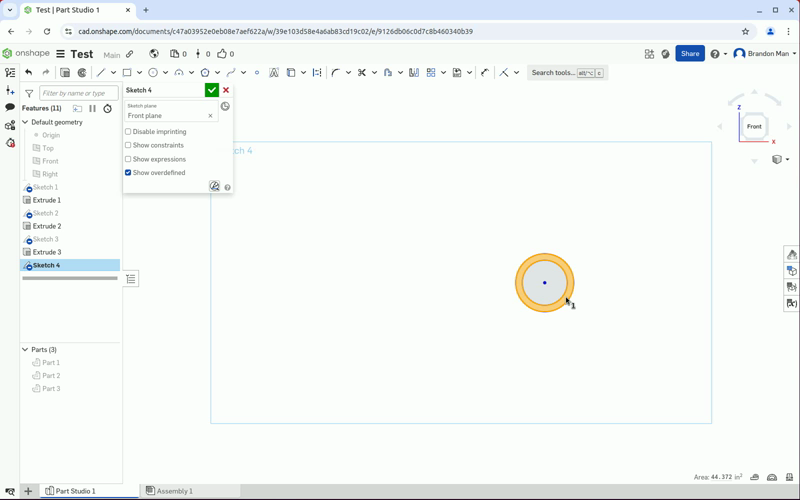
mouse_move(73, 352)
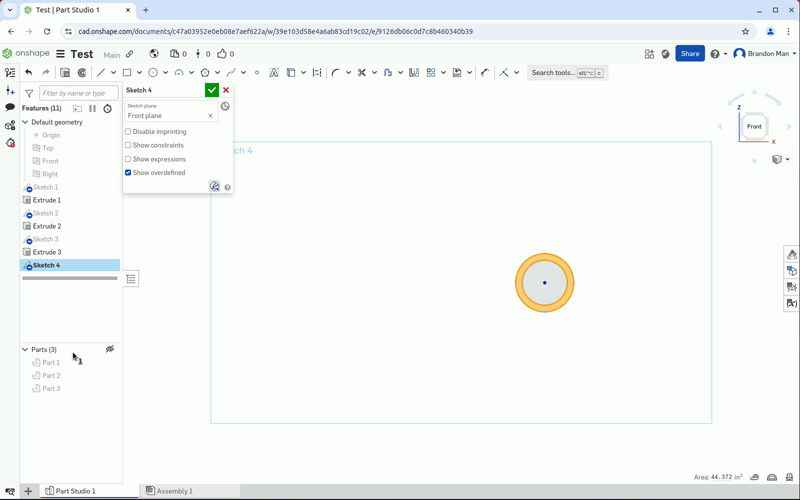
key(shift+y)
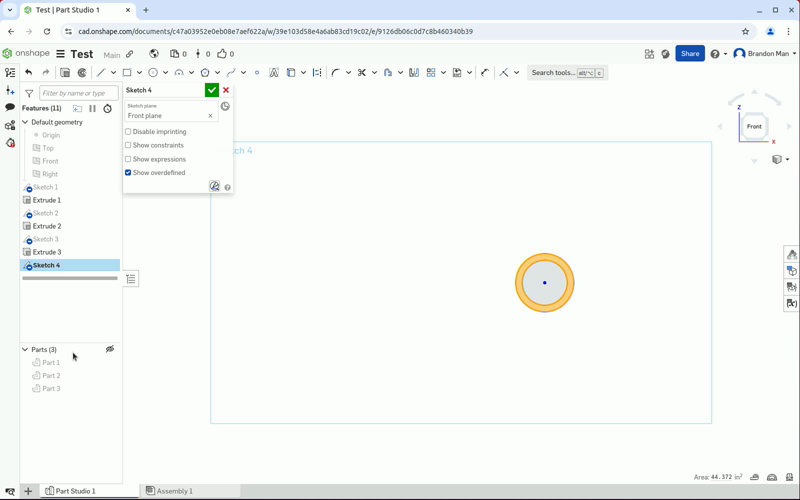
key(shift+e)
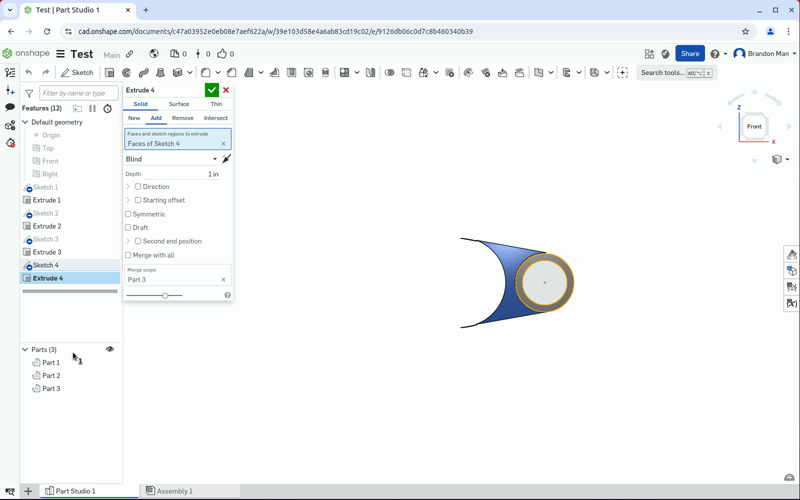
mouse_move(143, 106)
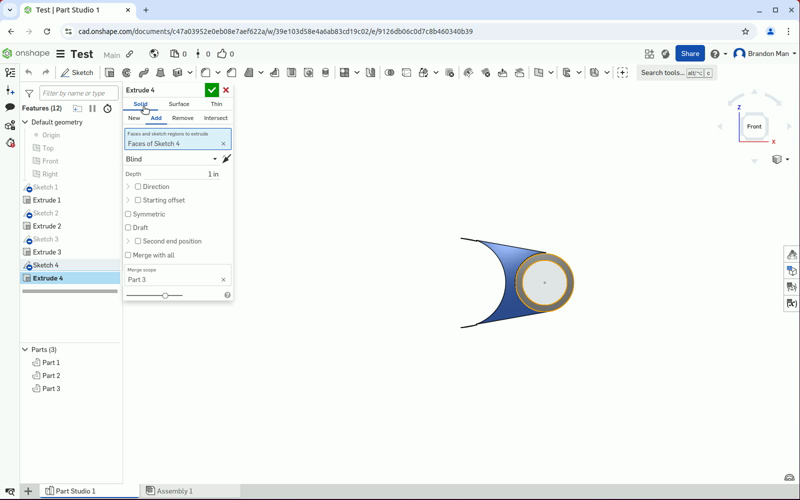
click(143, 106)
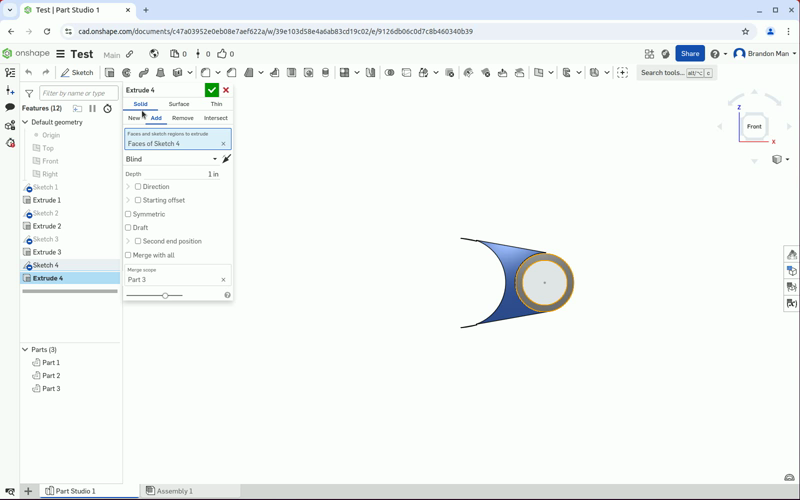
mouse_move(137, 120)
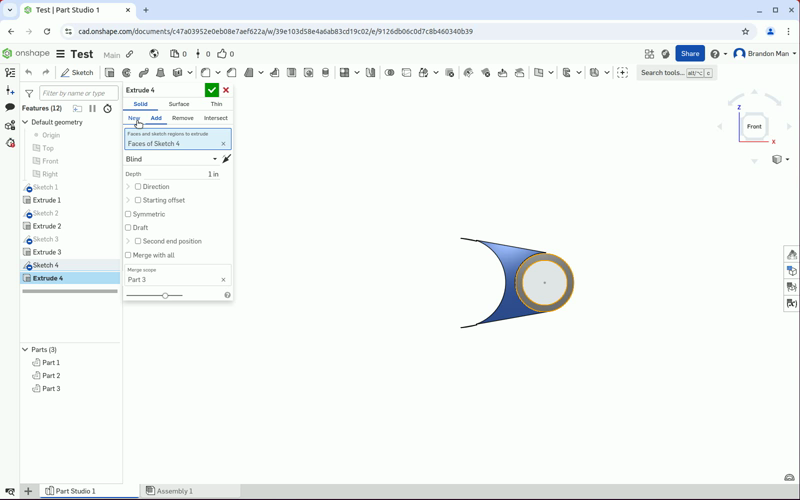
click(137, 120)
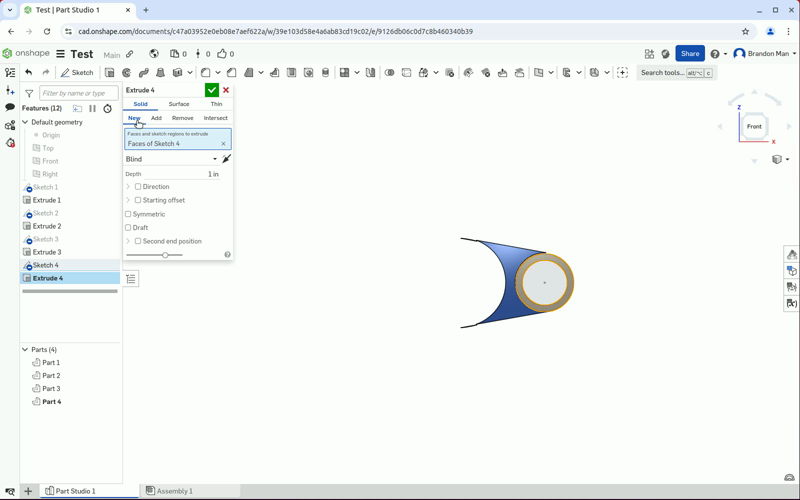
key(tab, 4)
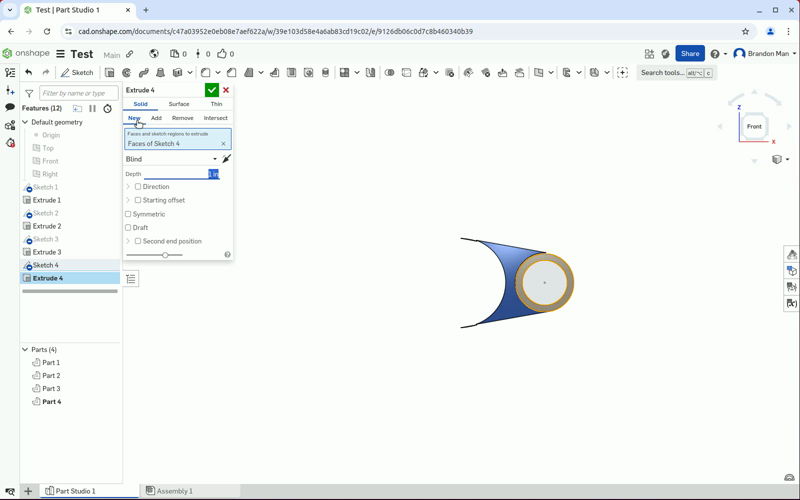
text(7.943)
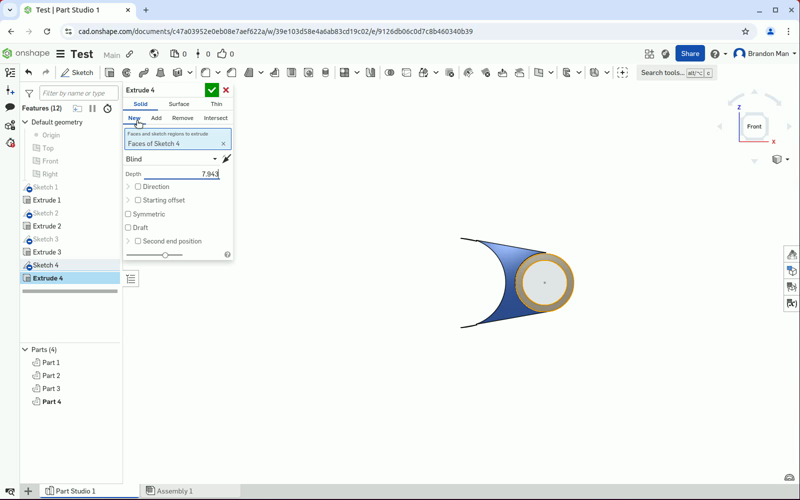
key(enter)
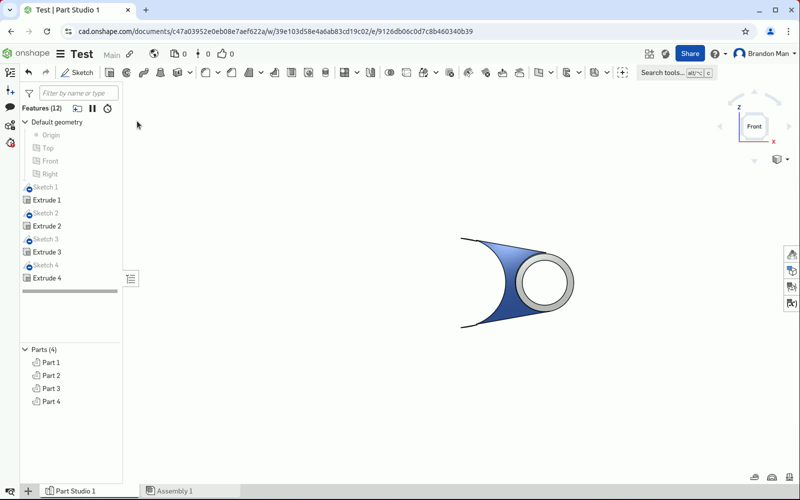
key(shift+h)
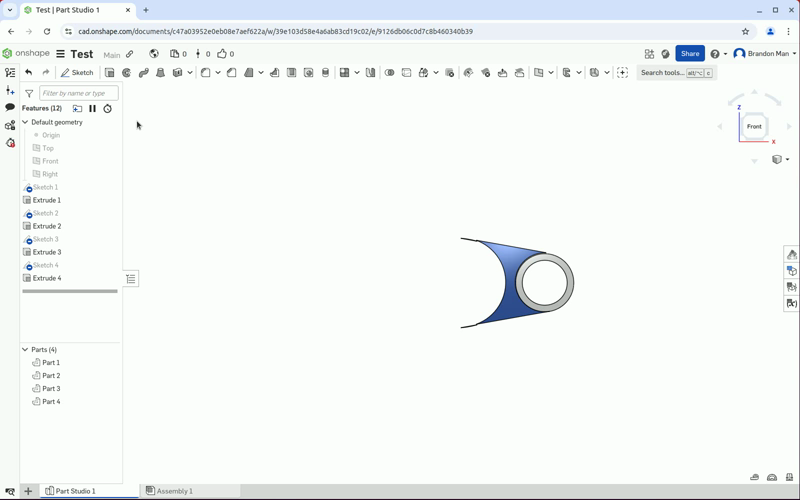
key(shift+h)
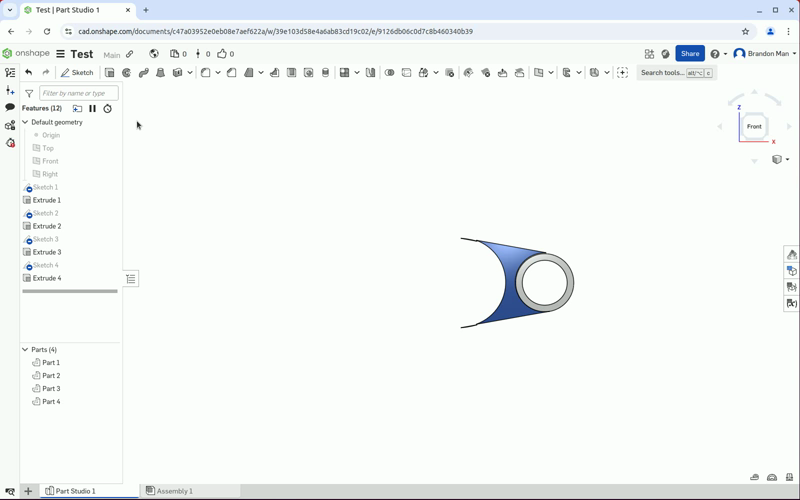
mouse_move(73, 189)
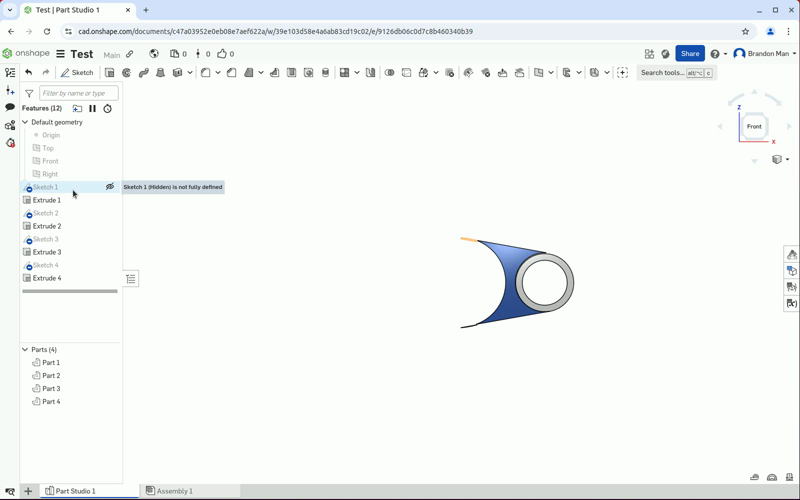
click(73, 189)
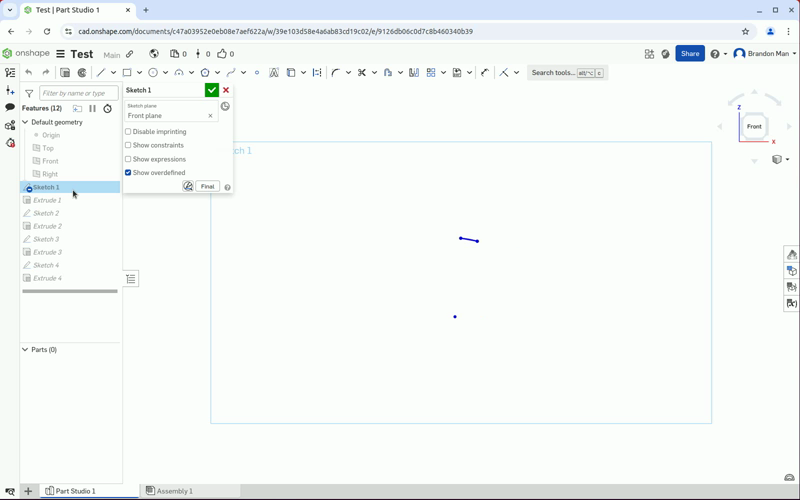
mouse_move(229, 92)
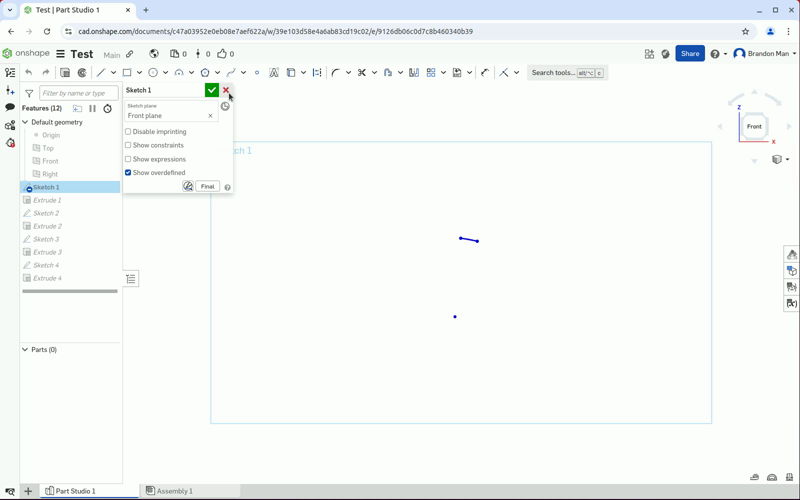
click(229, 92)
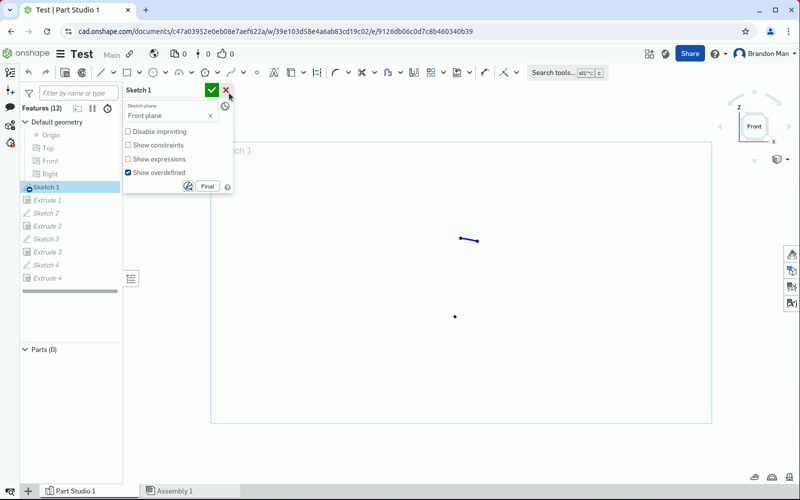
key(shift+s)
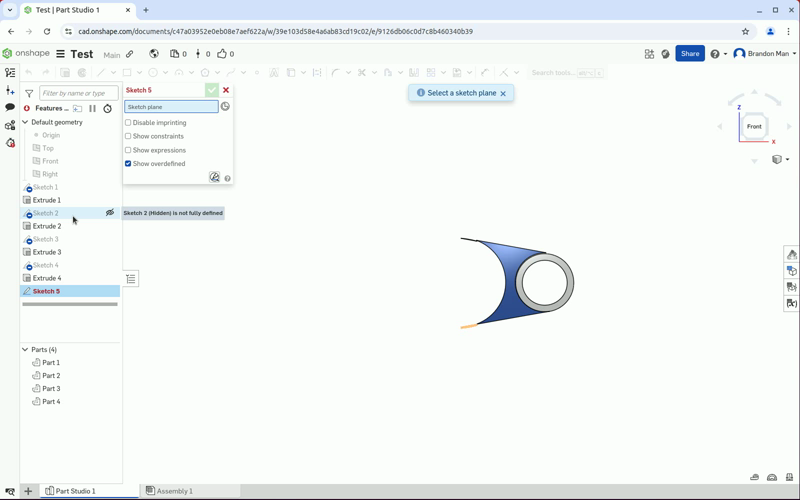
scroll(3)
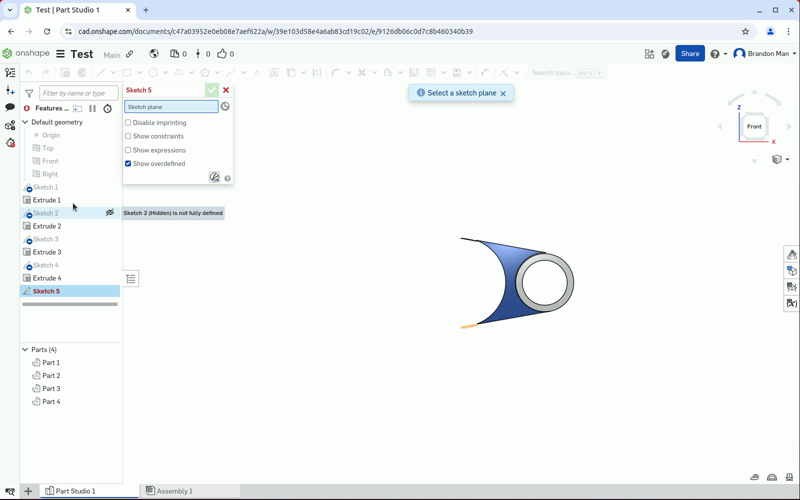
mouse_move(73, 163)
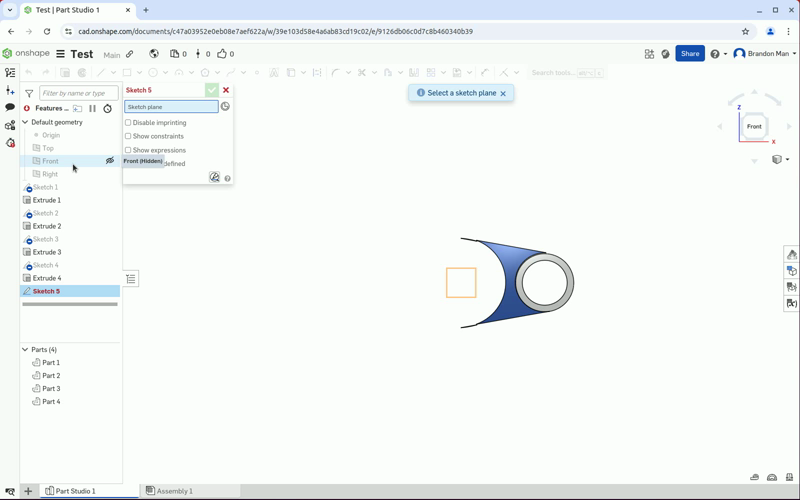
click(73, 163)
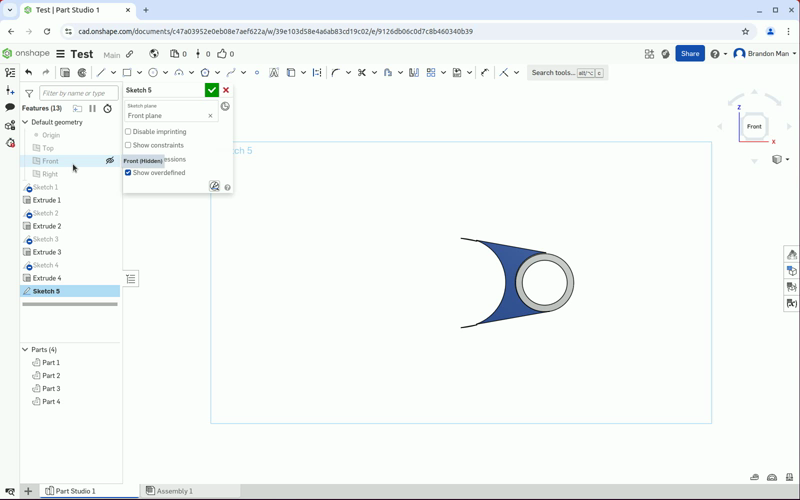
mouse_move(73, 352)
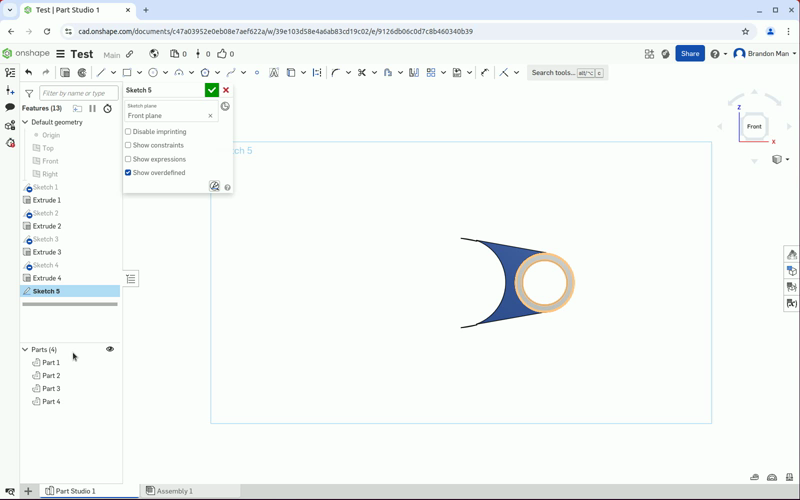
key(y)
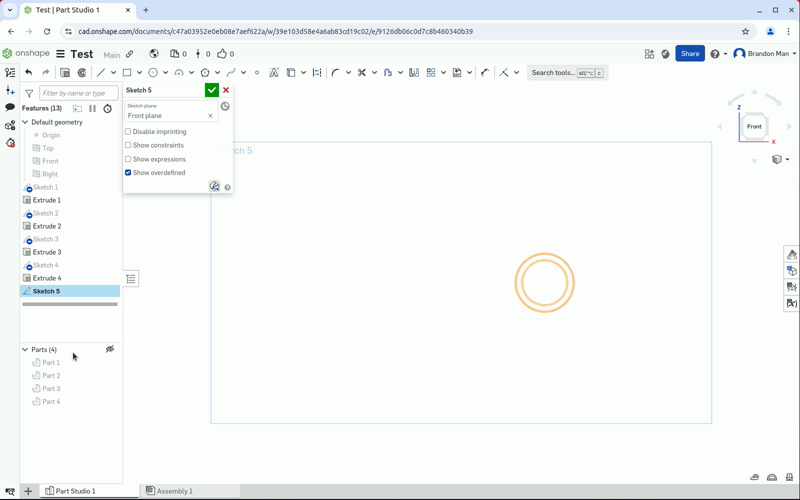
key(l)
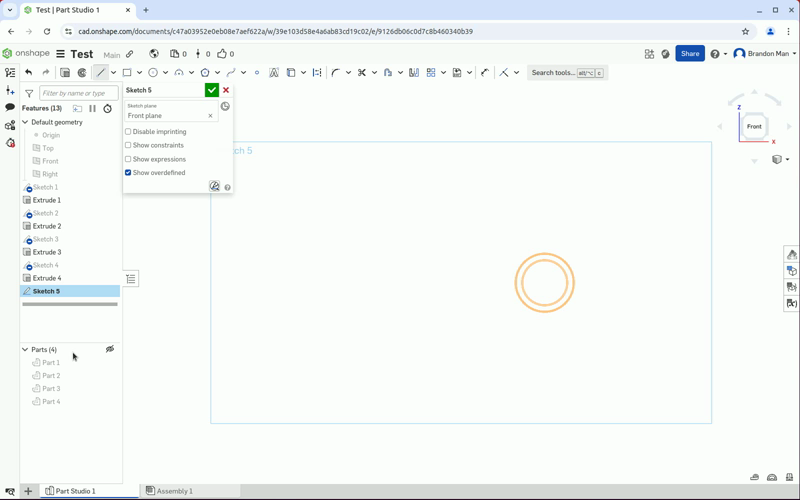
key_down(shift)
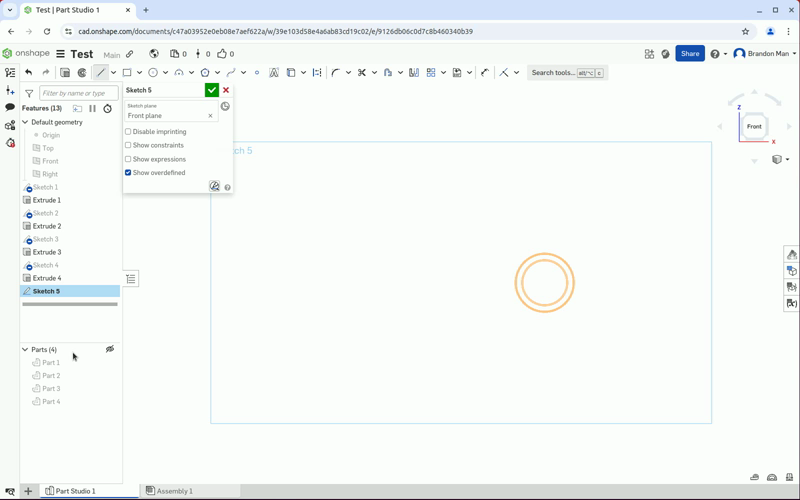
mouse_move(460, 327)
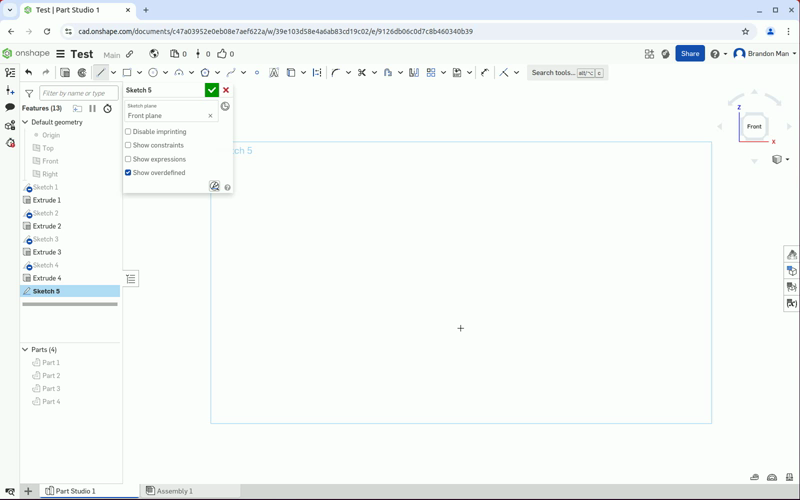
click(460, 327)
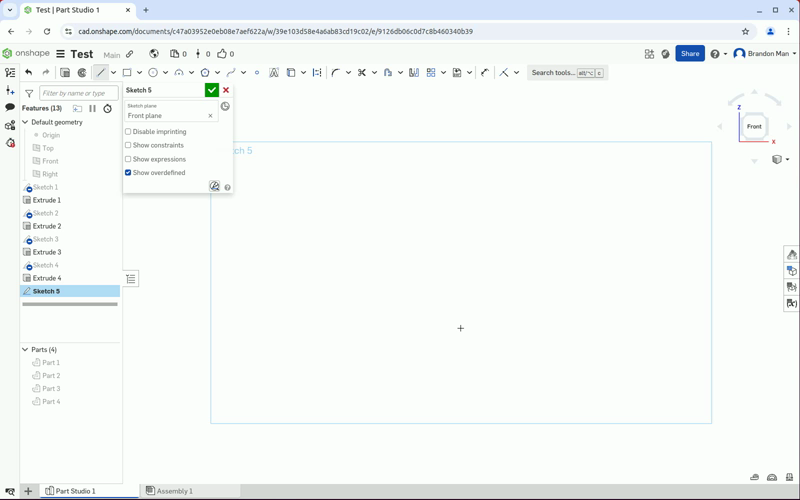
key_up(shift)
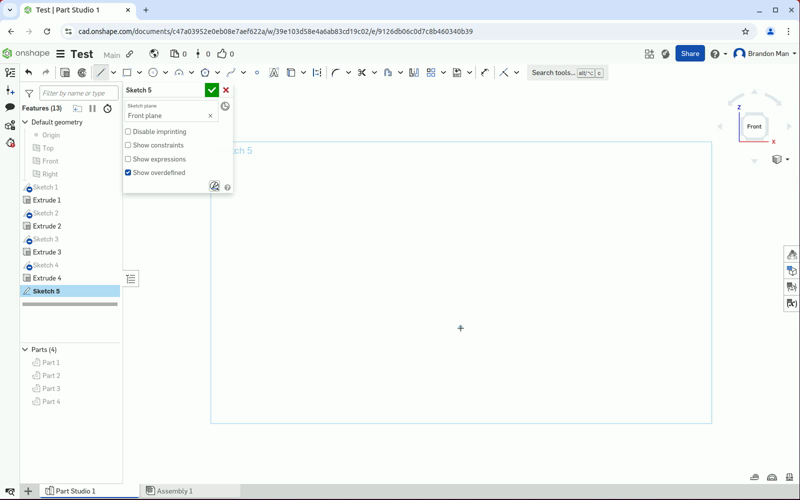
key_down(shift)
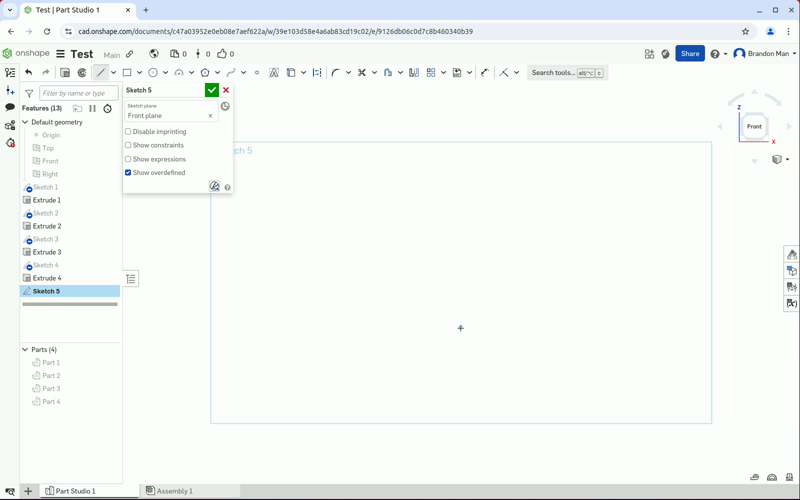
mouse_move(490, 327)
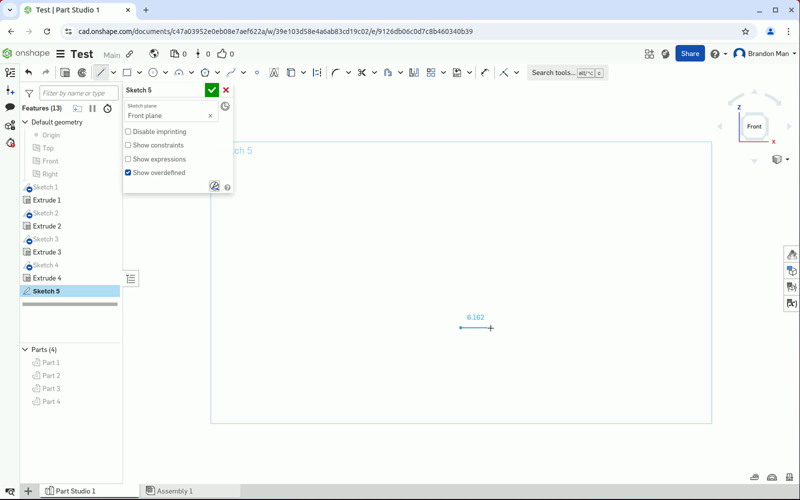
mouse_move(475, 324)
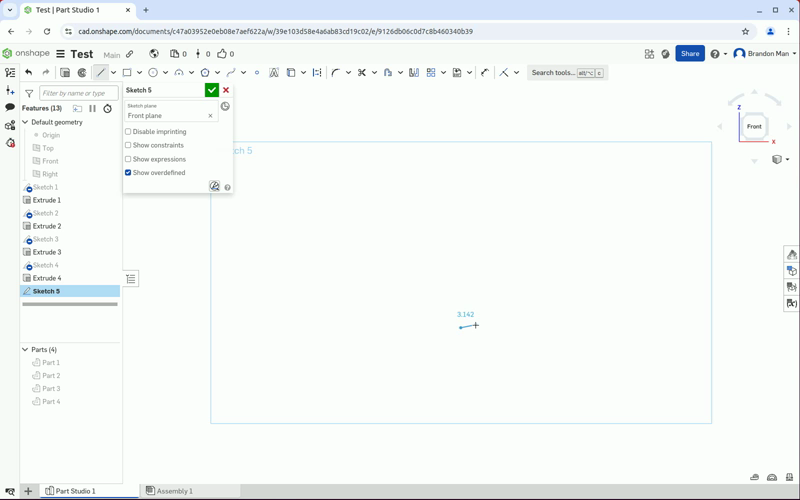
click(475, 324)
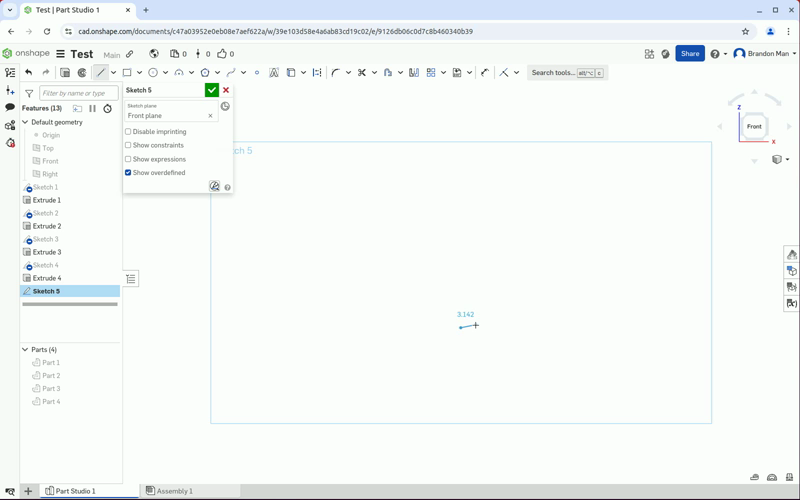
key_up(shift)
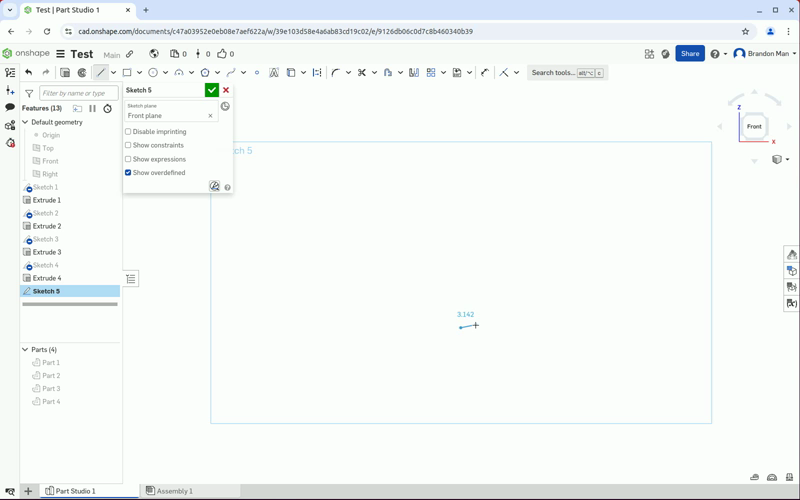
key(esc)
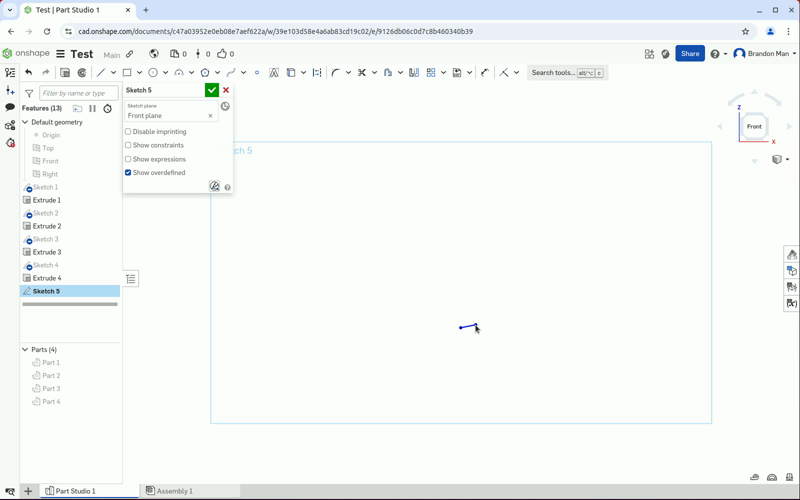
key(a)
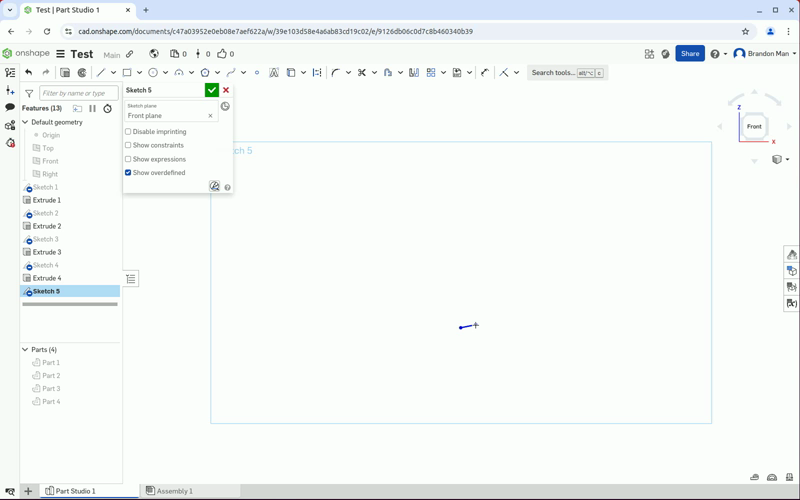
mouse_move(475, 324)
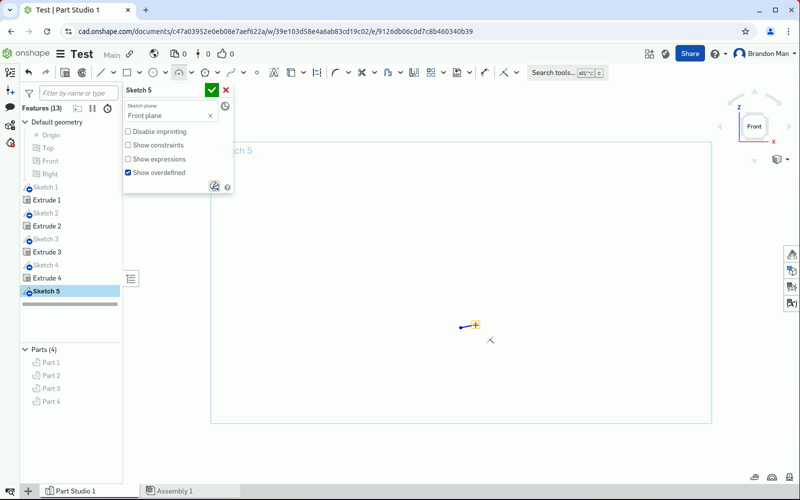
click(475, 324)
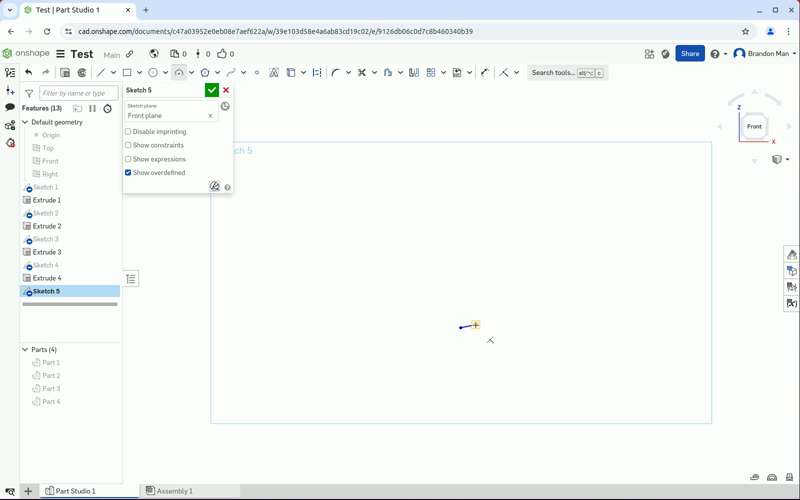
key_down(shift)
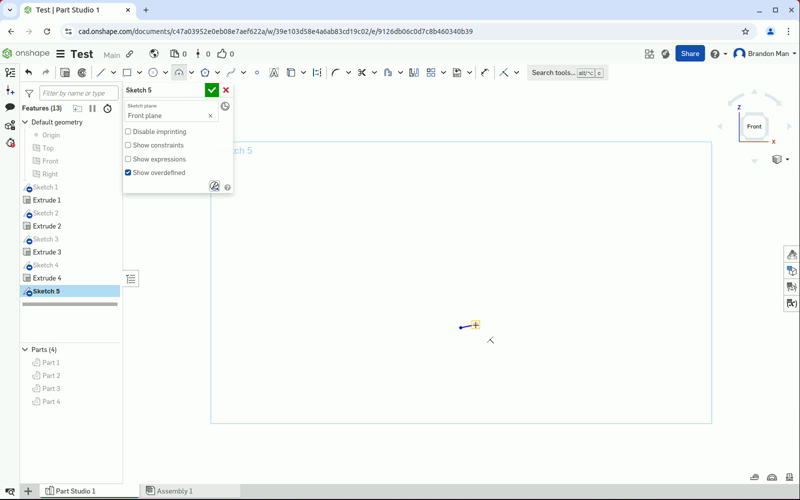
mouse_move(475, 242)
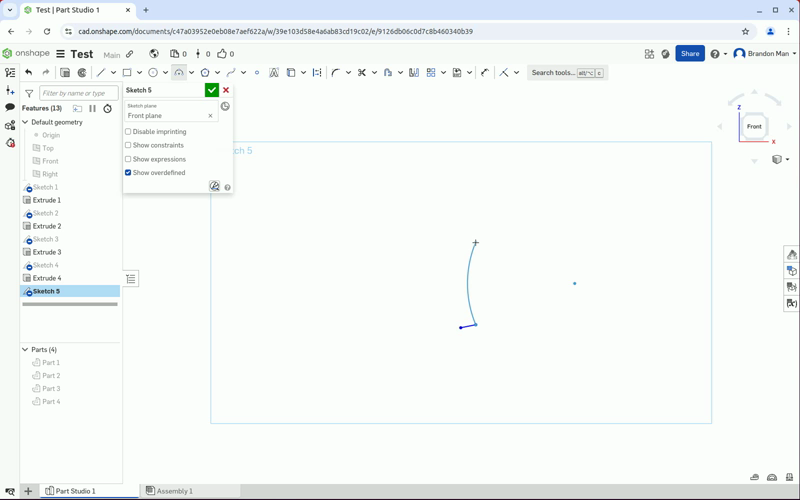
click(475, 242)
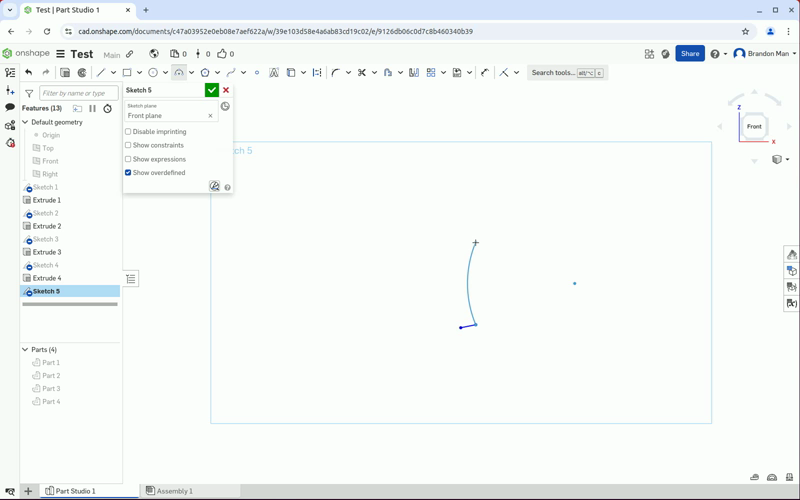
mouse_move(504, 283)
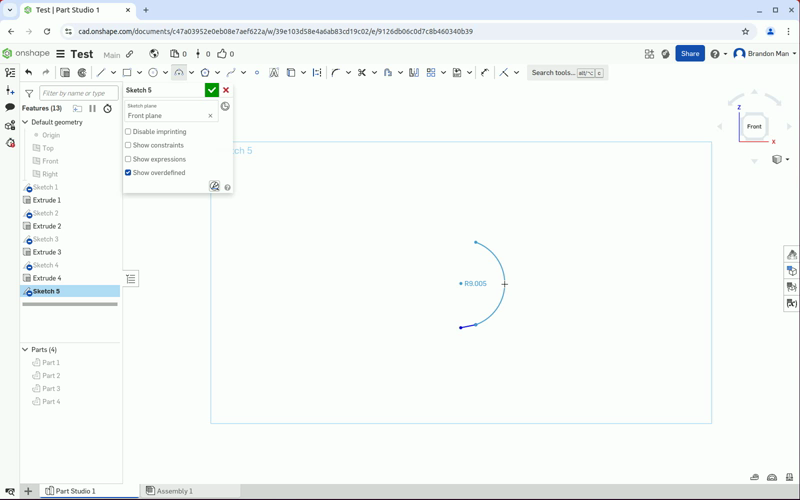
click(504, 283)
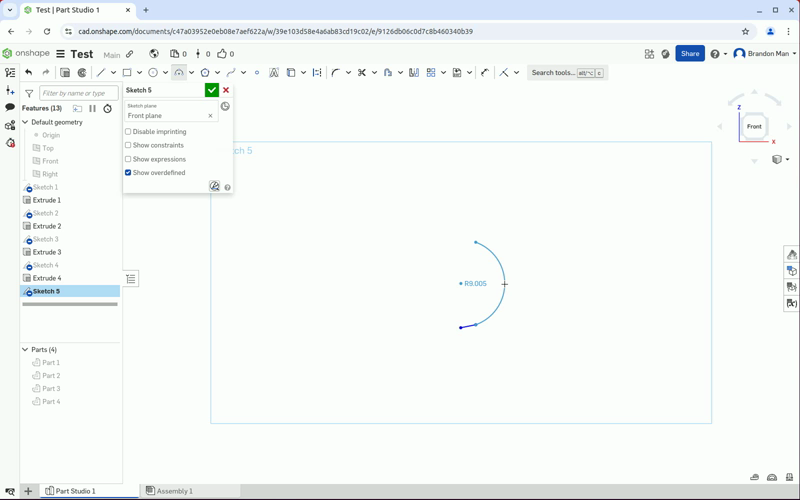
key_up(shift)
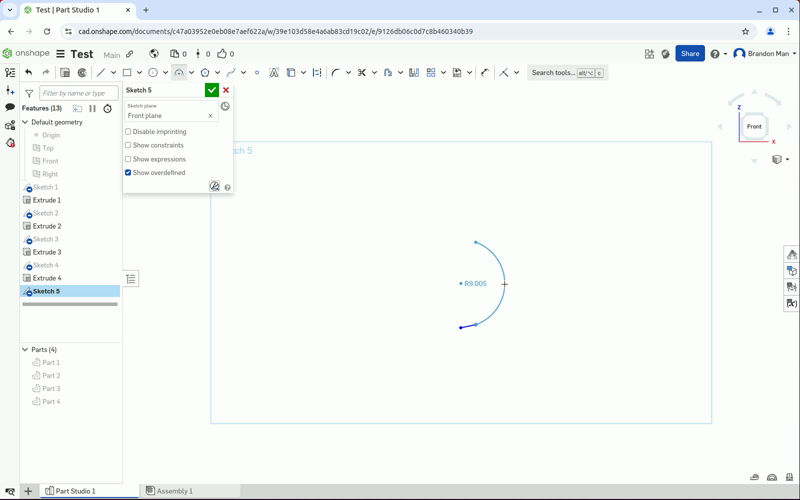
key(esc)
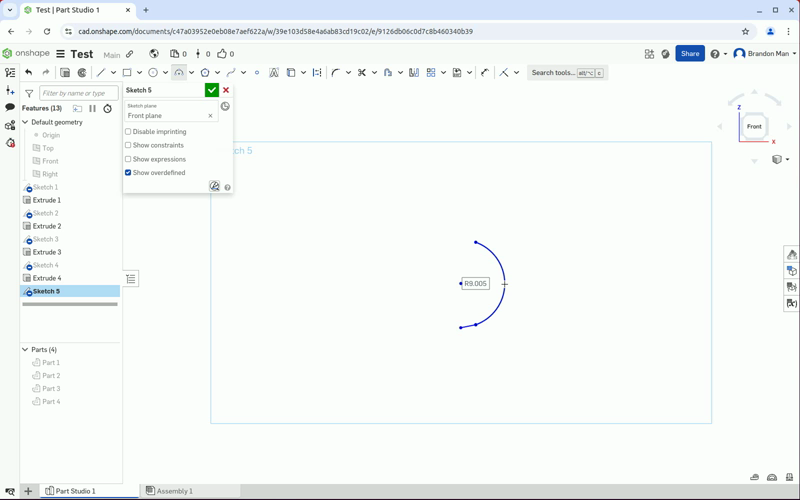
key(l)
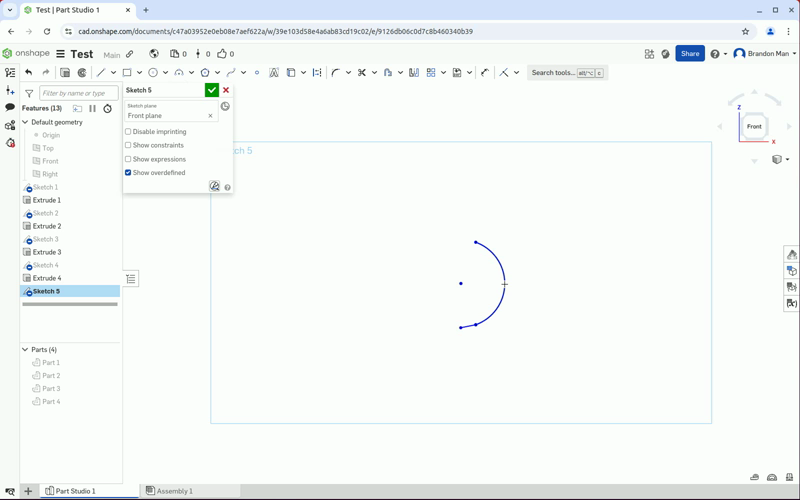
mouse_move(475, 242)
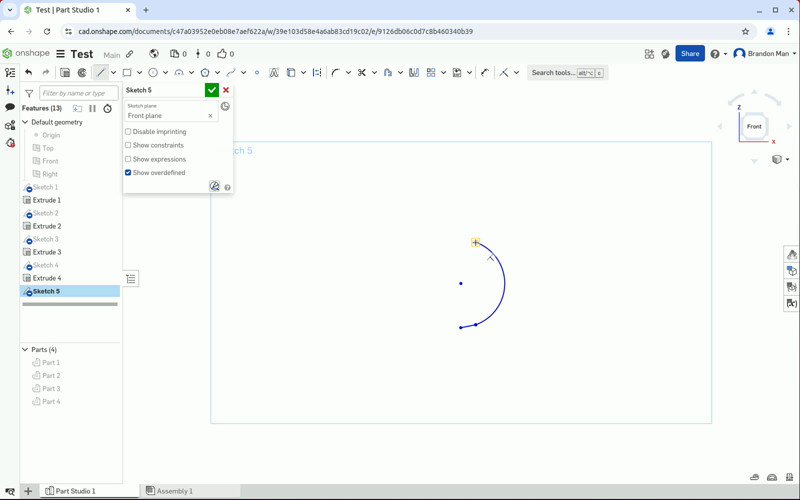
click(475, 242)
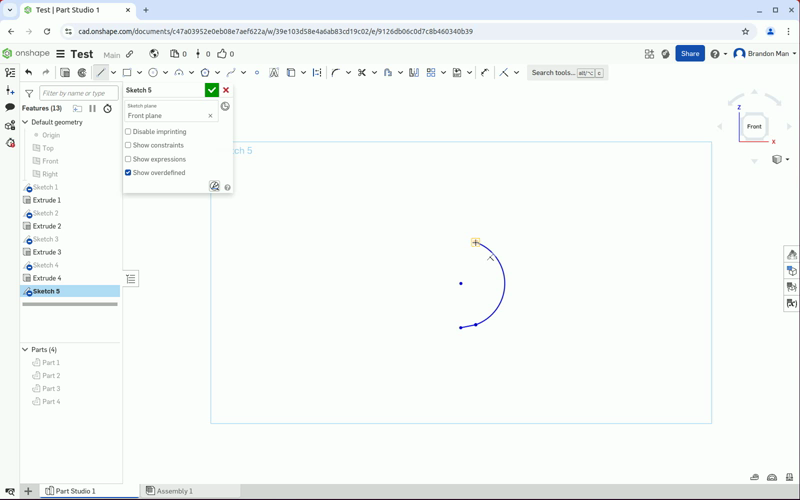
key_down(shift)
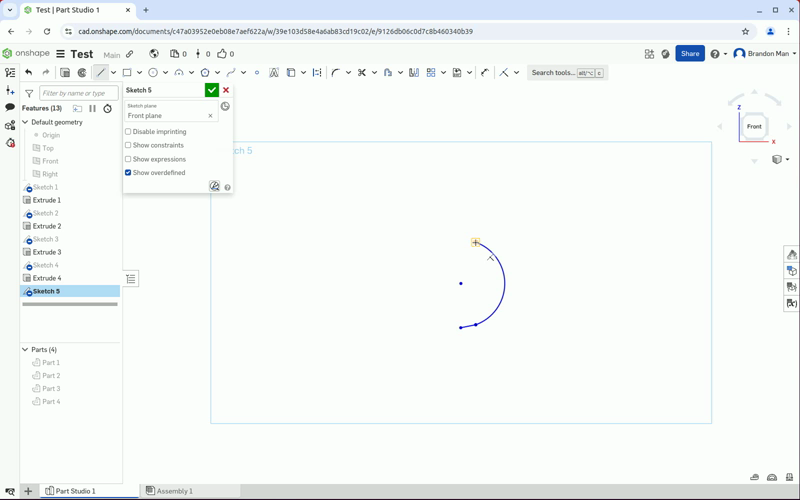
mouse_move(505, 242)
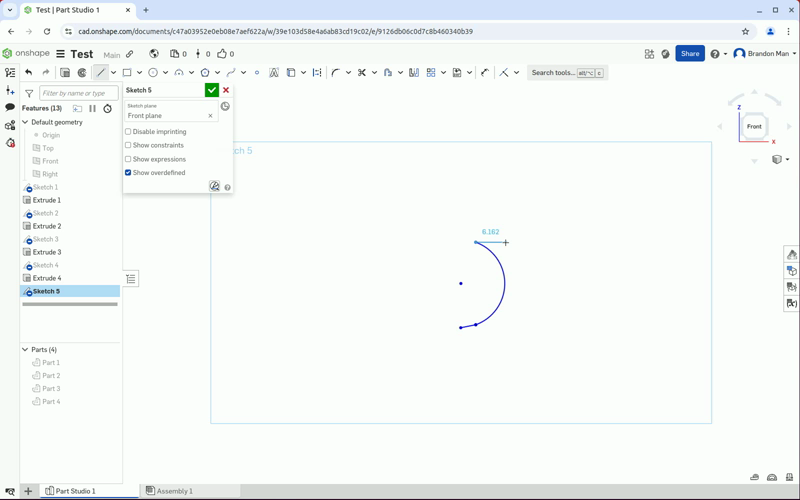
mouse_move(460, 239)
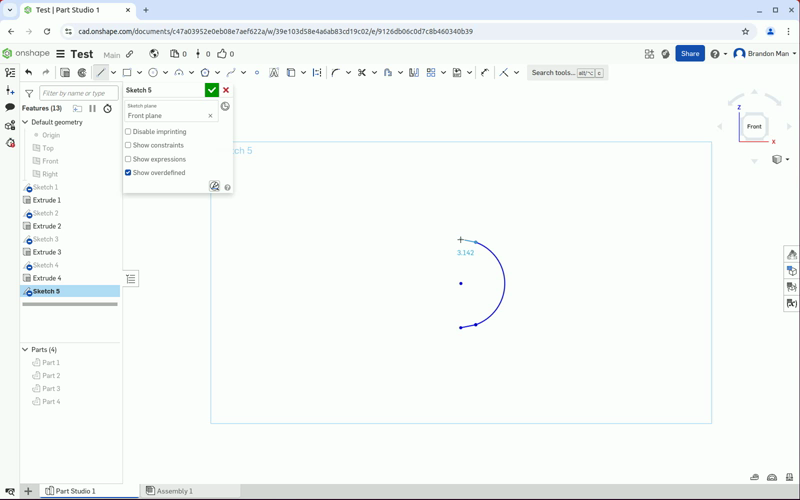
click(460, 239)
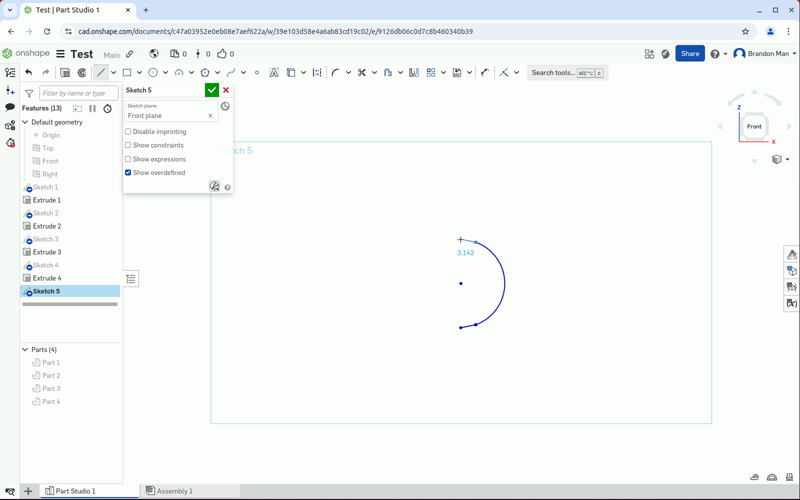
key_up(shift)
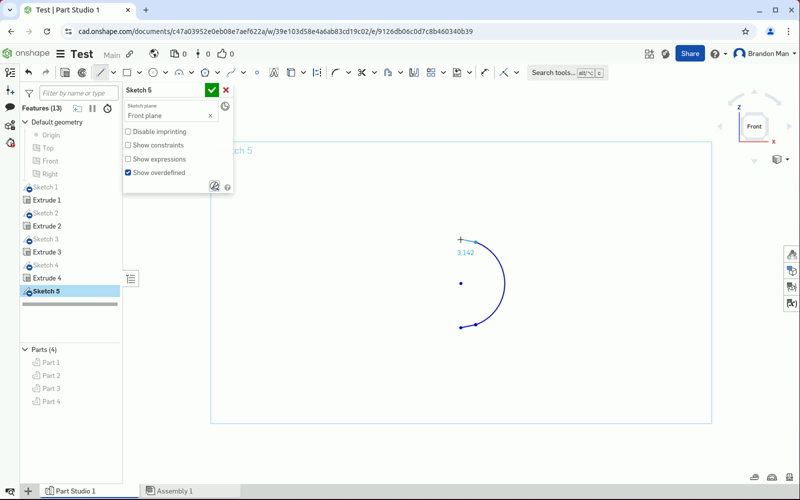
key(esc)
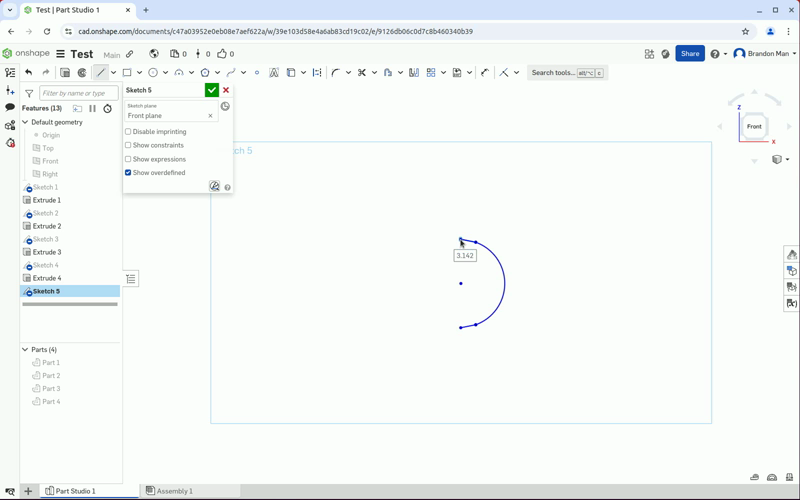
key(a)
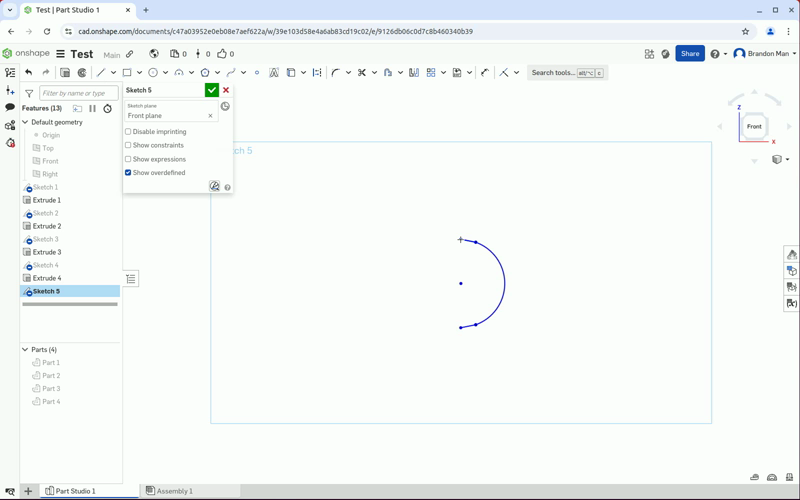
mouse_move(460, 239)
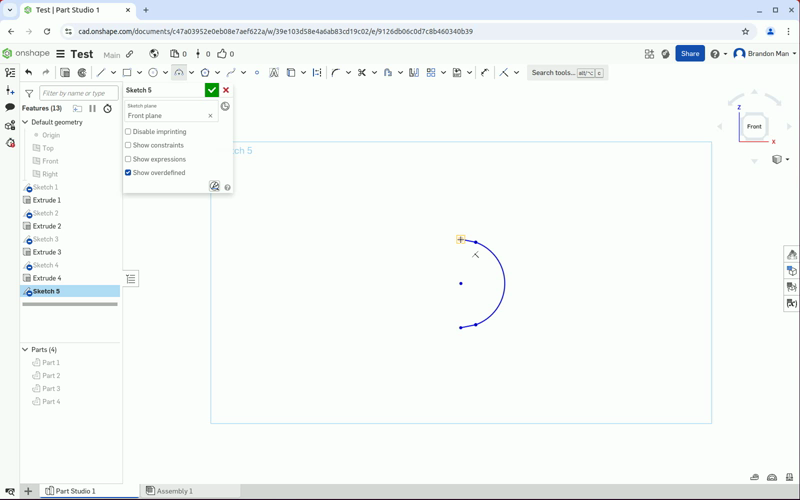
click(460, 239)
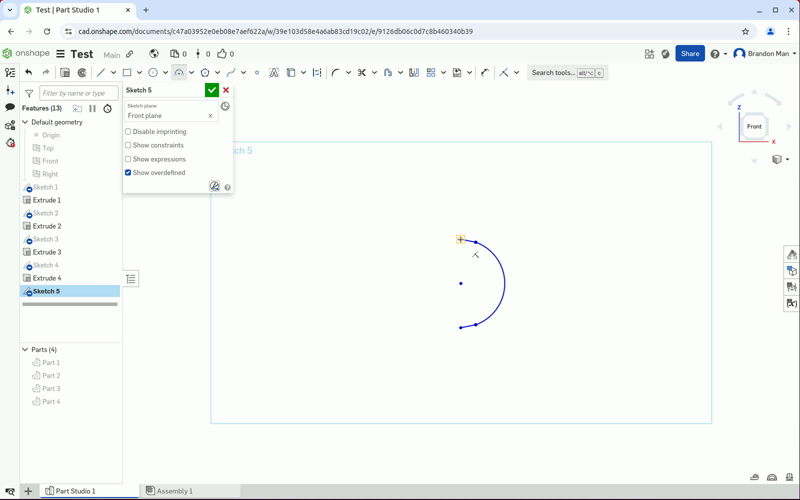
mouse_move(460, 327)
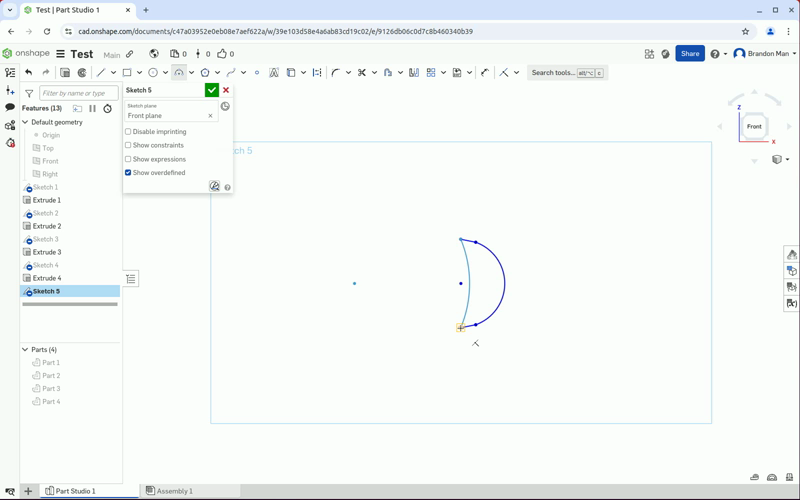
click(460, 327)
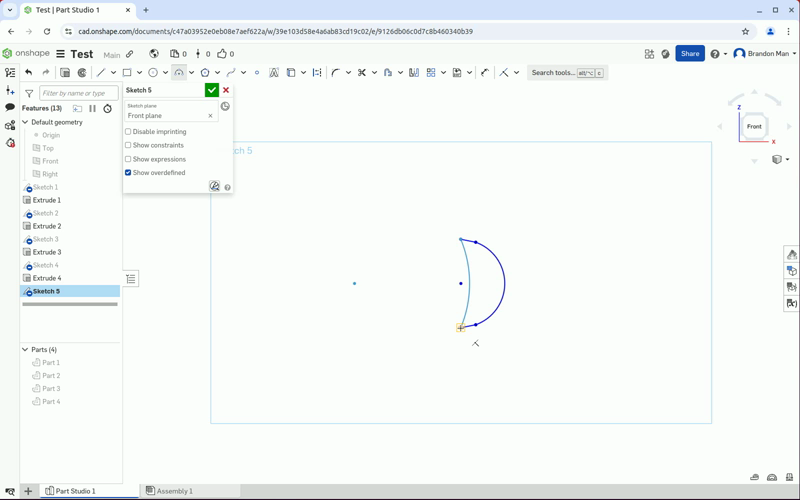
key_down(shift)
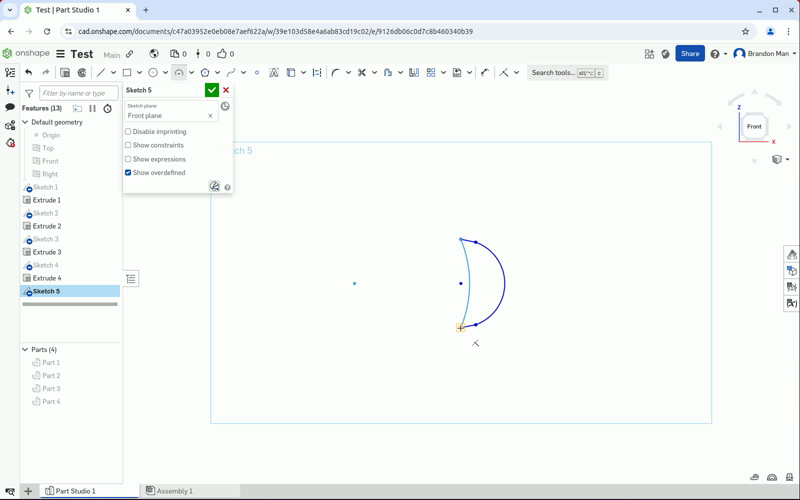
mouse_move(416, 283)
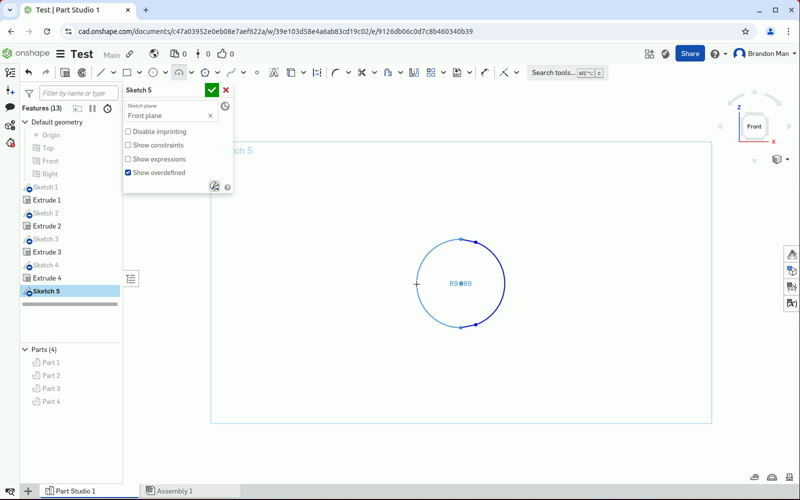
click(416, 283)
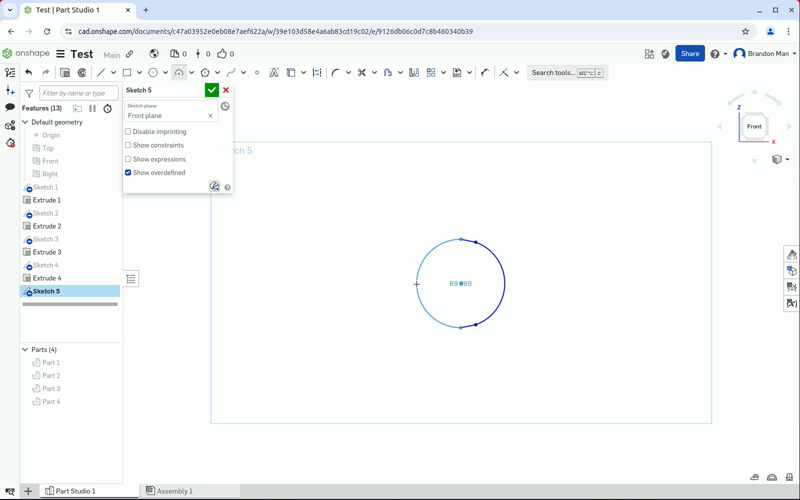
key_up(shift)
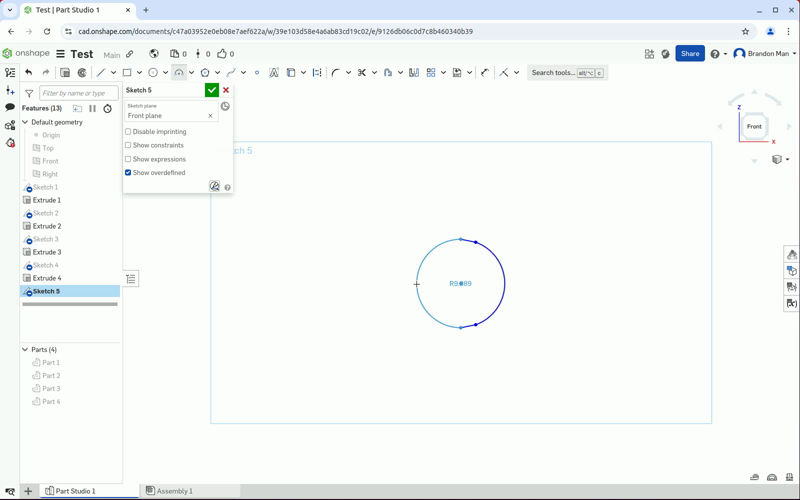
key(esc)
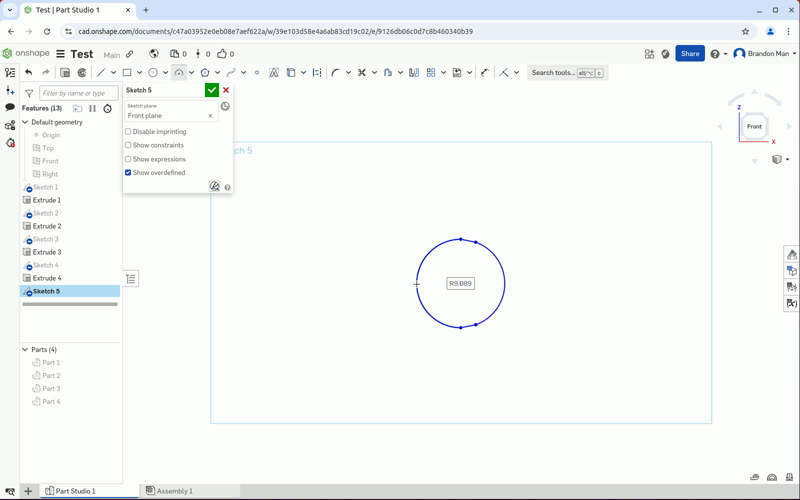
key(l)
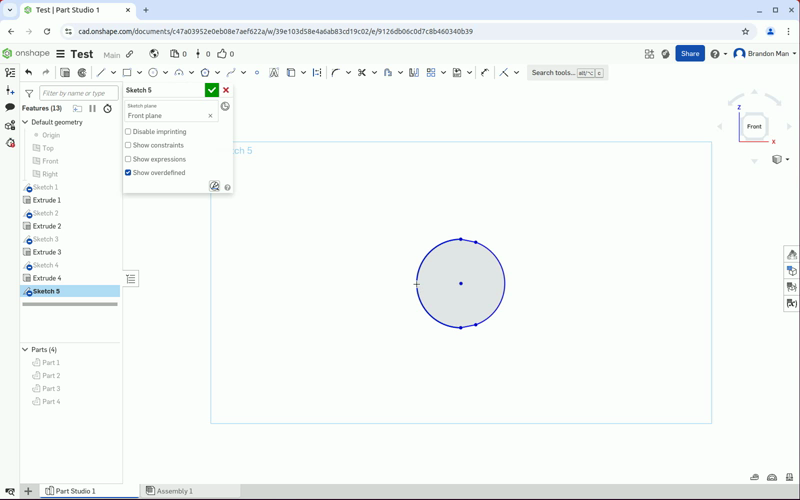
key_down(shift)
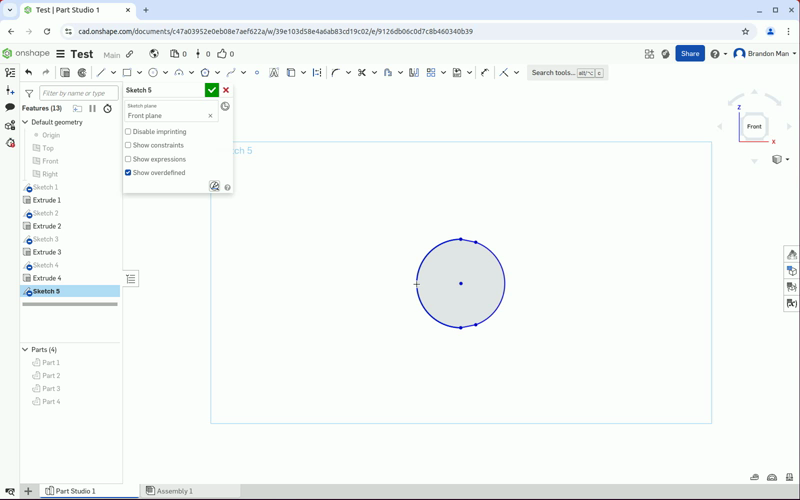
mouse_move(431, 290)
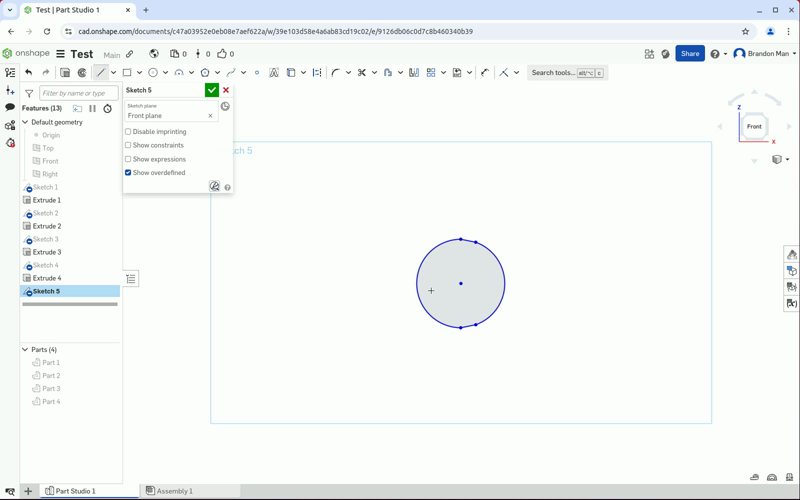
click(431, 290)
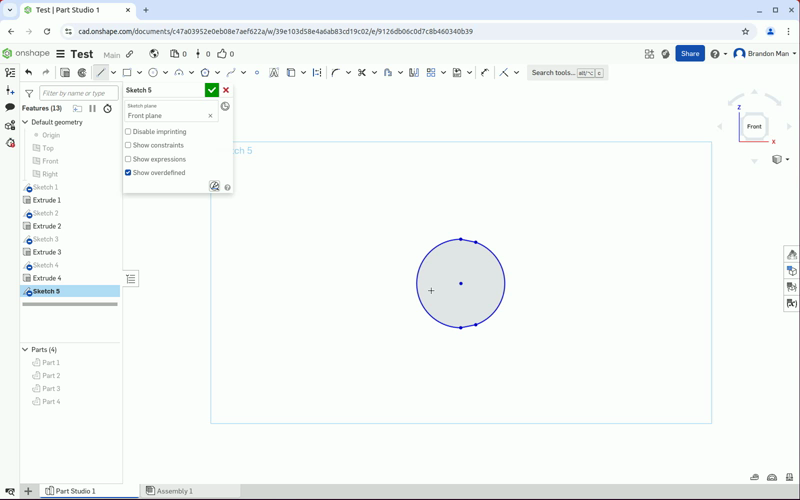
key_up(shift)
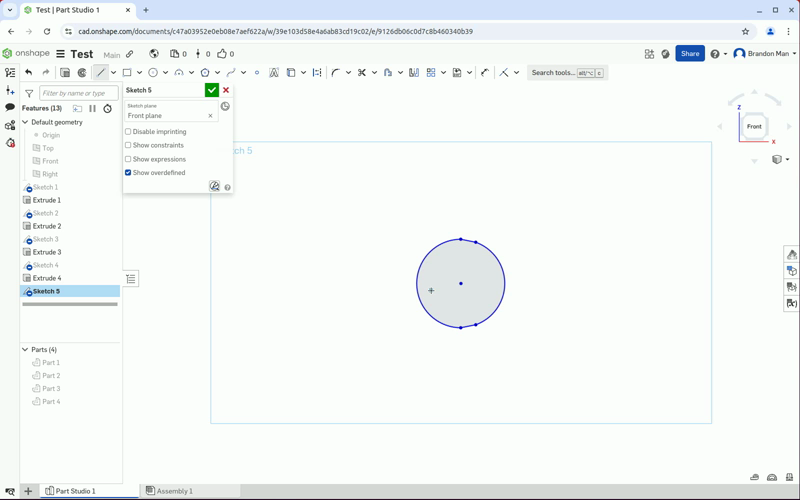
key_down(shift)
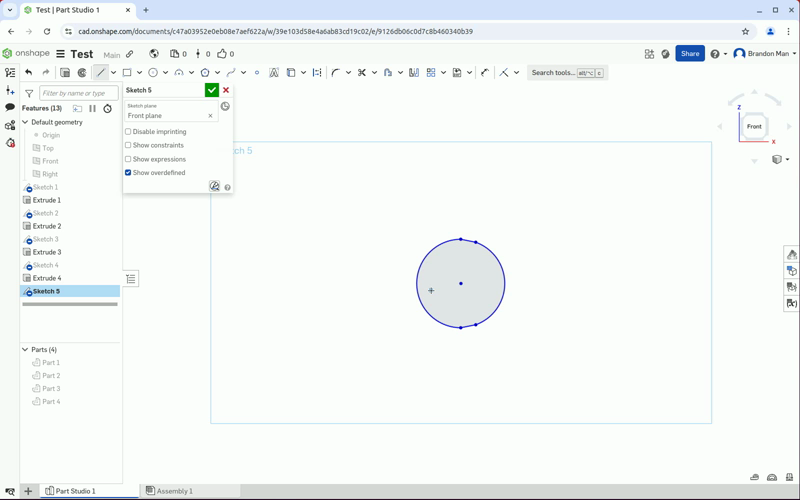
mouse_move(461, 290)
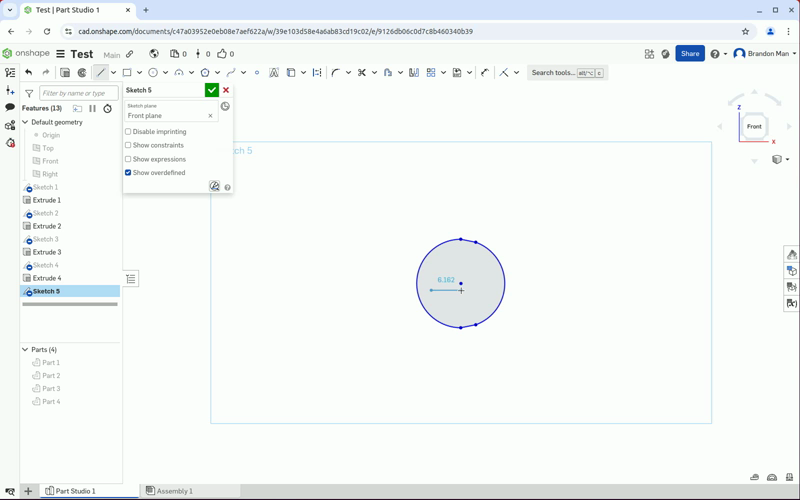
mouse_move(440, 290)
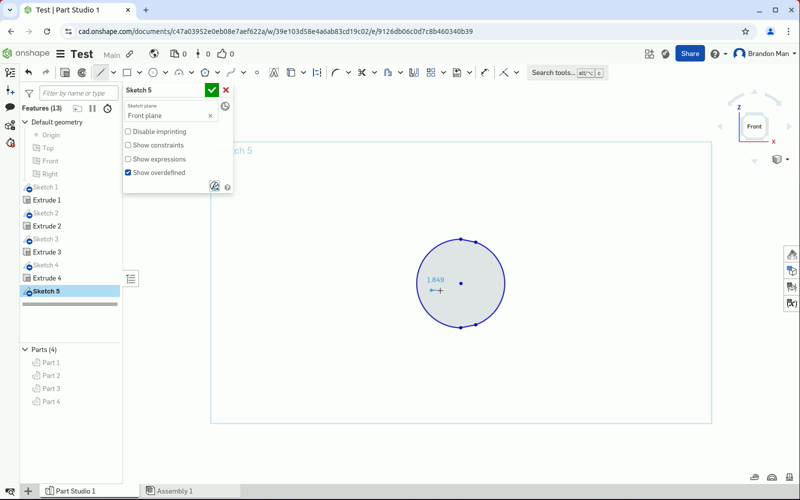
click(440, 290)
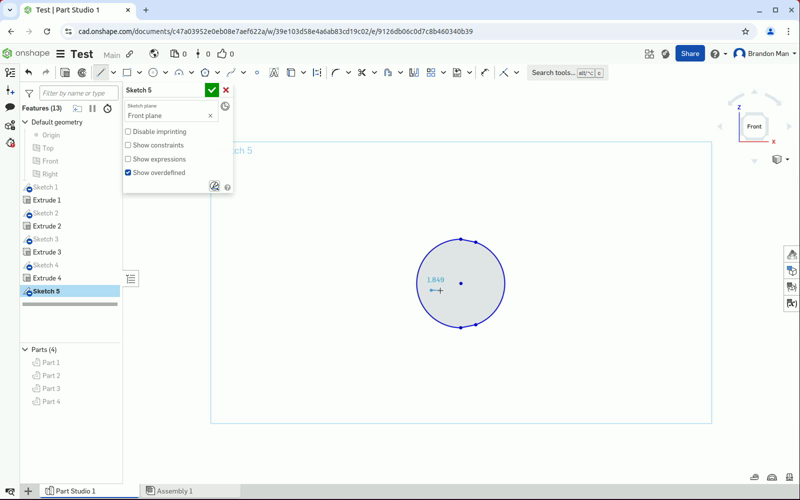
key_up(shift)
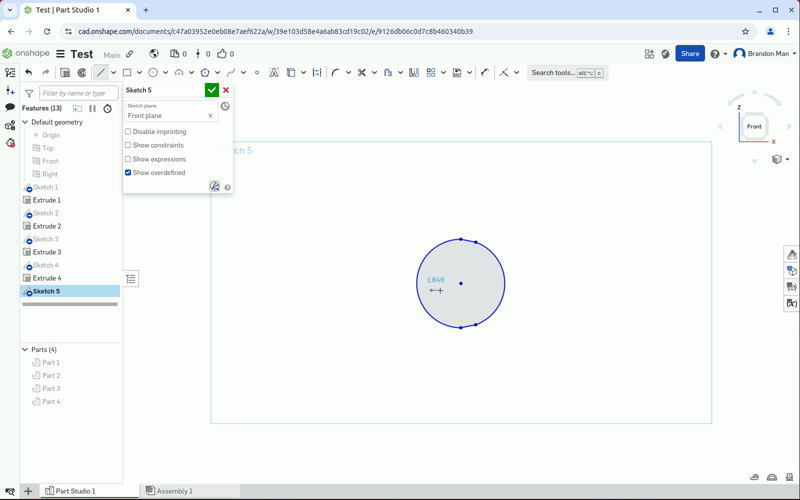
key(esc)
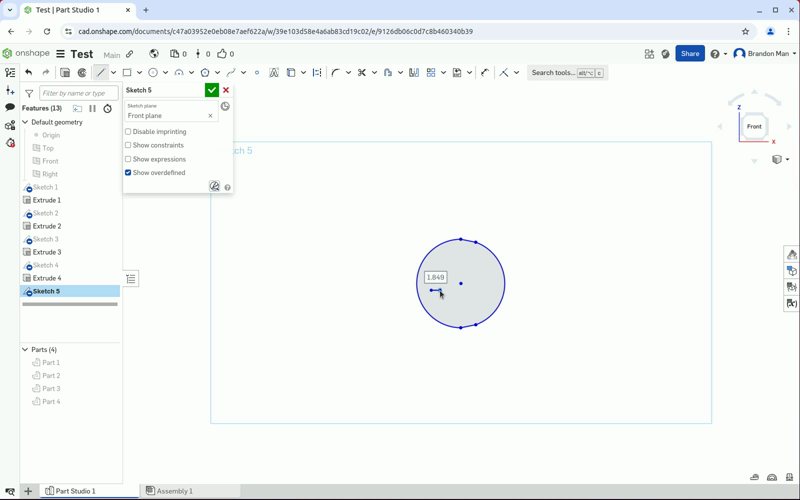
key(a)
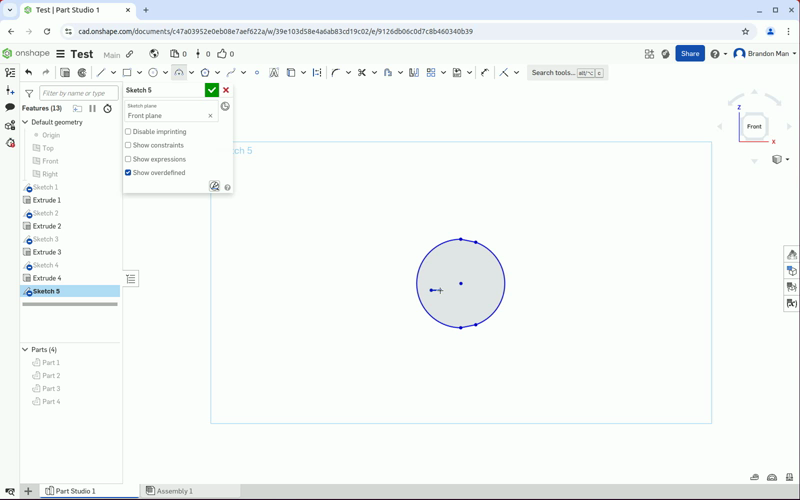
mouse_move(440, 290)
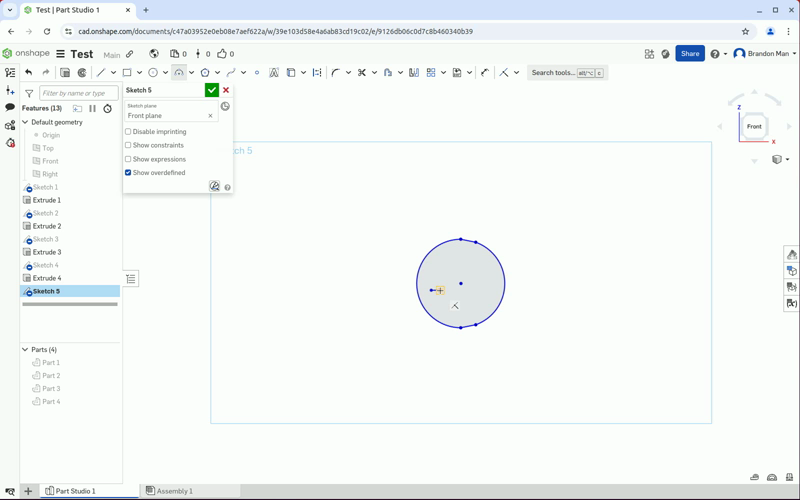
click(440, 290)
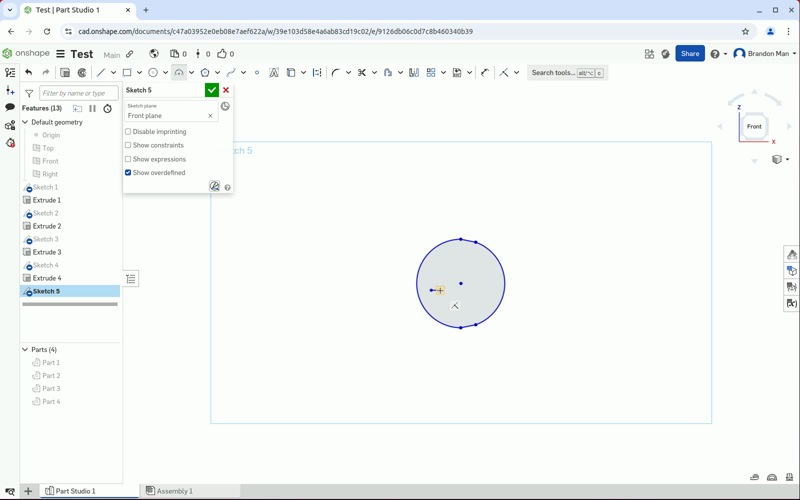
key_down(shift)
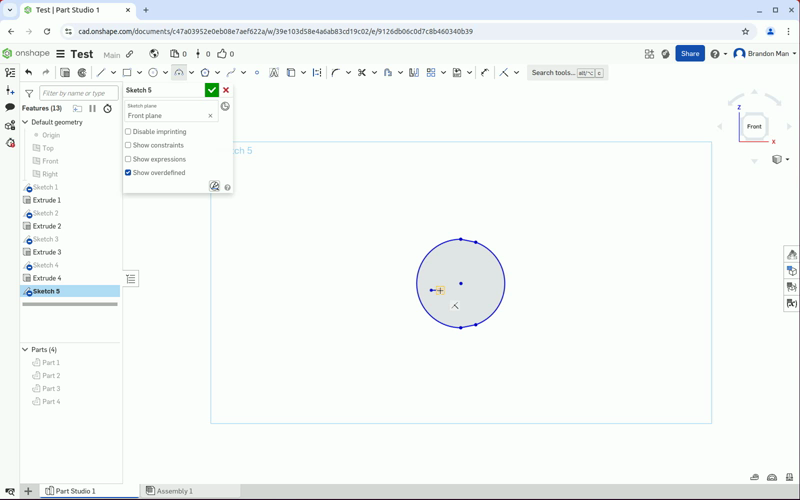
mouse_move(481, 290)
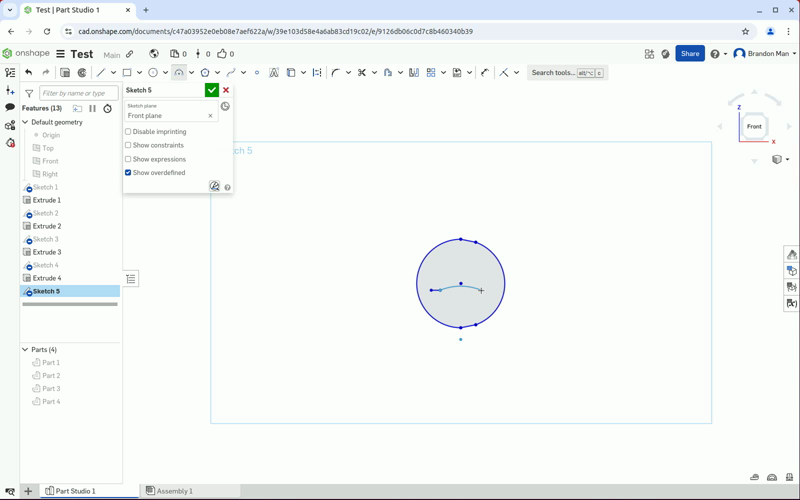
click(481, 290)
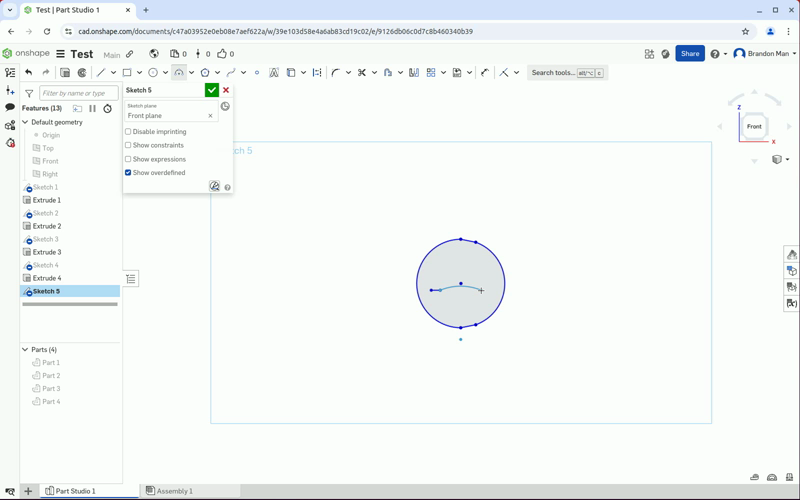
mouse_move(460, 304)
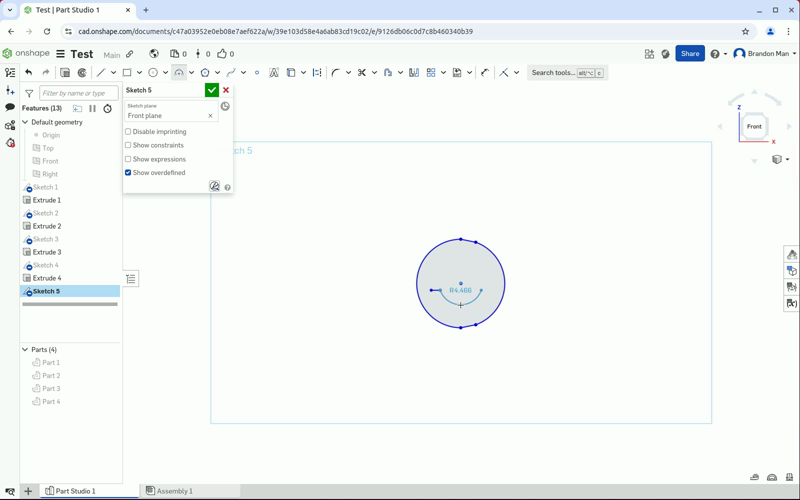
click(460, 304)
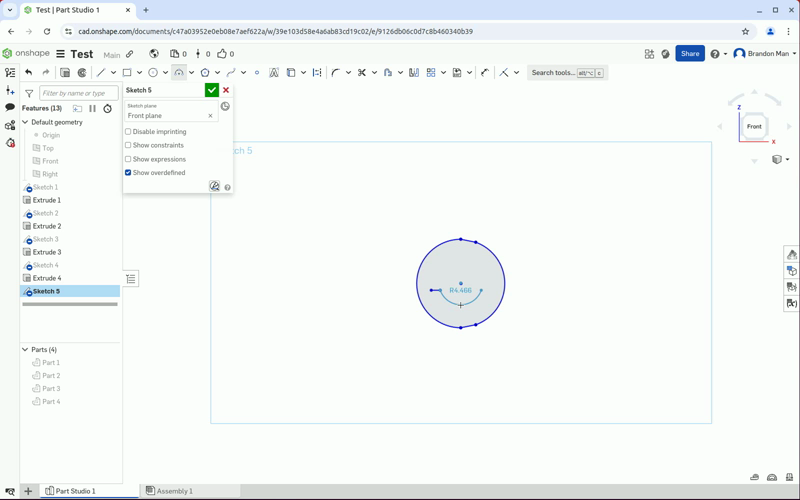
key_up(shift)
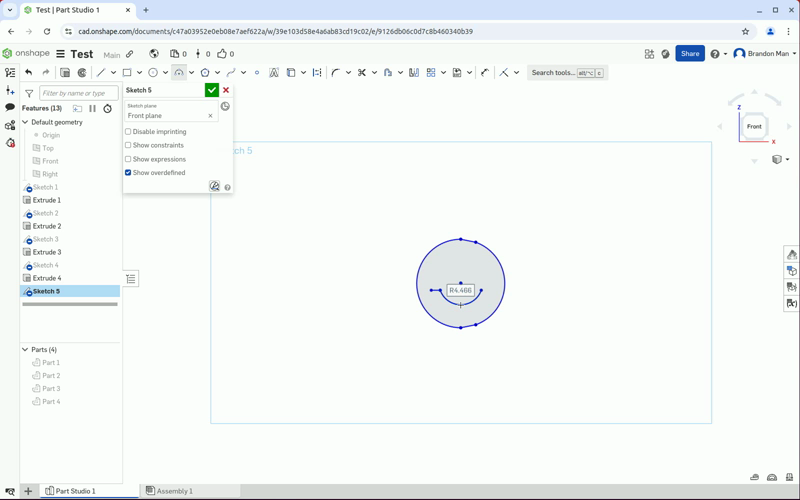
key(esc)
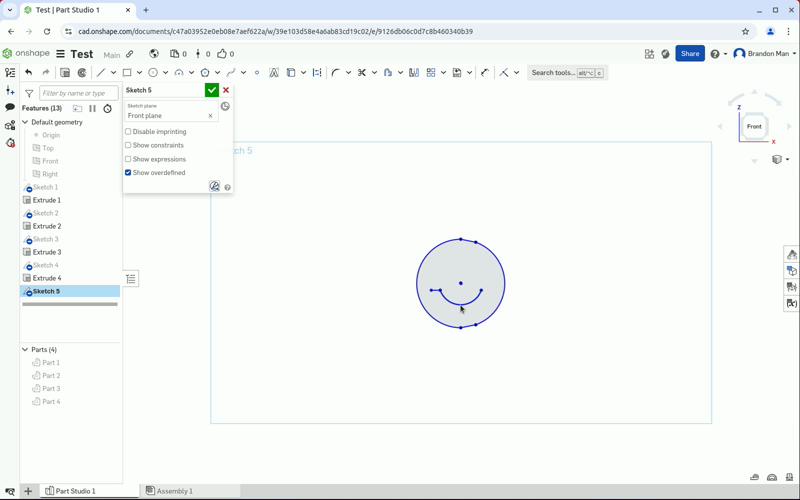
key(l)
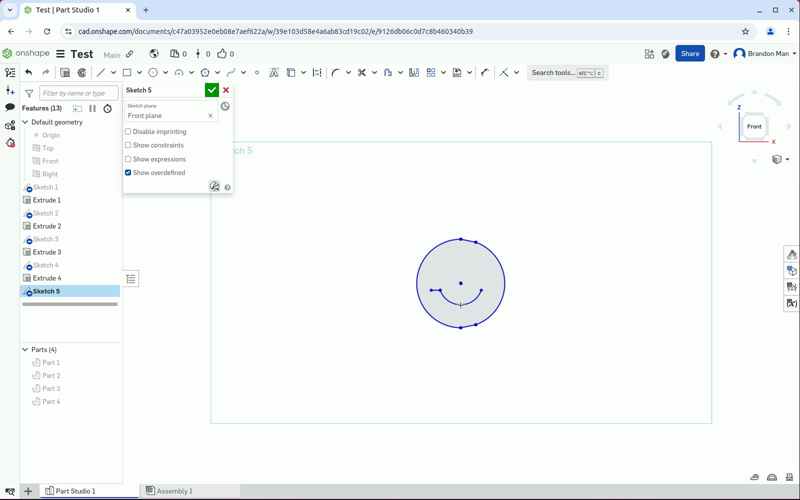
mouse_move(481, 290)
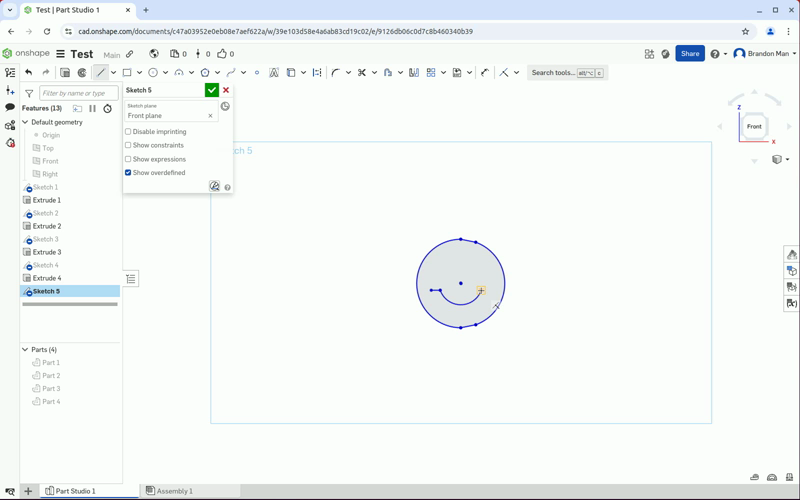
click(481, 290)
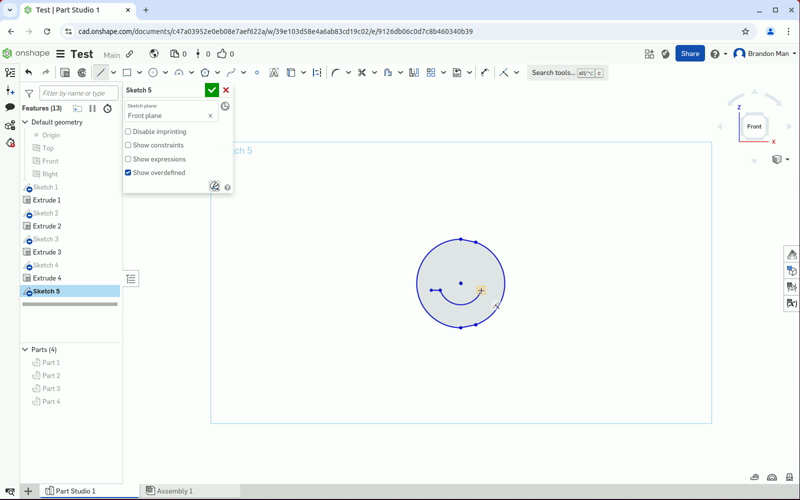
key_down(shift)
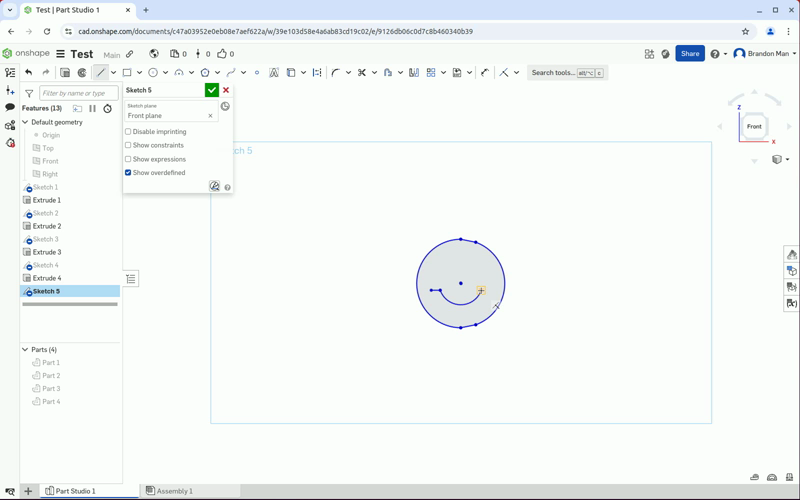
mouse_move(511, 290)
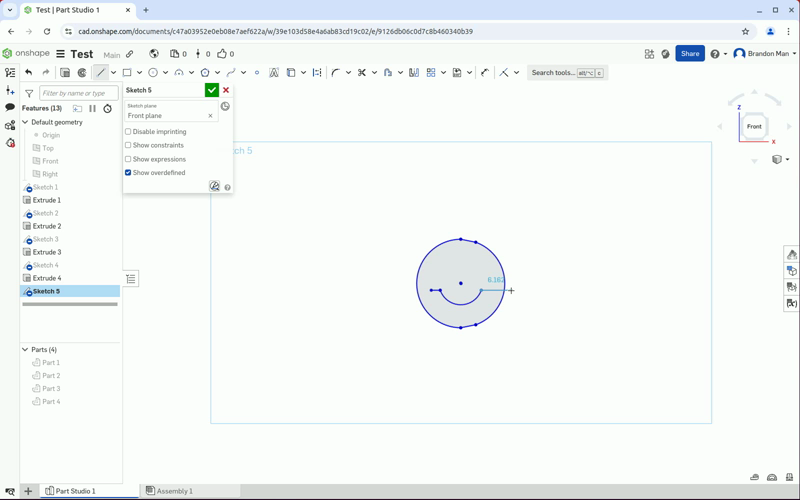
mouse_move(490, 290)
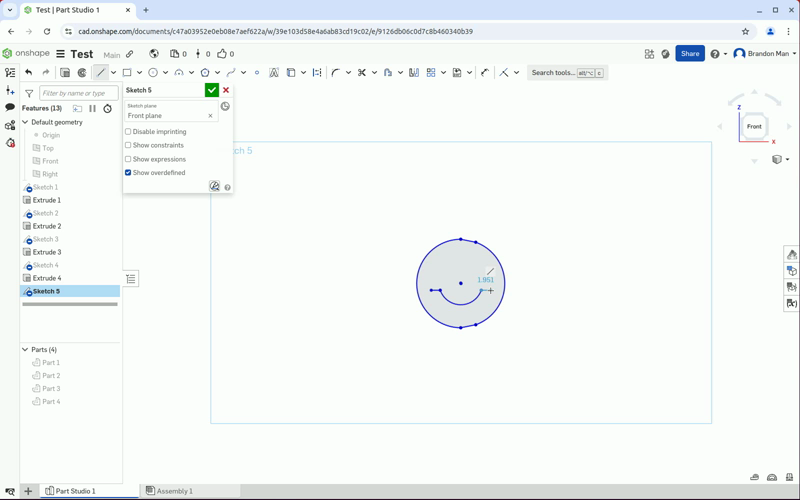
click(490, 290)
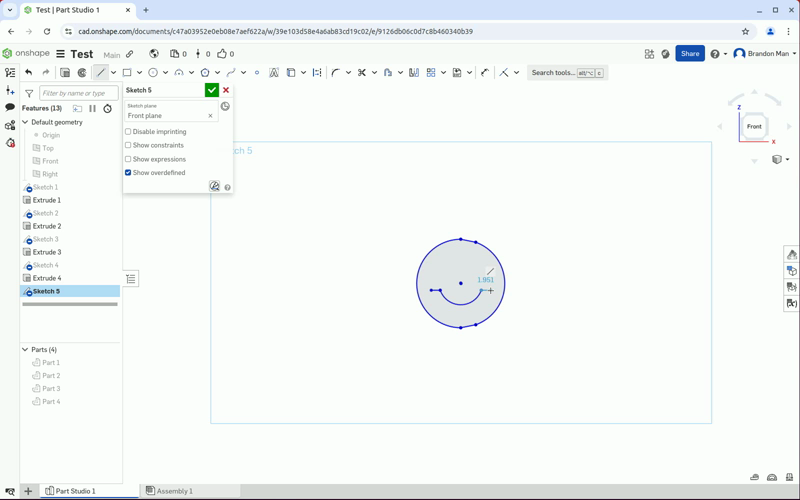
key_up(shift)
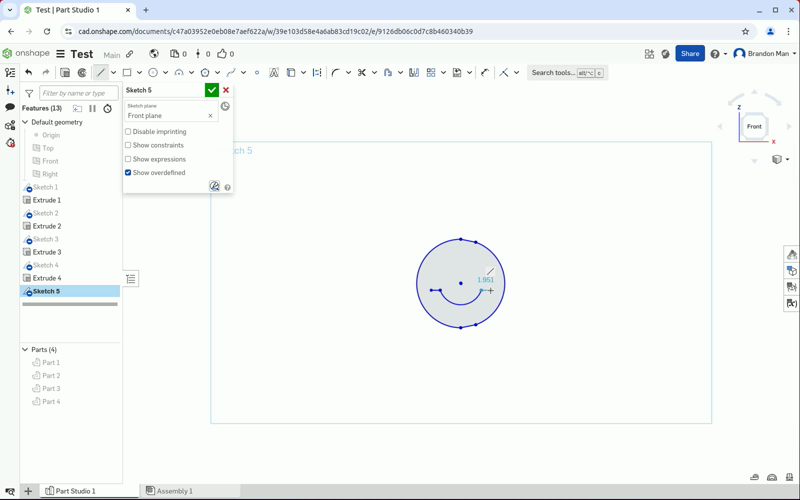
key_down(shift)
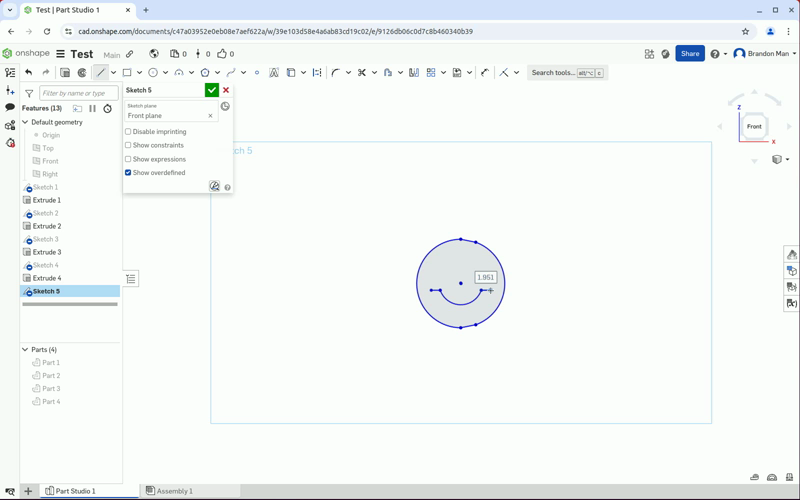
mouse_move(520, 290)
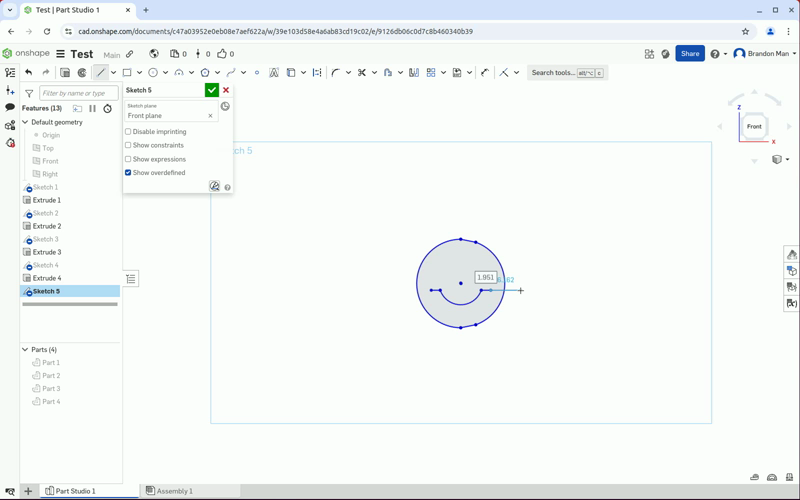
mouse_move(490, 276)
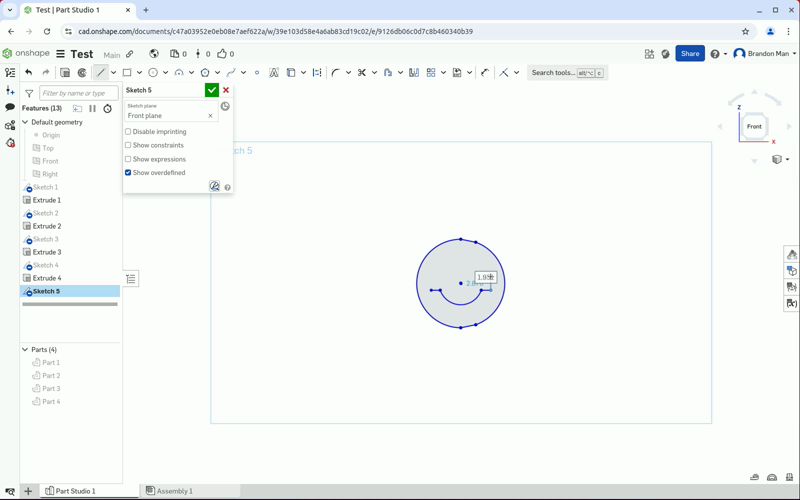
click(490, 276)
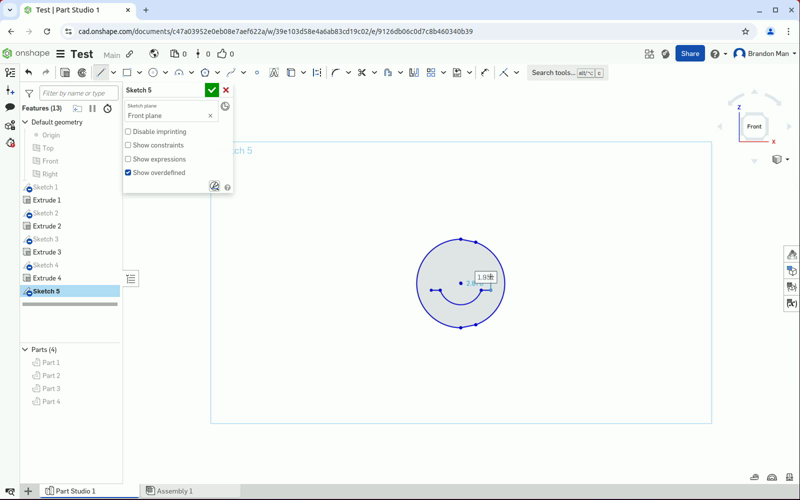
key_up(shift)
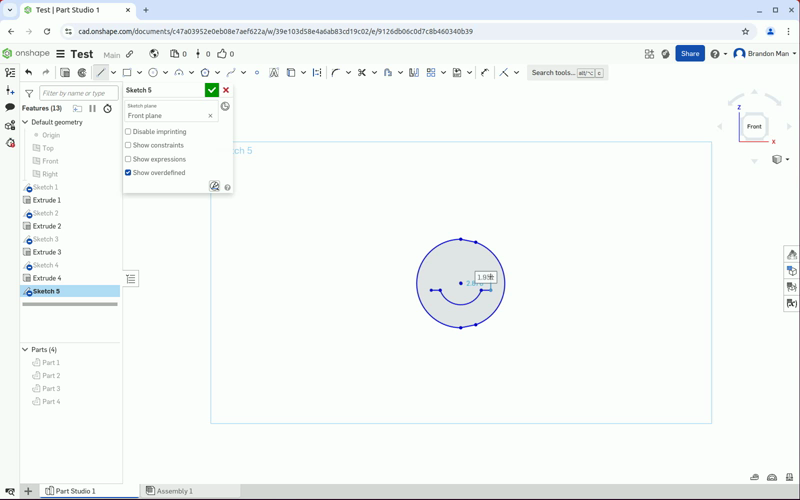
key_down(shift)
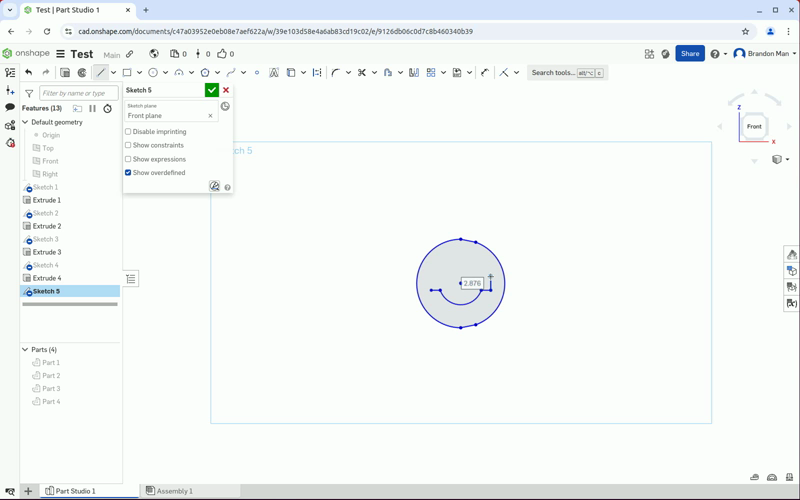
mouse_move(520, 276)
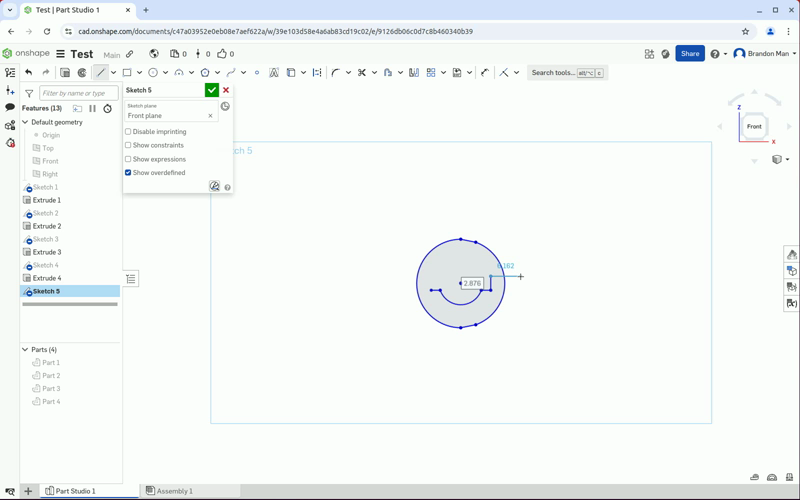
mouse_move(481, 276)
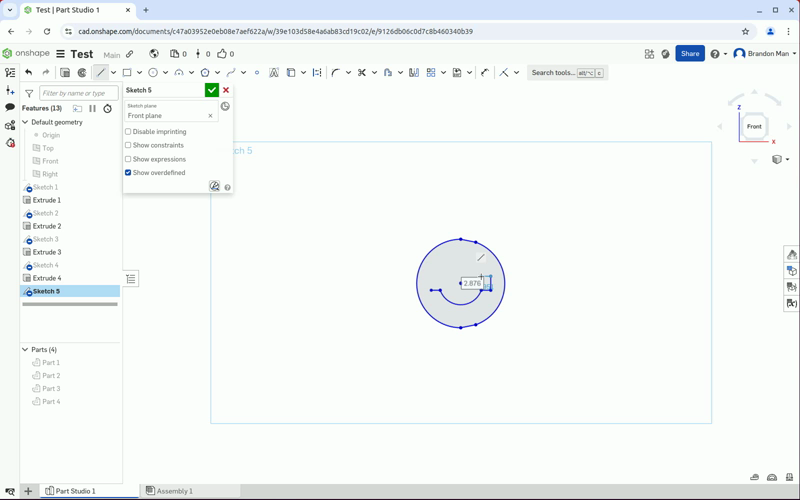
click(481, 276)
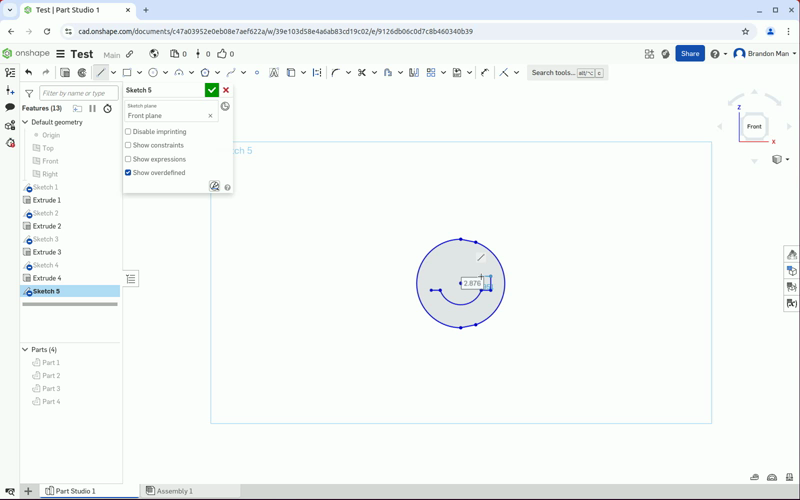
key_up(shift)
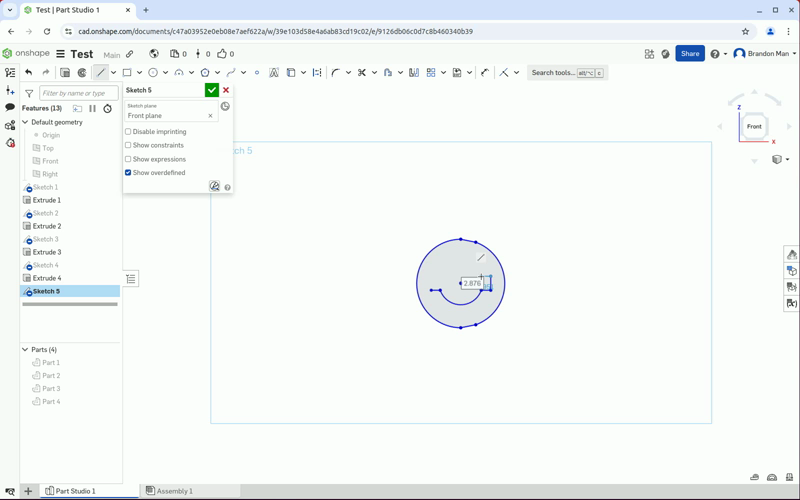
key(esc)
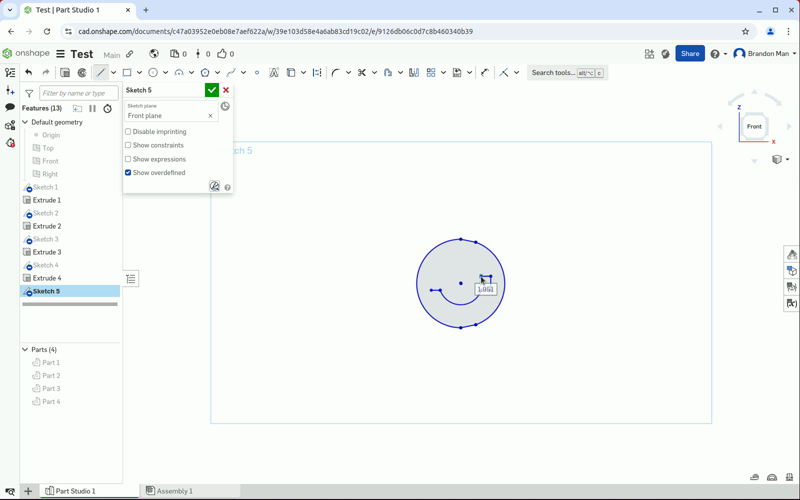
key(a)
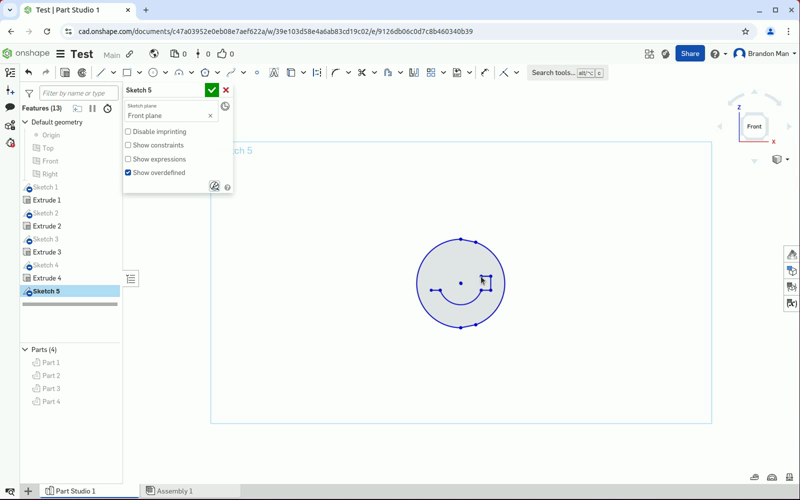
mouse_move(481, 276)
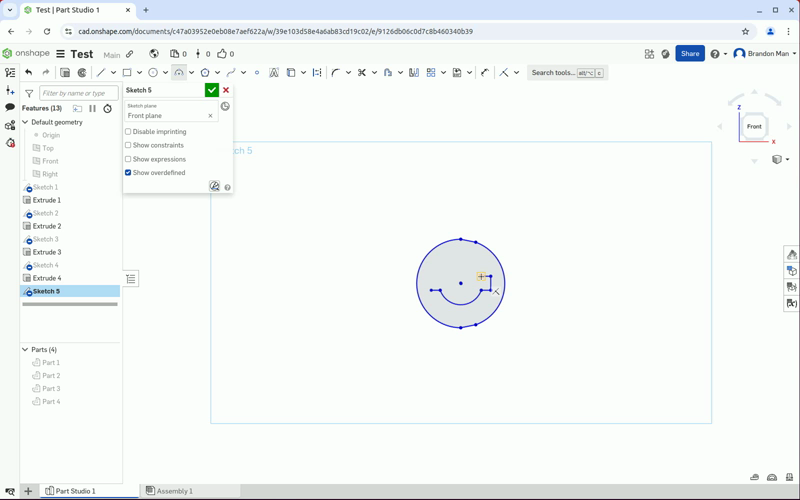
click(481, 276)
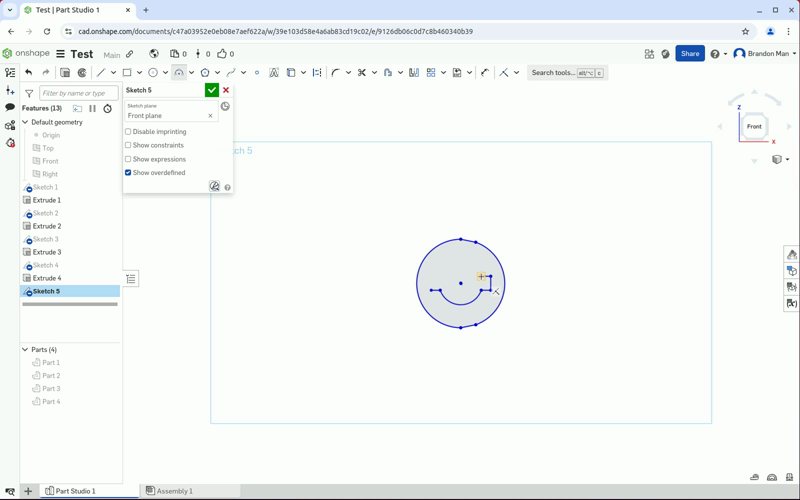
key_down(shift)
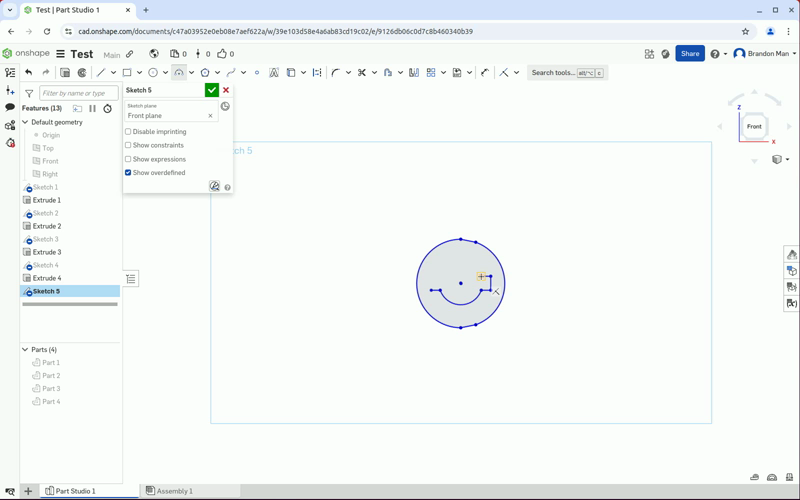
mouse_move(440, 276)
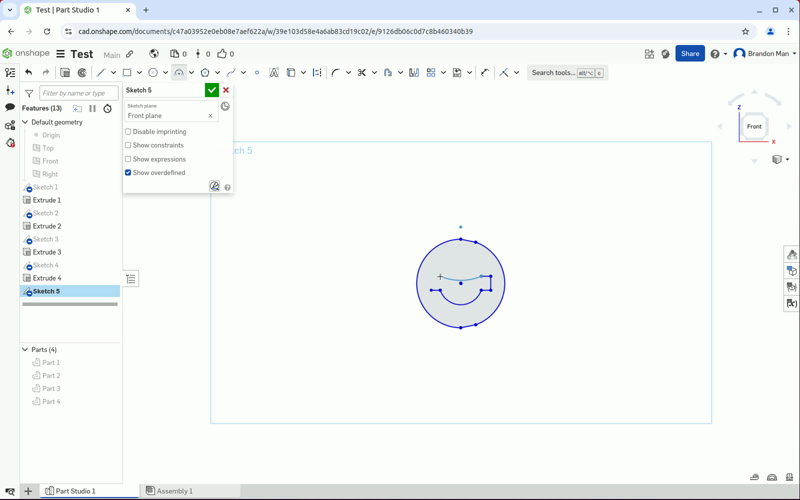
click(440, 276)
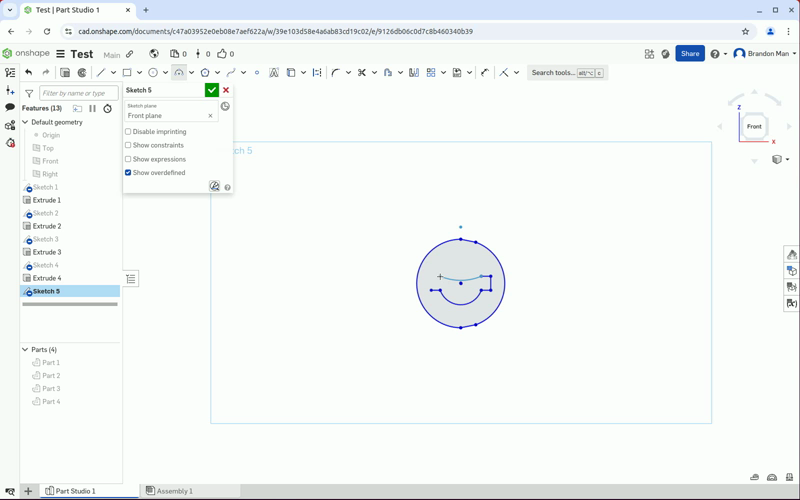
mouse_move(460, 262)
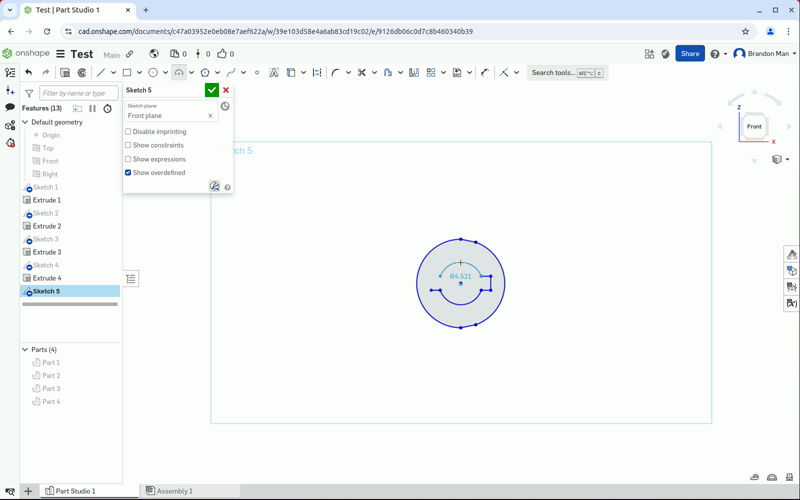
click(460, 262)
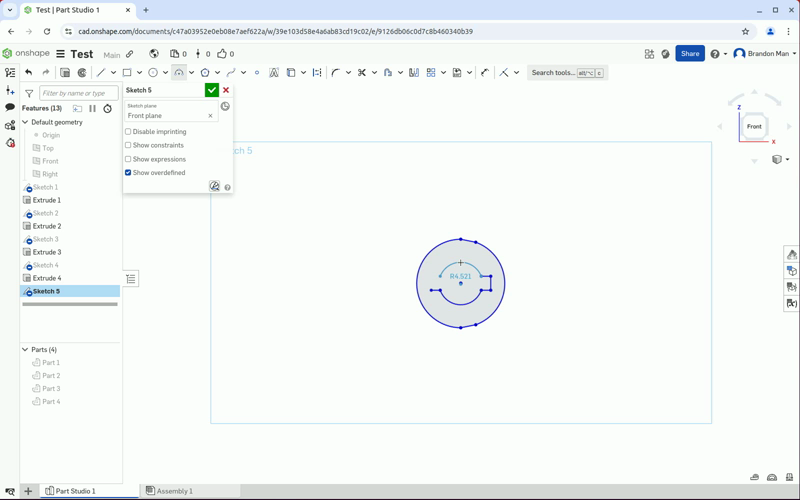
key_up(shift)
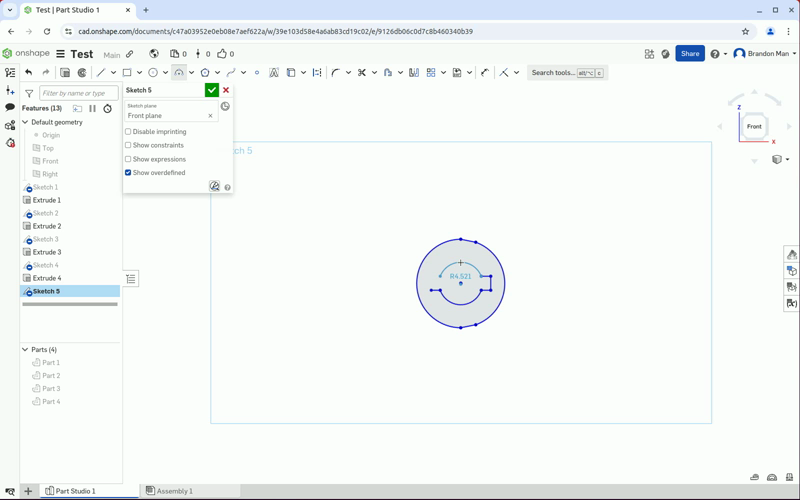
key(esc)
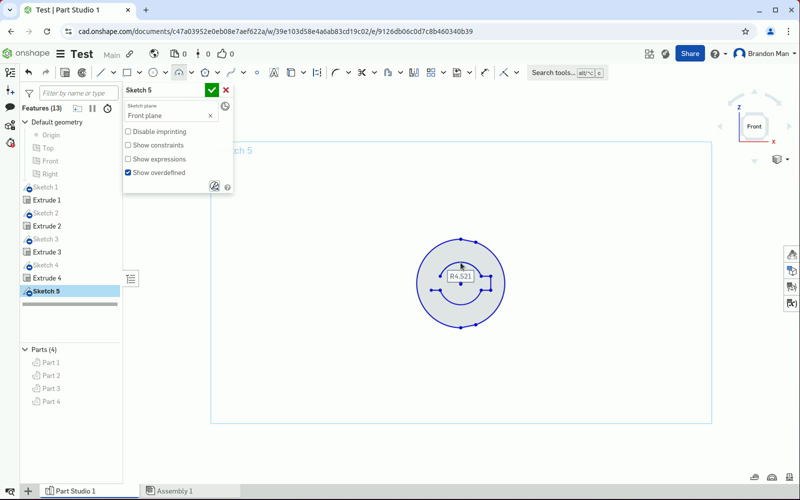
key(l)
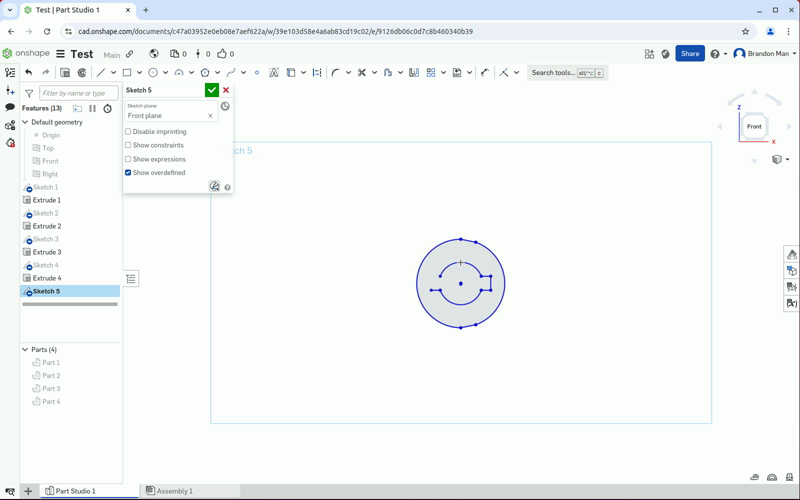
mouse_move(440, 276)
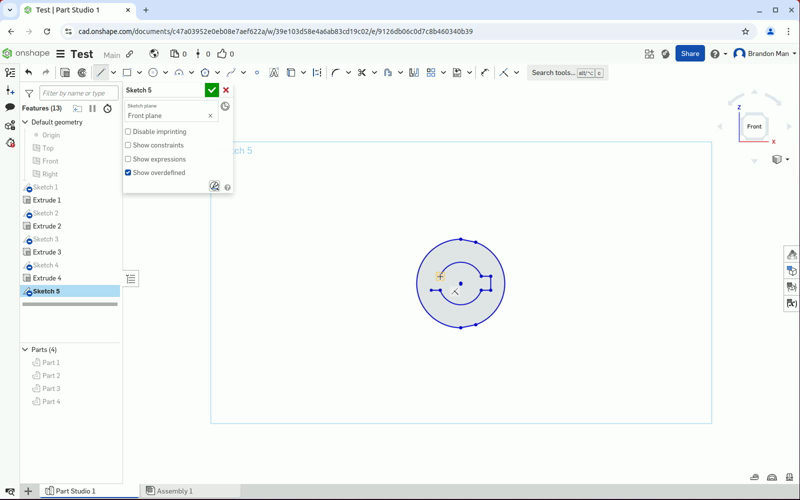
click(440, 276)
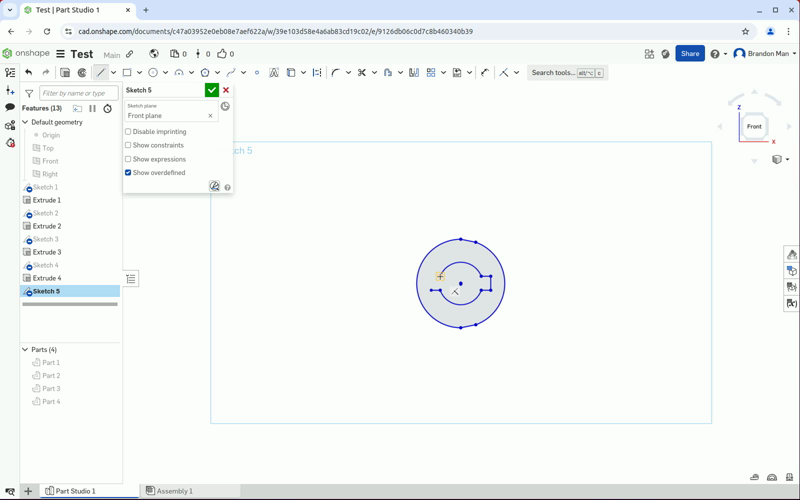
key_down(shift)
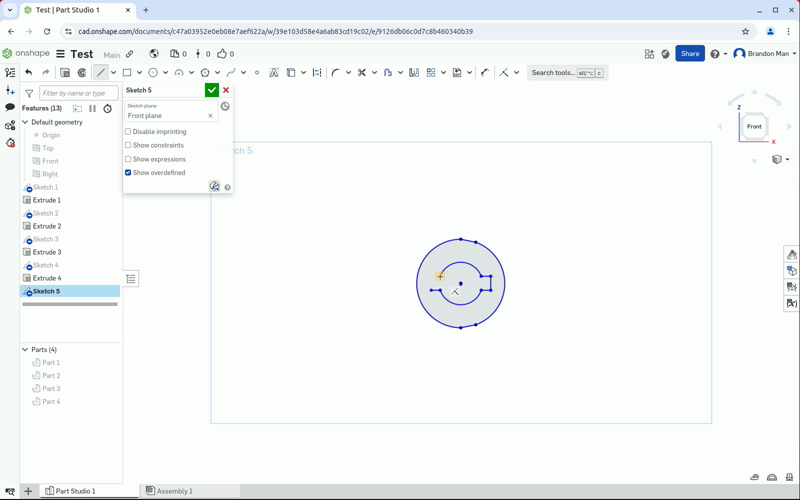
mouse_move(470, 276)
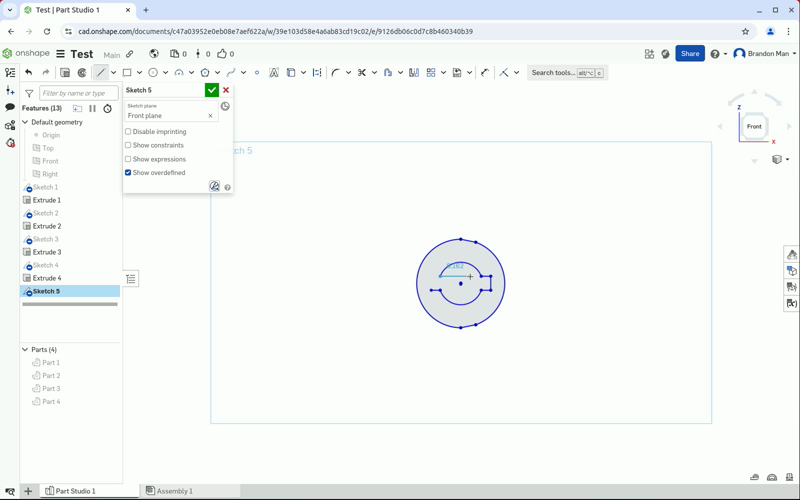
mouse_move(431, 276)
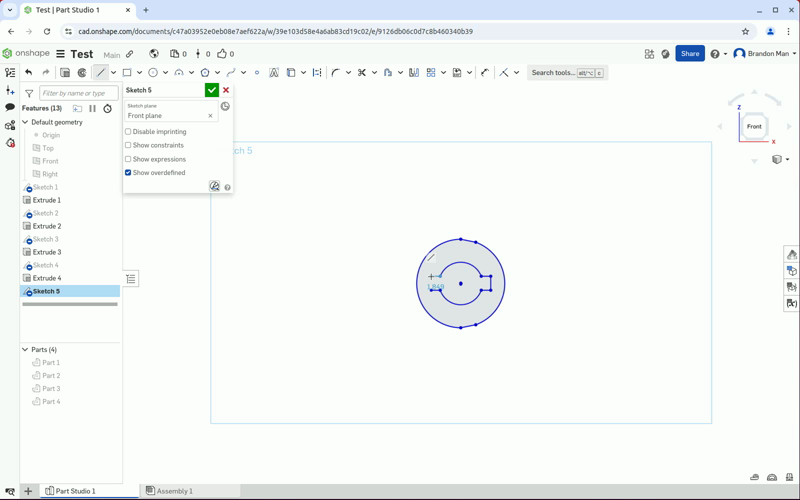
click(431, 276)
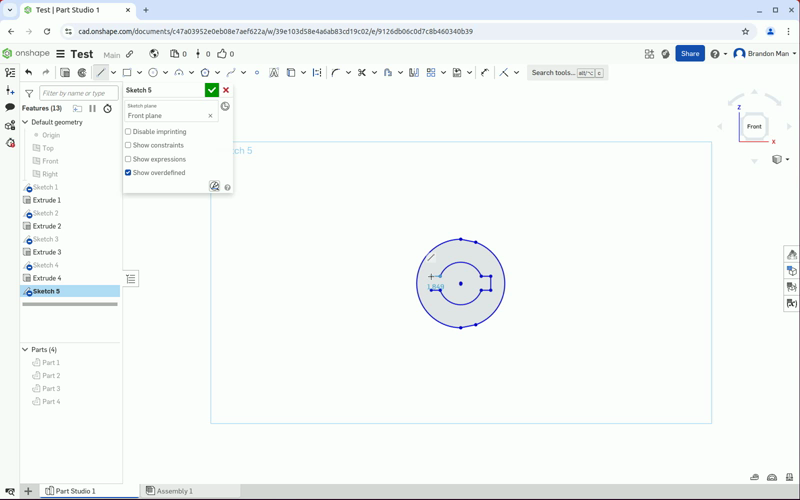
key_up(shift)
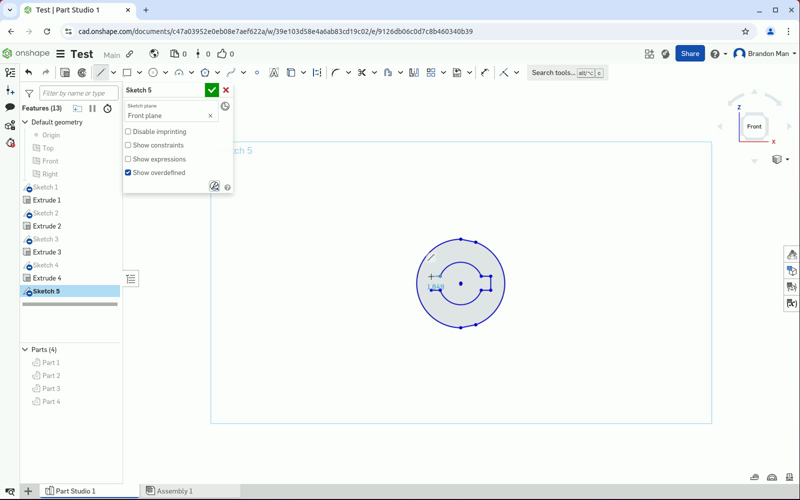
mouse_move(461, 276)
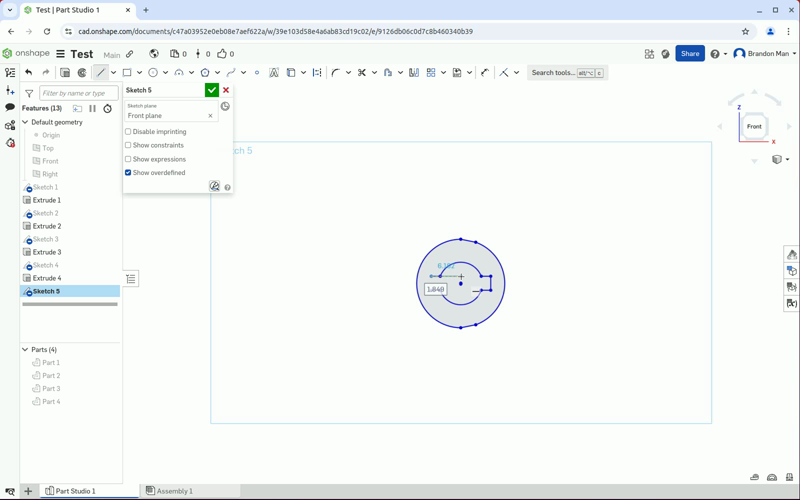
key_down(shift)
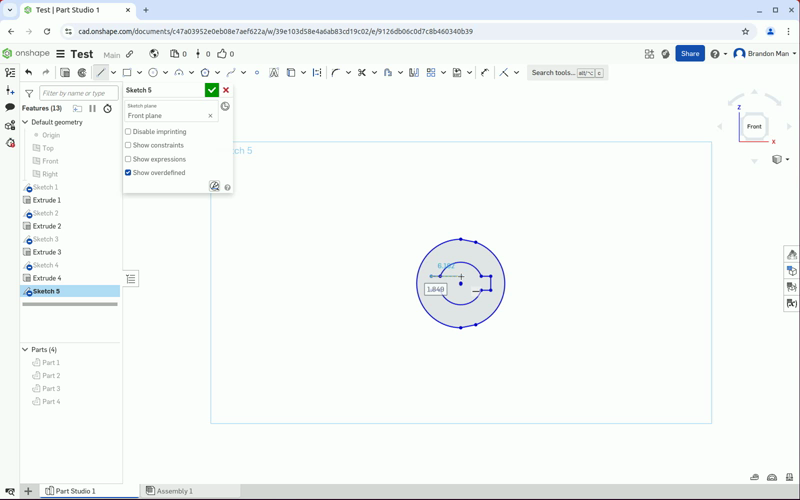
mouse_move(431, 290)
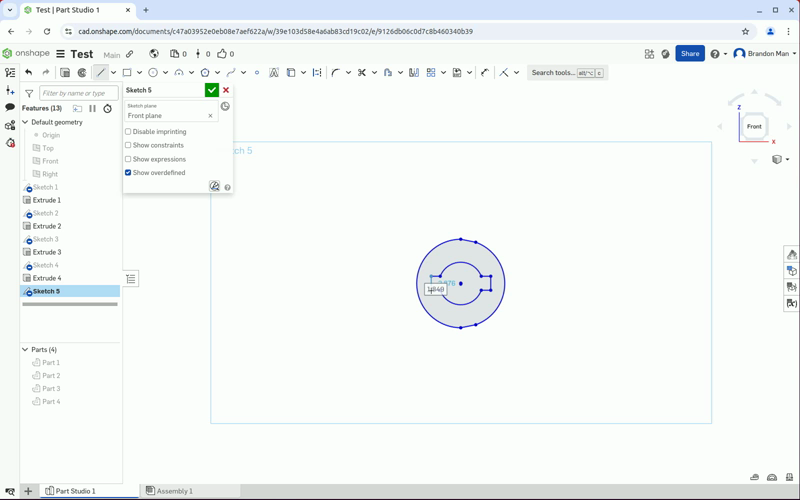
key_up(shift)
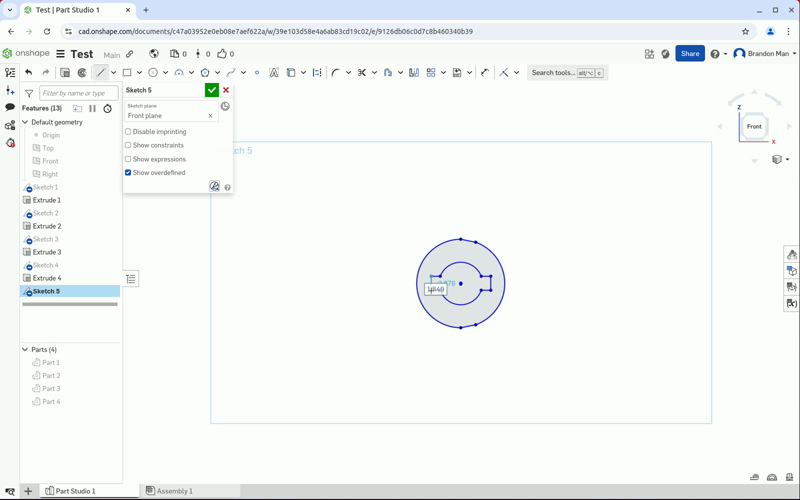
click(431, 290)
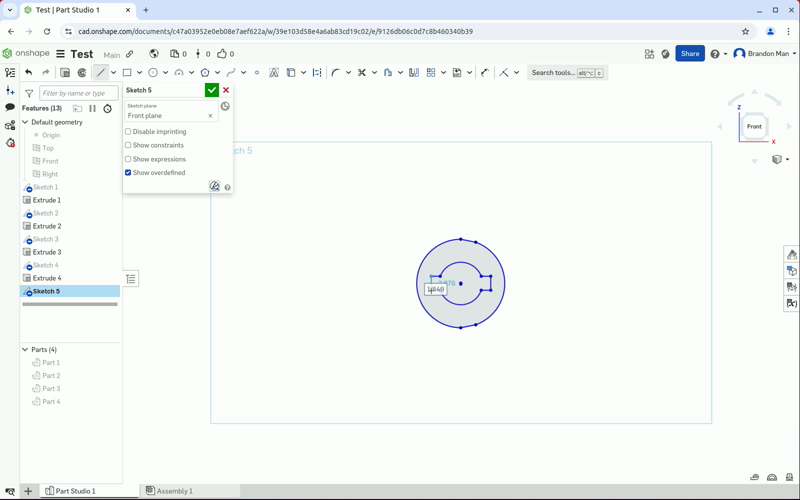
key(esc)
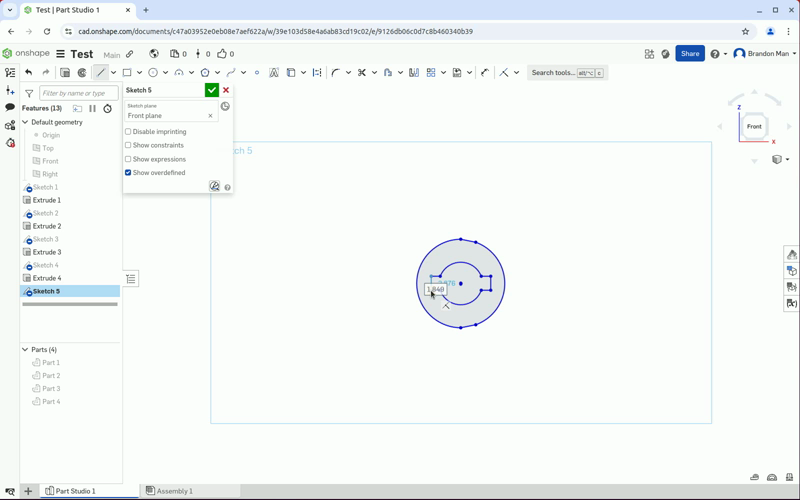
mouse_move(465, 244)
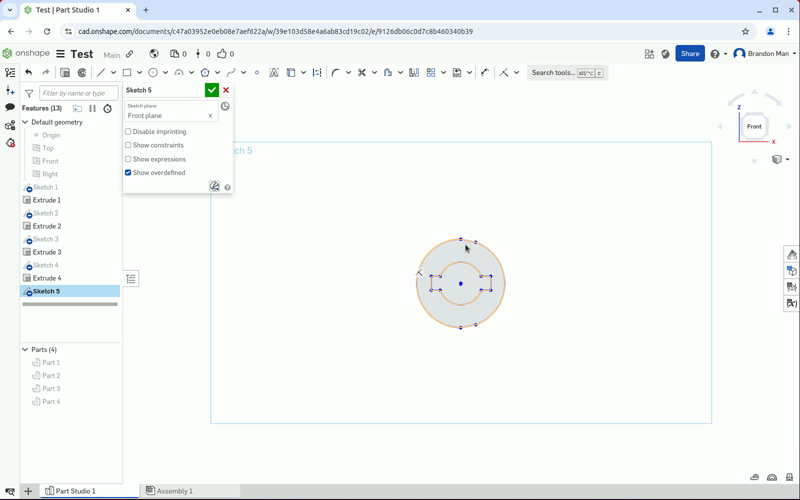
click(465, 244)
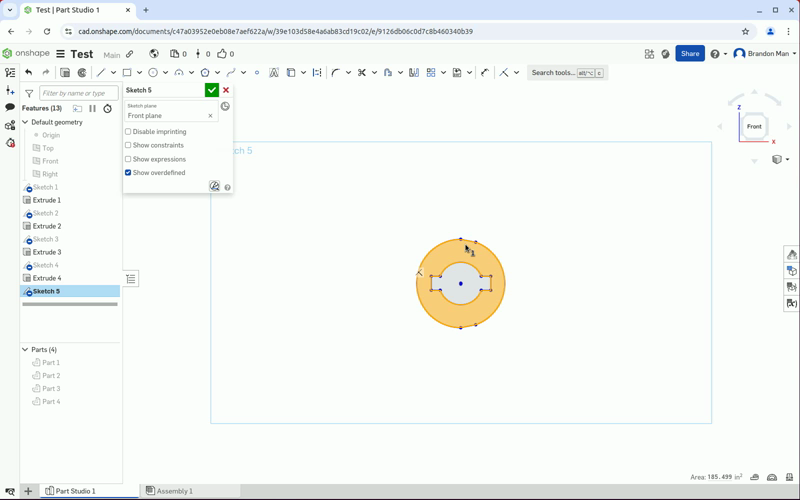
mouse_move(73, 352)
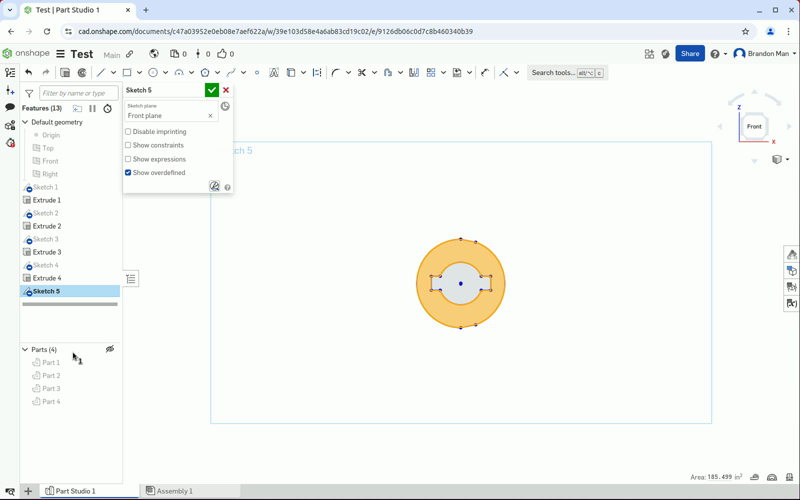
key(shift+y)
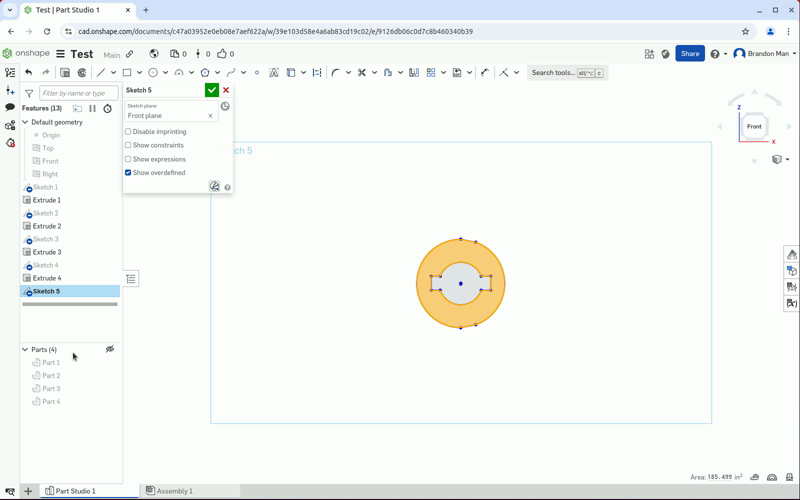
key(shift+e)
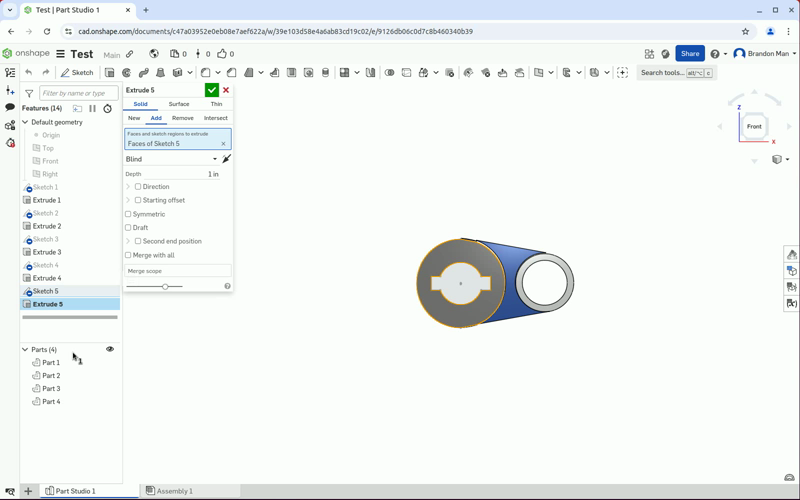
mouse_move(143, 106)
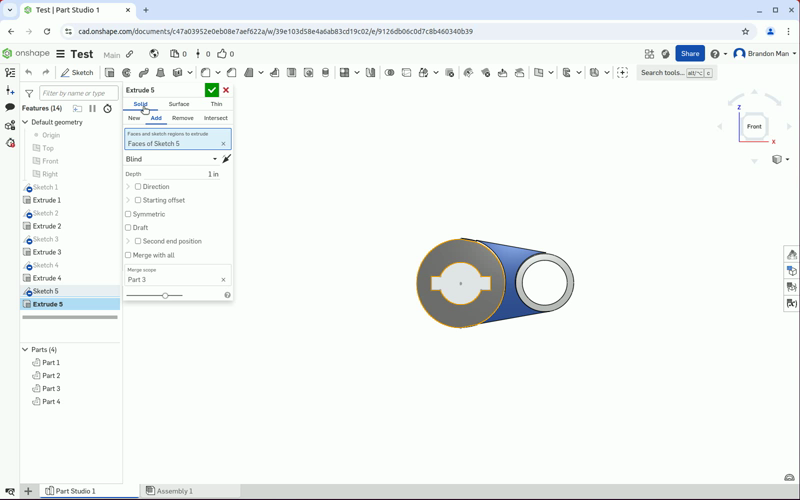
click(143, 106)
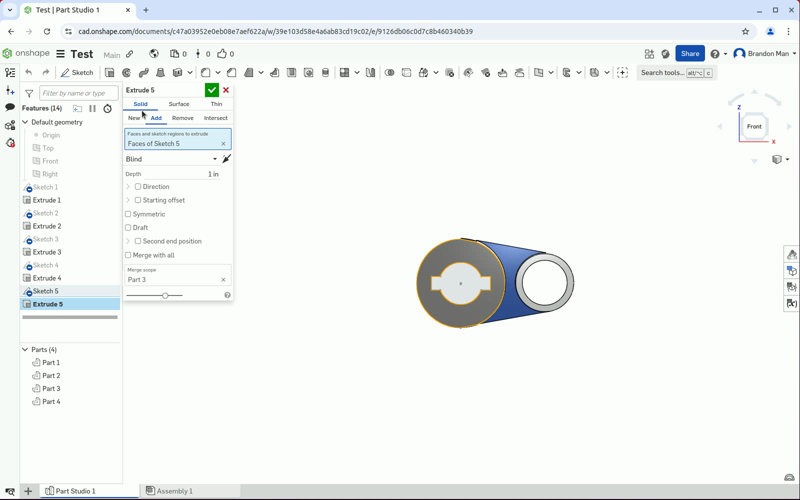
mouse_move(137, 120)
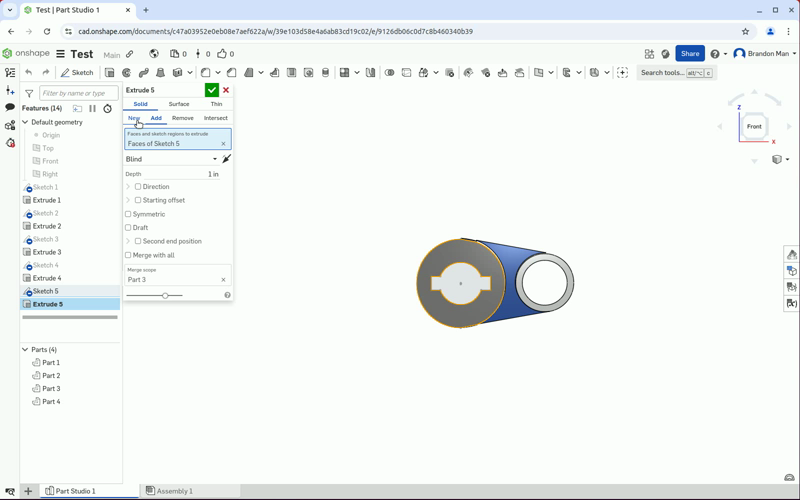
click(137, 120)
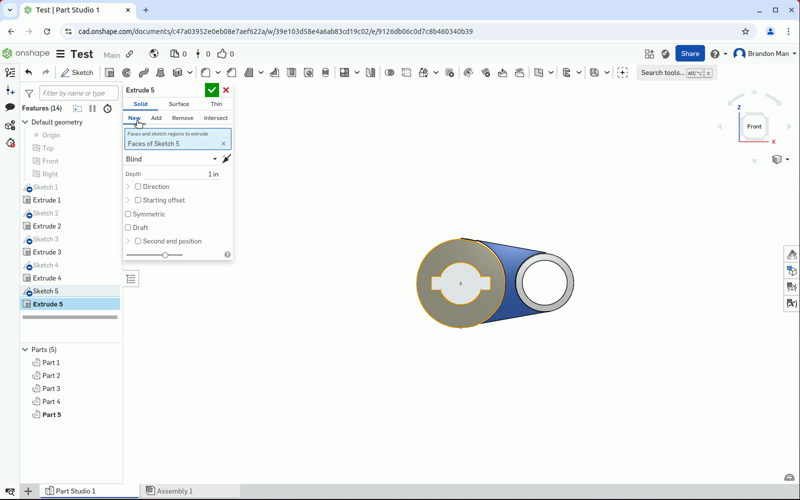
key(tab, 4)
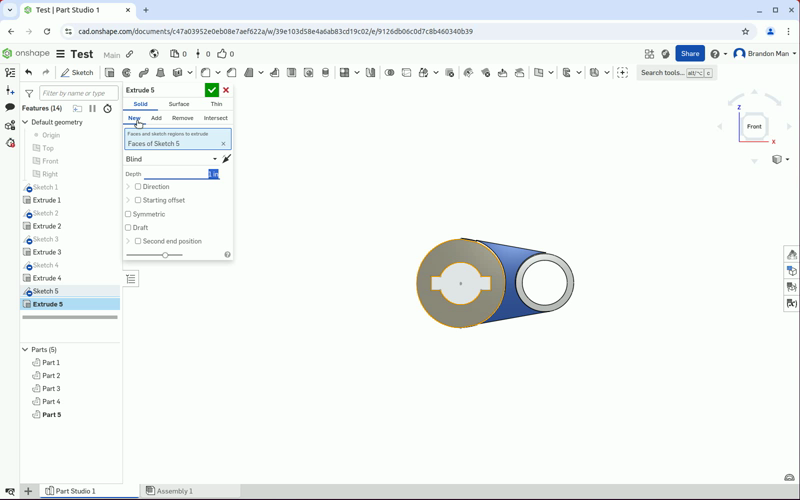
text(7.943)
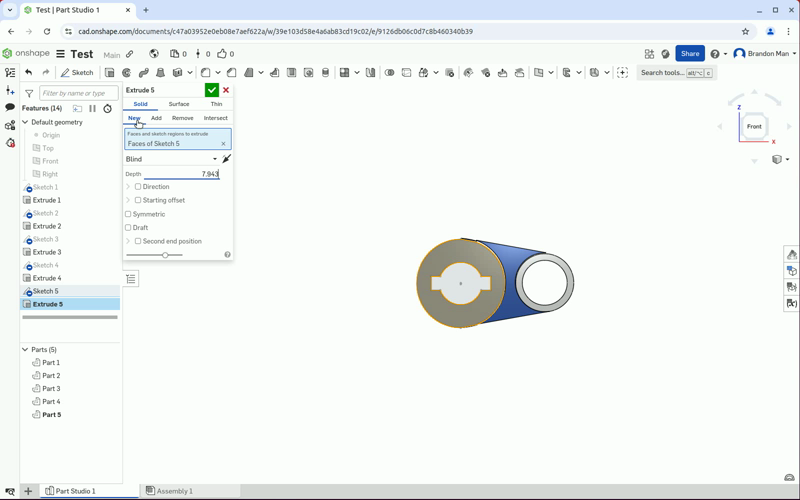
key(enter)
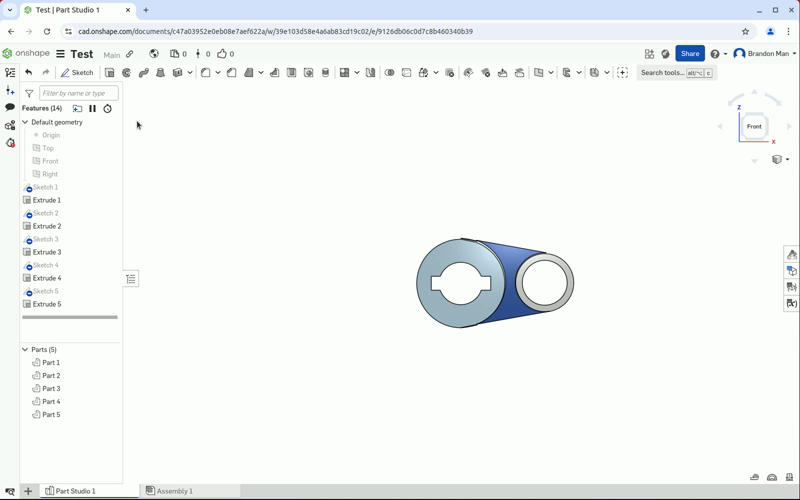
key(shift+h)
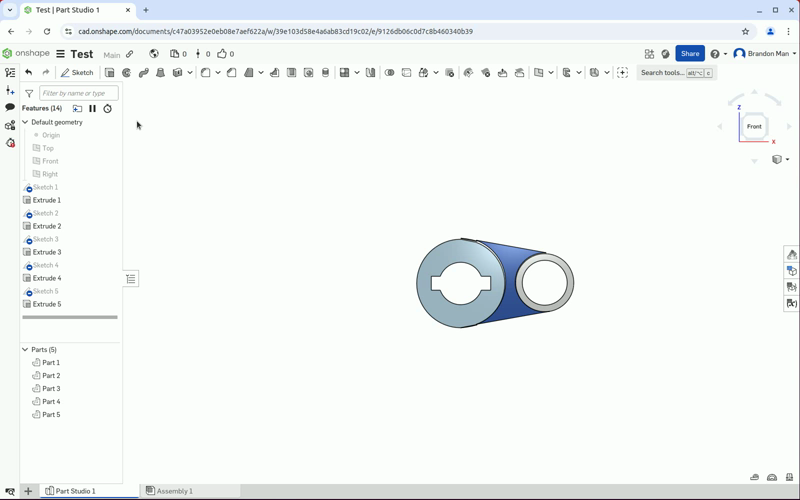
key(shift+h)
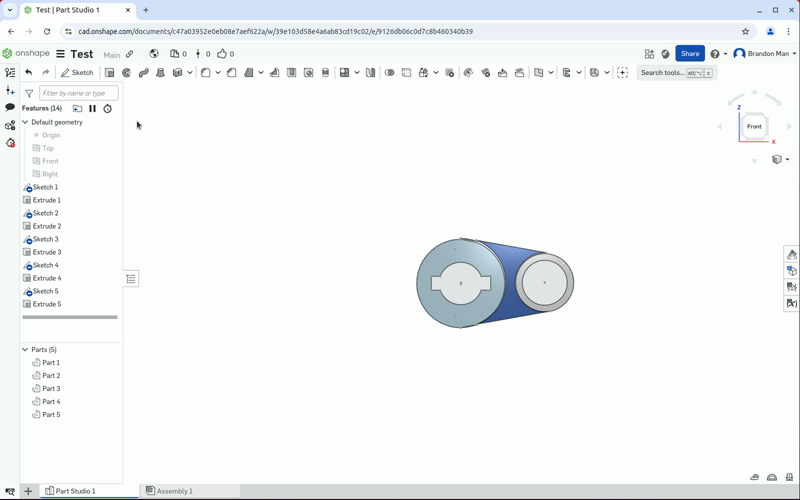
key(shift+7)
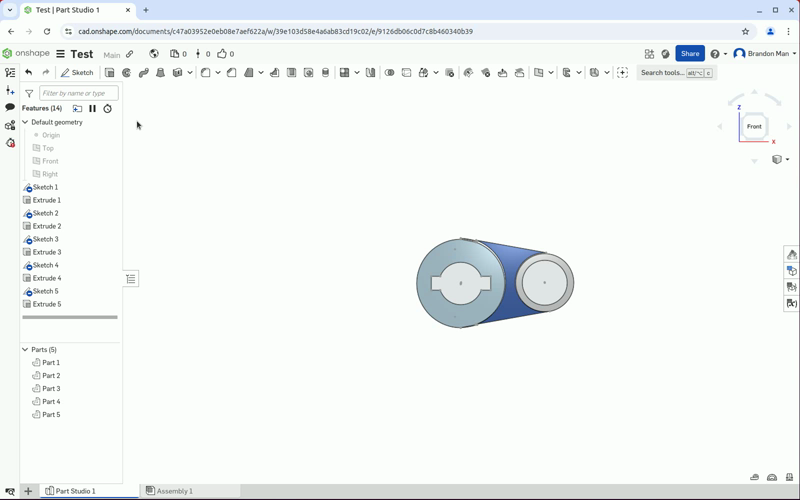
key(left, 2)
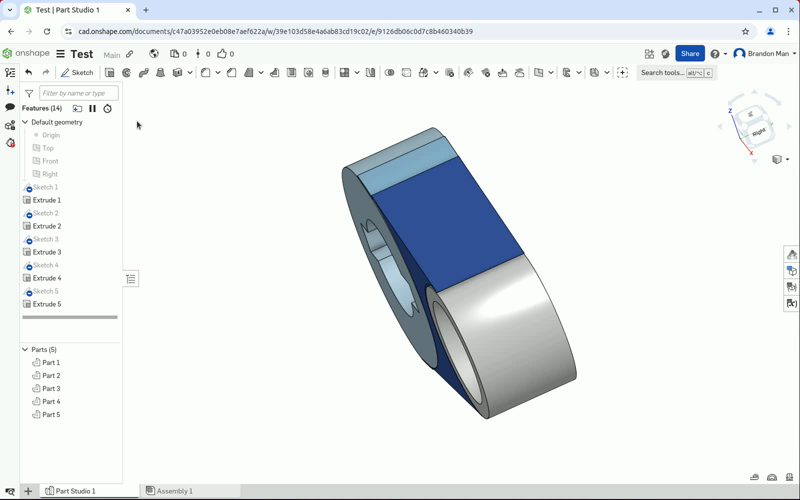
key(down, 2)
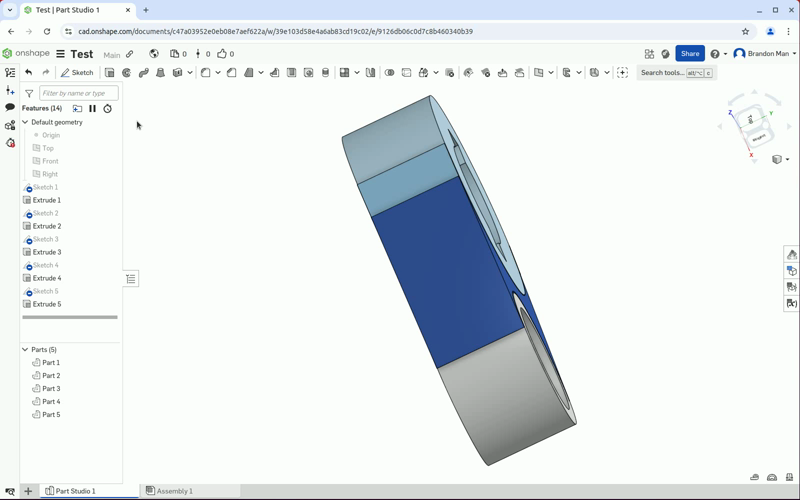
key(up, 2)
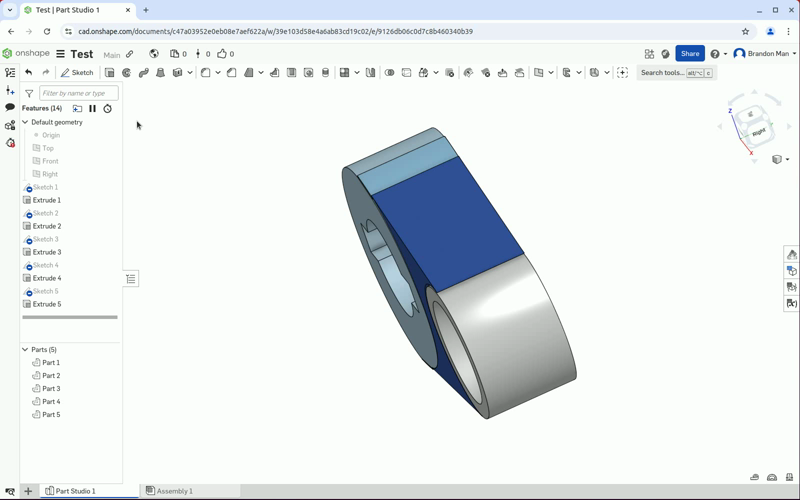
key(right, 2)
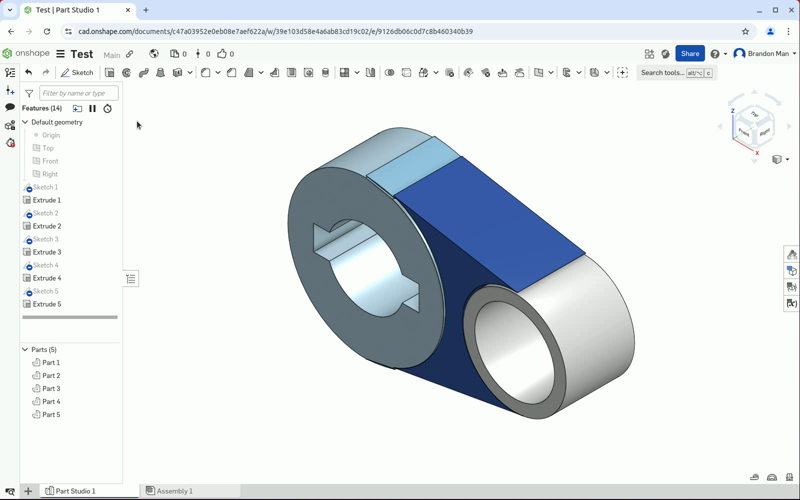
mouse_move(73, 189)
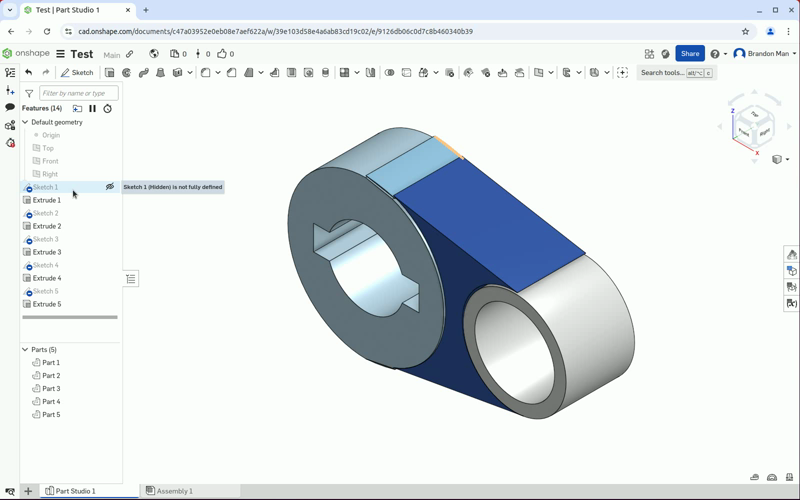
click(73, 189)